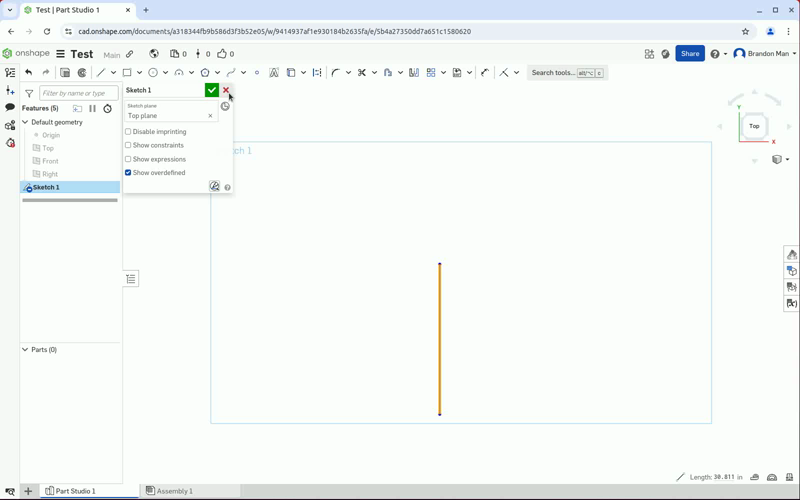
key(shift+h)
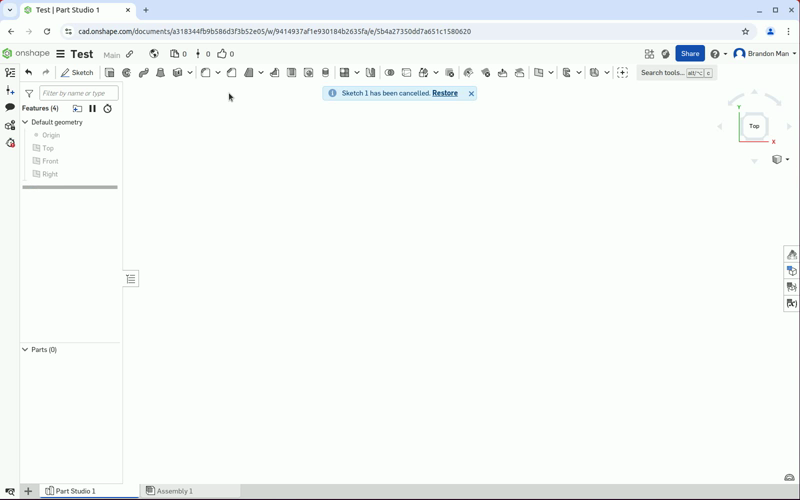
mouse_move(73, 352)
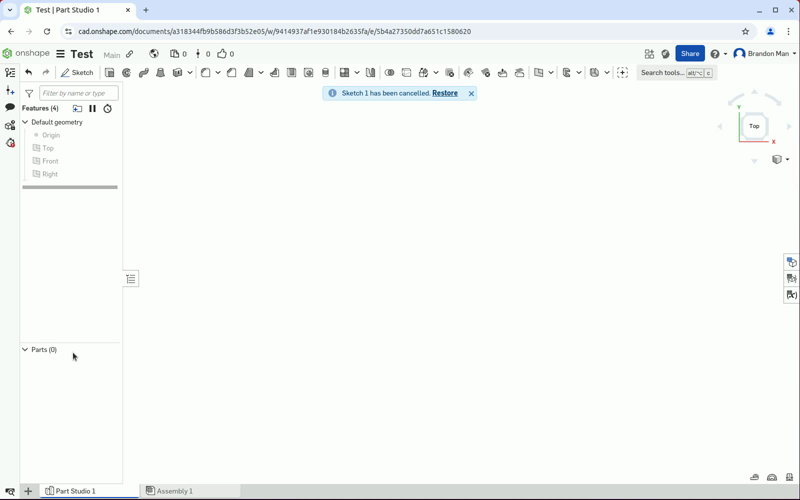
key(y)
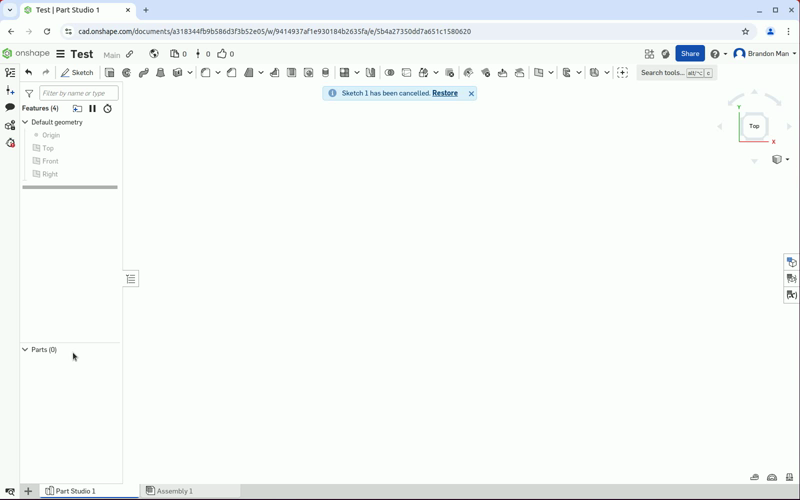
key(shift+p)
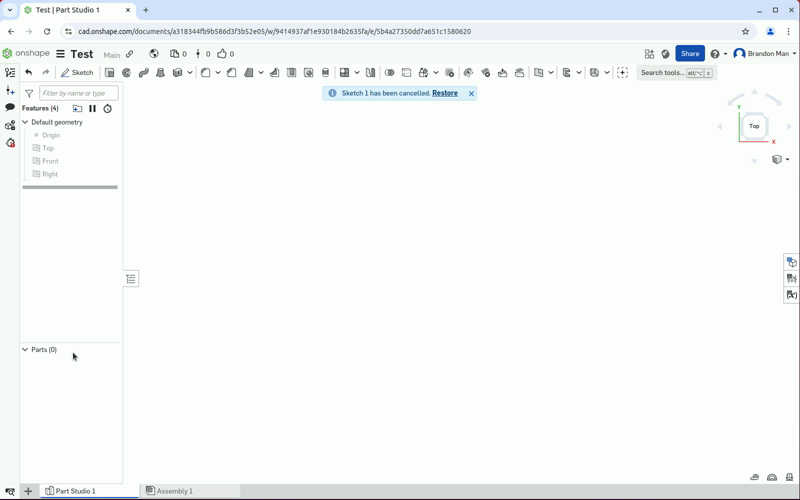
key(space)
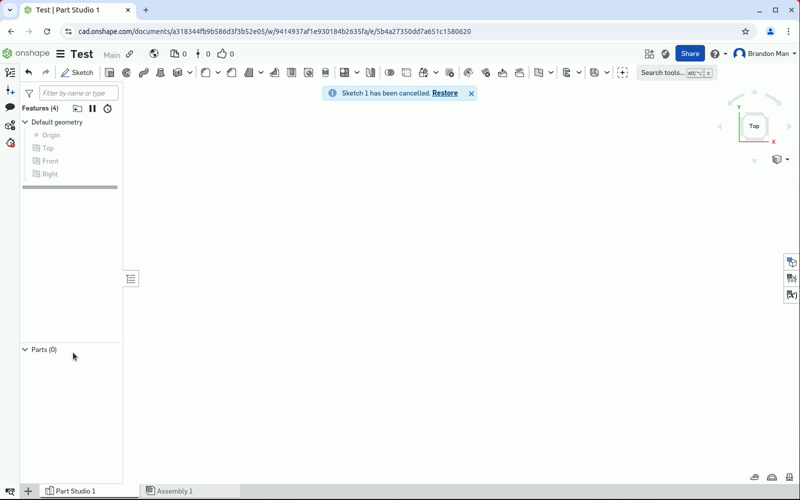
key_down(shift)
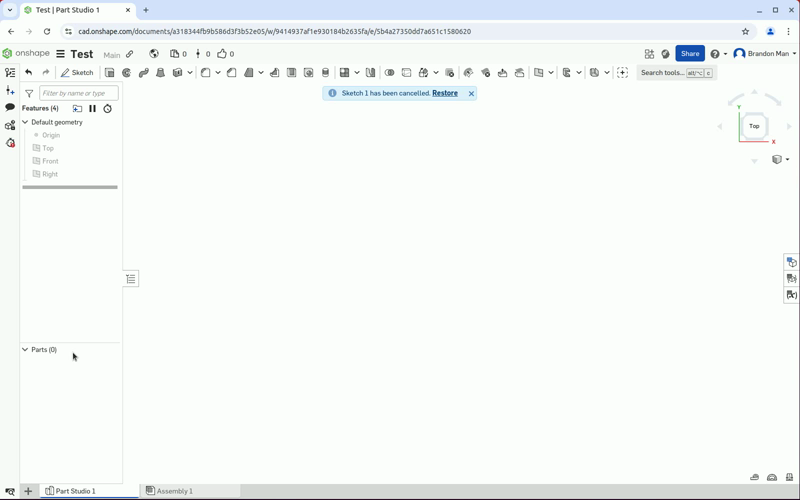
key(up)
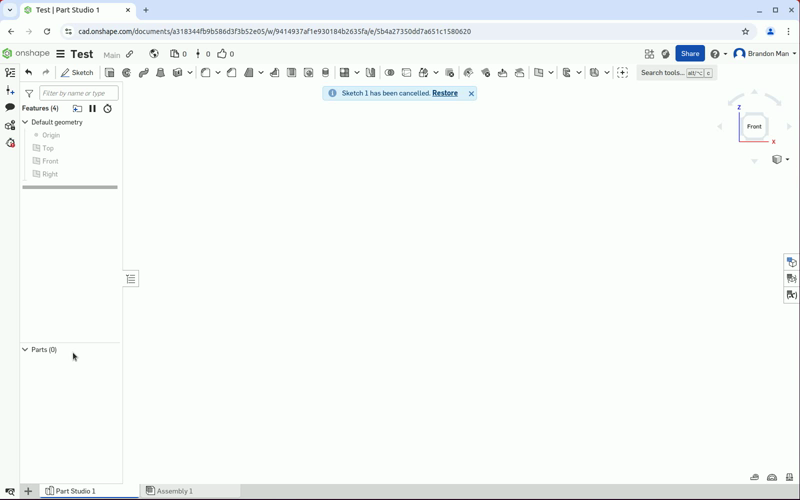
key_up(shift)
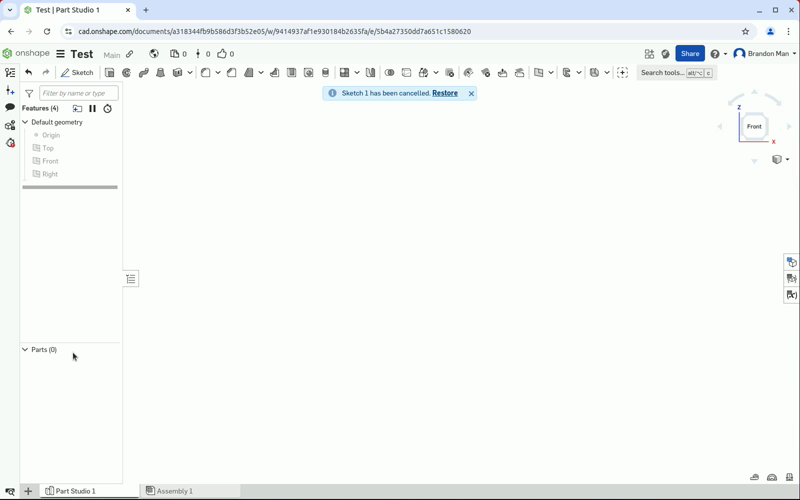
key(space)
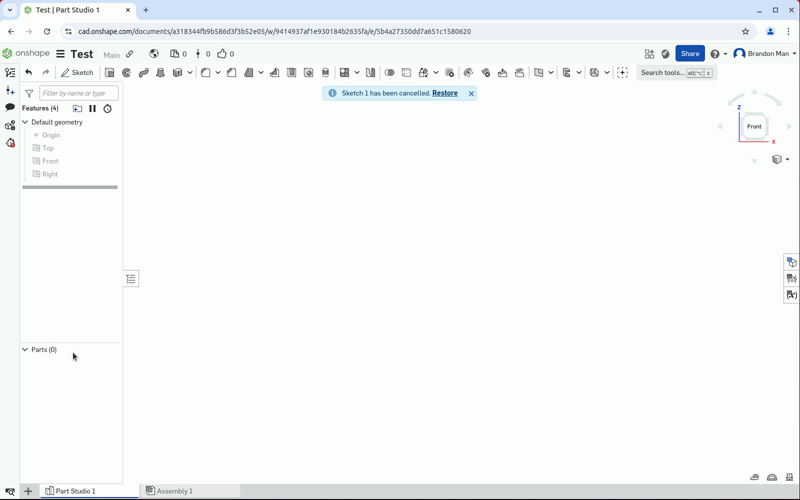
key_down(shift)
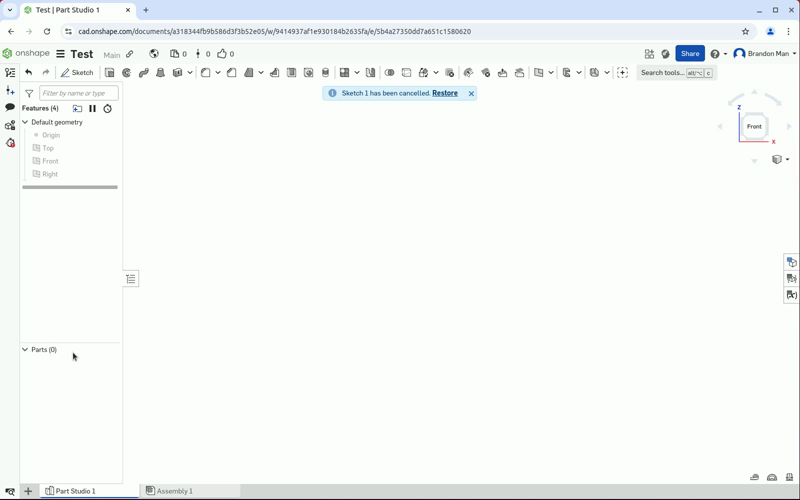
key(left)
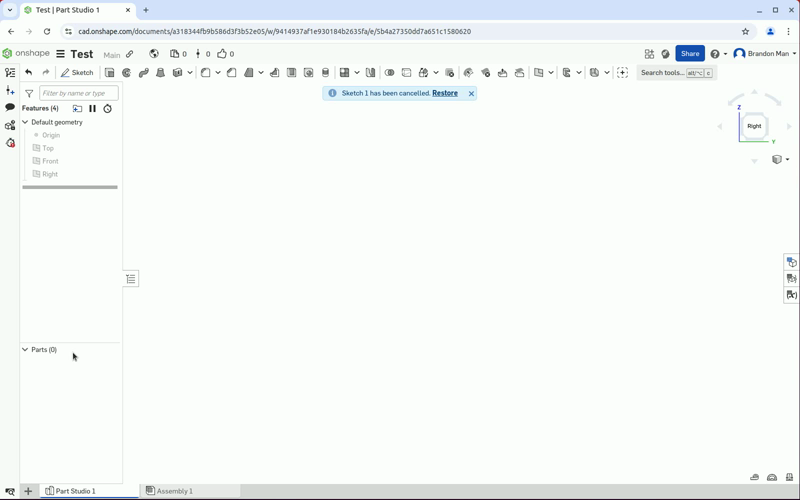
key_up(shift)
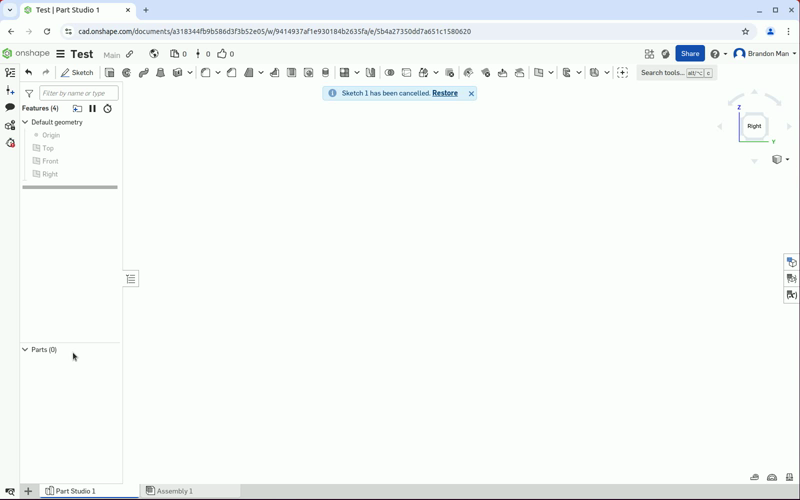
mouse_move(73, 352)
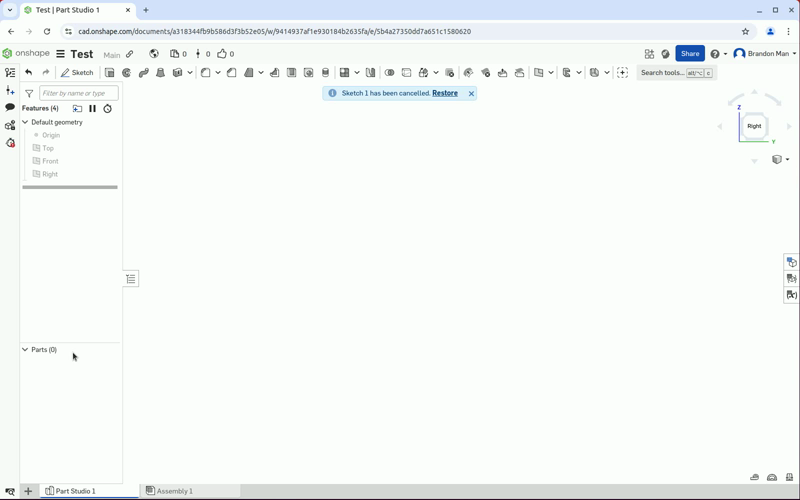
key(shift+y)
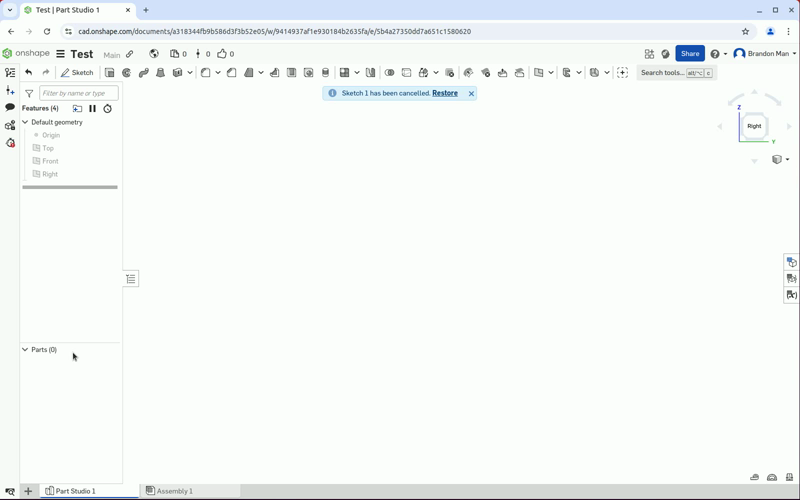
key(shift+s)
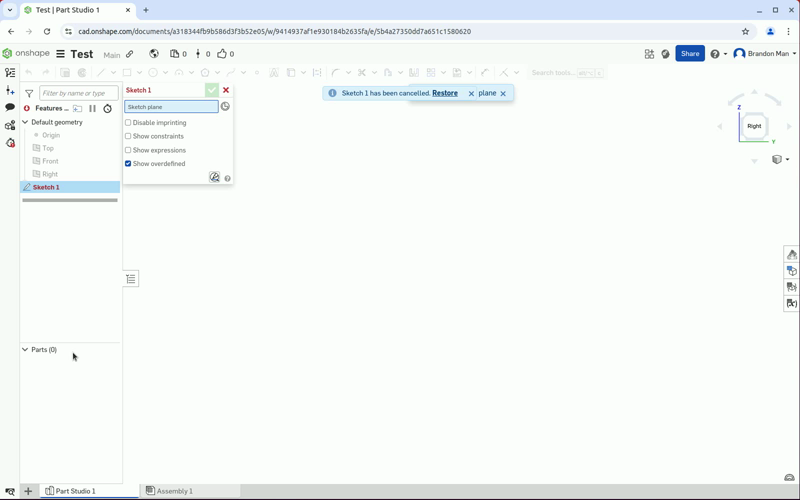
mouse_move(73, 176)
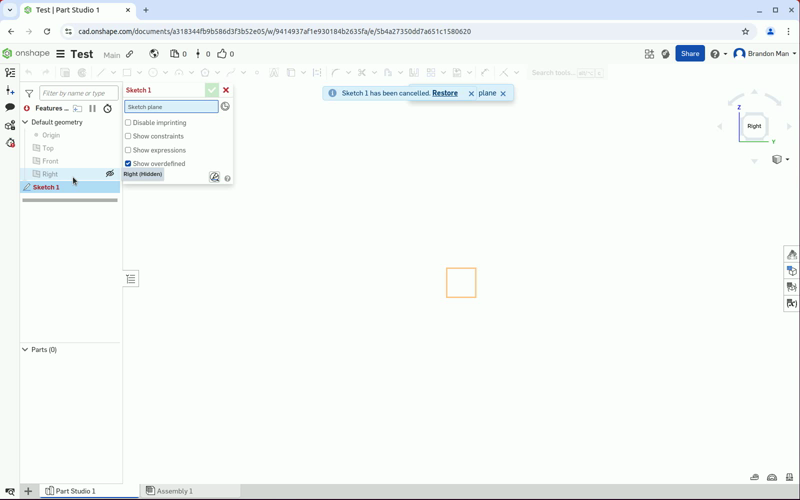
click(73, 176)
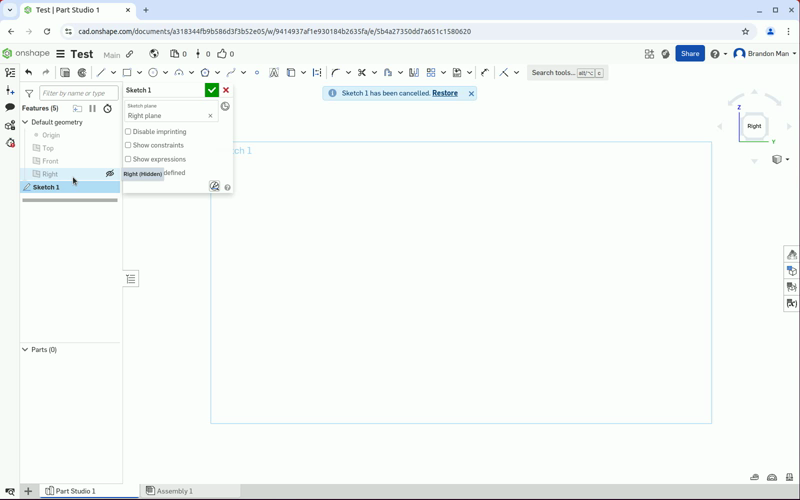
mouse_move(73, 352)
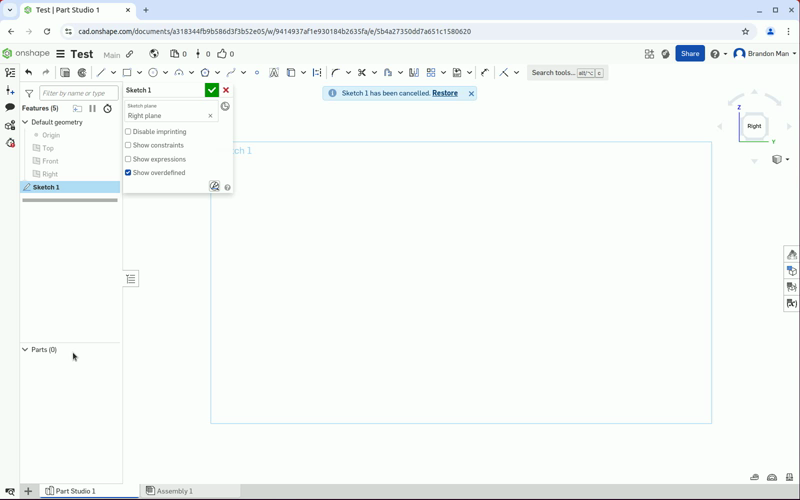
key(y)
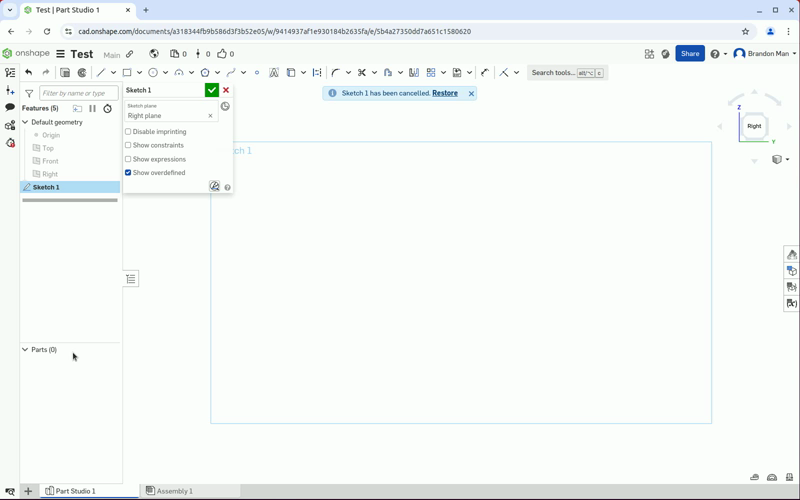
key(l)
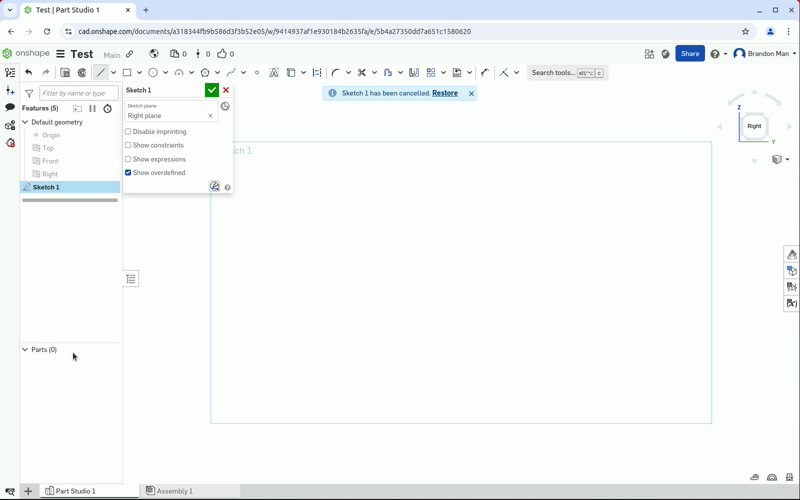
key_down(shift)
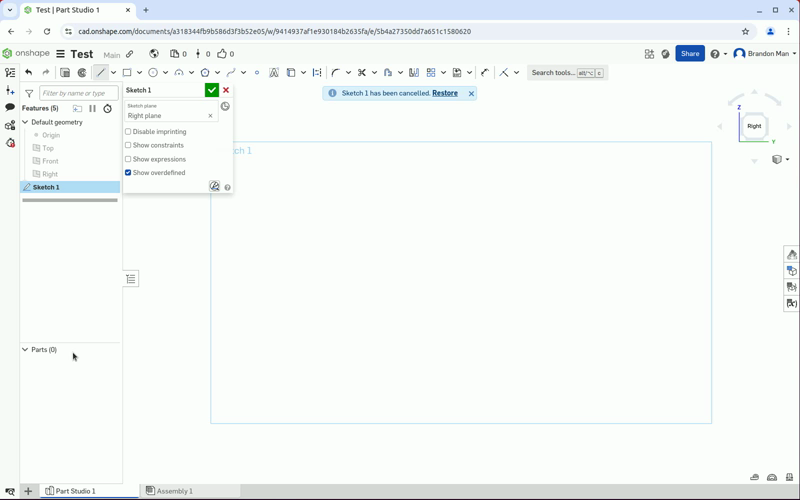
mouse_move(423, 282)
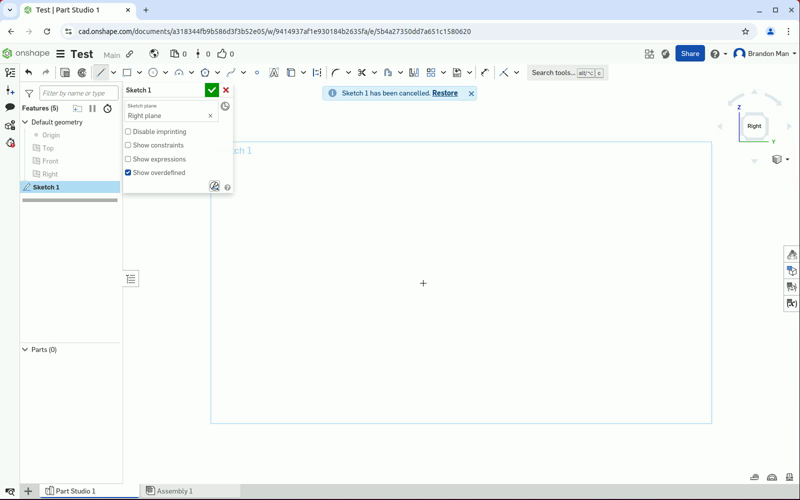
click(423, 282)
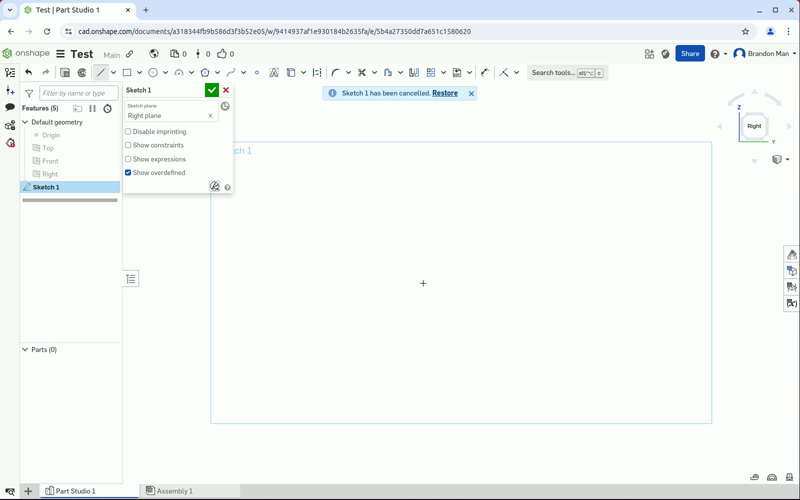
key_up(shift)
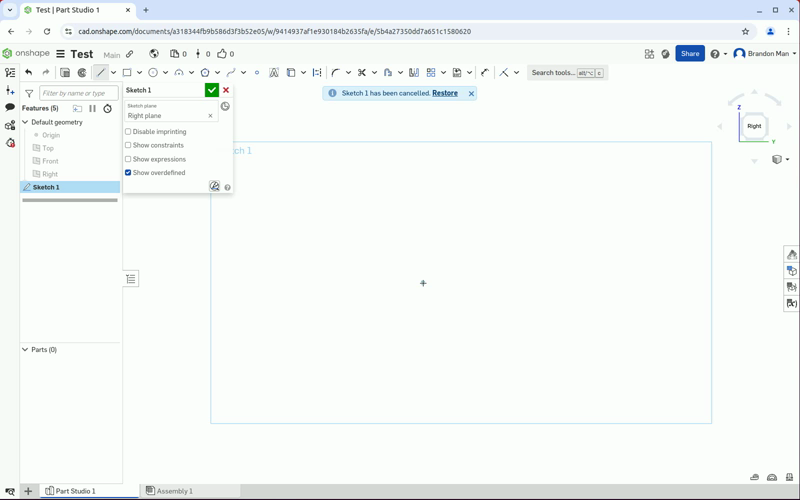
key_down(shift)
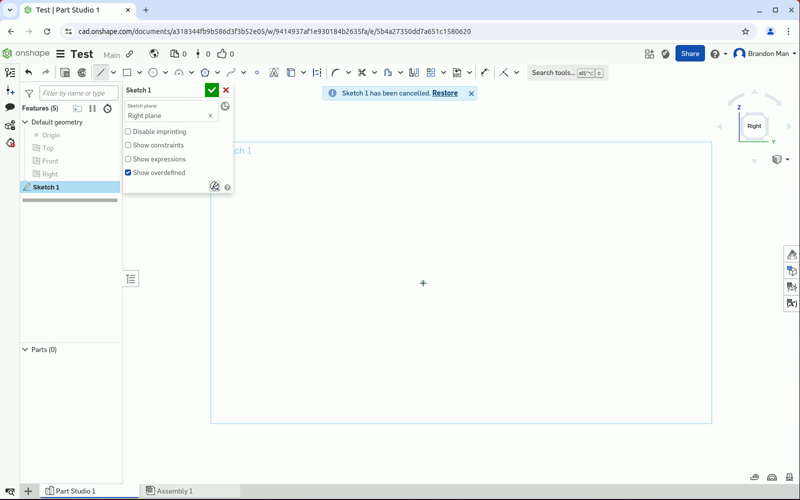
mouse_move(498, 282)
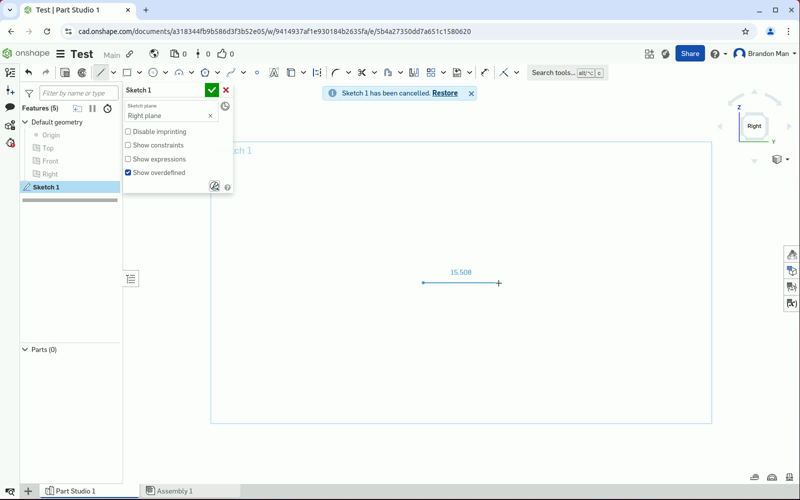
click(498, 282)
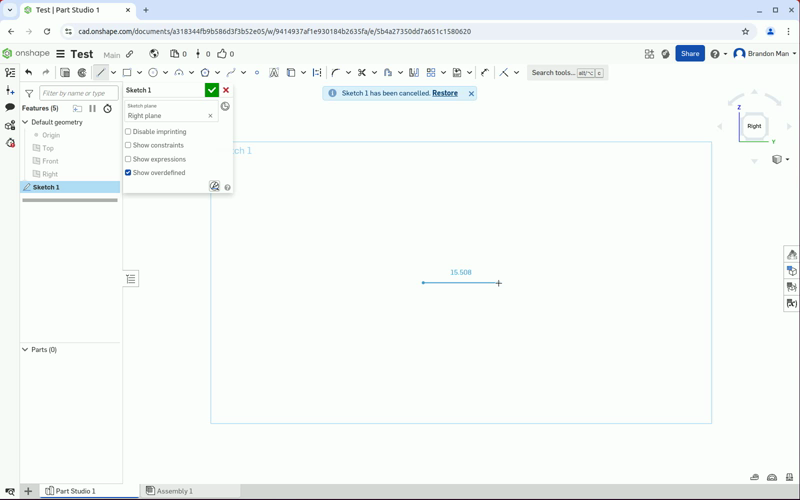
key_up(shift)
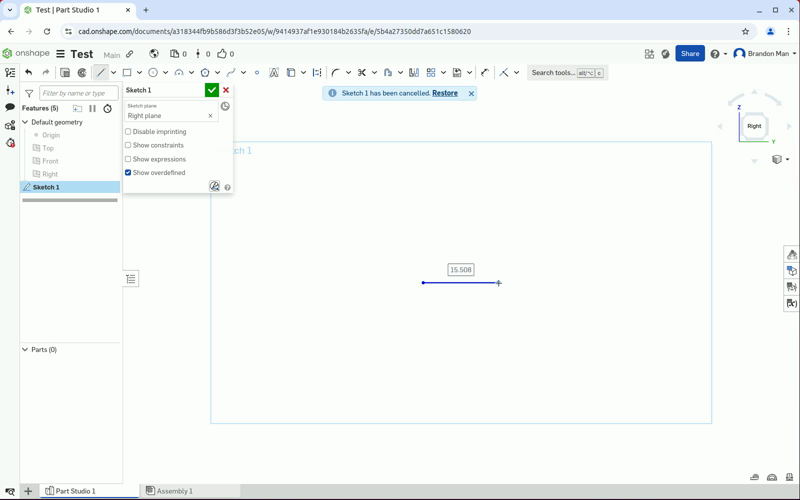
key_down(shift)
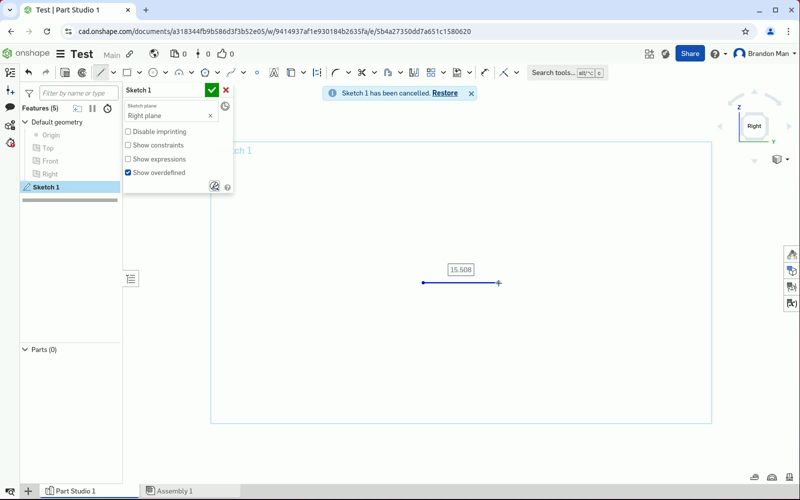
mouse_move(498, 207)
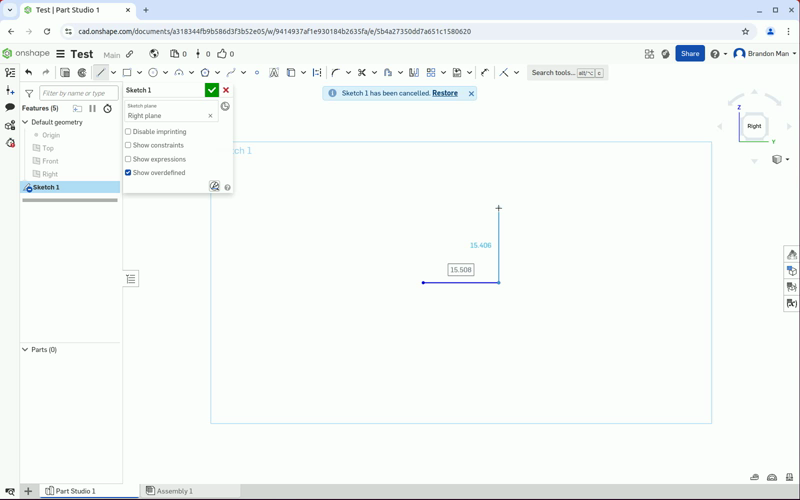
click(498, 207)
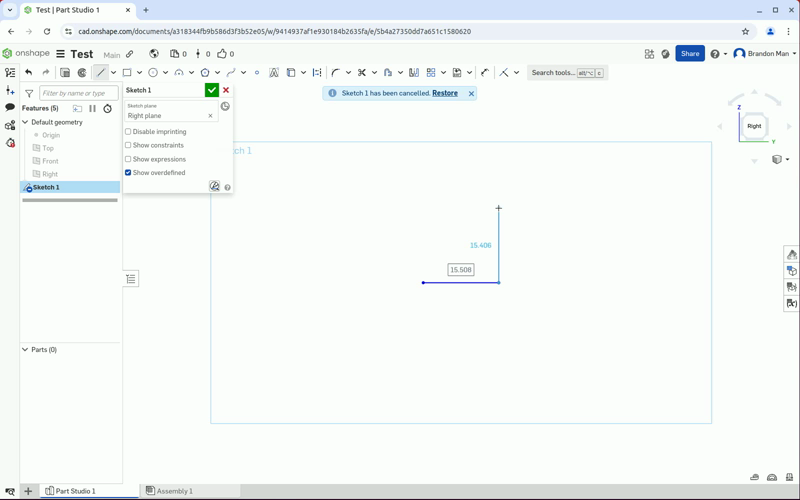
key_up(shift)
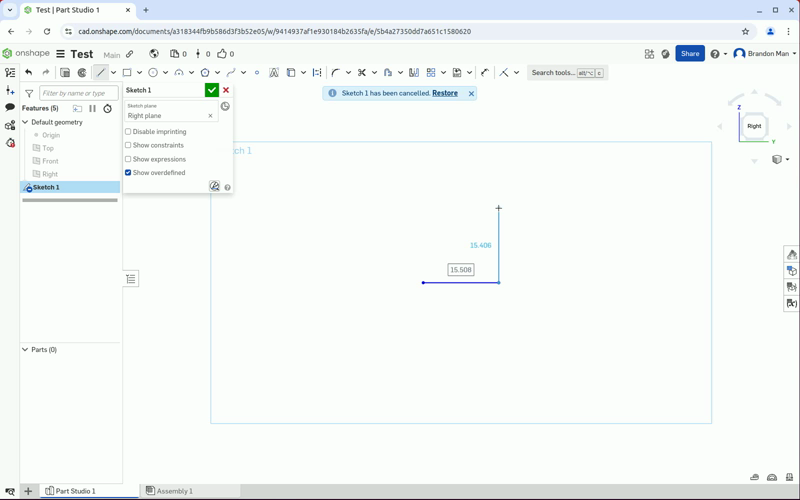
key_down(shift)
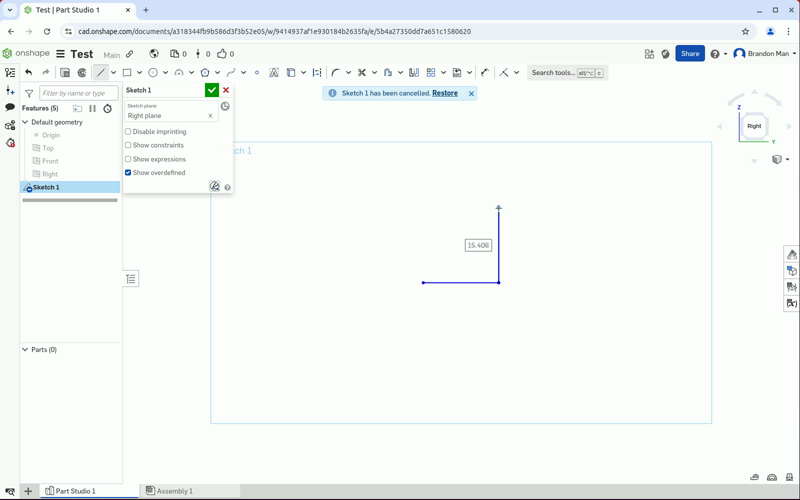
mouse_move(528, 207)
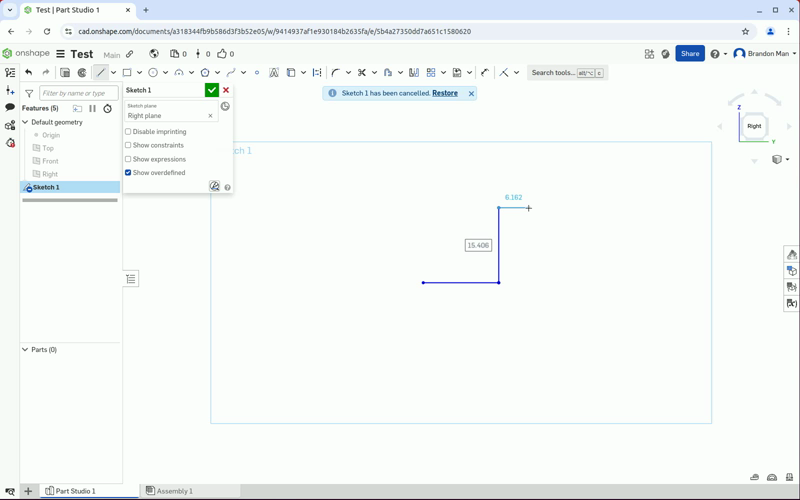
mouse_move(479, 207)
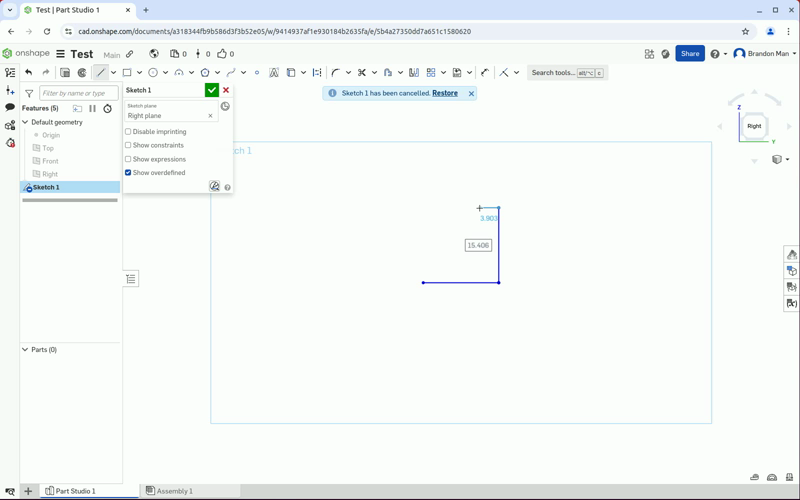
click(479, 207)
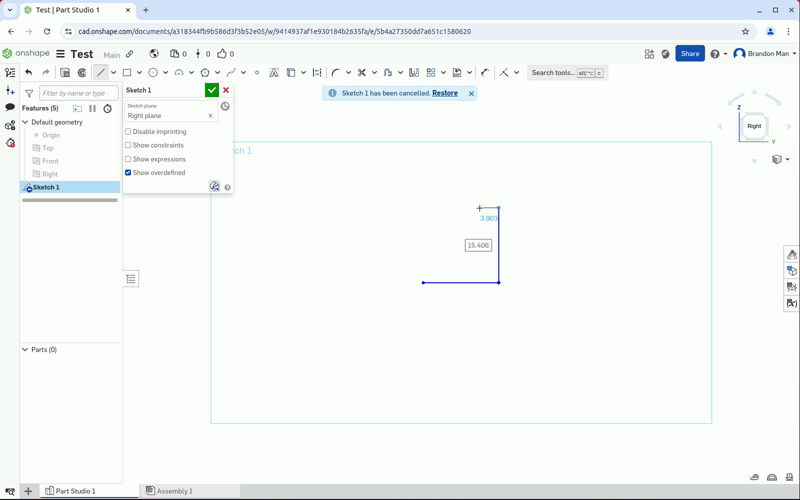
key_up(shift)
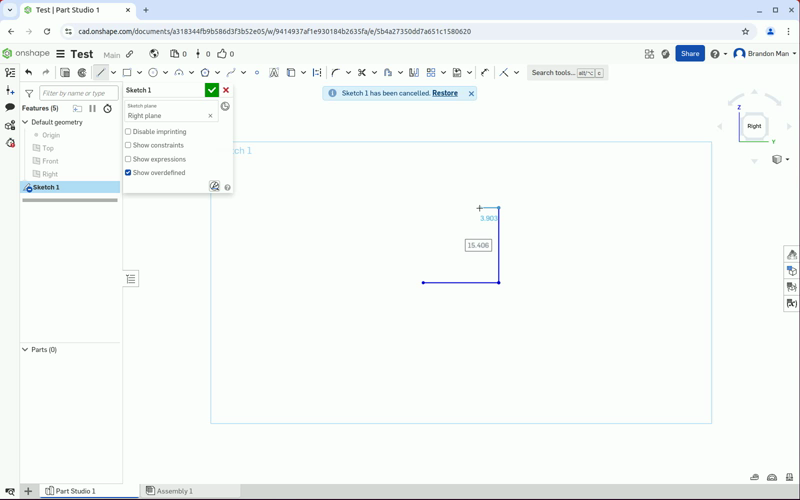
key(esc)
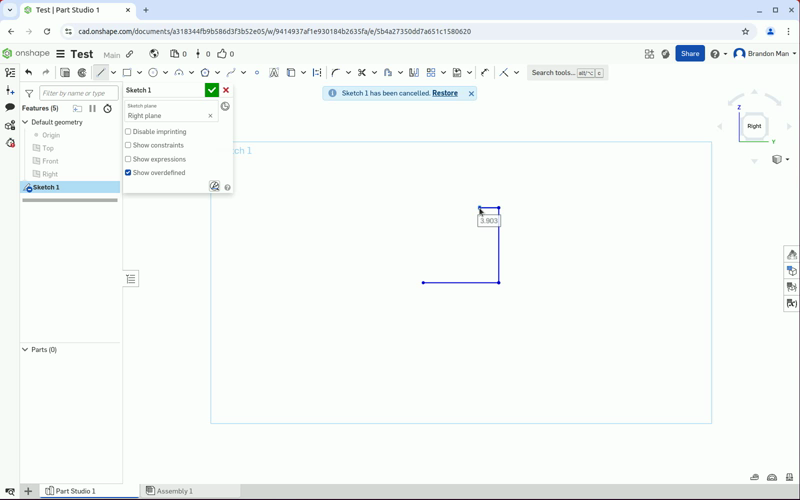
key(a)
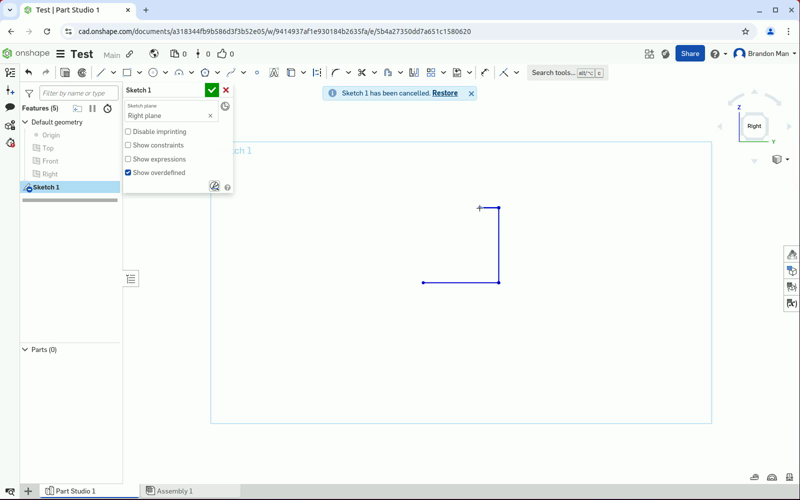
mouse_move(479, 207)
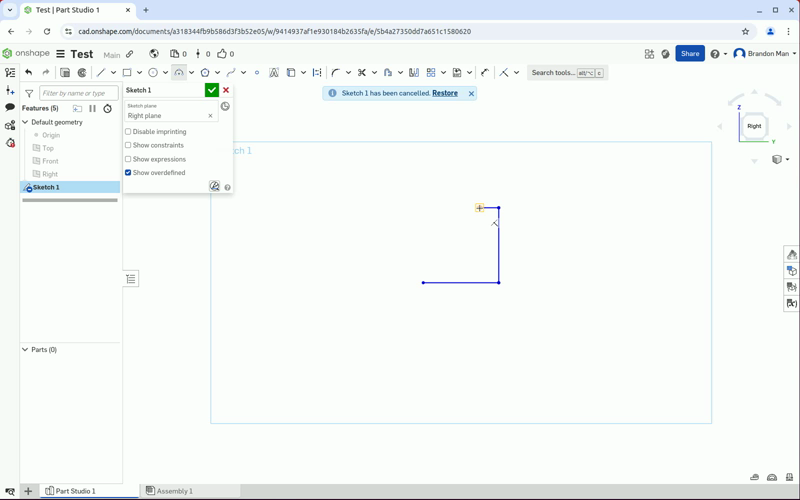
click(479, 207)
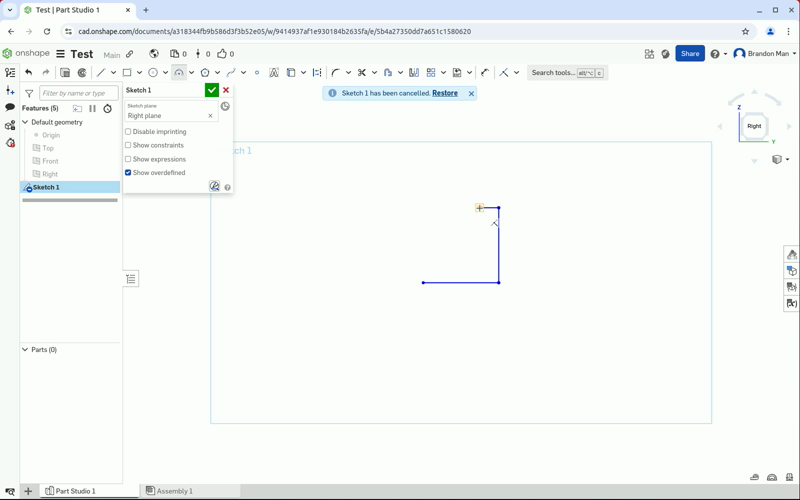
key_down(shift)
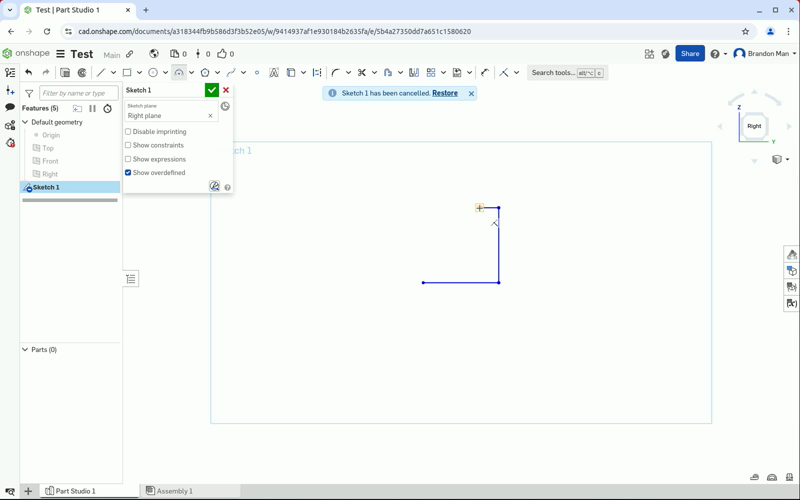
mouse_move(442, 207)
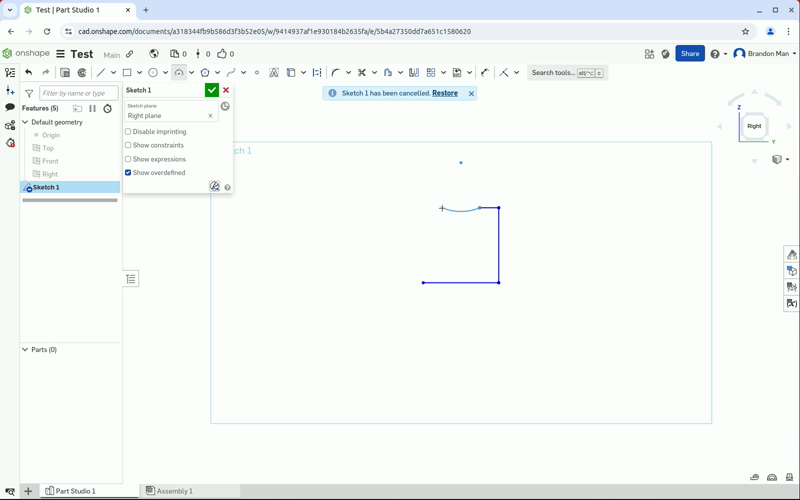
click(442, 207)
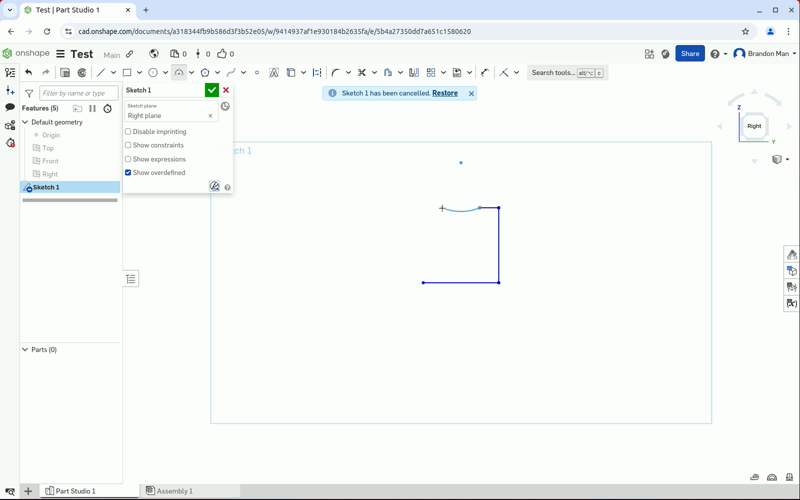
mouse_move(461, 226)
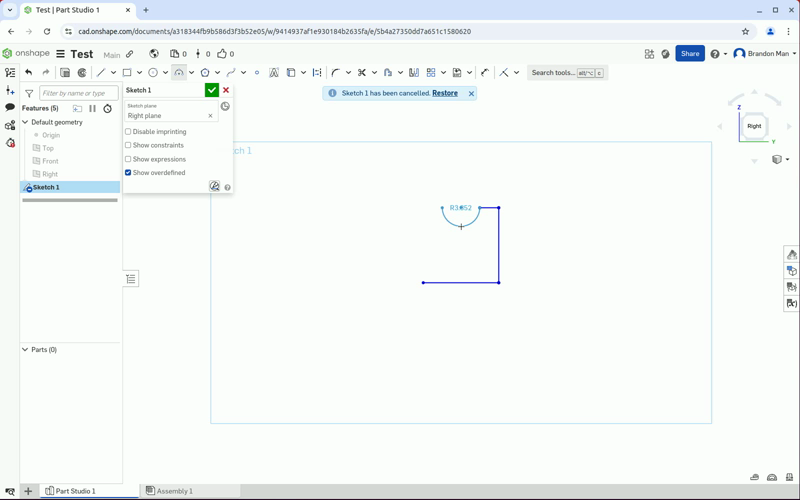
click(461, 226)
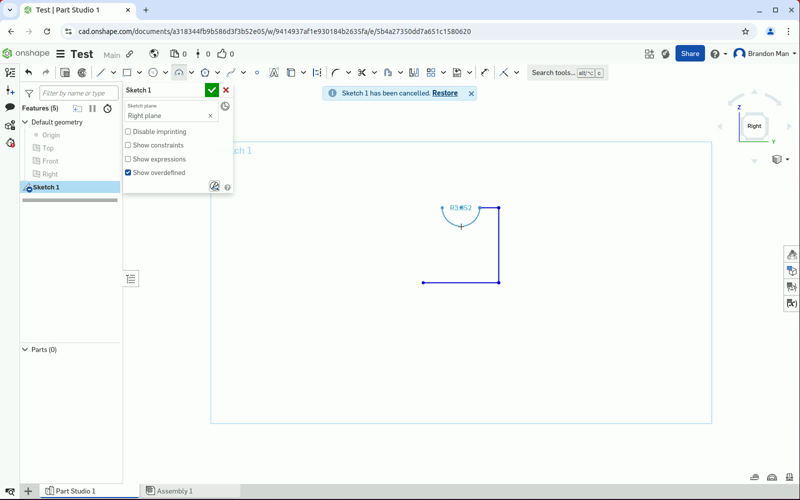
key_up(shift)
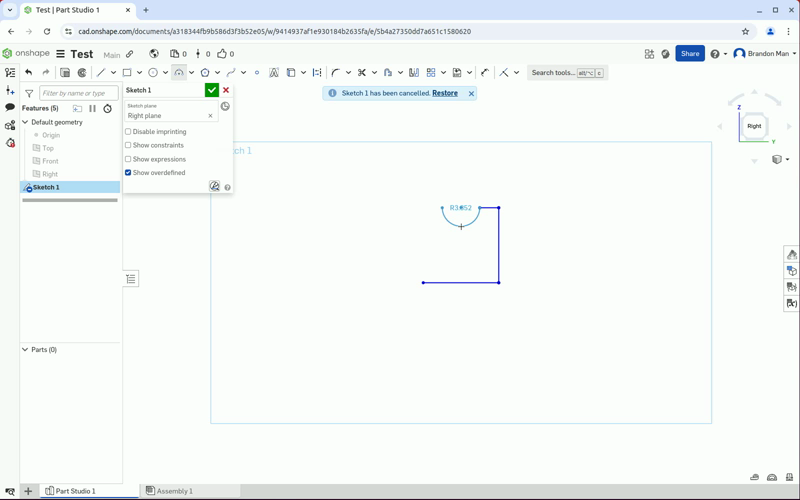
key(esc)
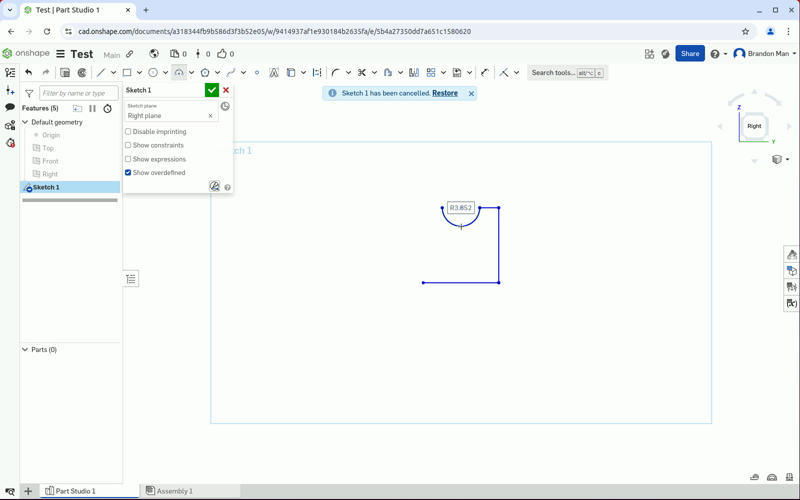
key(l)
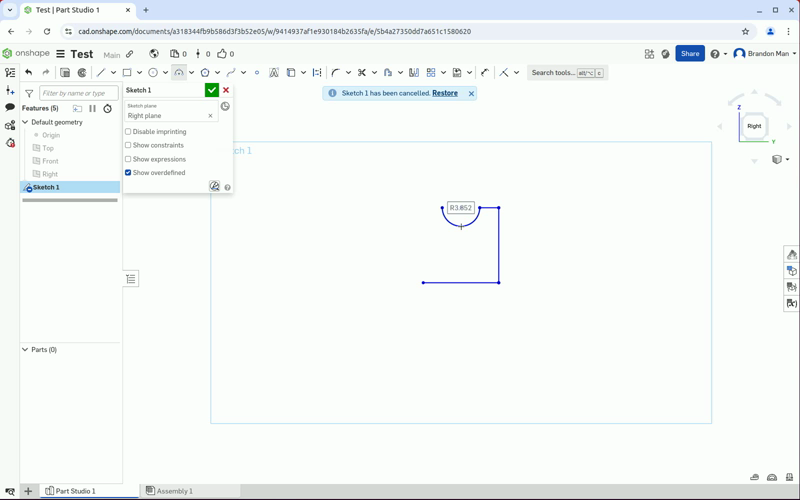
mouse_move(442, 207)
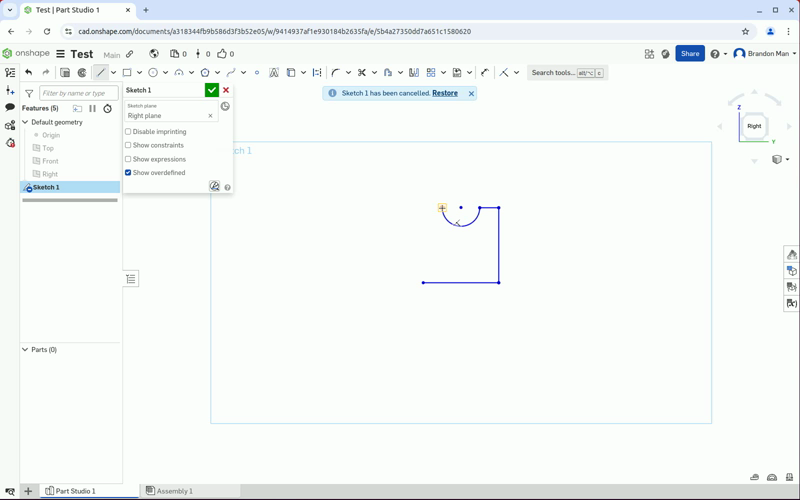
click(442, 207)
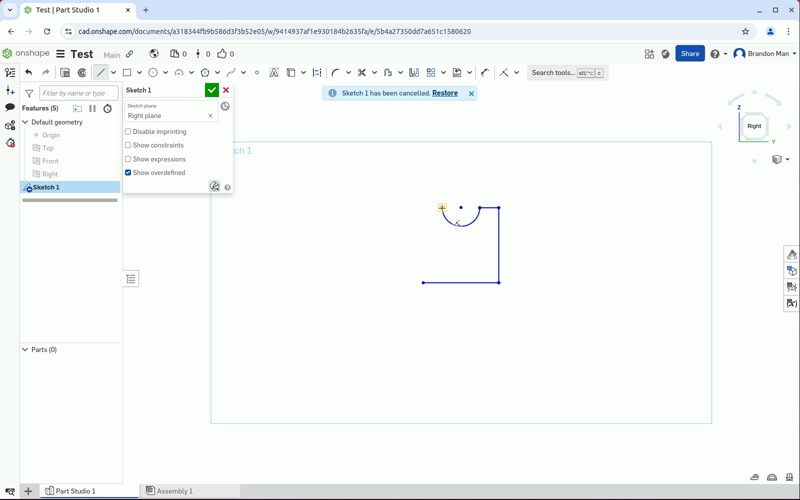
key_down(shift)
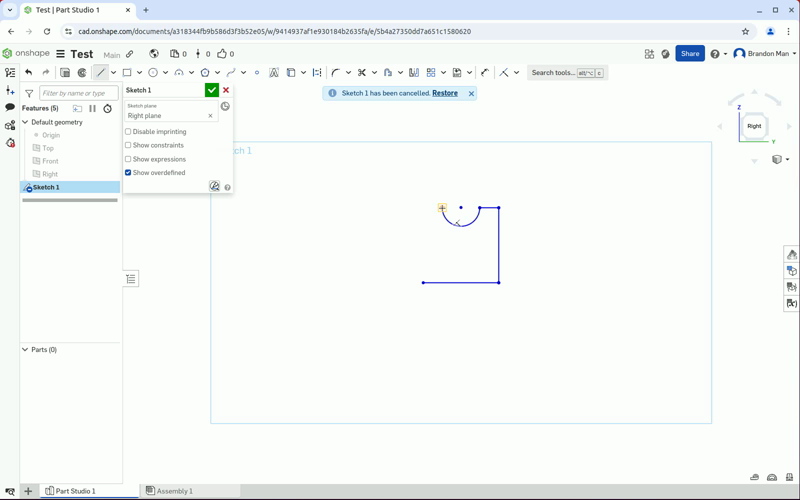
mouse_move(472, 207)
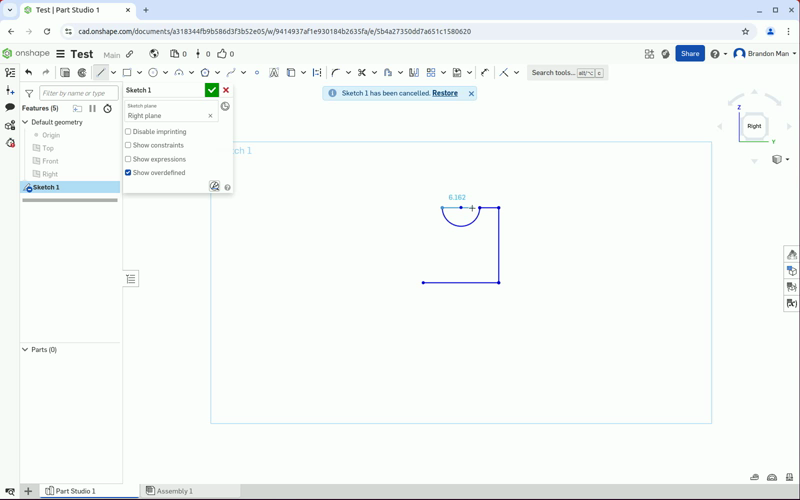
mouse_move(423, 207)
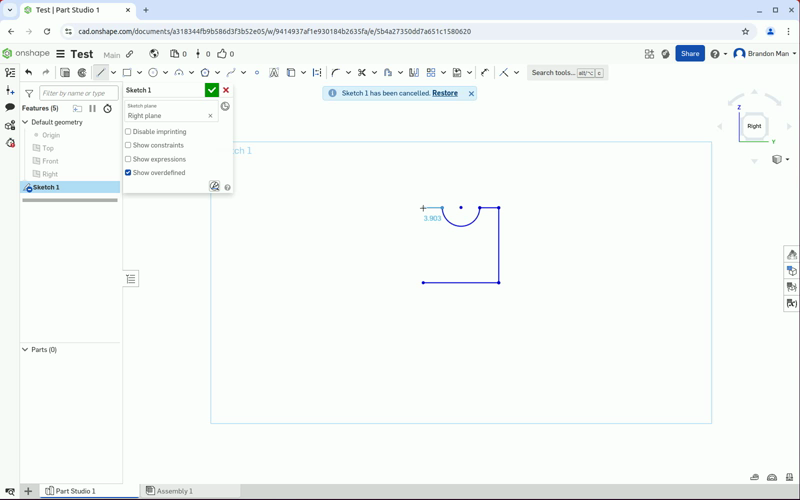
click(423, 207)
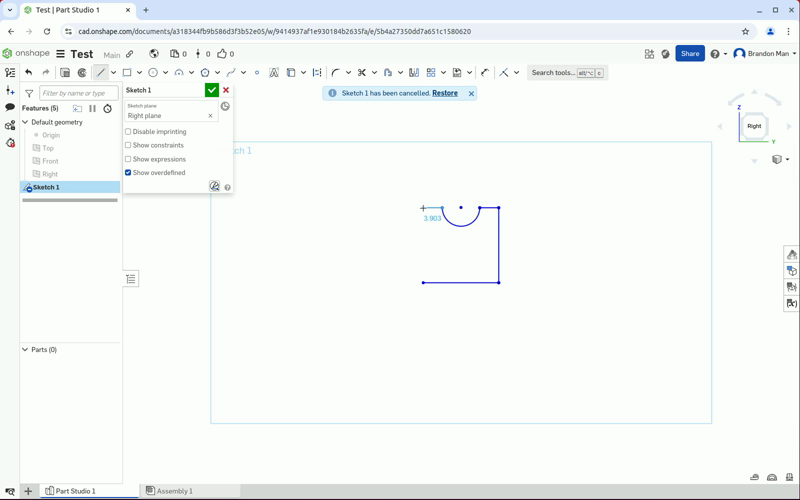
key_up(shift)
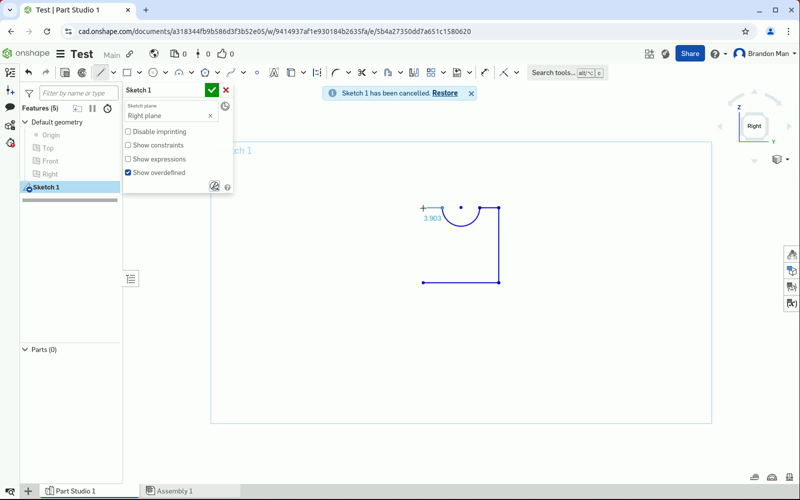
key_down(shift)
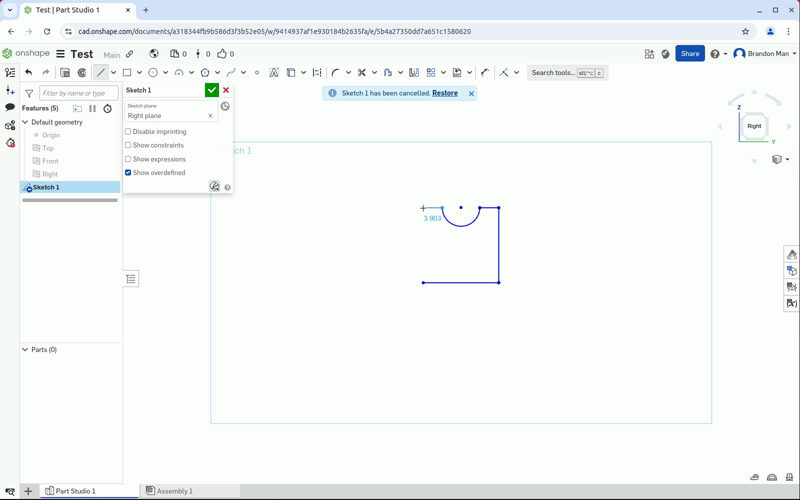
mouse_move(423, 282)
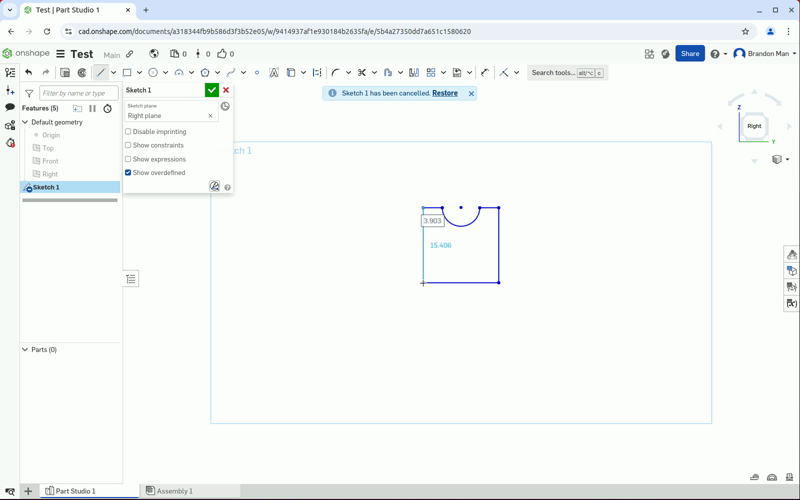
key_up(shift)
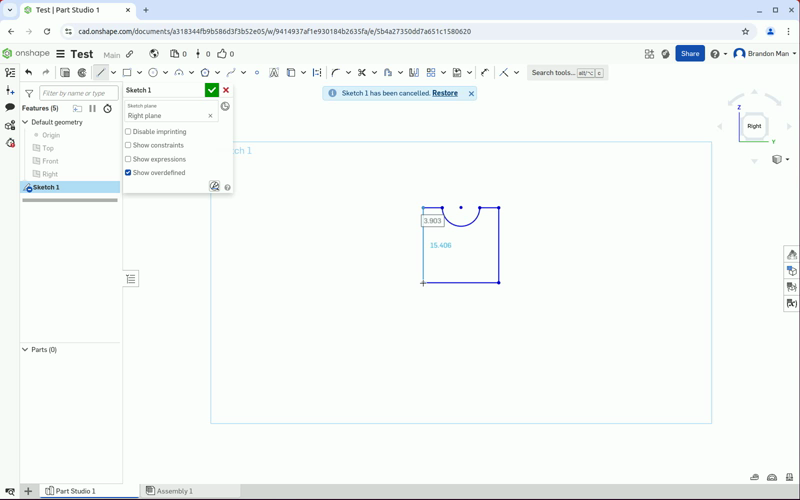
click(423, 282)
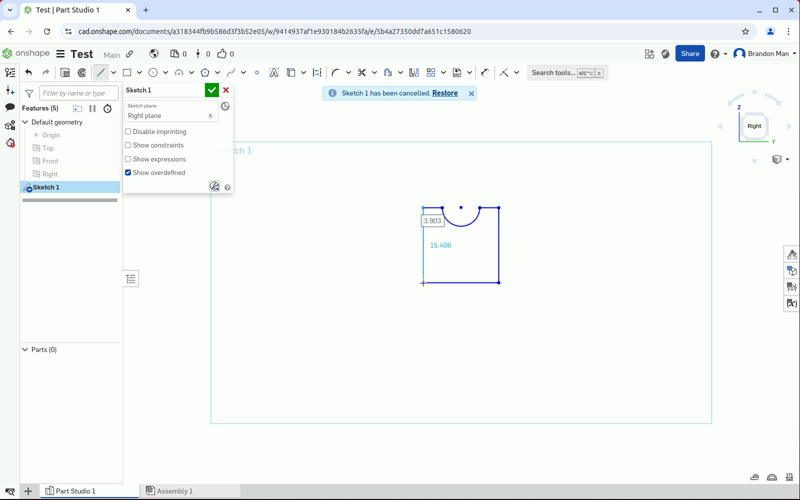
key(esc)
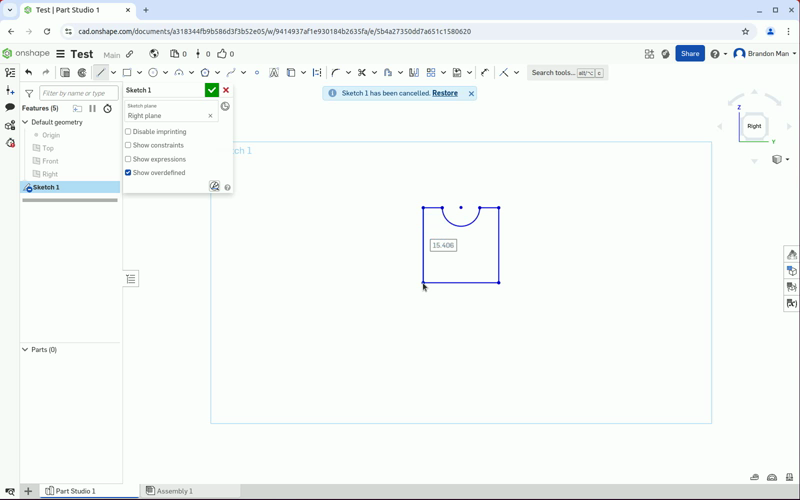
mouse_move(442, 254)
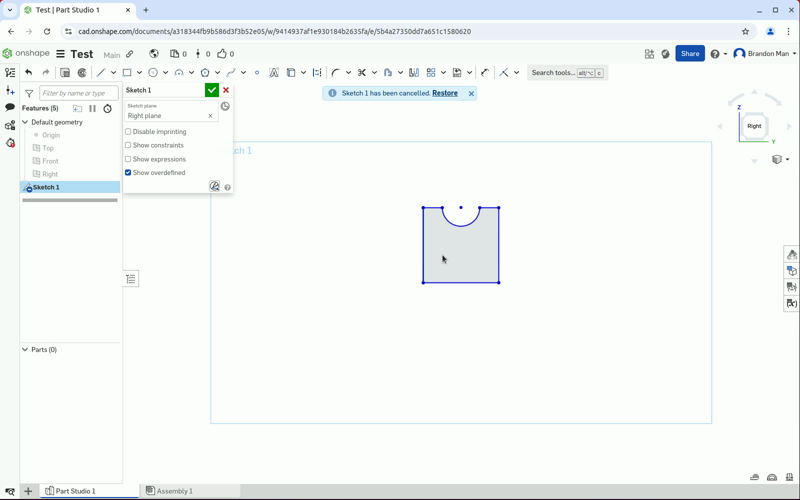
scroll(6)
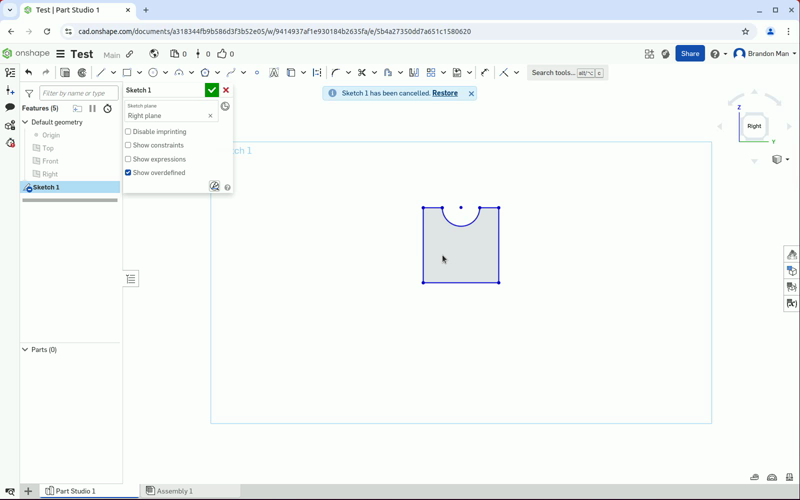
scroll(6)
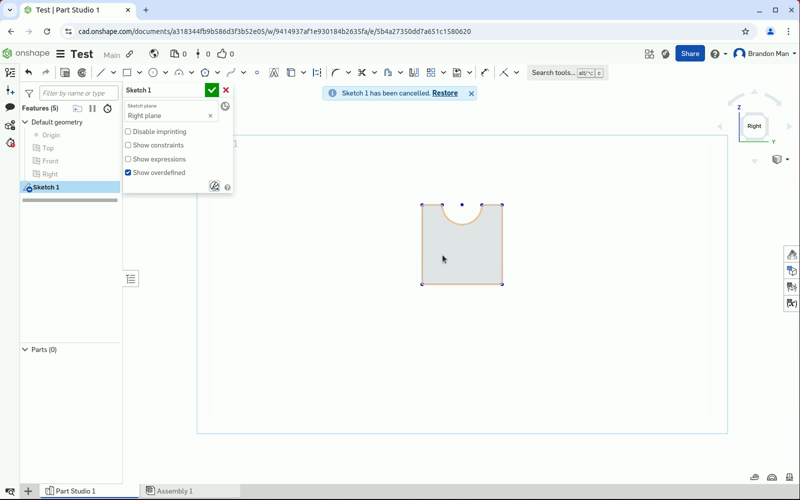
scroll(6)
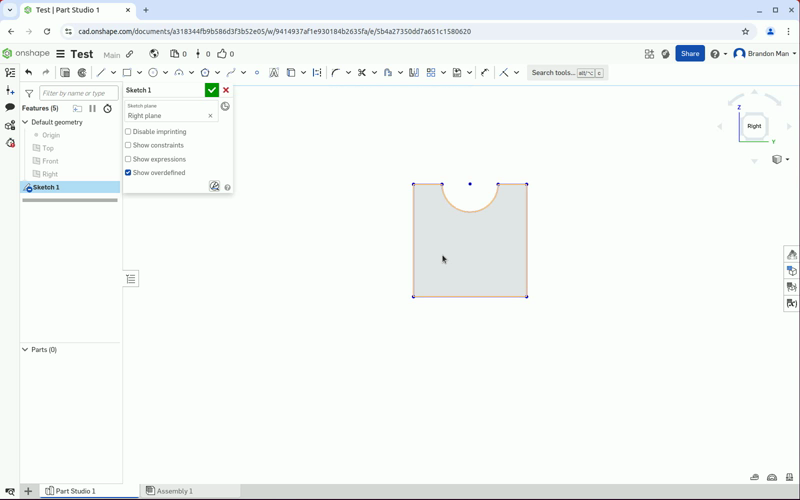
scroll(6)
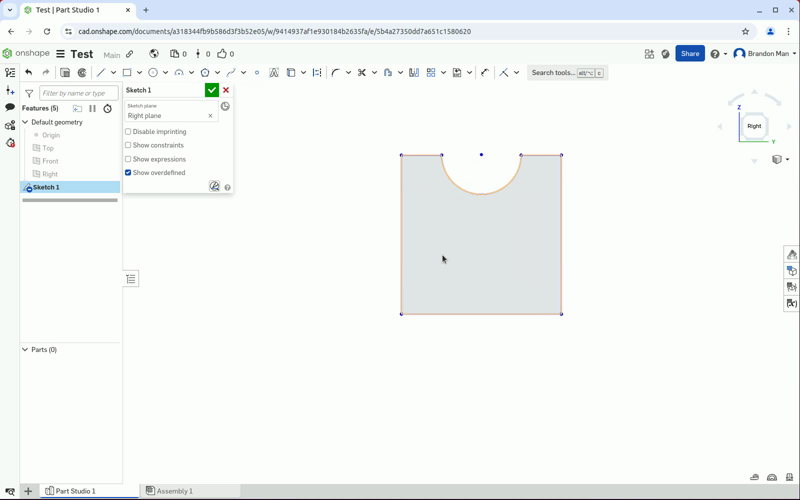
scroll(6)
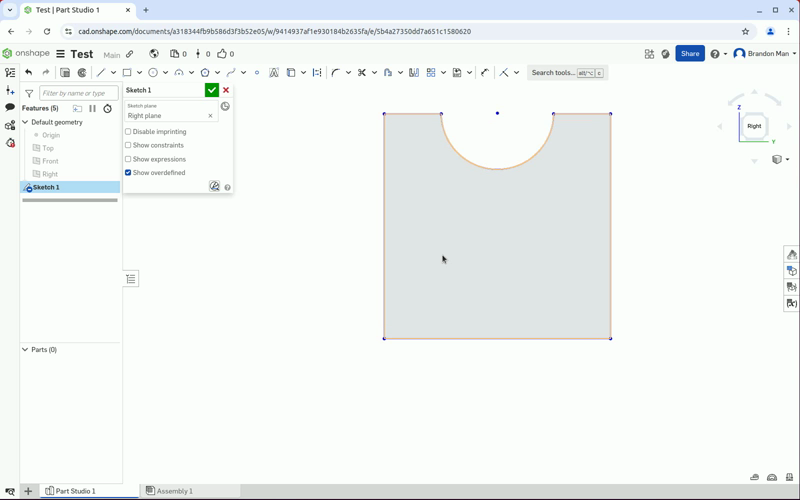
scroll(6)
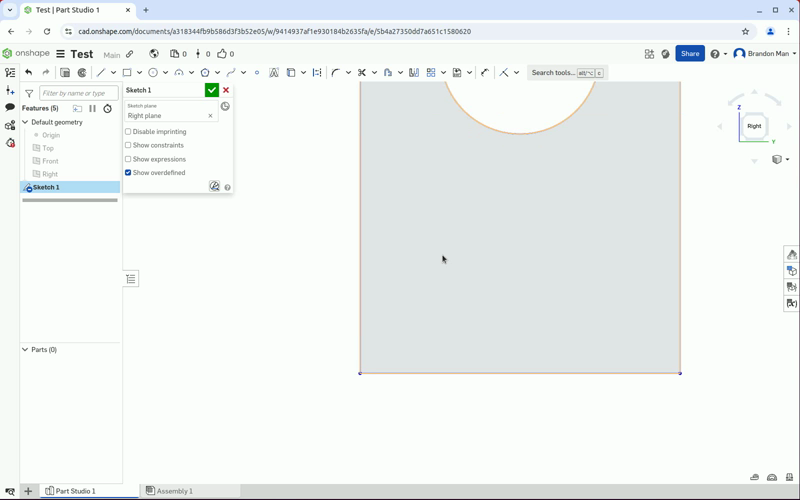
scroll(6)
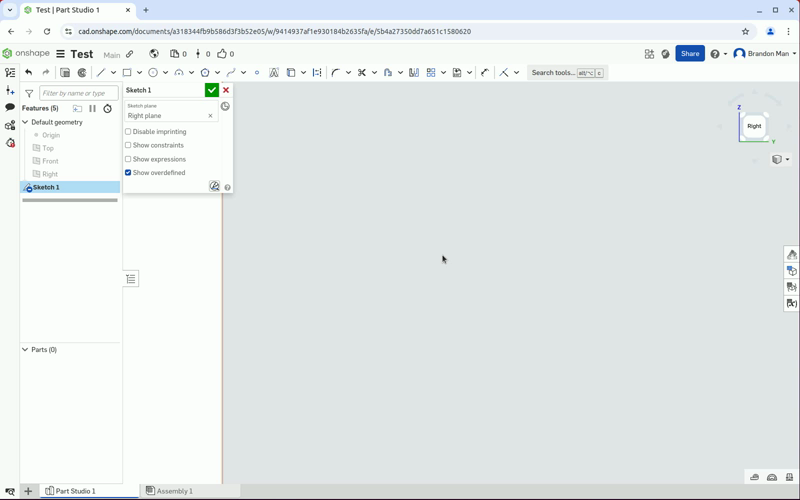
click(442, 254)
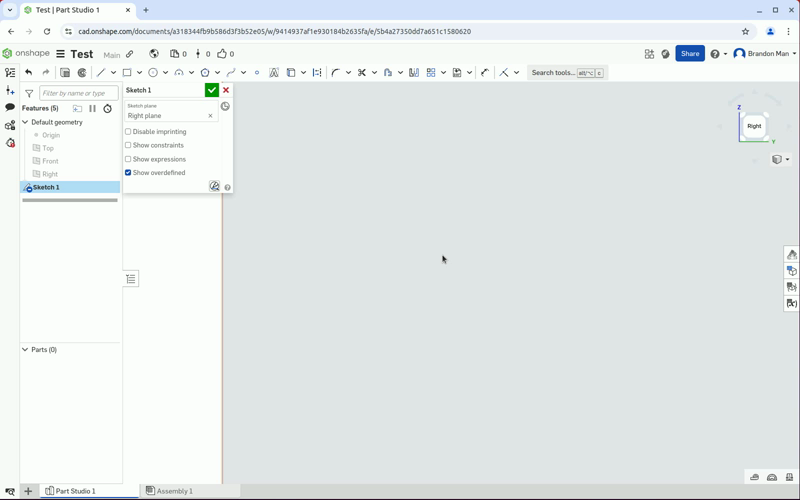
scroll(-6)
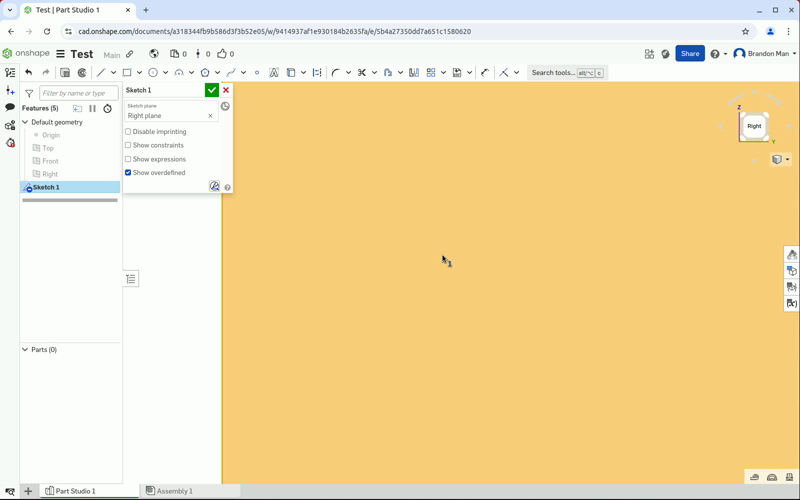
scroll(-6)
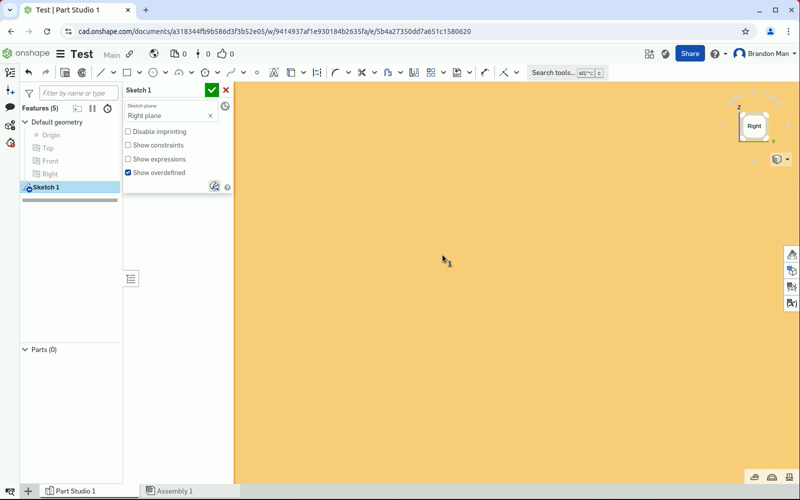
scroll(-6)
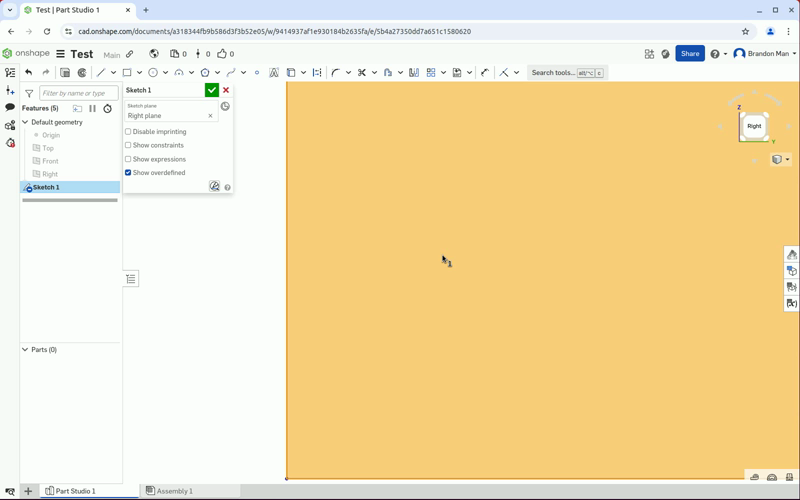
scroll(-6)
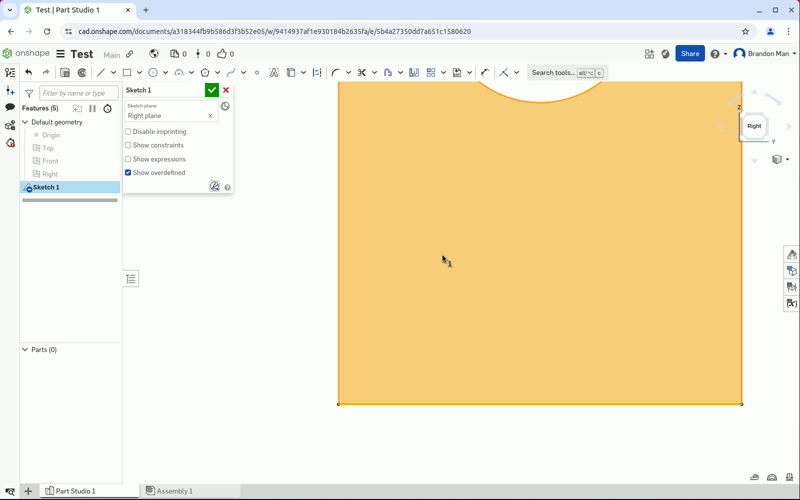
scroll(-6)
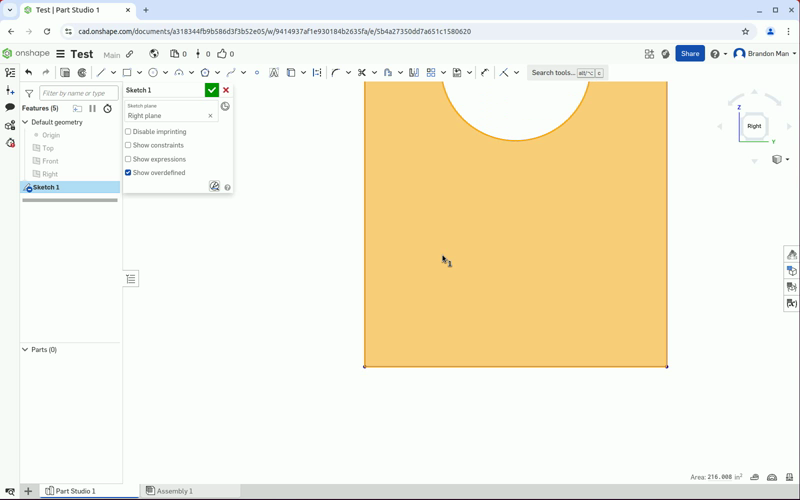
scroll(-6)
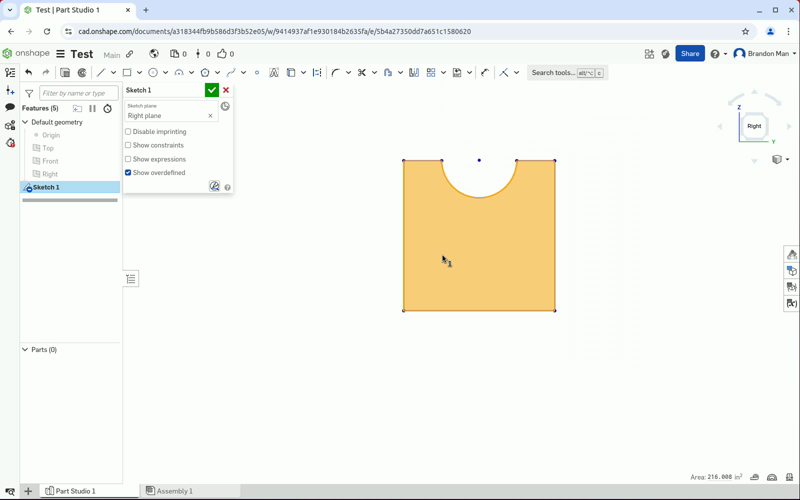
scroll(-6)
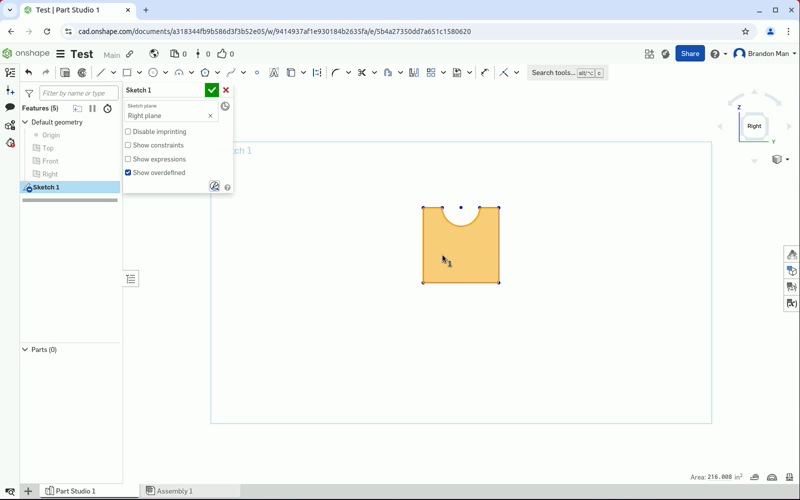
mouse_move(73, 352)
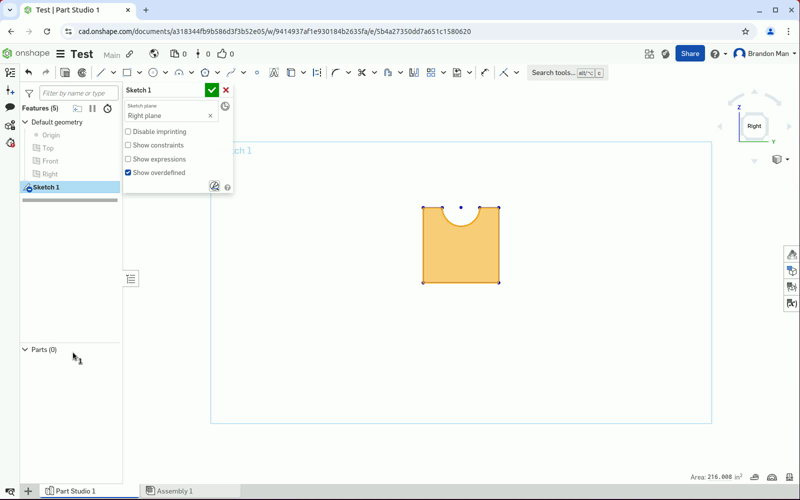
key(shift+y)
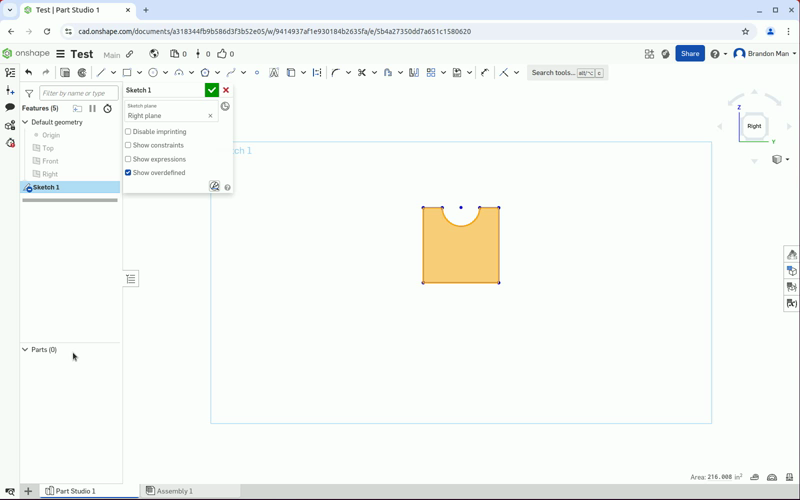
key(shift+e)
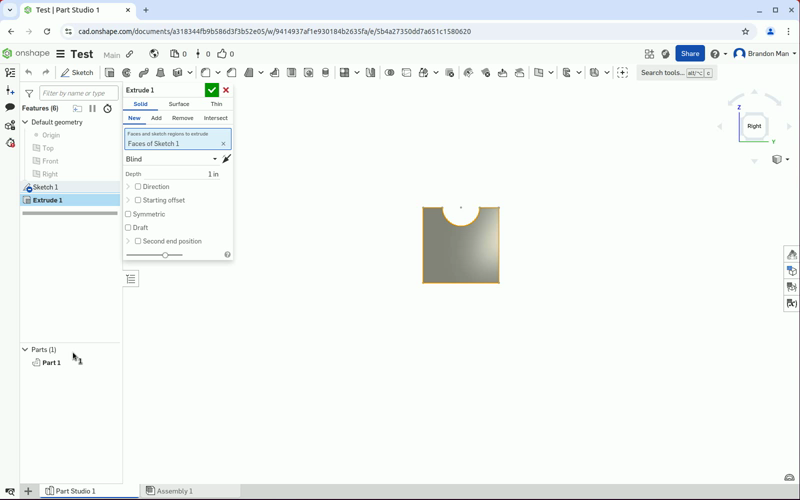
mouse_move(143, 106)
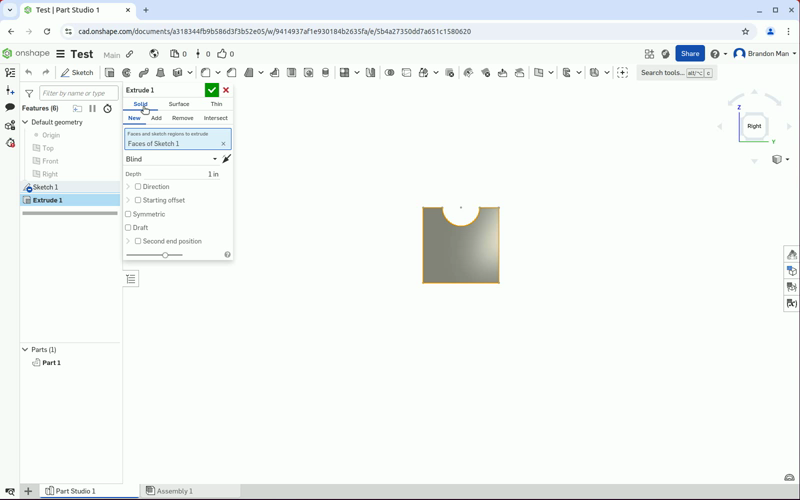
click(143, 106)
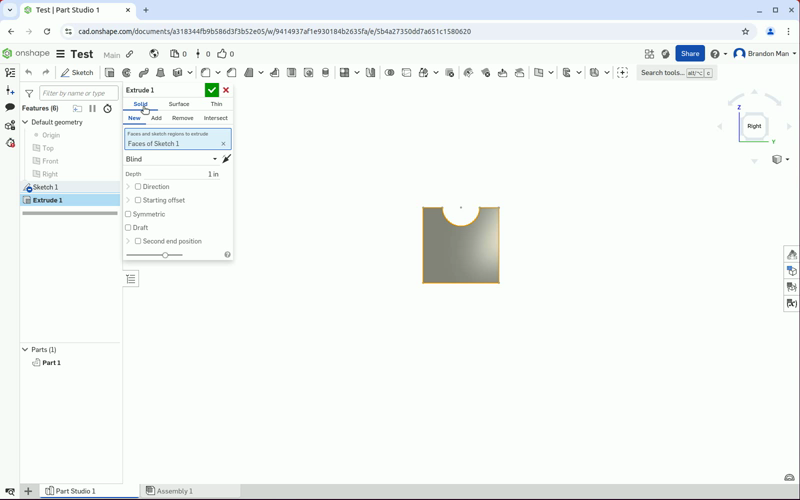
mouse_move(137, 120)
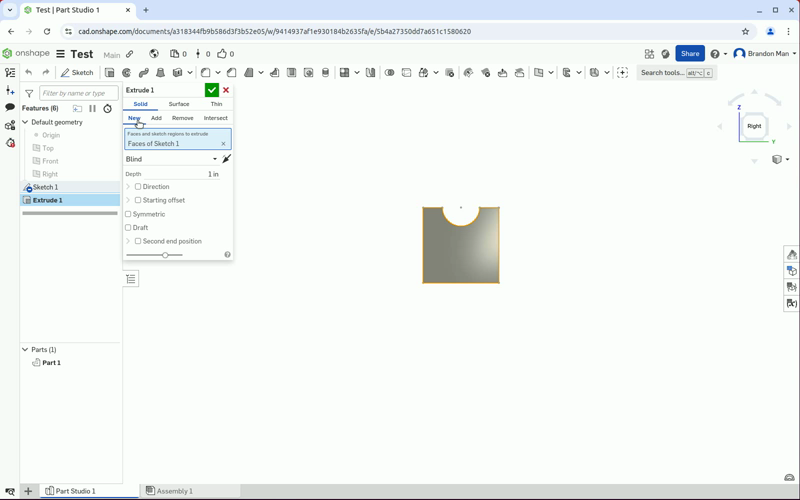
click(137, 120)
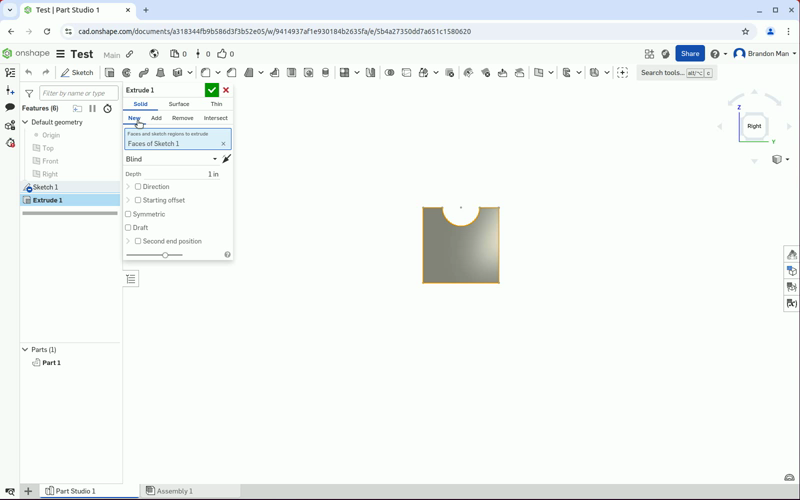
key(tab, 4)
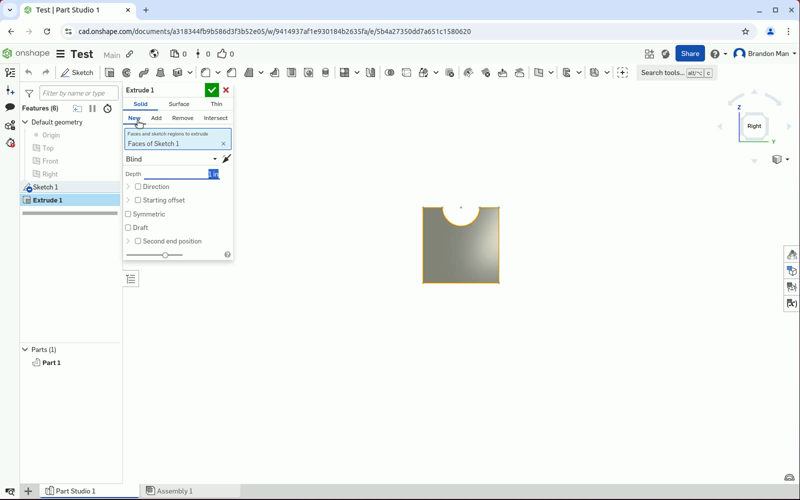
text(12.516)
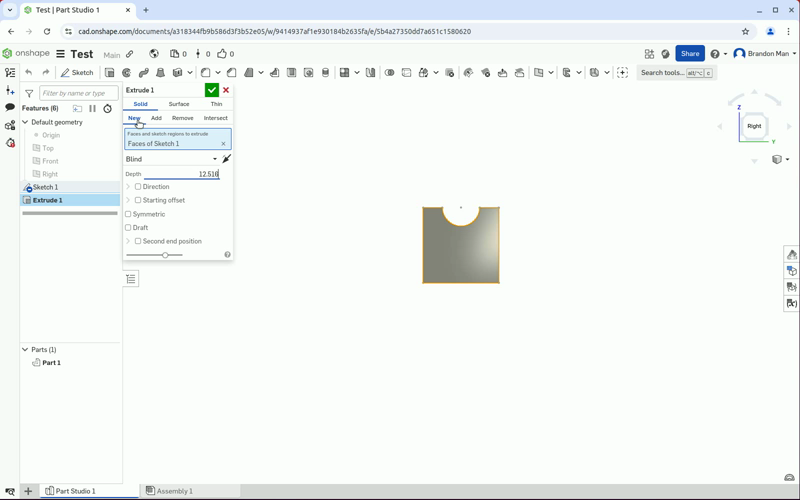
key(tab, 3)
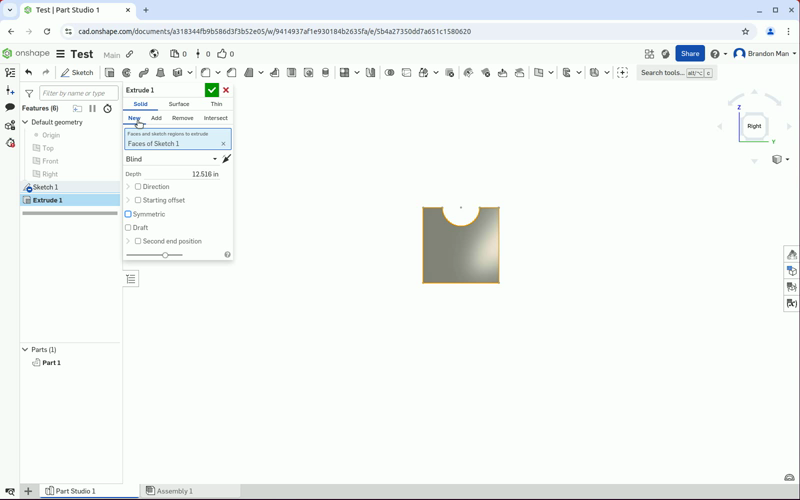
key(space)
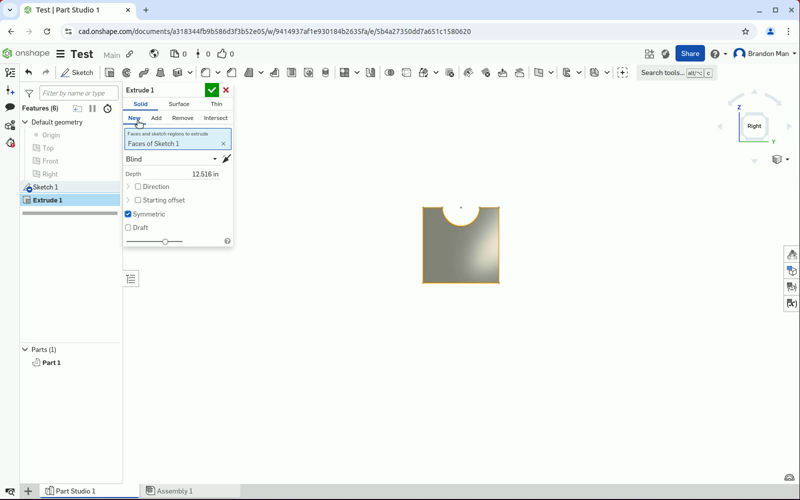
key(enter)
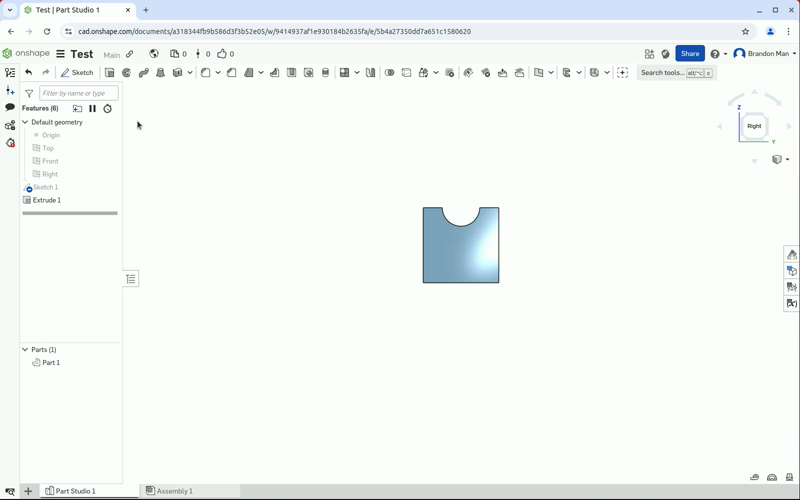
key(shift+h)
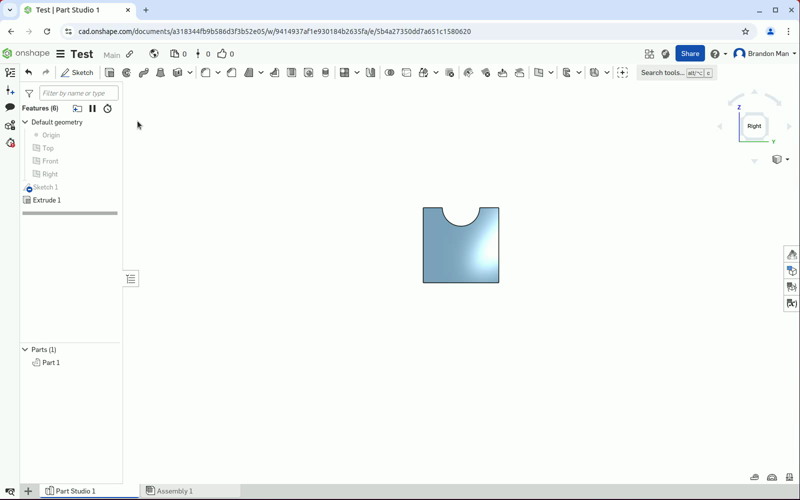
key(shift+h)
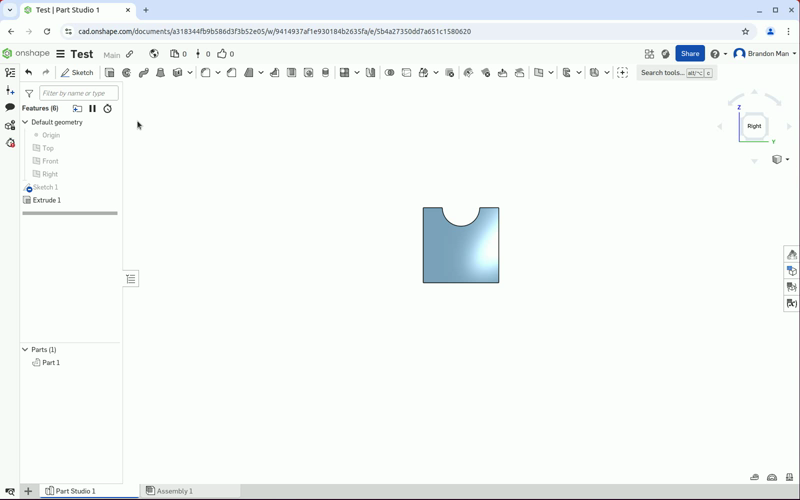
mouse_move(73, 189)
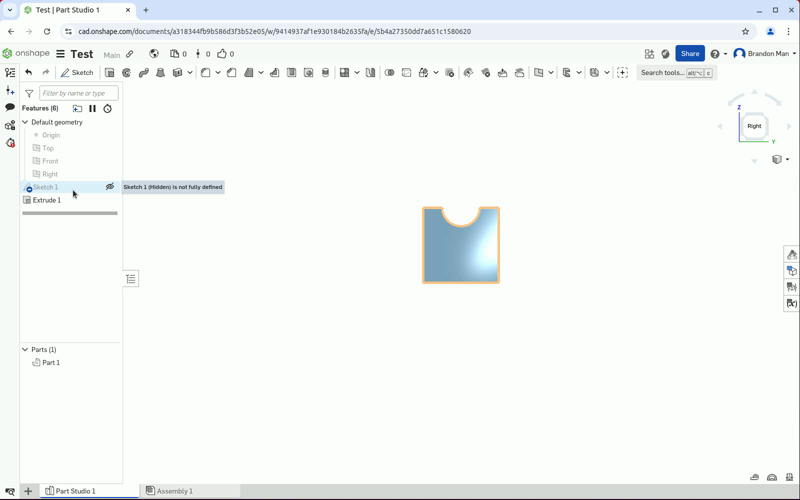
click(73, 189)
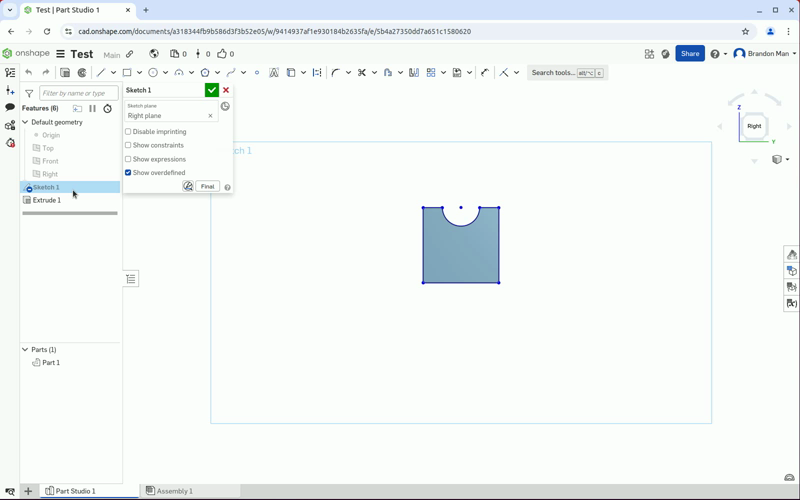
mouse_move(229, 92)
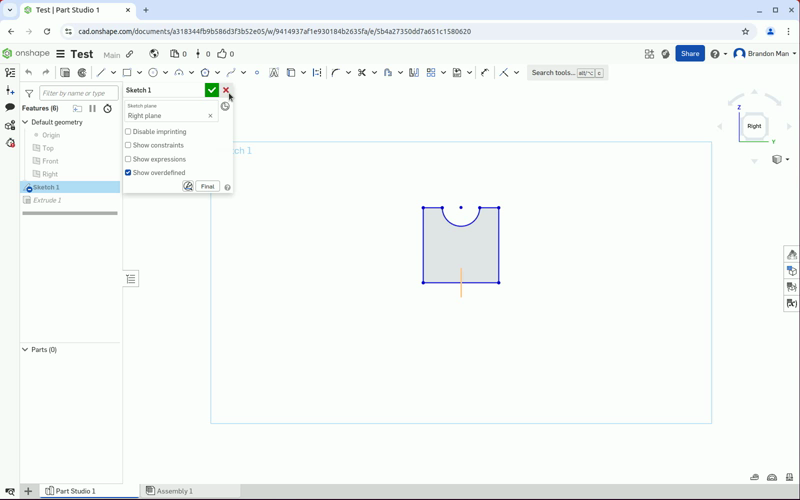
click(229, 92)
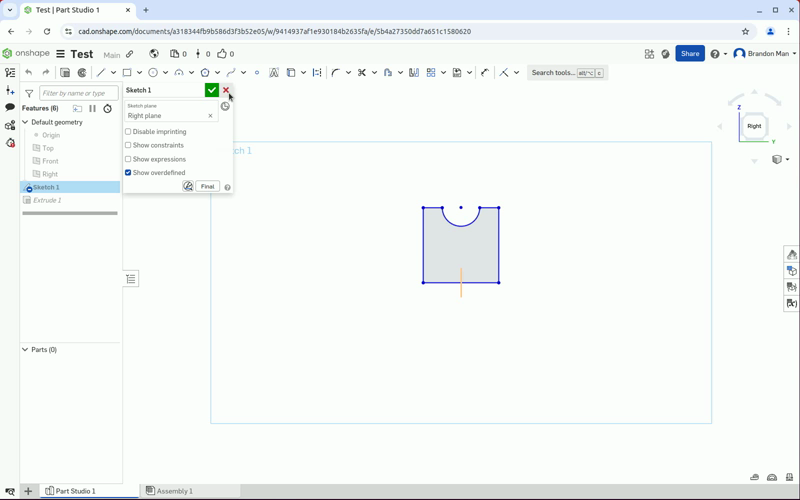
key(shift+s)
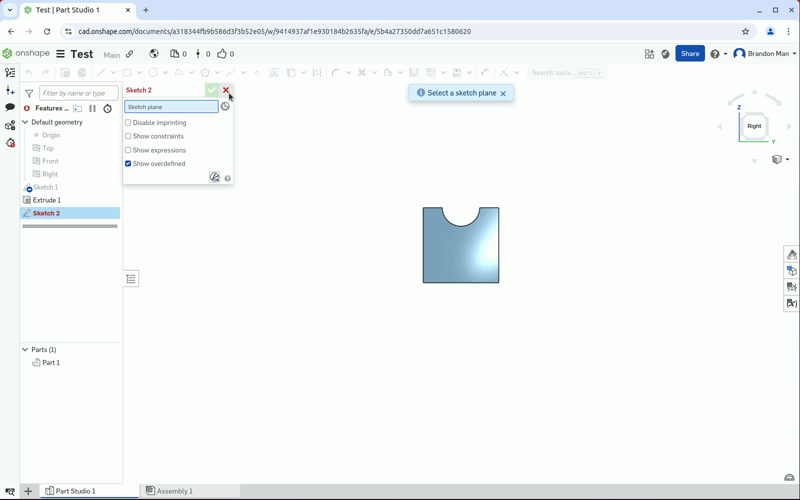
mouse_move(73, 176)
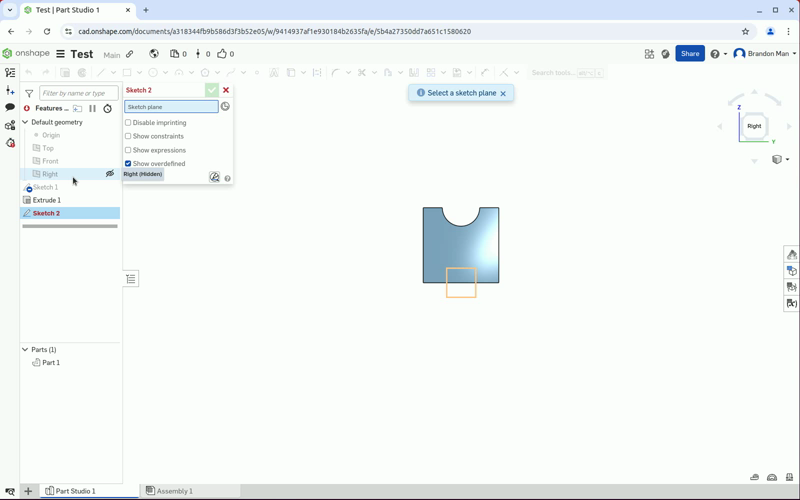
click(73, 176)
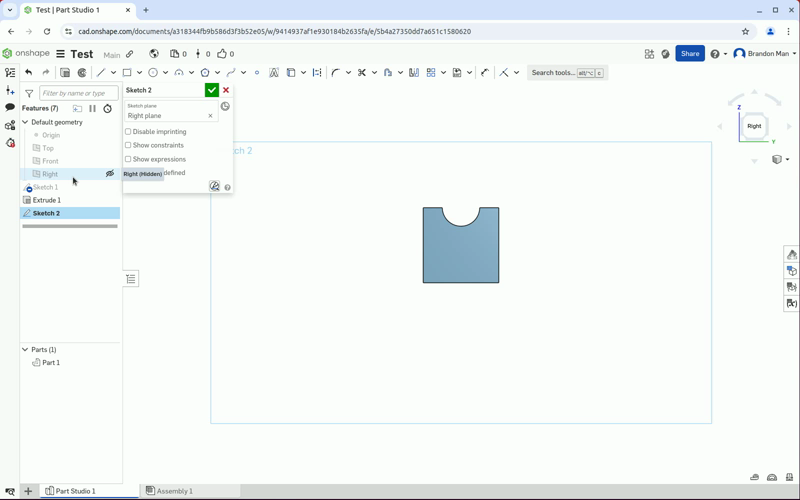
mouse_move(73, 352)
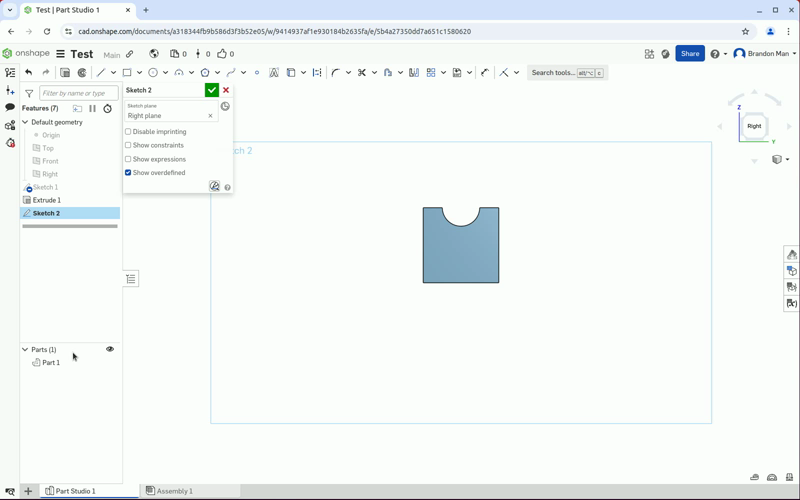
key(y)
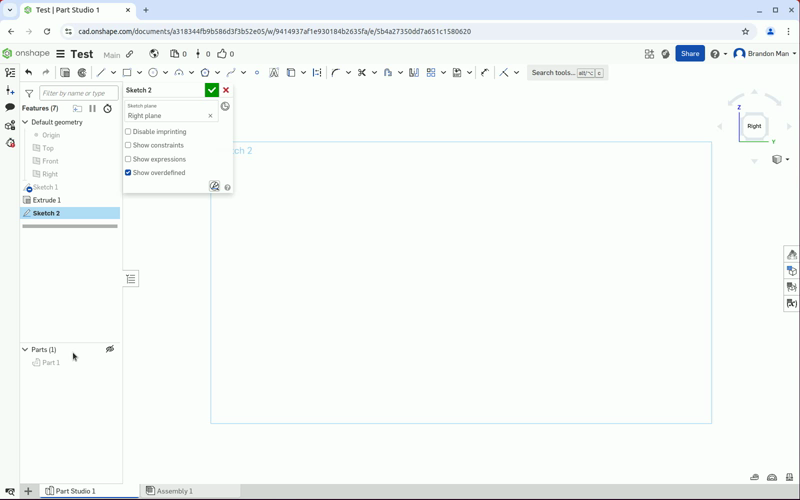
key(l)
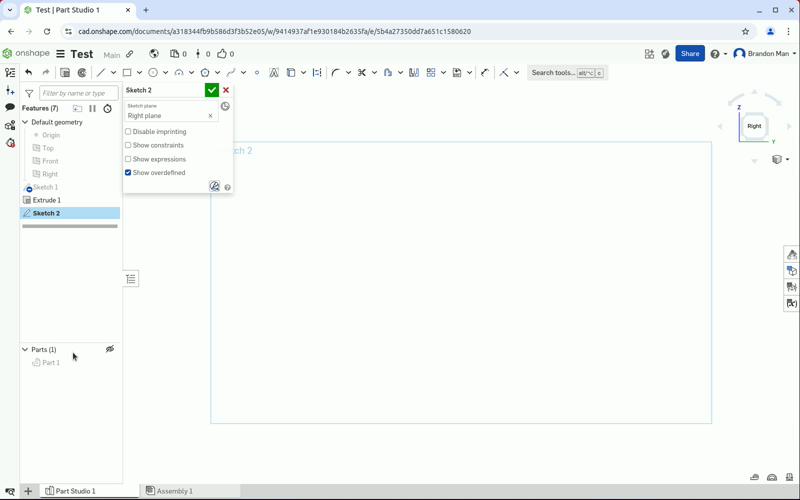
key_down(shift)
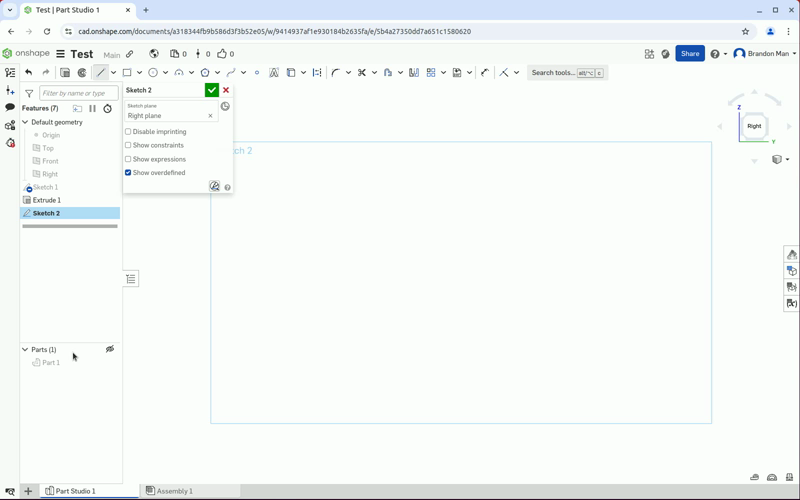
mouse_move(423, 207)
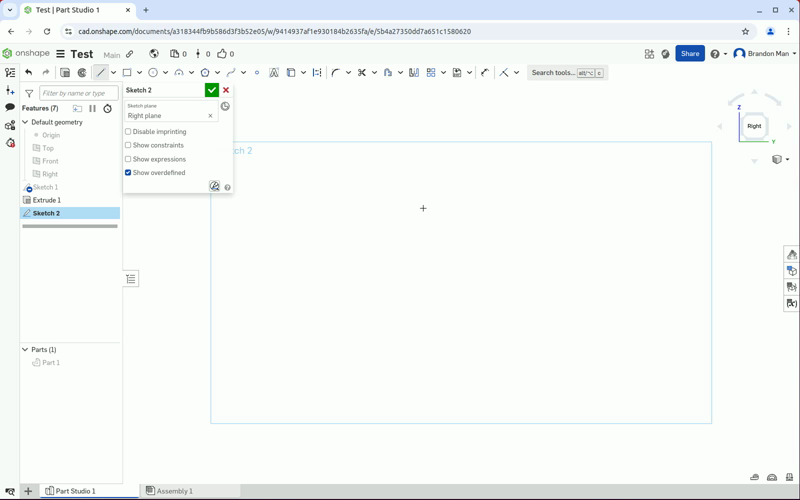
click(423, 207)
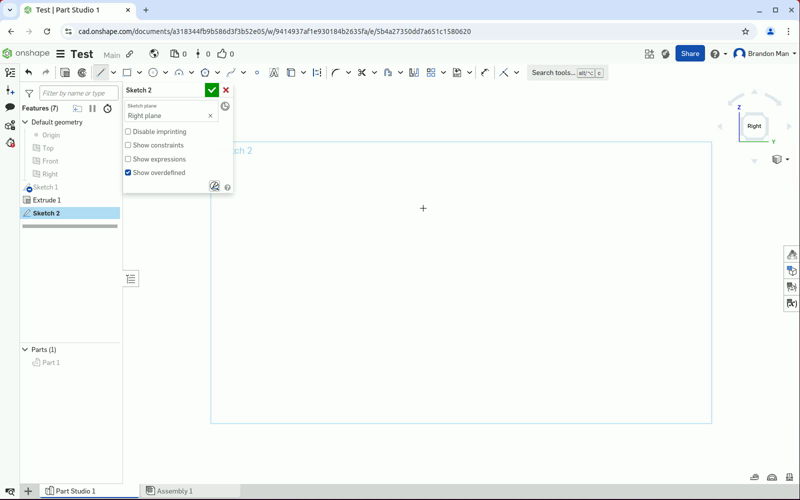
key_up(shift)
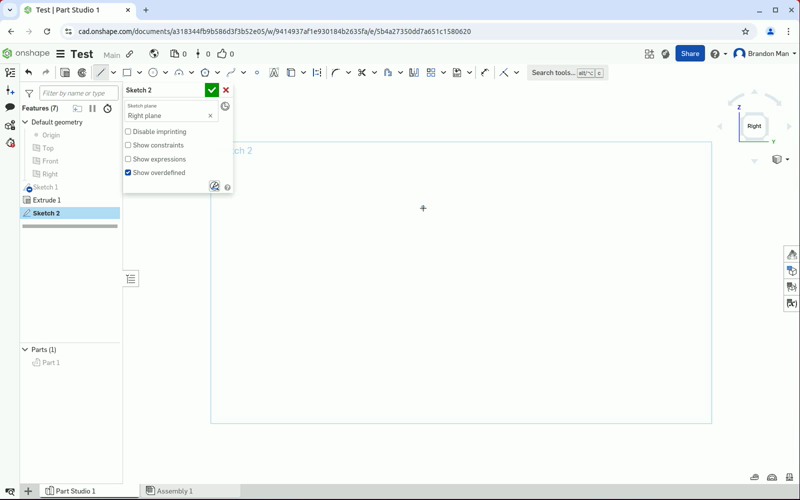
key_down(shift)
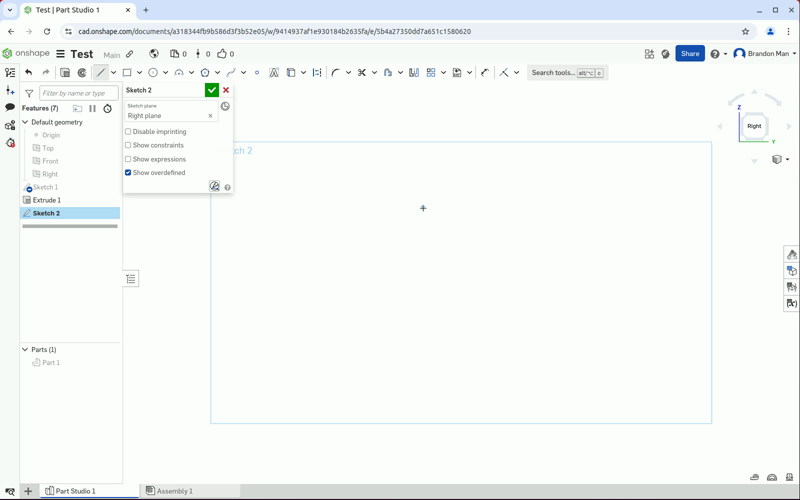
mouse_move(453, 207)
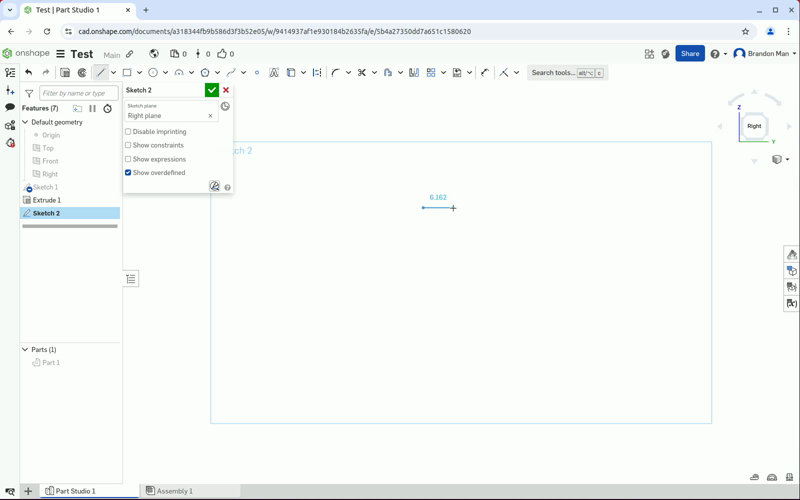
mouse_move(442, 207)
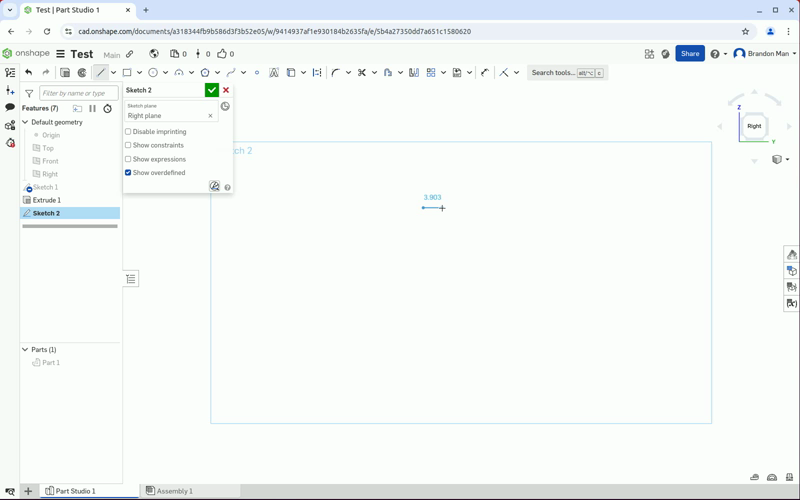
click(442, 207)
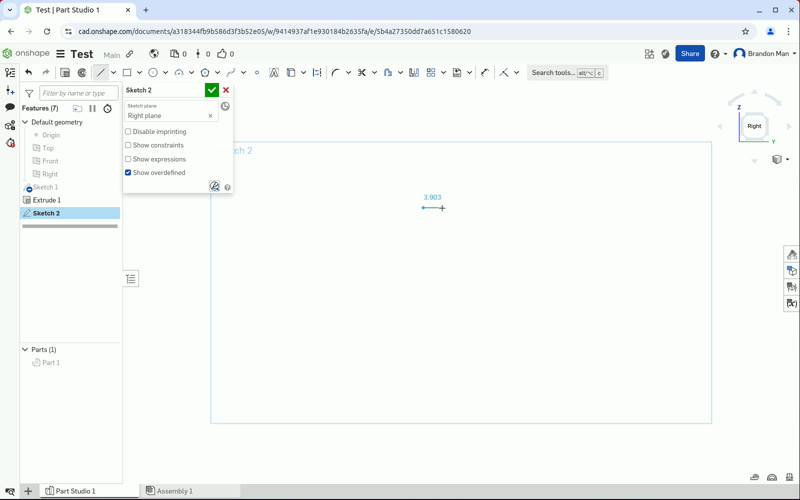
key_up(shift)
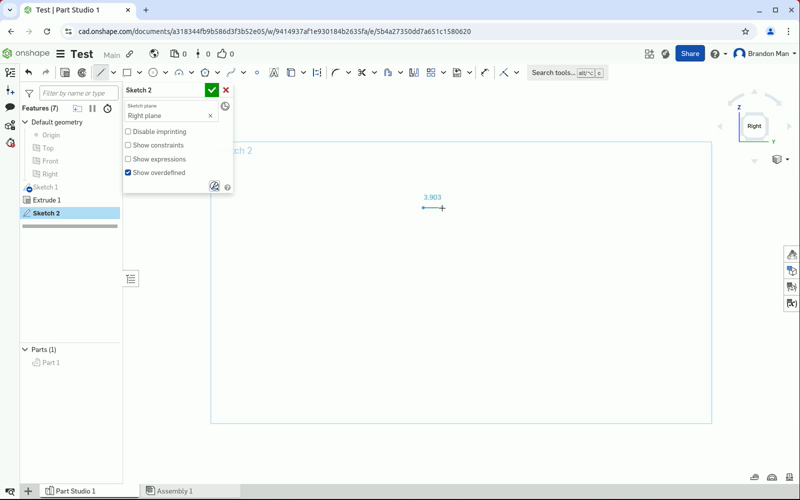
key(esc)
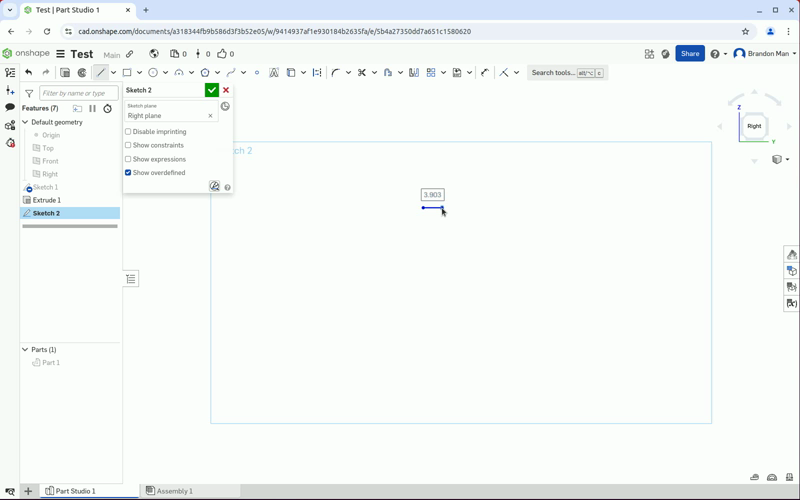
key(a)
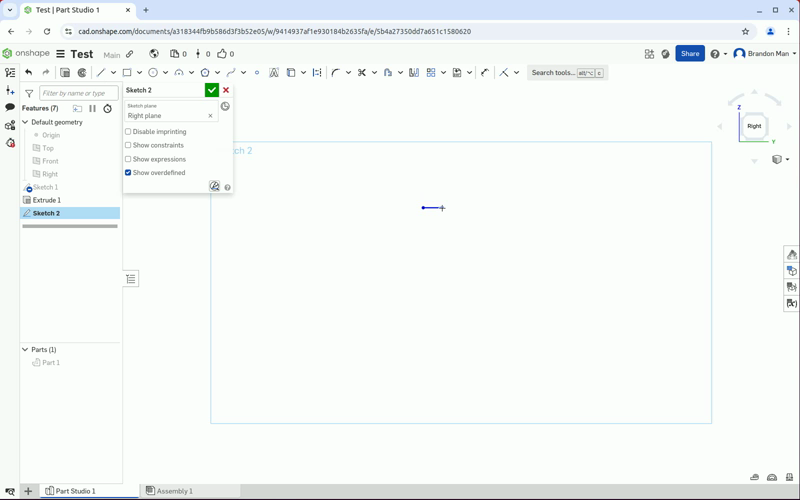
mouse_move(442, 207)
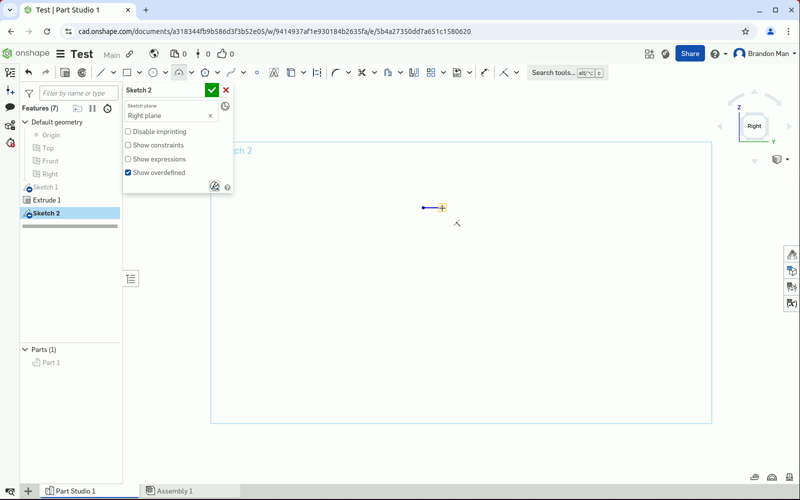
click(442, 207)
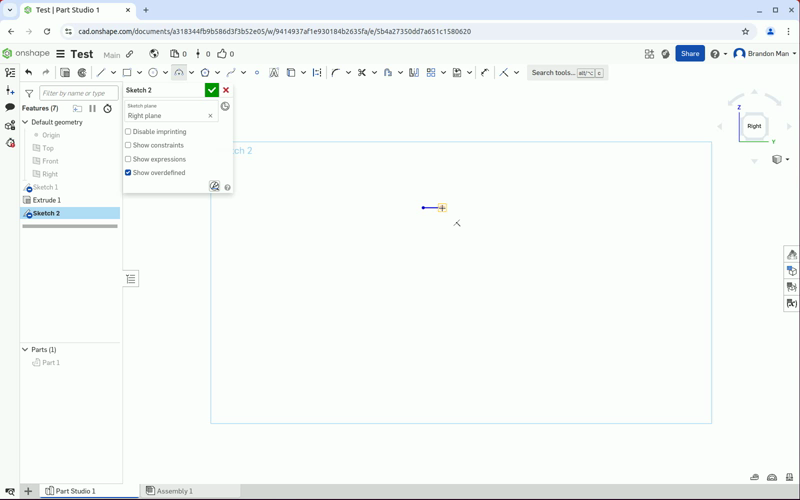
key_down(shift)
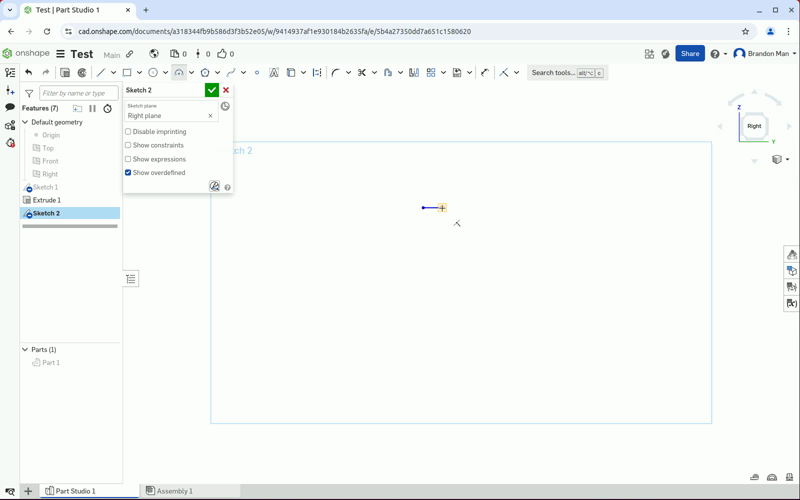
mouse_move(479, 207)
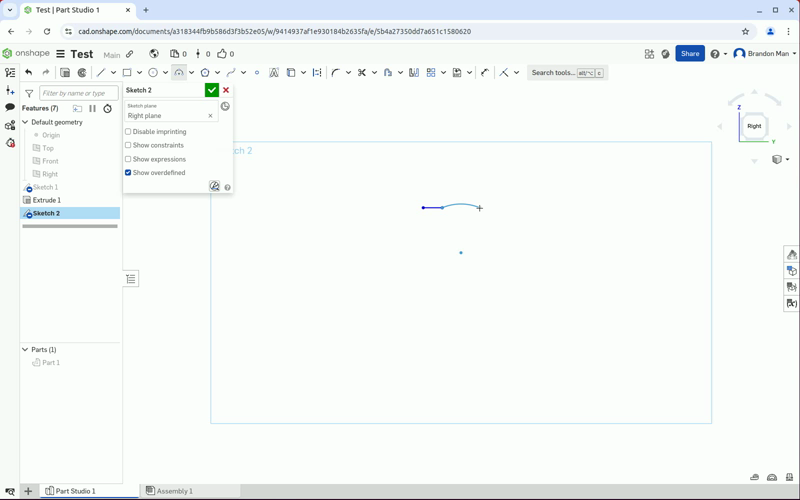
click(479, 207)
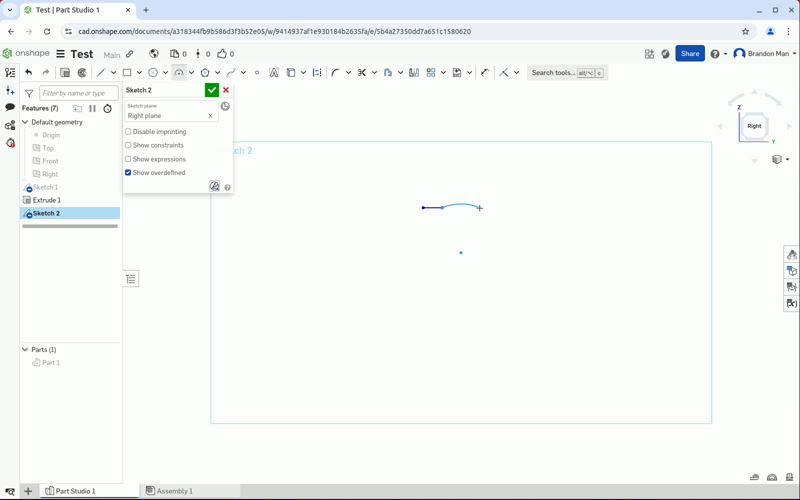
mouse_move(461, 189)
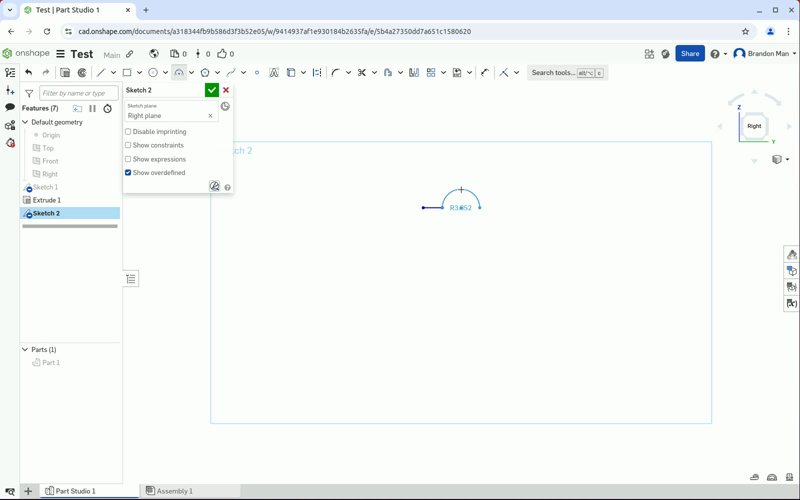
click(461, 189)
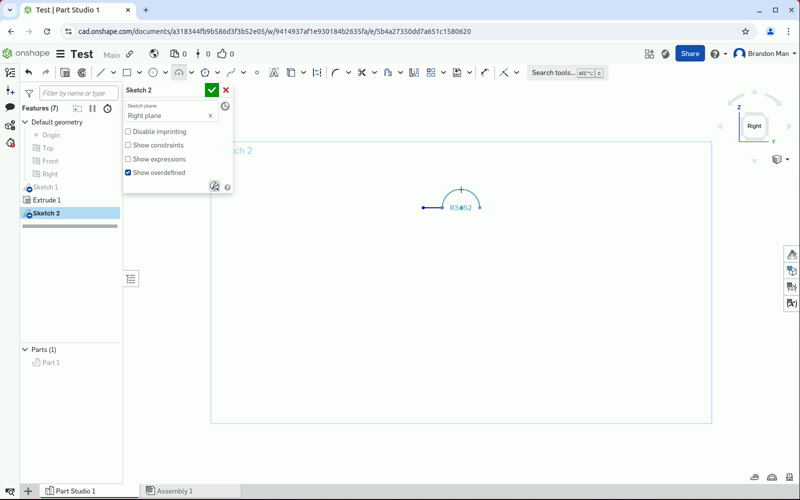
key_up(shift)
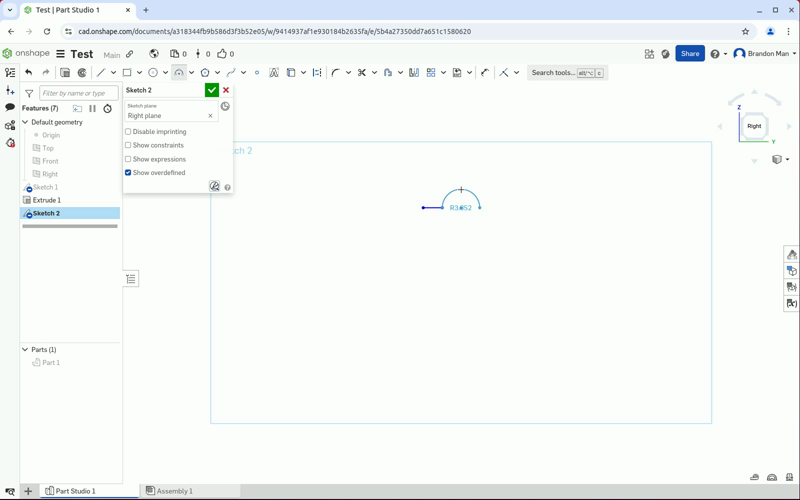
key(esc)
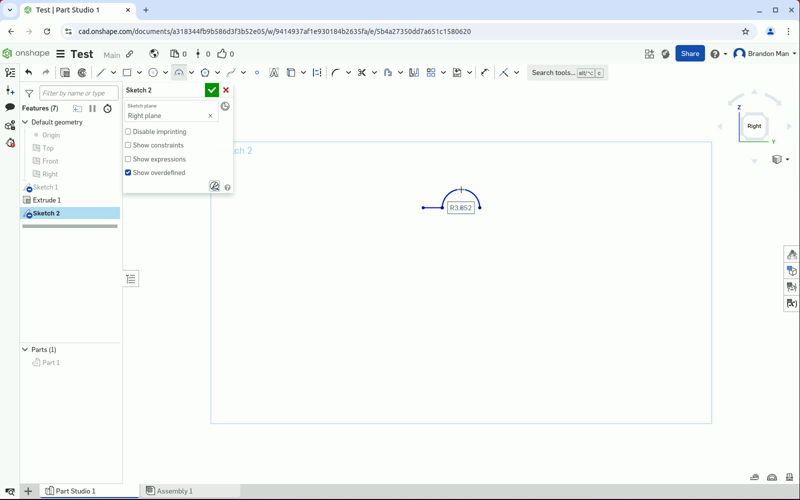
key(l)
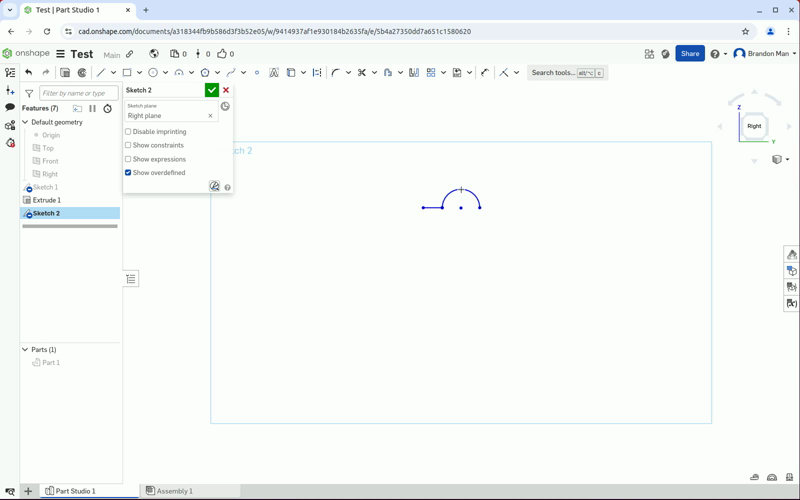
mouse_move(479, 207)
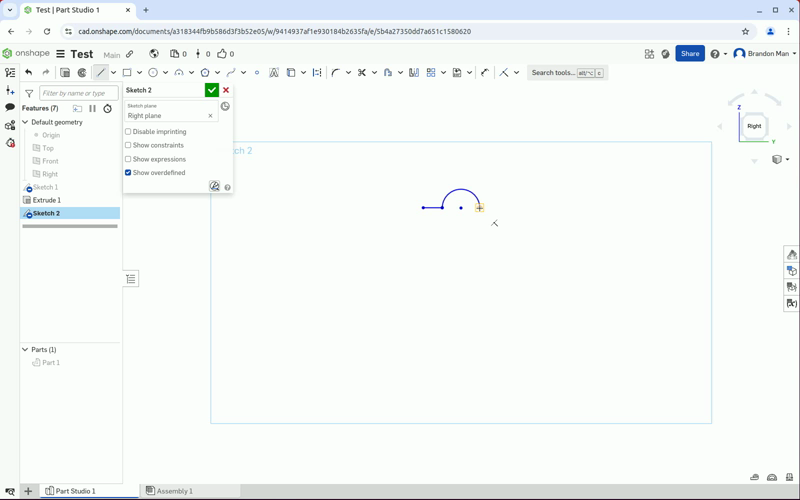
click(479, 207)
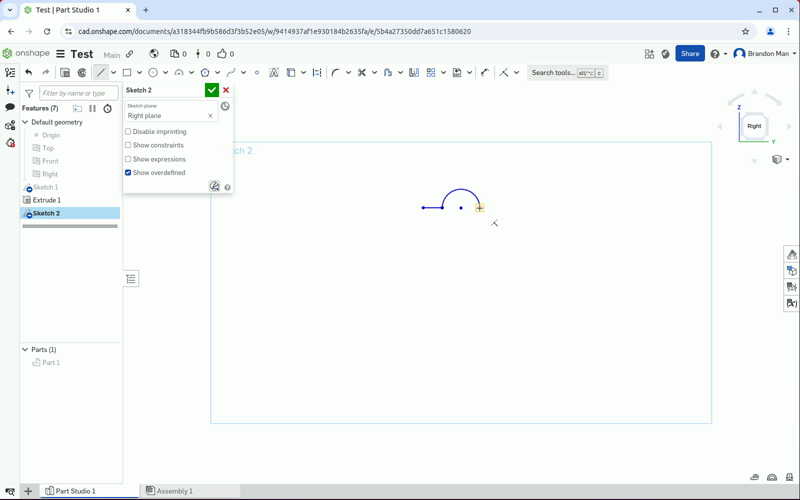
key_down(shift)
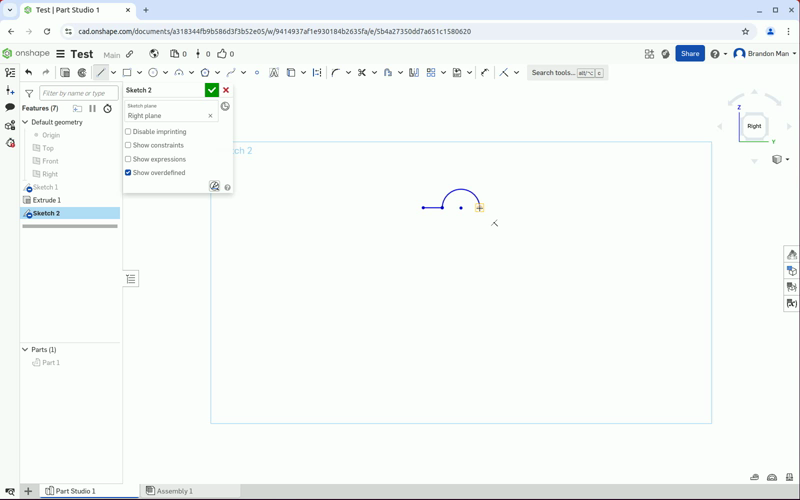
mouse_move(509, 207)
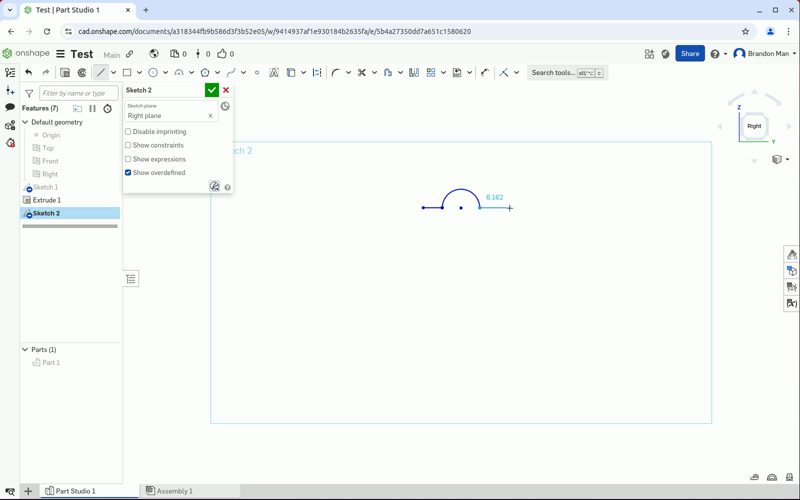
mouse_move(498, 207)
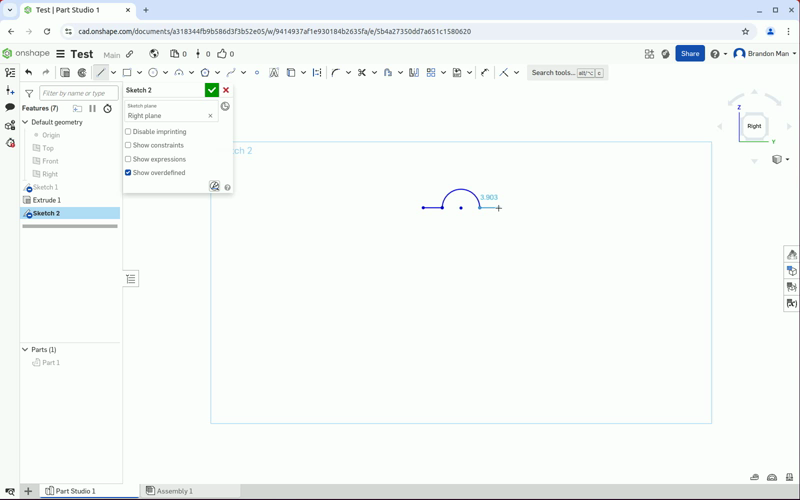
click(498, 207)
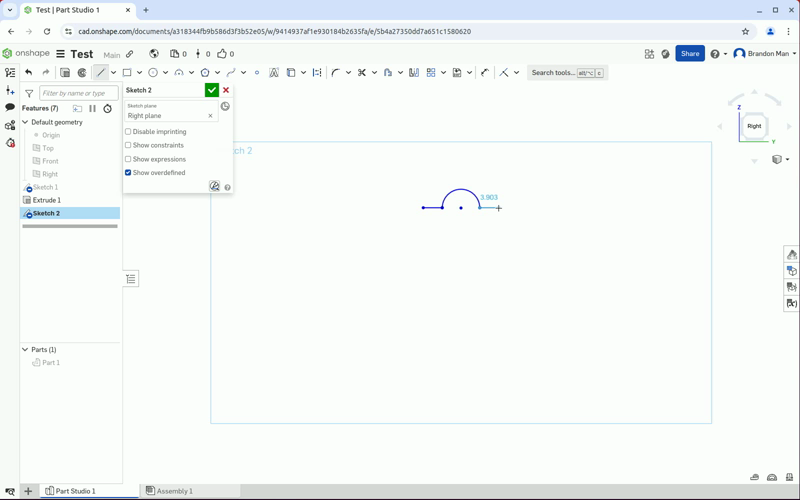
key_up(shift)
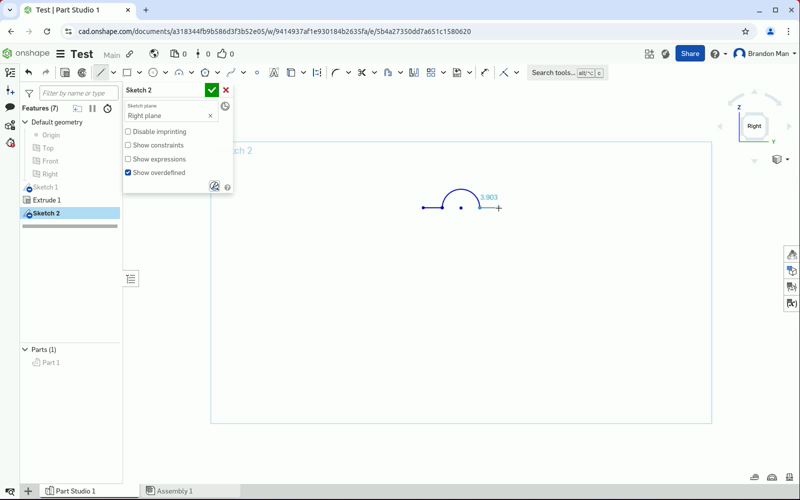
key(esc)
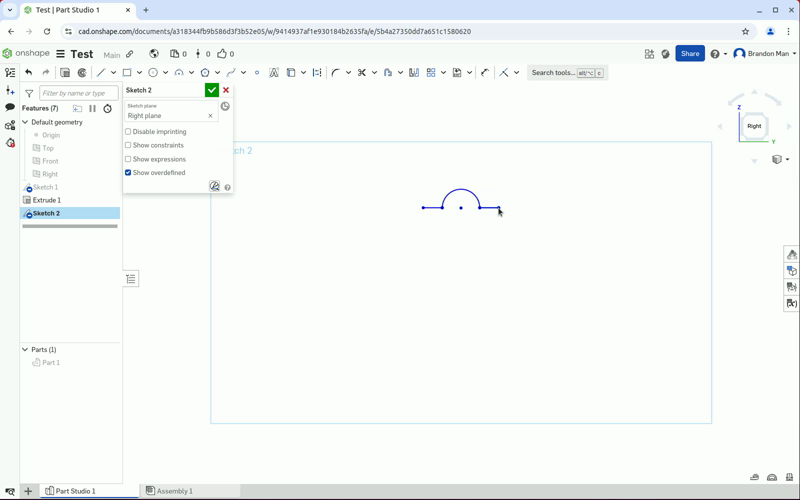
key(a)
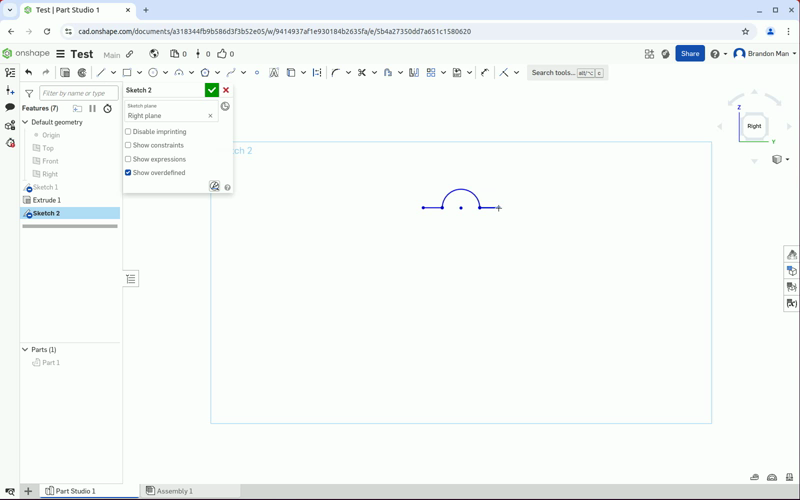
mouse_move(498, 207)
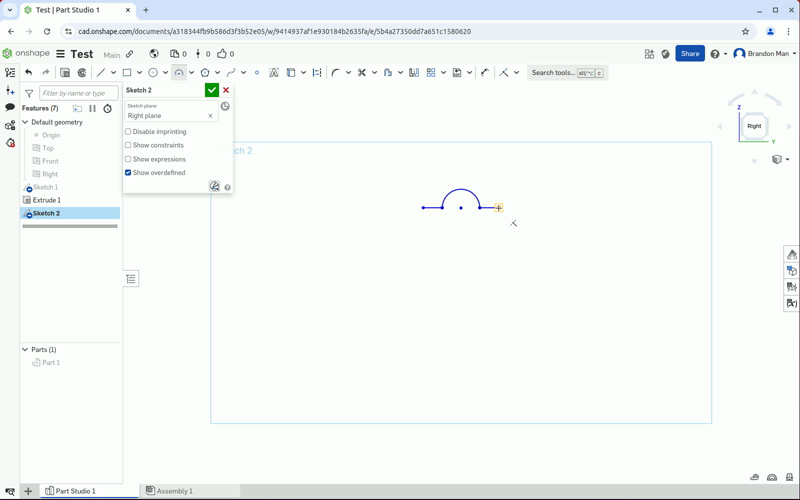
click(498, 207)
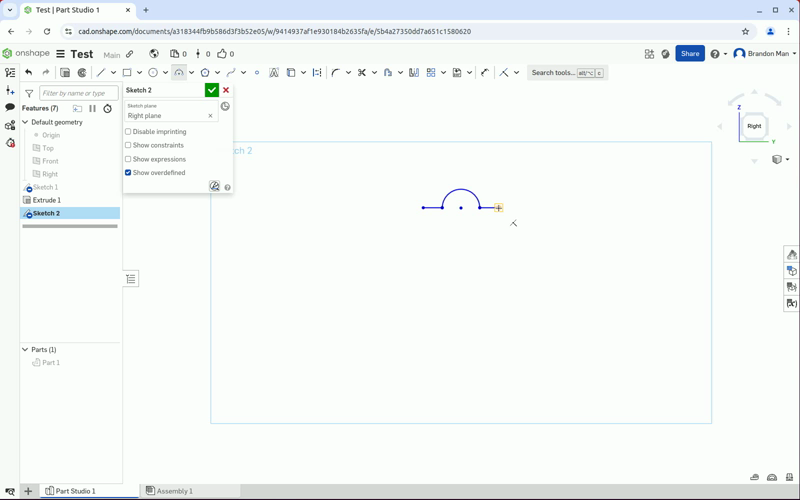
mouse_move(423, 207)
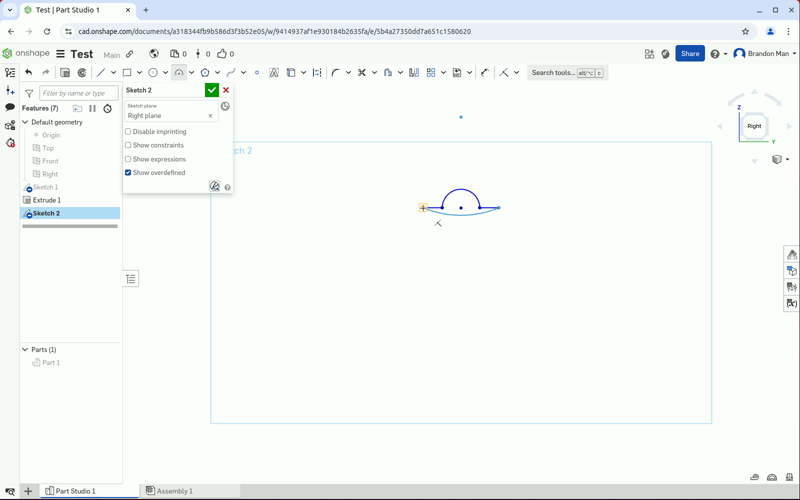
click(423, 207)
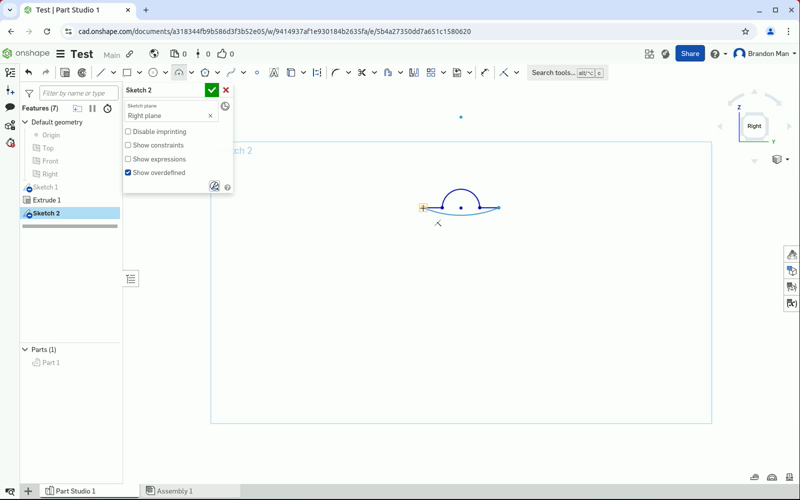
key_down(shift)
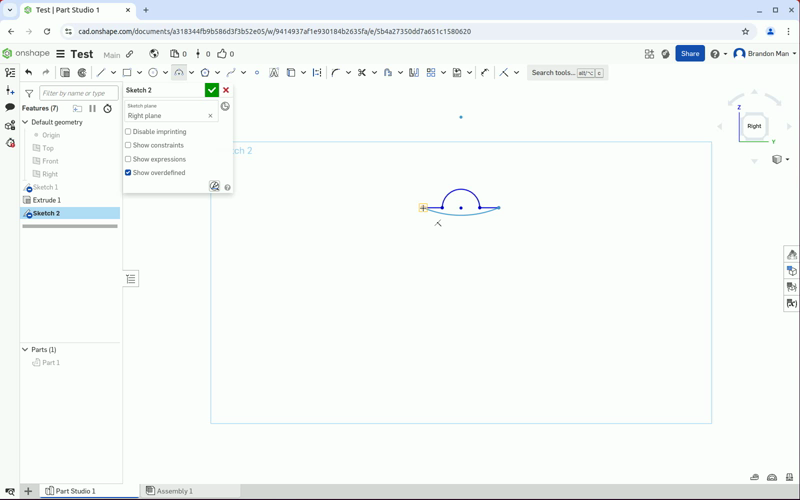
mouse_move(461, 170)
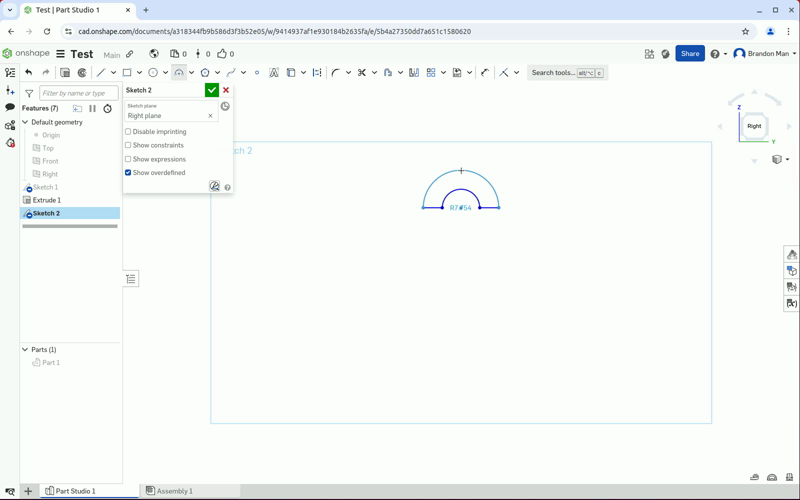
click(461, 170)
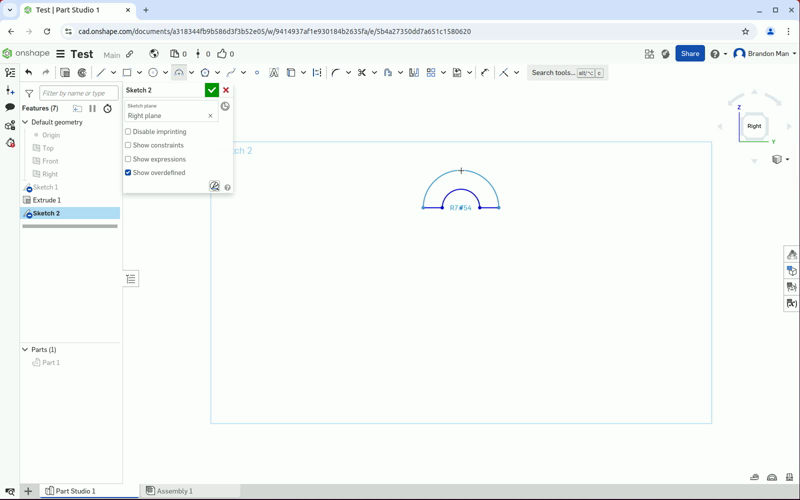
key_up(shift)
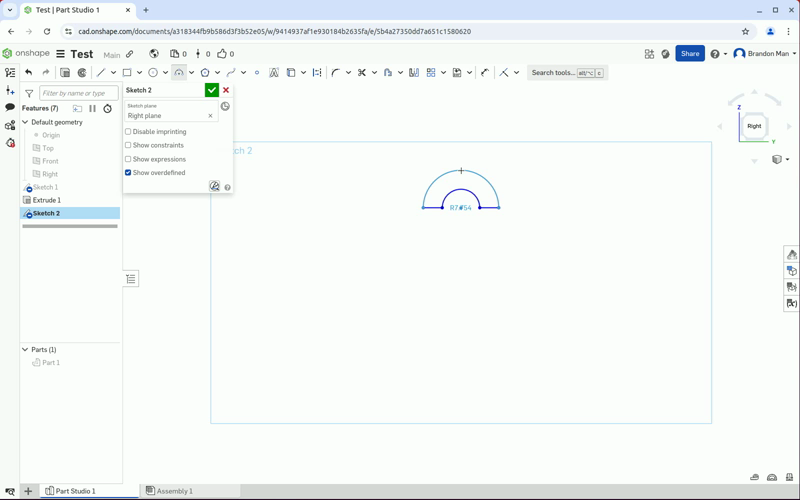
key(esc)
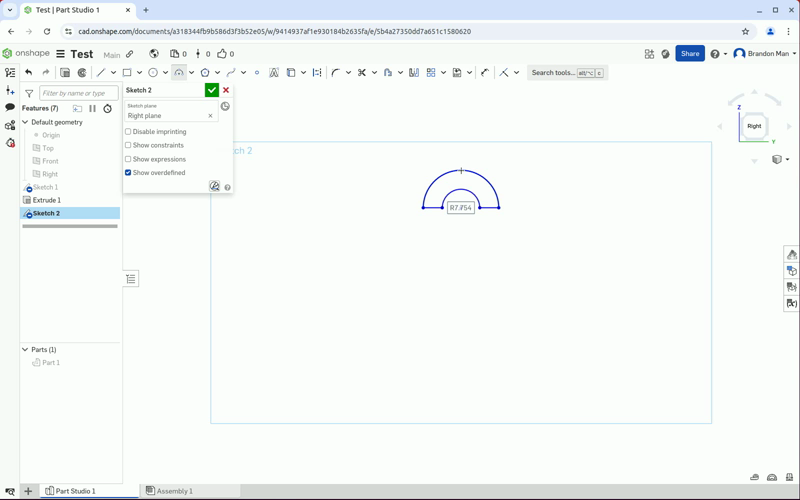
mouse_move(478, 178)
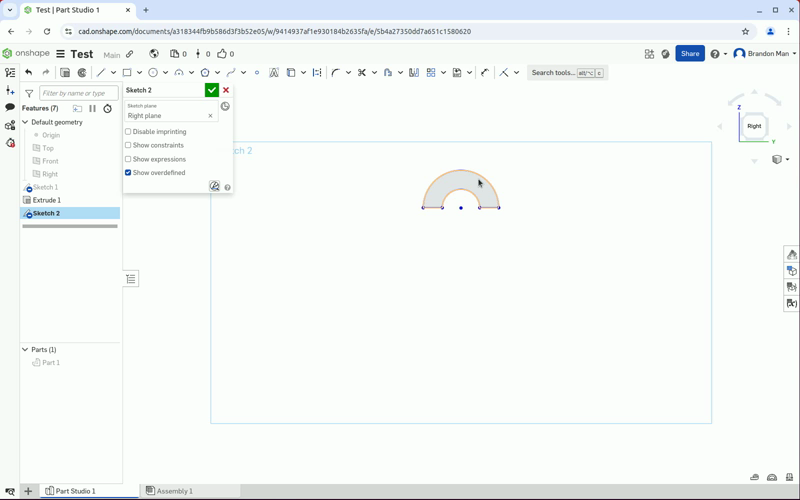
scroll(6)
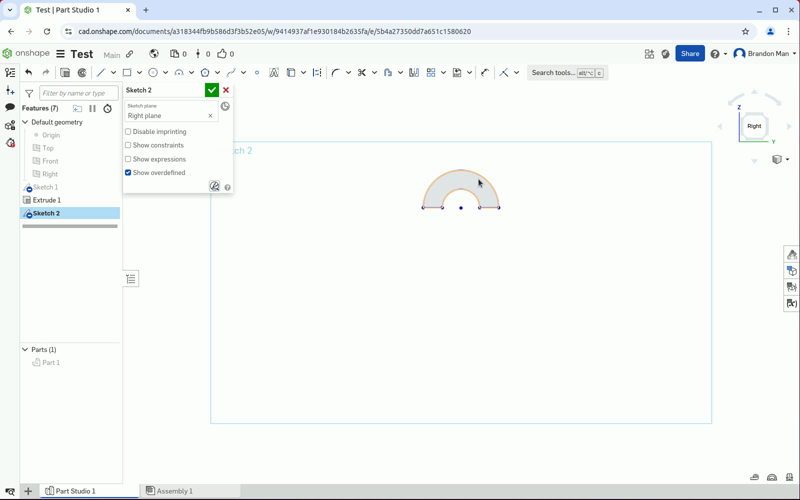
scroll(6)
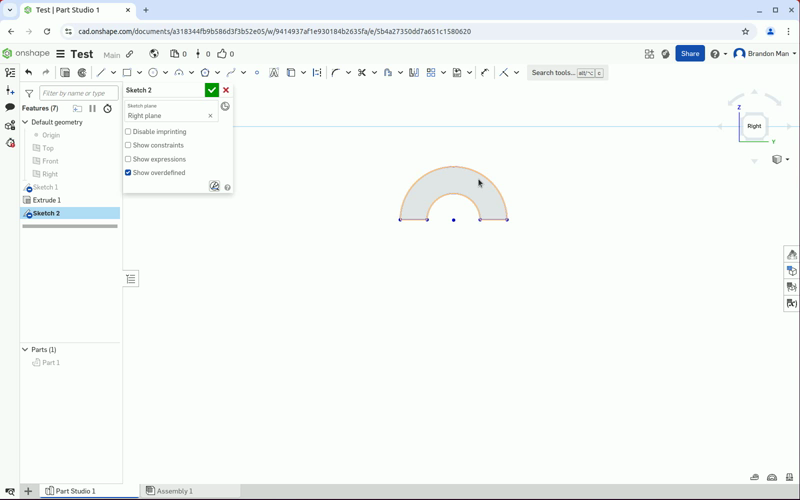
scroll(6)
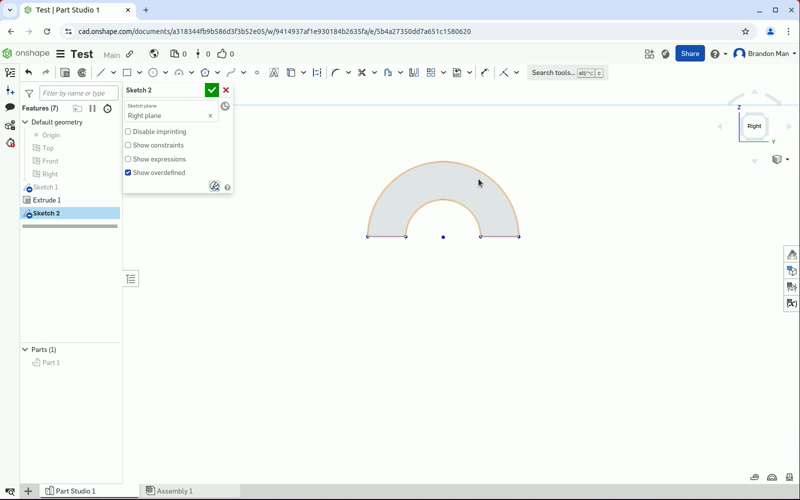
scroll(6)
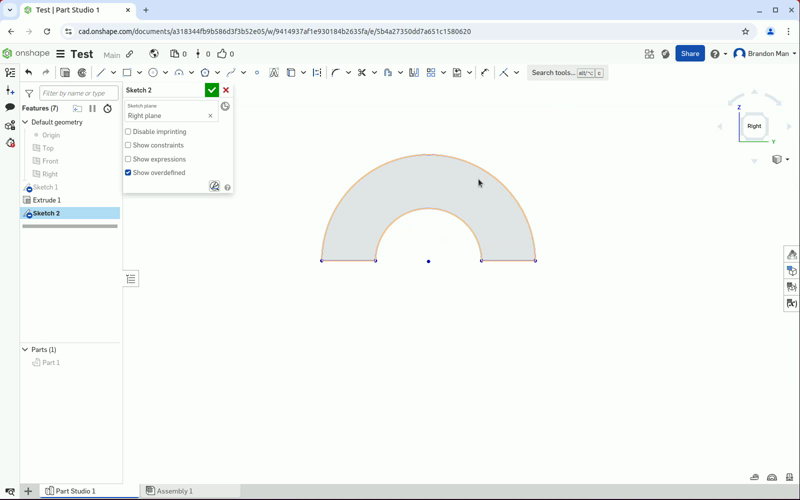
scroll(6)
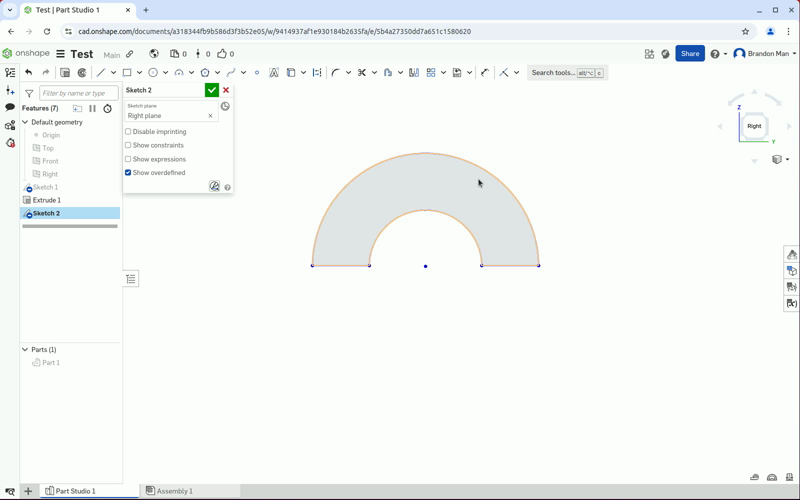
scroll(6)
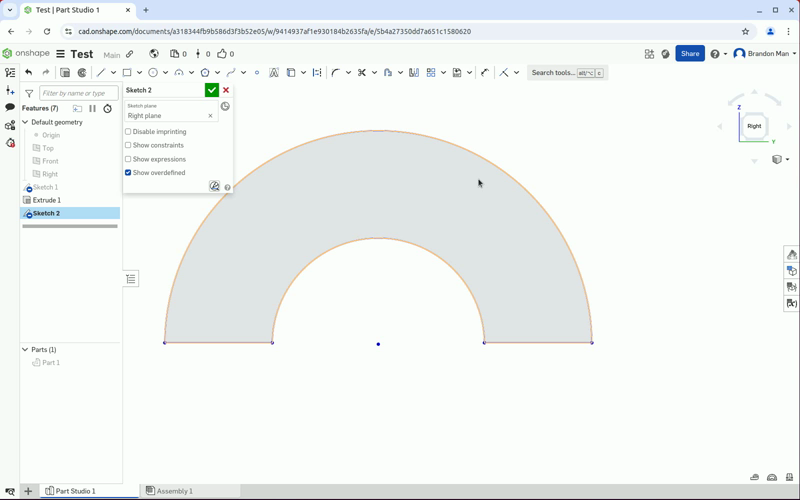
scroll(6)
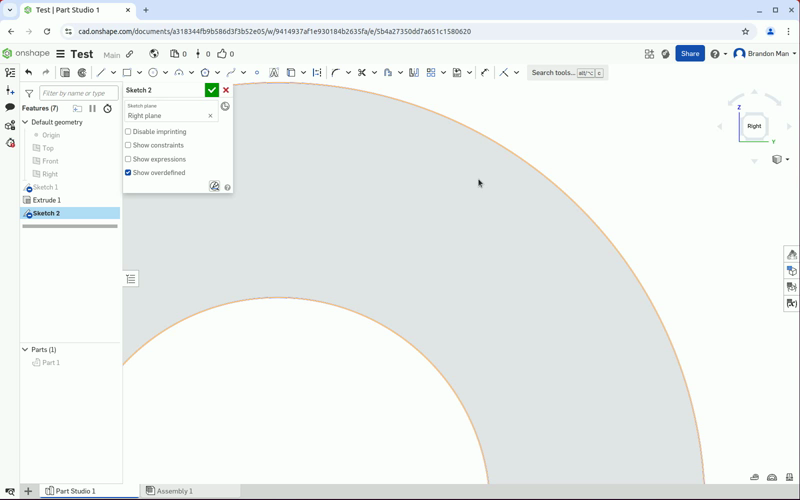
click(478, 178)
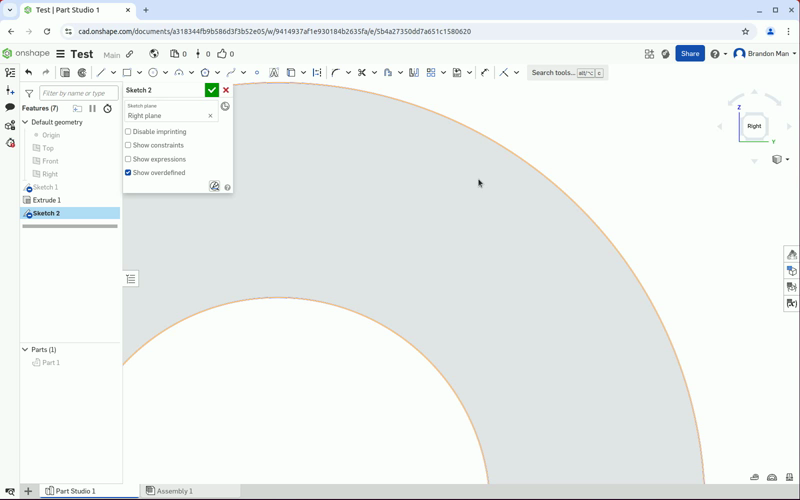
scroll(-6)
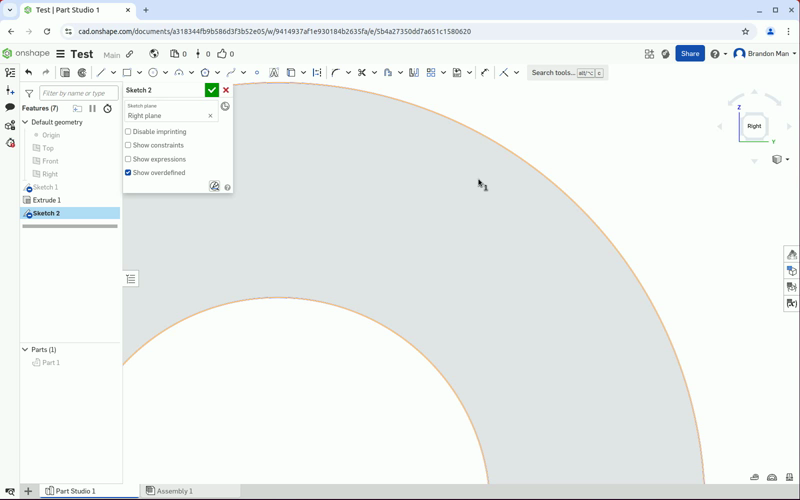
scroll(-6)
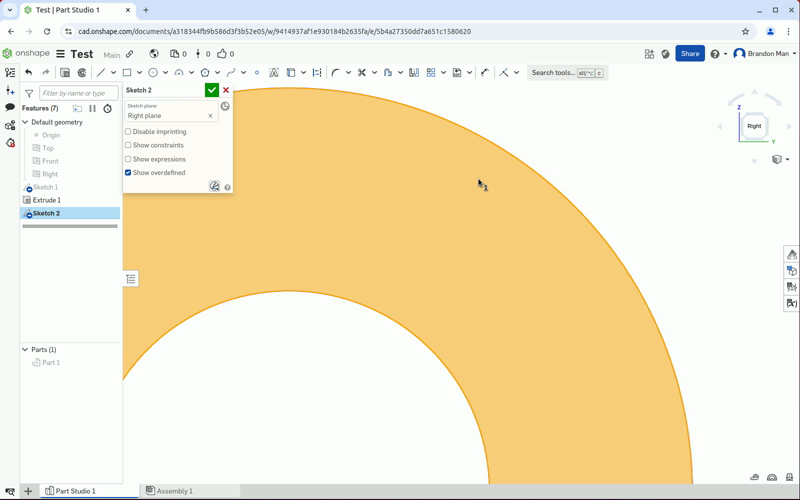
scroll(-6)
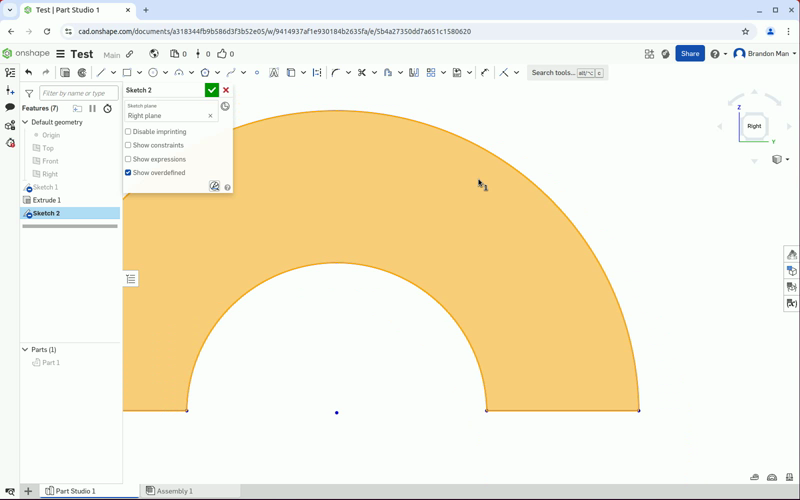
scroll(-6)
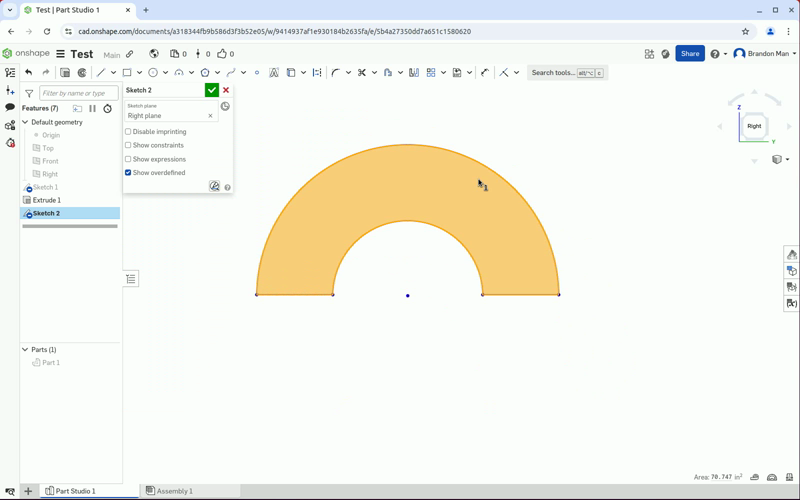
scroll(-6)
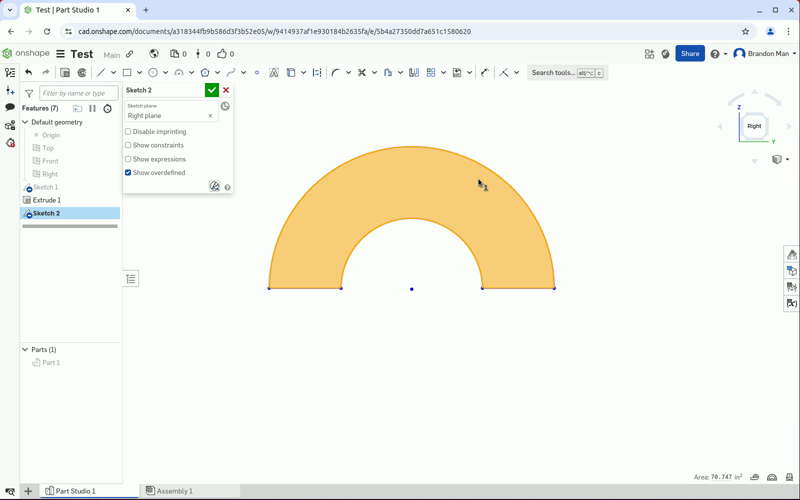
scroll(-6)
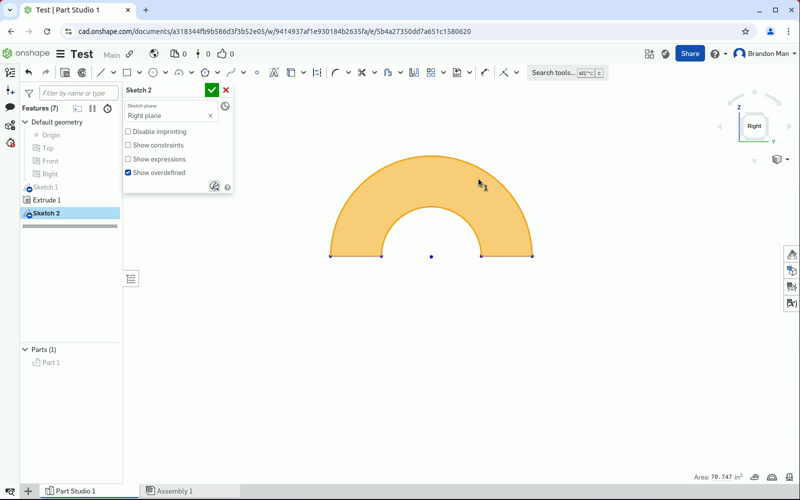
scroll(-6)
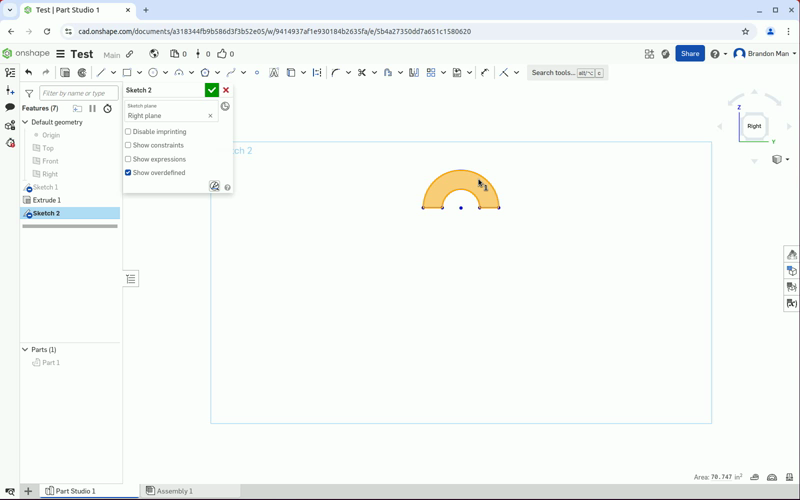
mouse_move(73, 352)
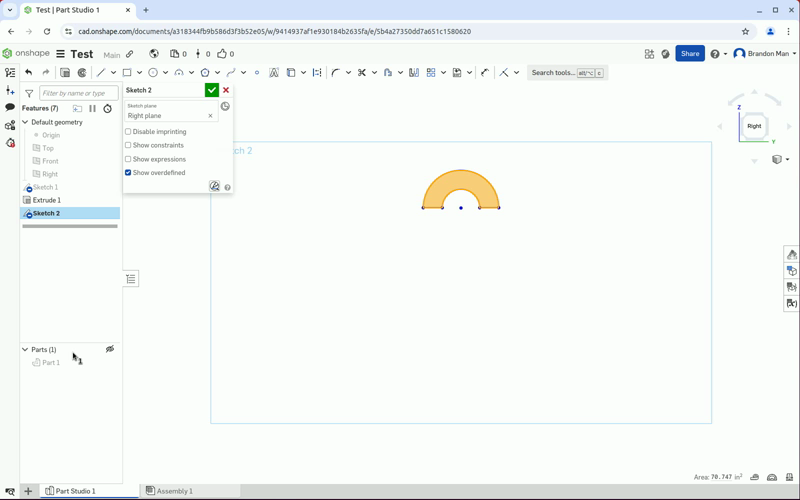
key(shift+y)
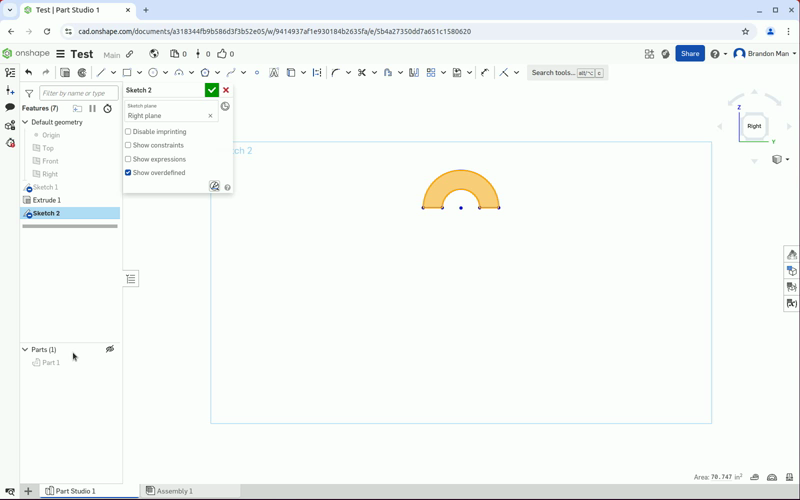
key(shift+e)
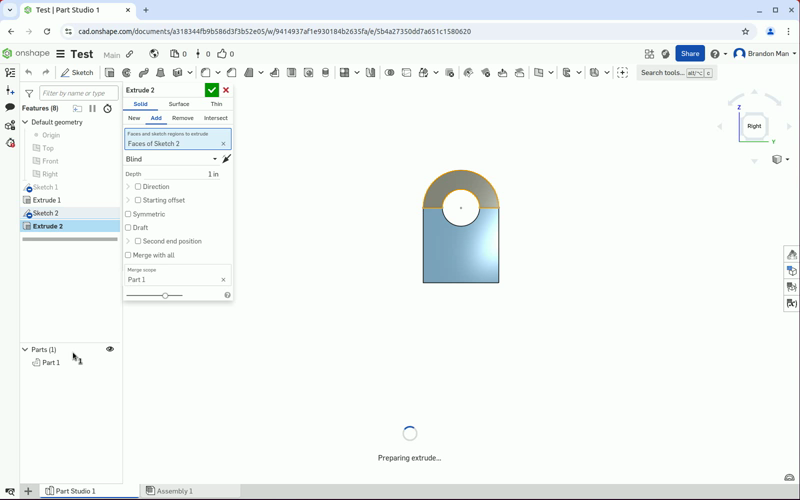
mouse_move(143, 106)
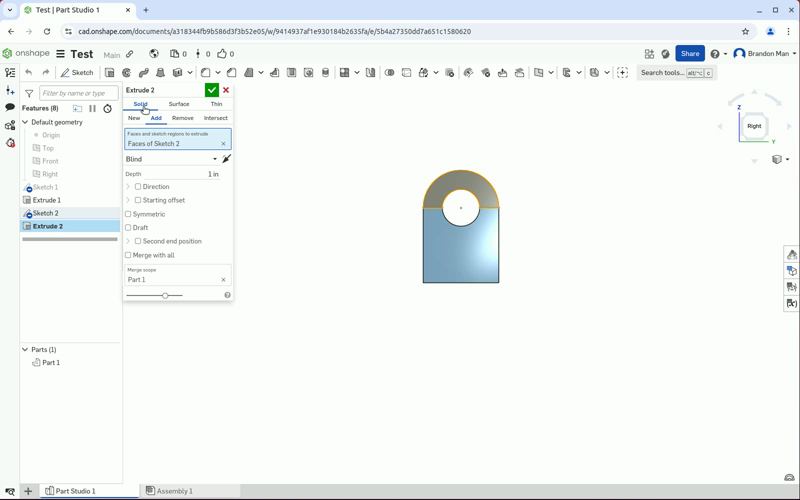
click(143, 106)
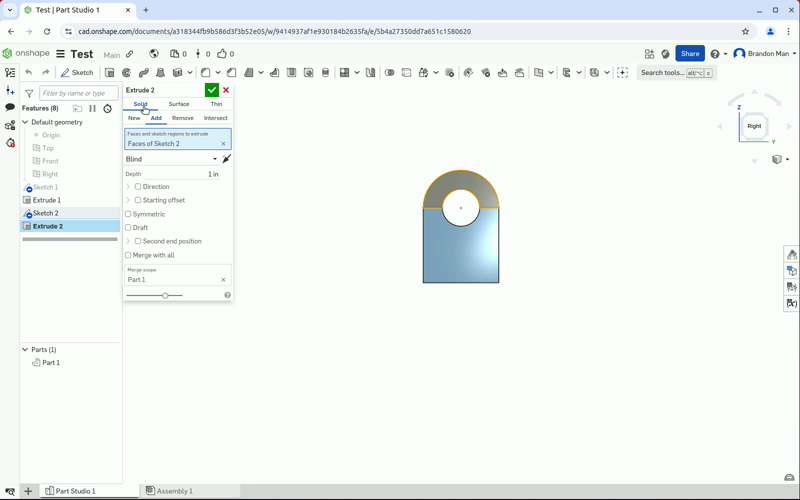
mouse_move(137, 120)
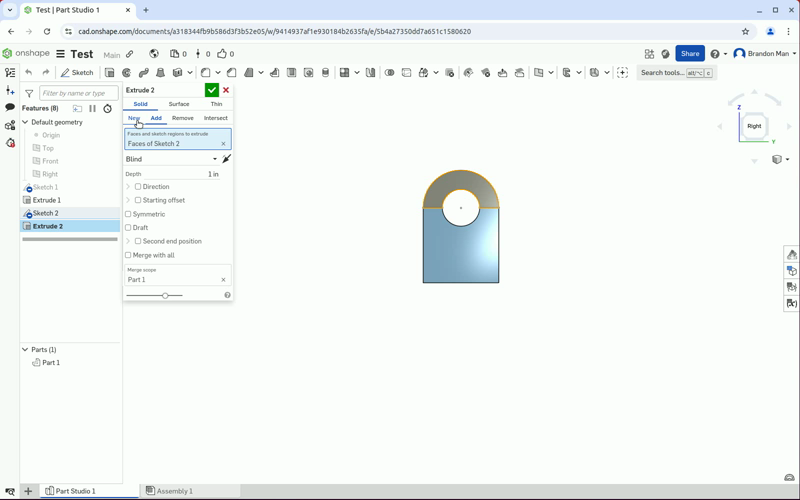
click(137, 120)
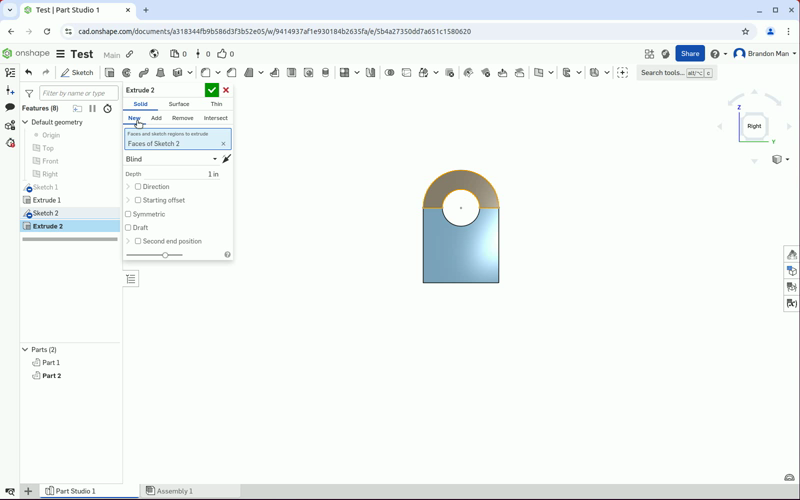
key(tab, 4)
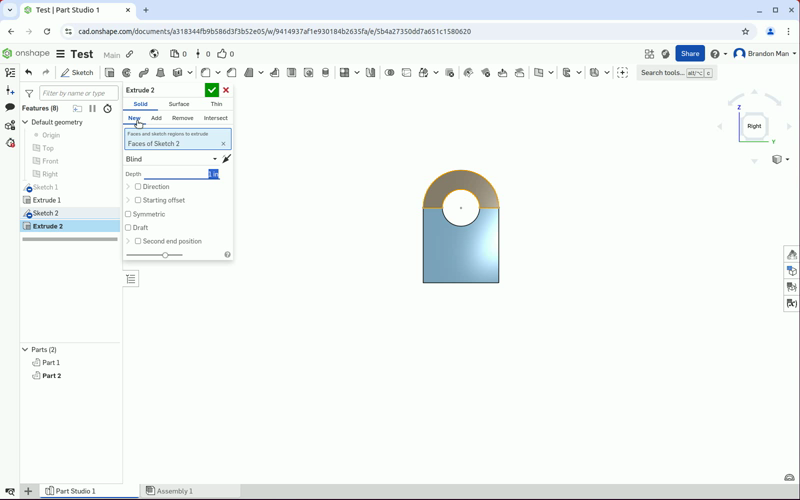
text(12.516)
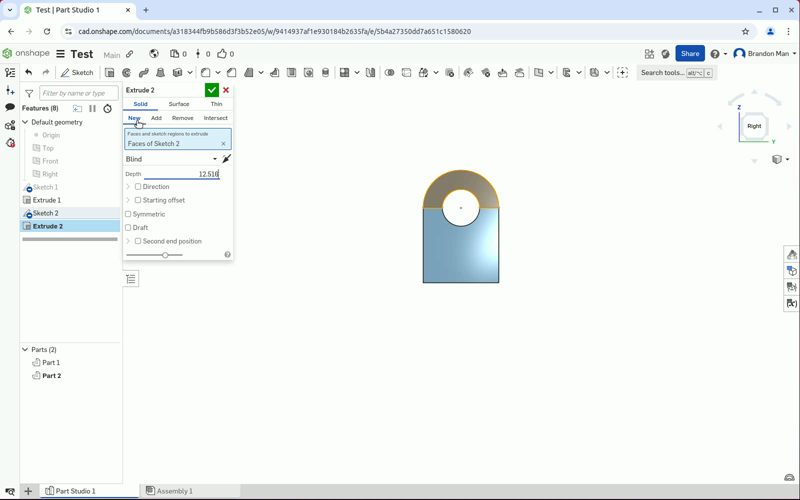
key(tab, 3)
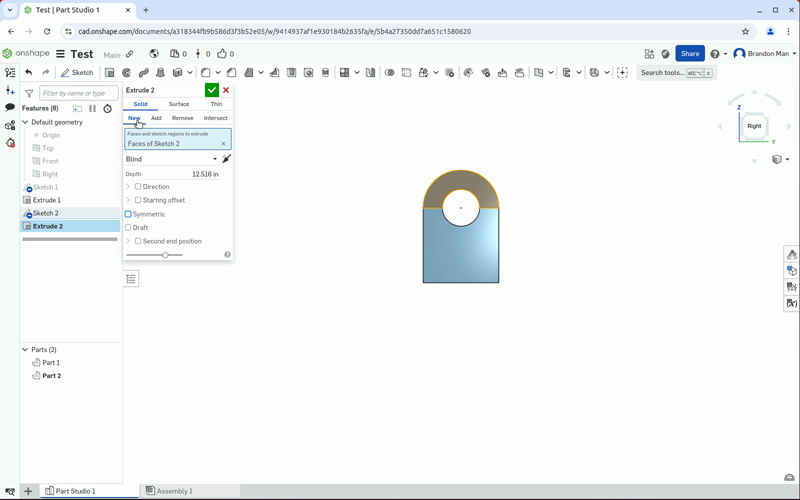
key(space)
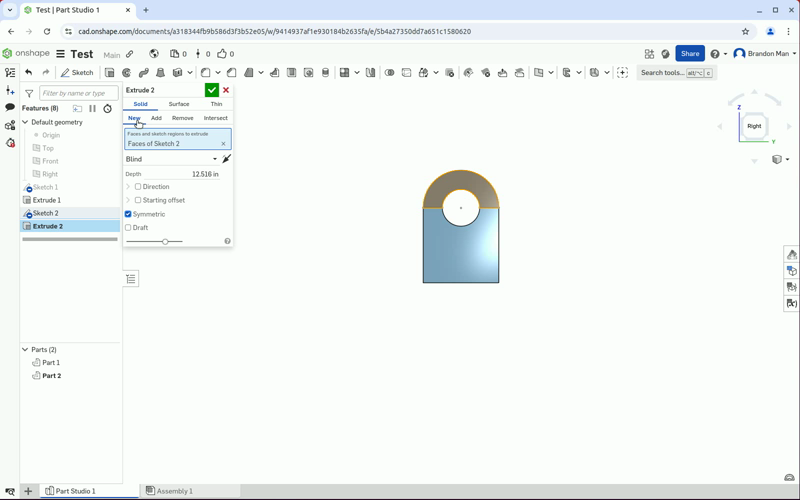
key(enter)
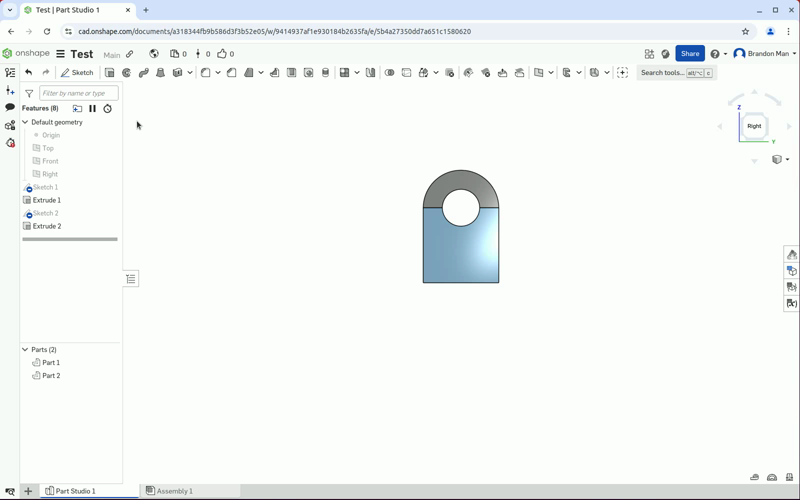
key(shift+h)
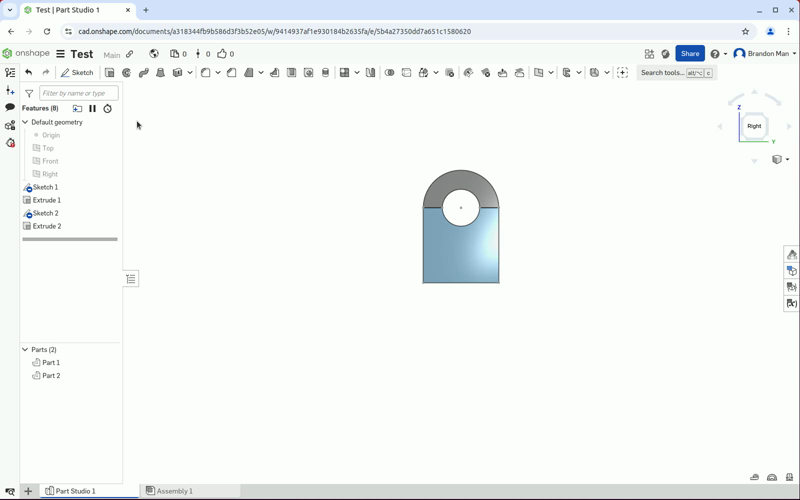
key(shift+h)
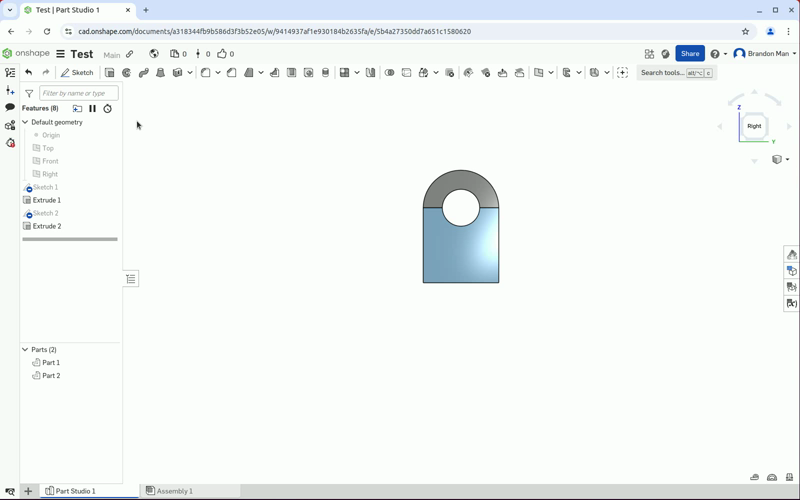
mouse_move(73, 189)
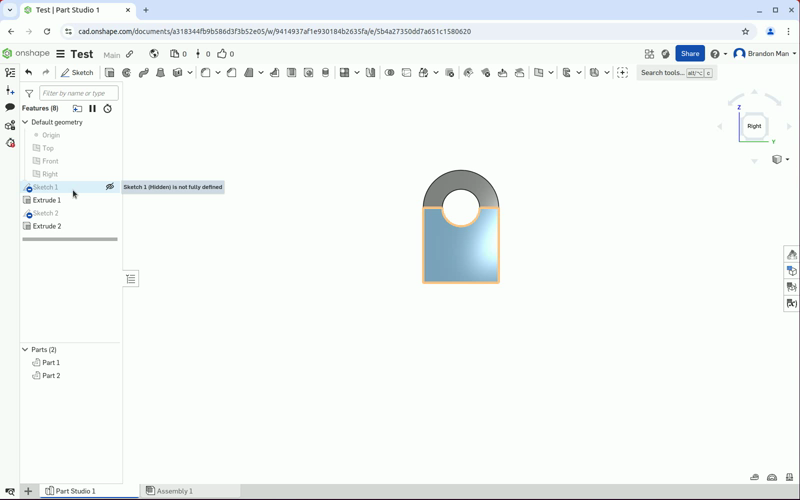
click(73, 189)
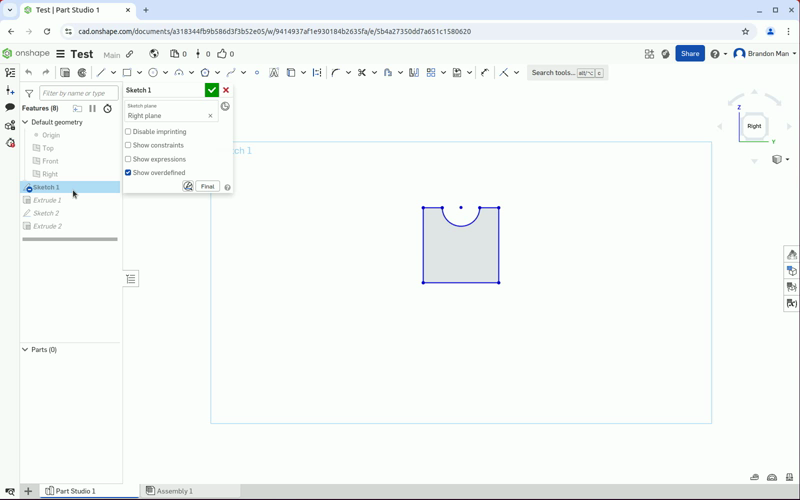
mouse_move(229, 92)
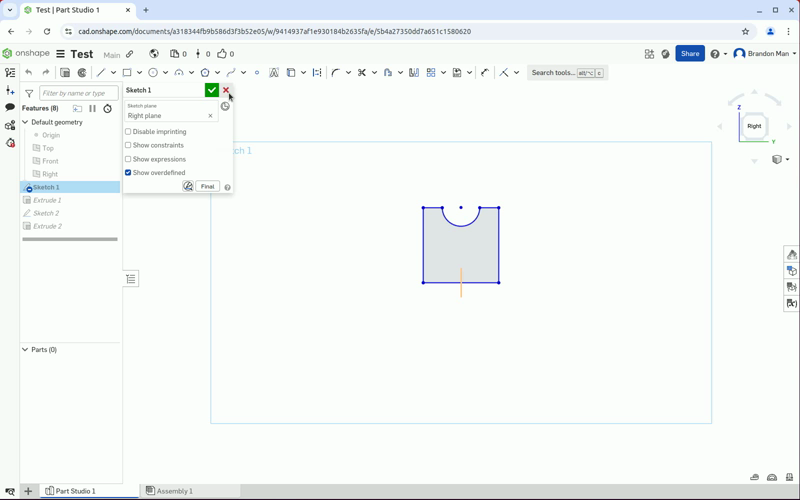
click(229, 92)
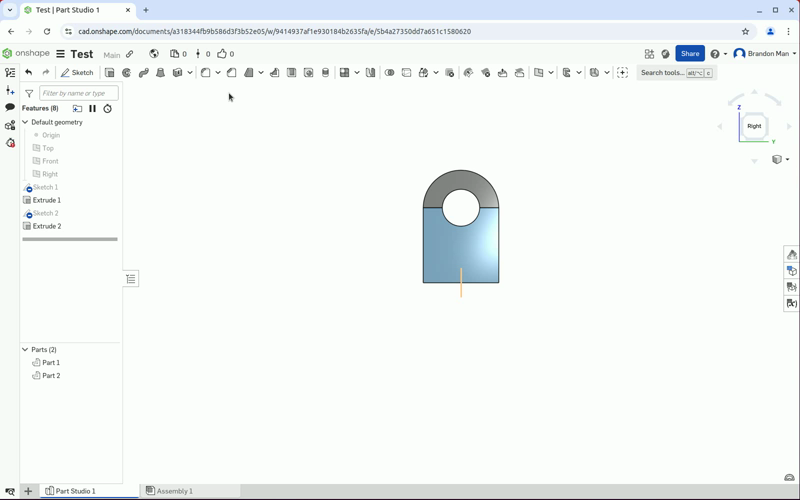
mouse_move(73, 352)
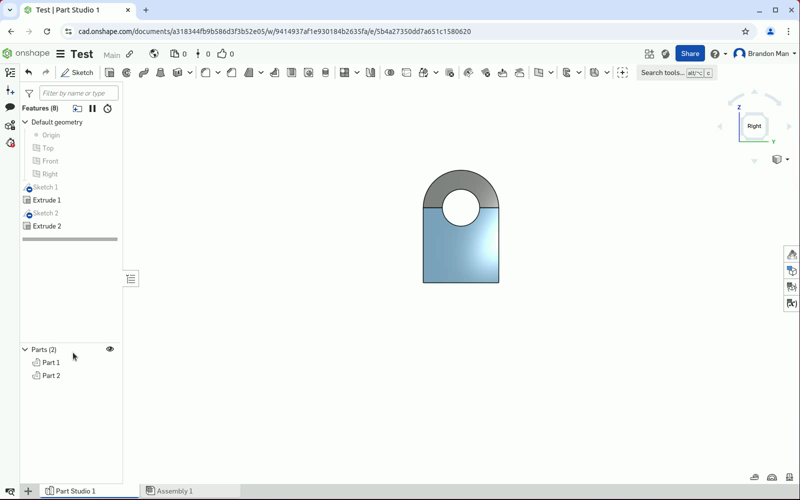
key(y)
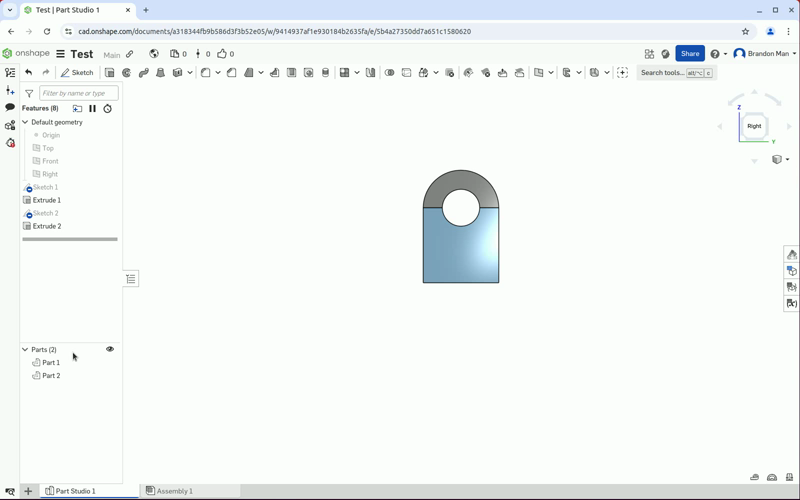
key(shift+p)
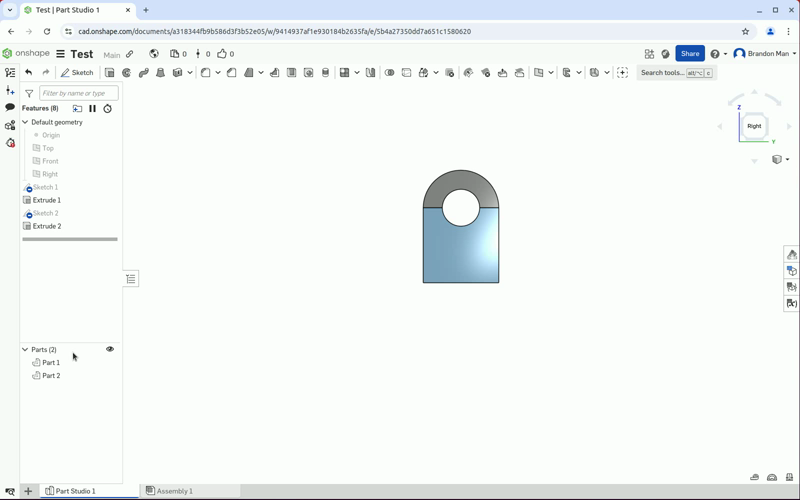
key(space)
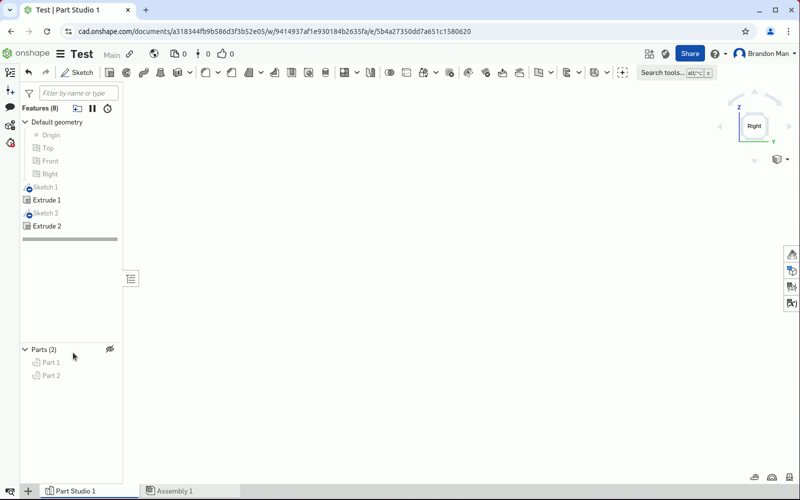
key_down(shift)
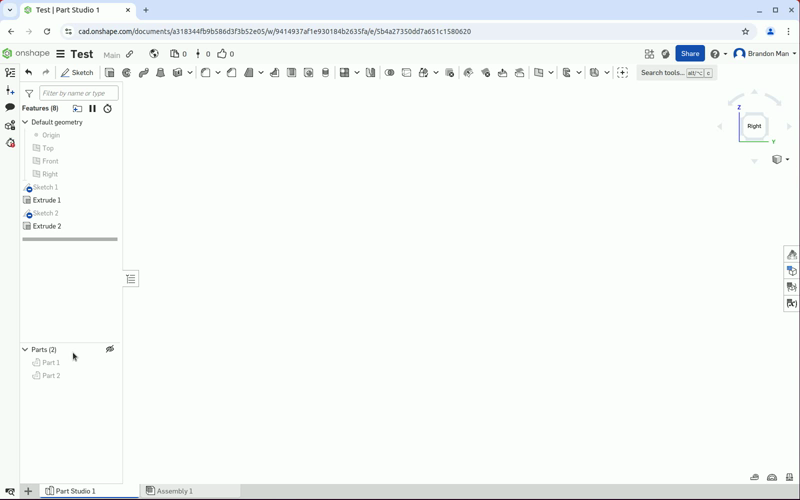
key(right)
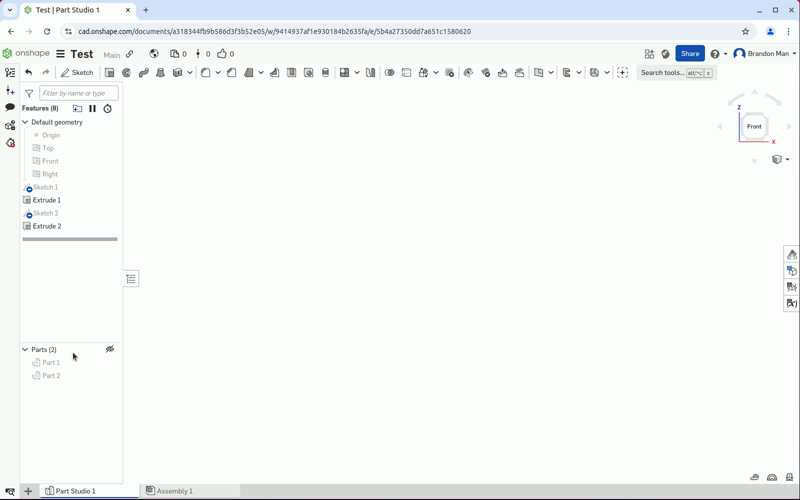
key_up(shift)
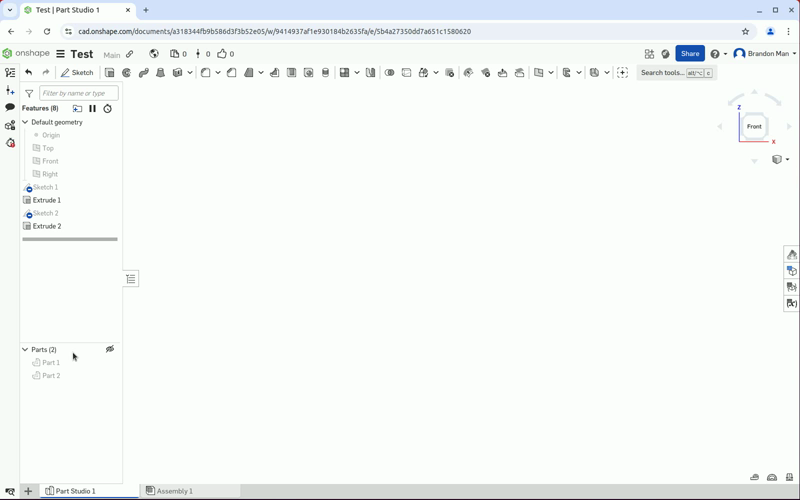
key(space)
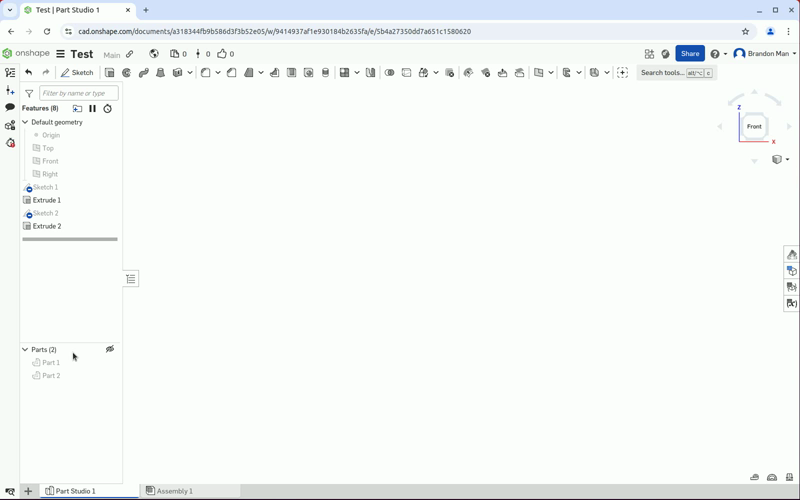
key_down(shift)
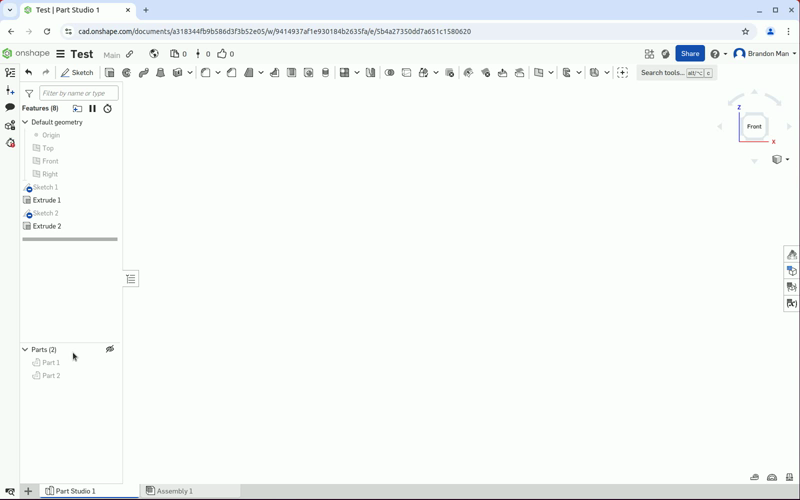
key(down)
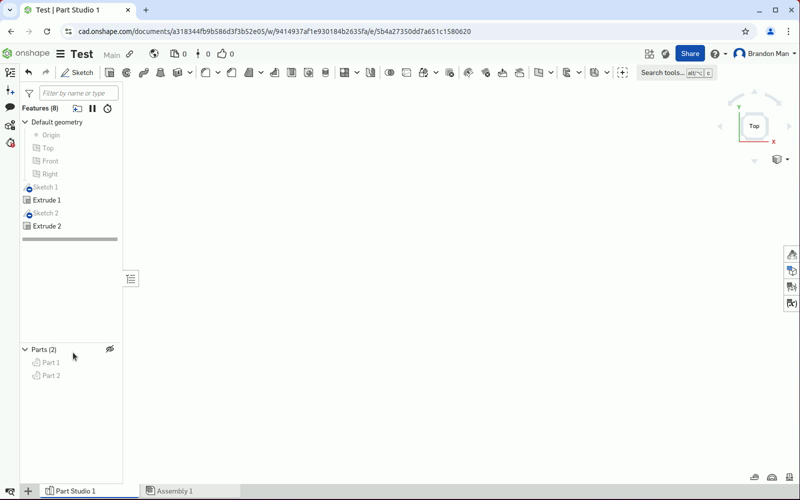
key_up(shift)
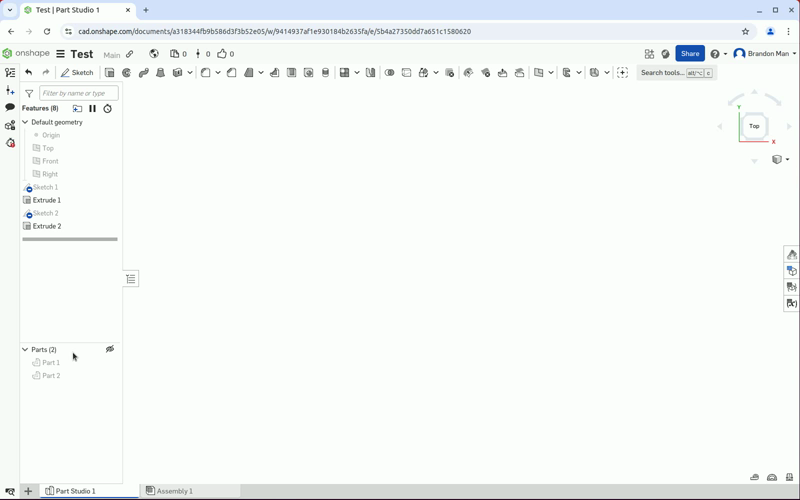
mouse_move(73, 352)
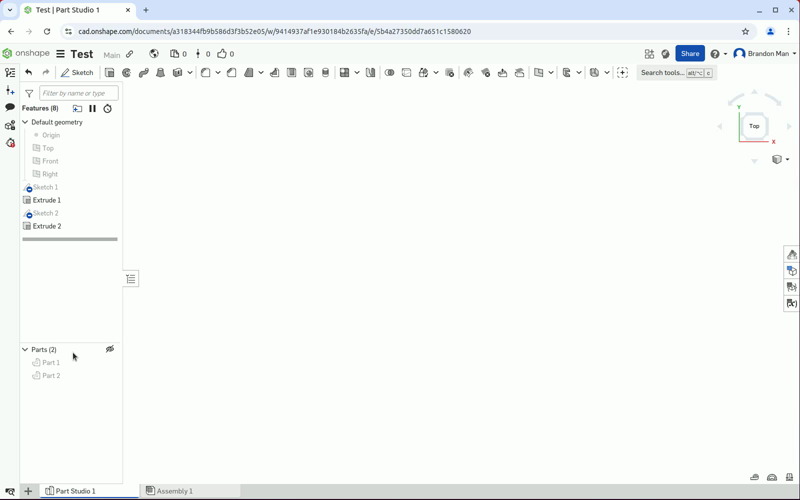
key(shift+y)
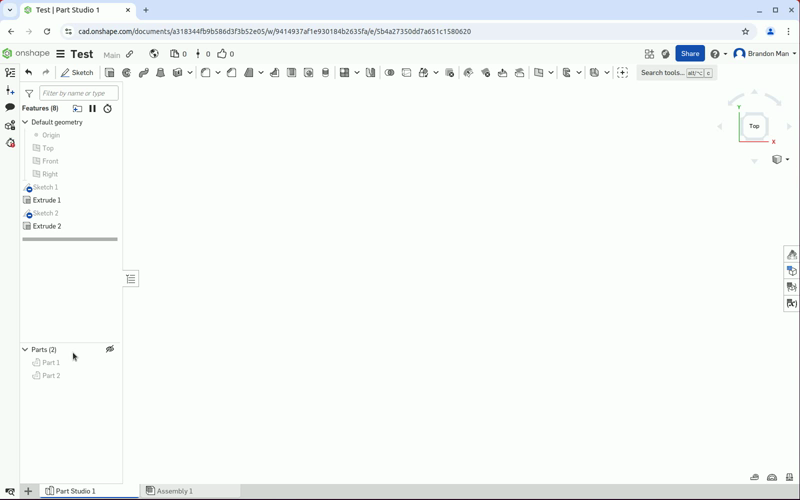
key(shift+s)
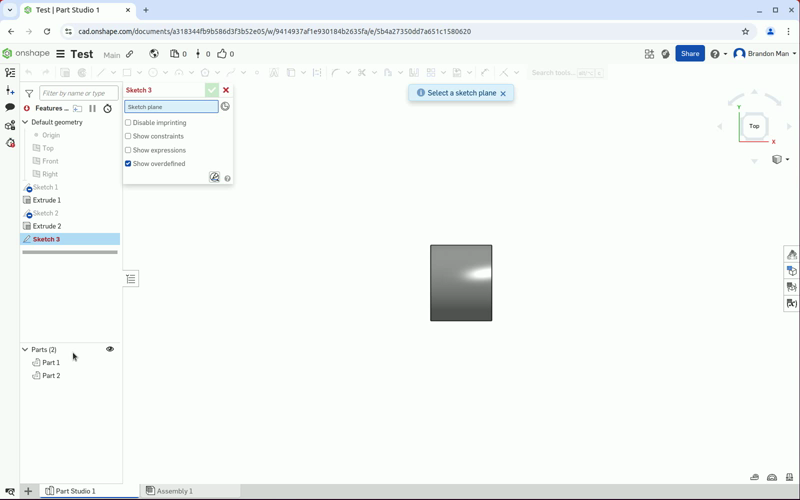
mouse_move(73, 150)
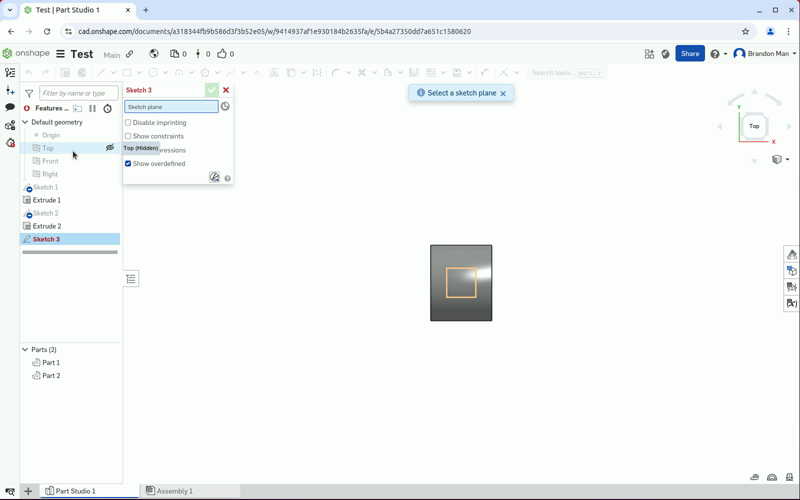
click(73, 150)
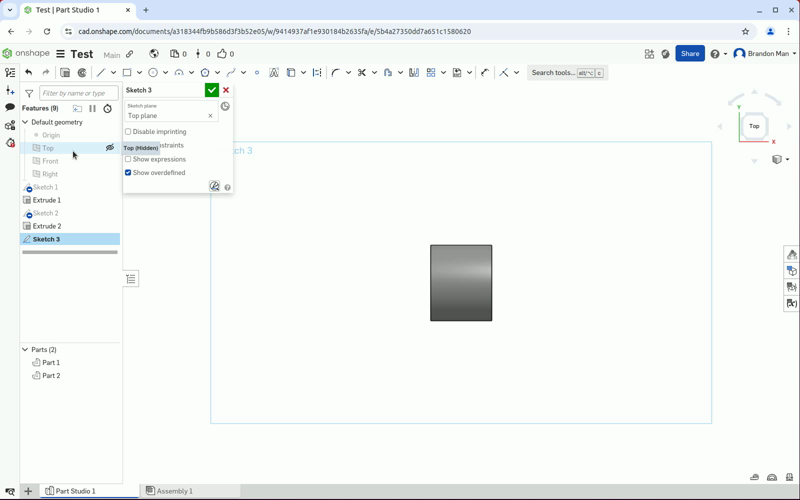
mouse_move(73, 352)
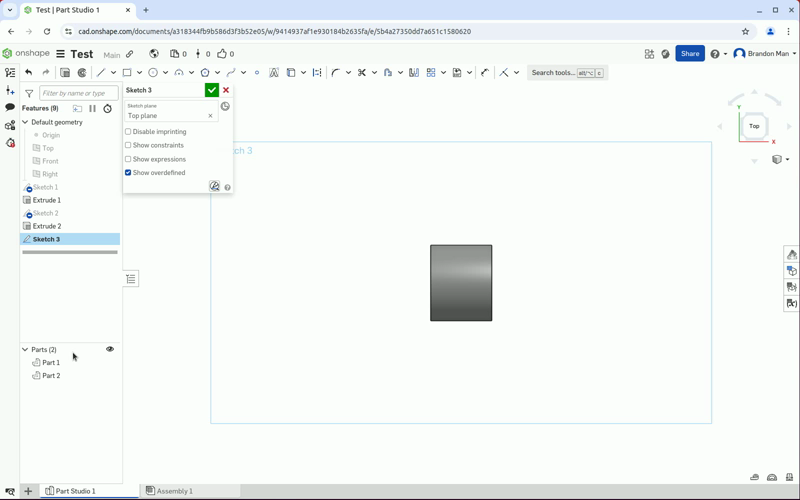
key(y)
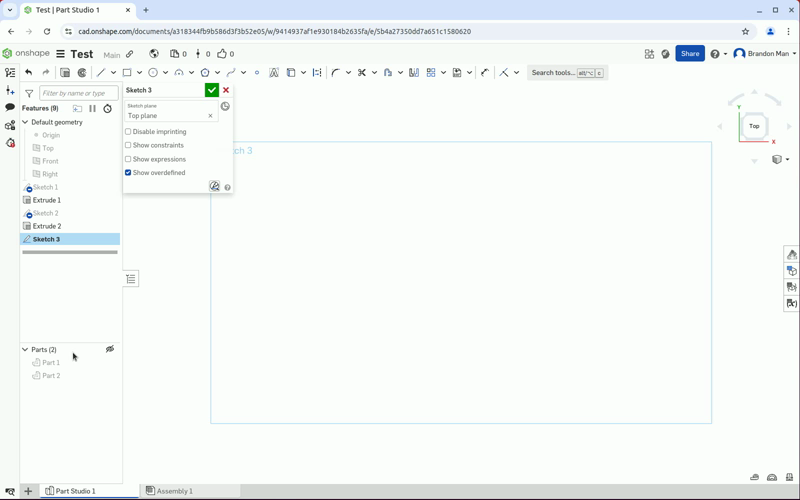
key(l)
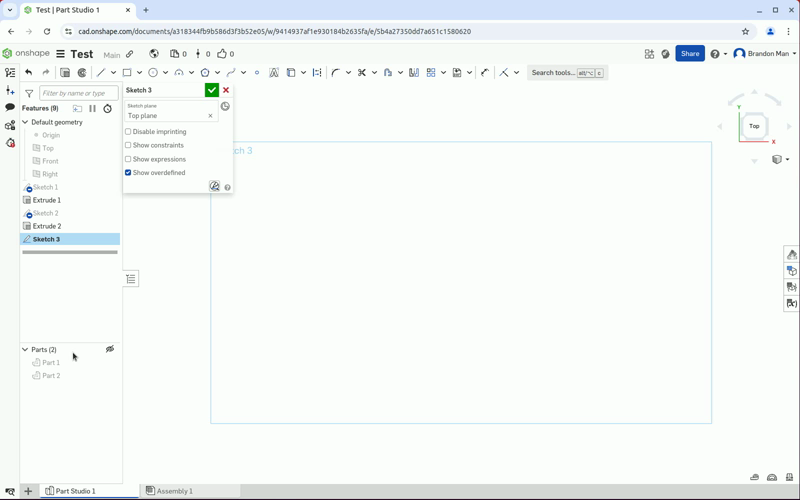
key_down(shift)
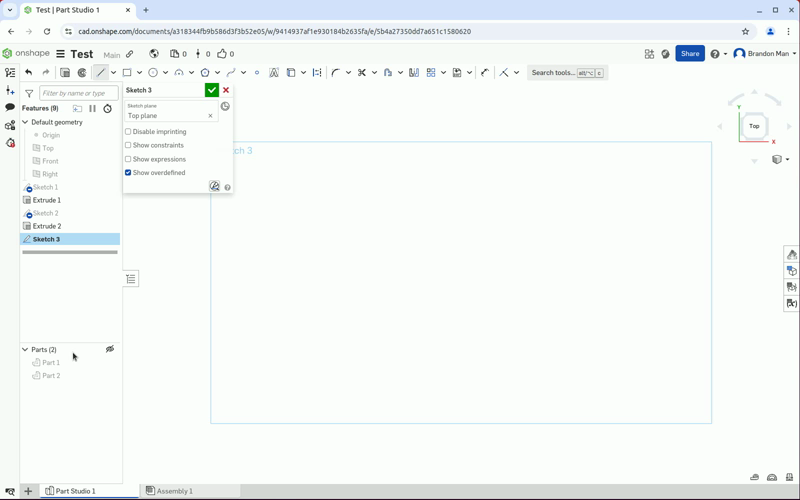
mouse_move(401, 320)
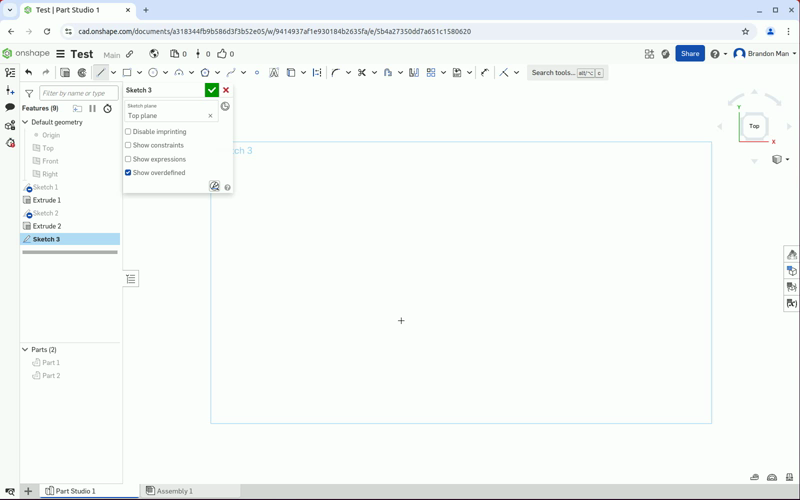
click(401, 320)
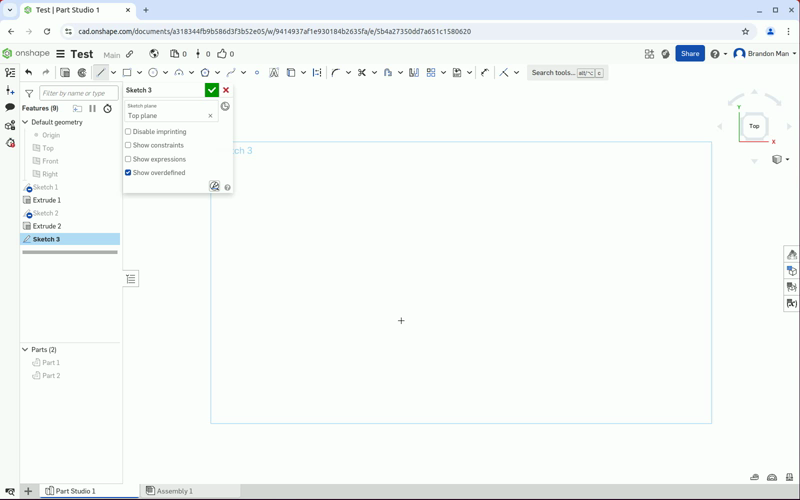
key_up(shift)
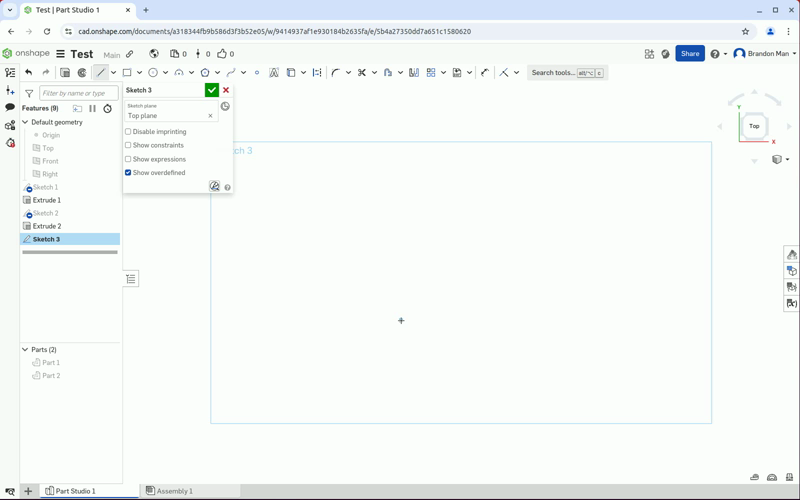
key_down(shift)
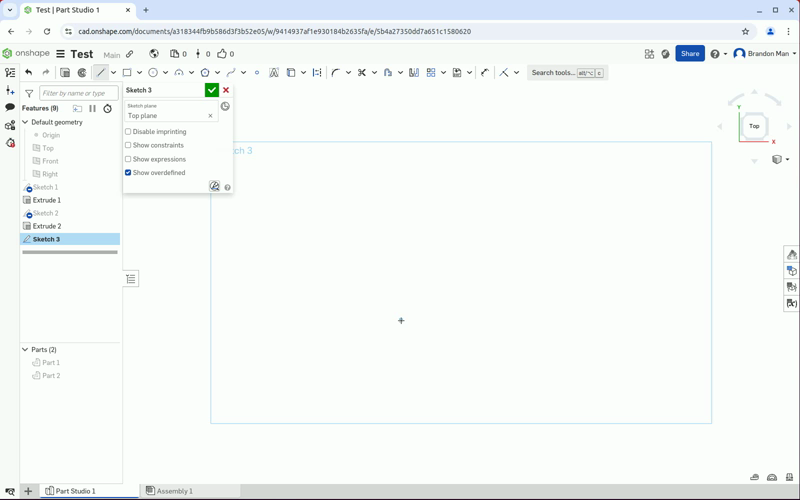
mouse_move(431, 320)
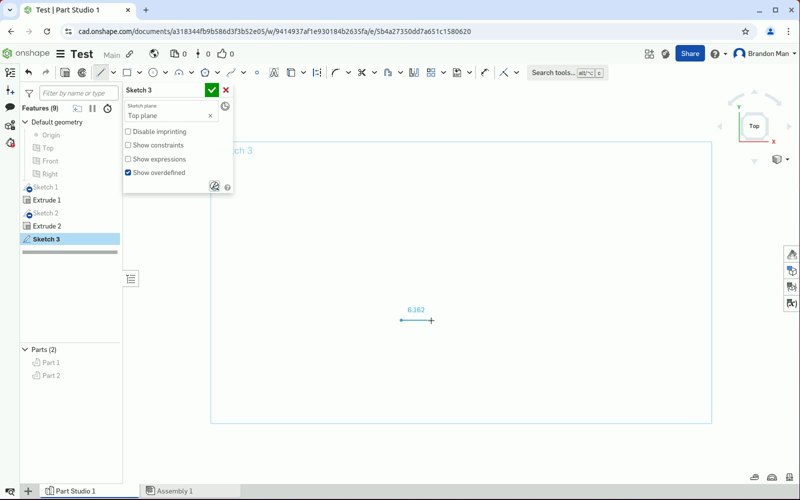
mouse_move(401, 301)
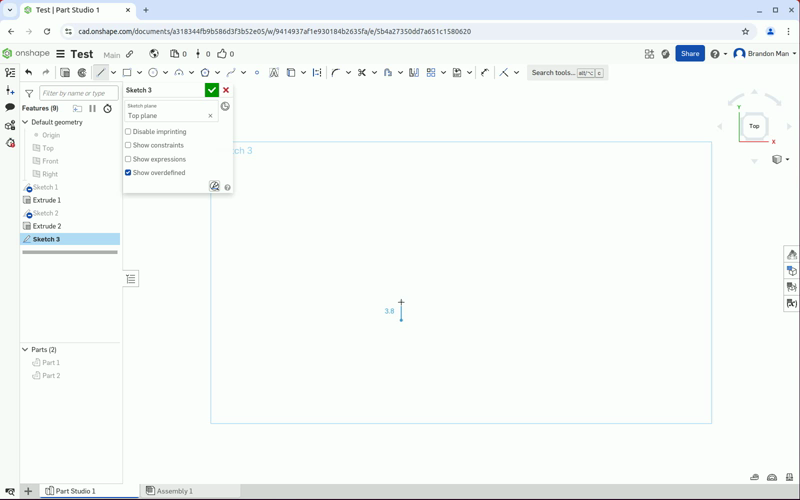
click(401, 301)
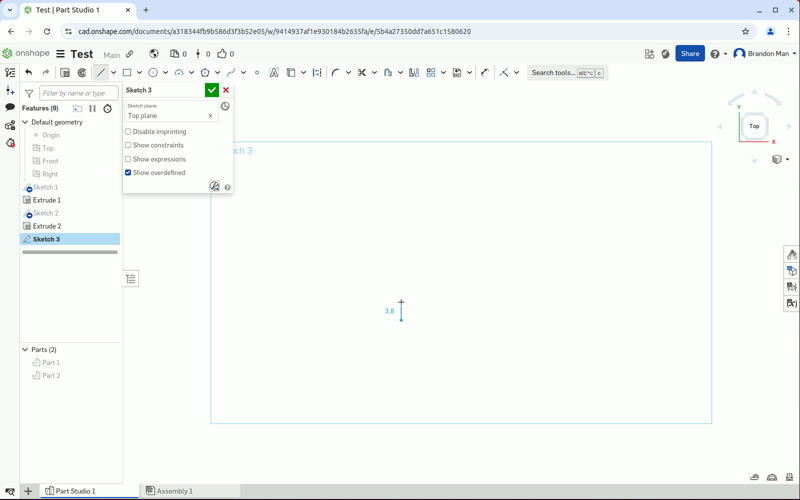
key_up(shift)
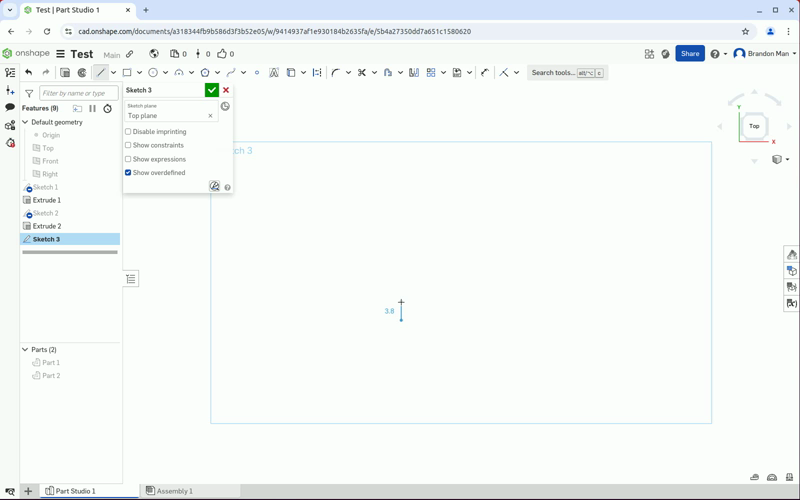
key(esc)
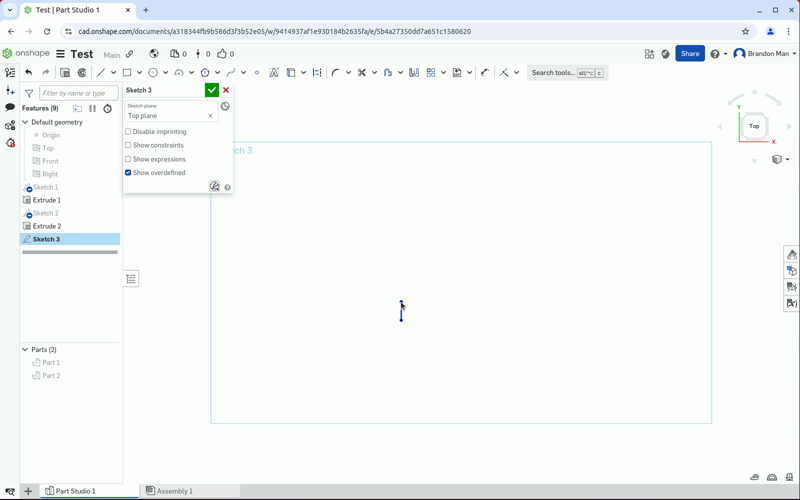
key(a)
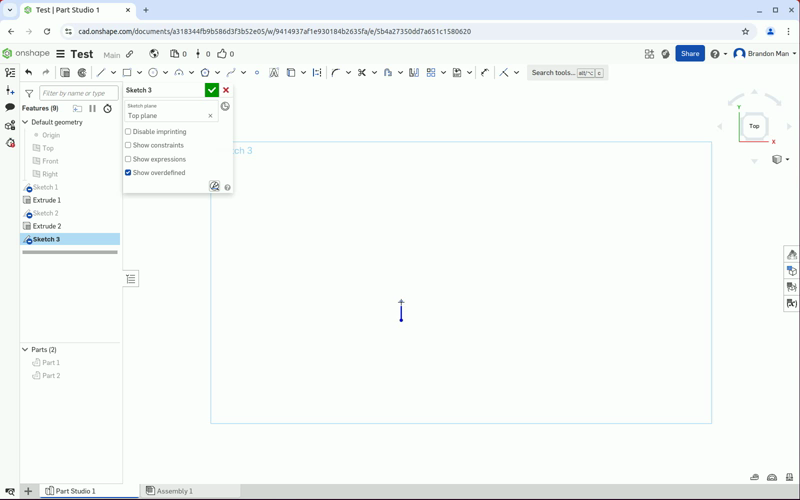
mouse_move(401, 301)
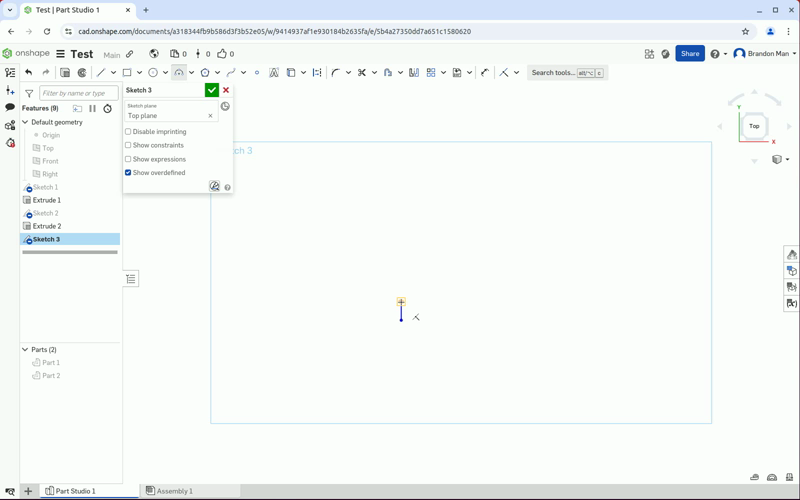
click(401, 301)
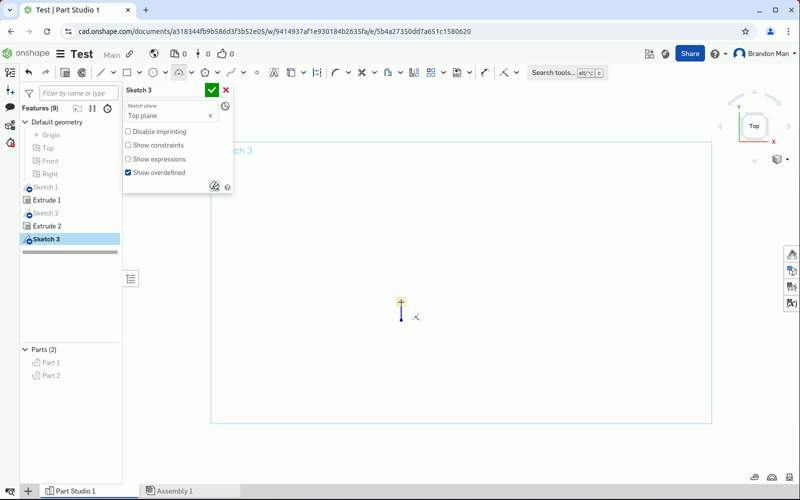
key_down(shift)
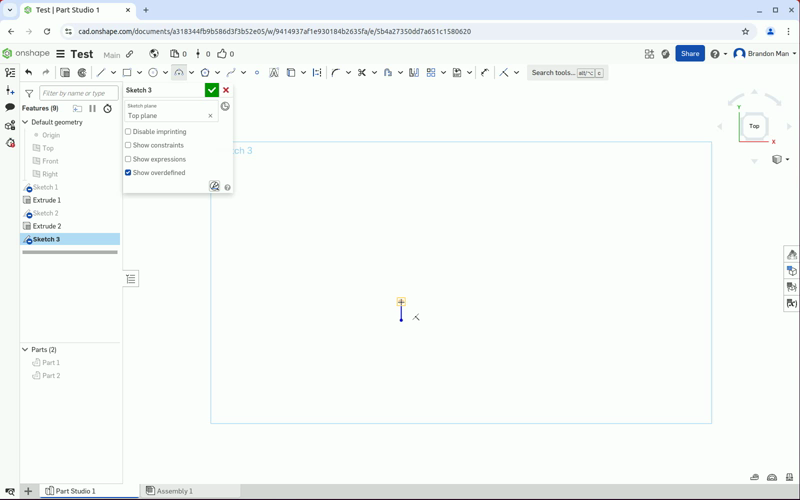
mouse_move(401, 264)
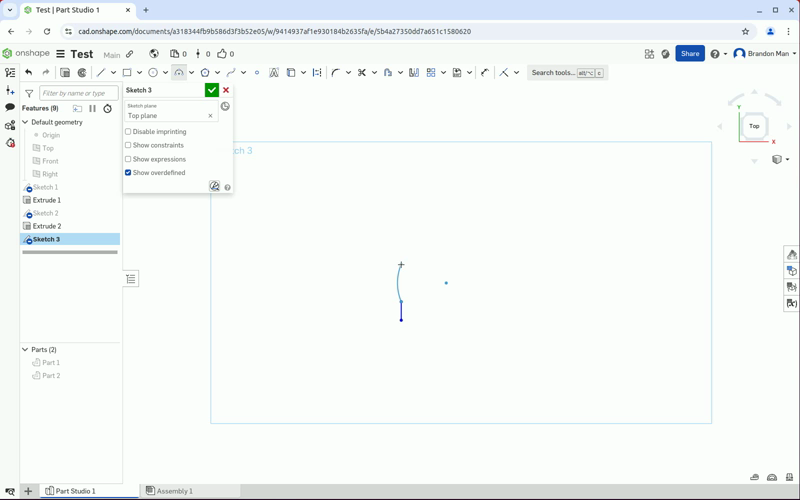
click(401, 264)
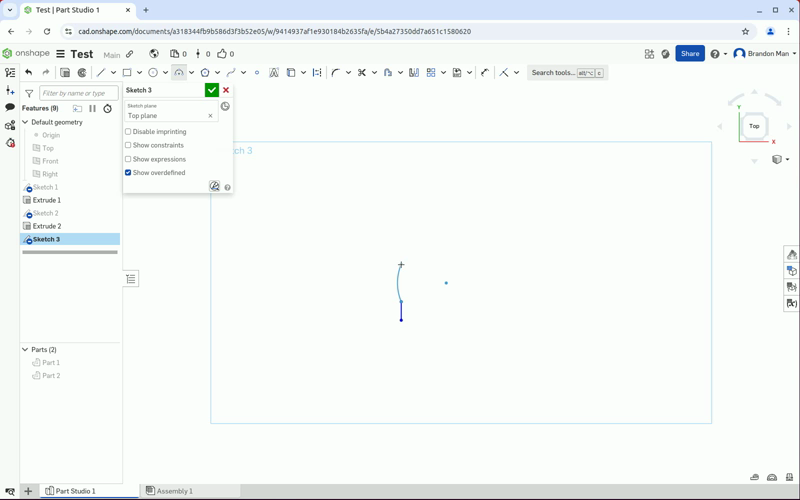
mouse_move(382, 282)
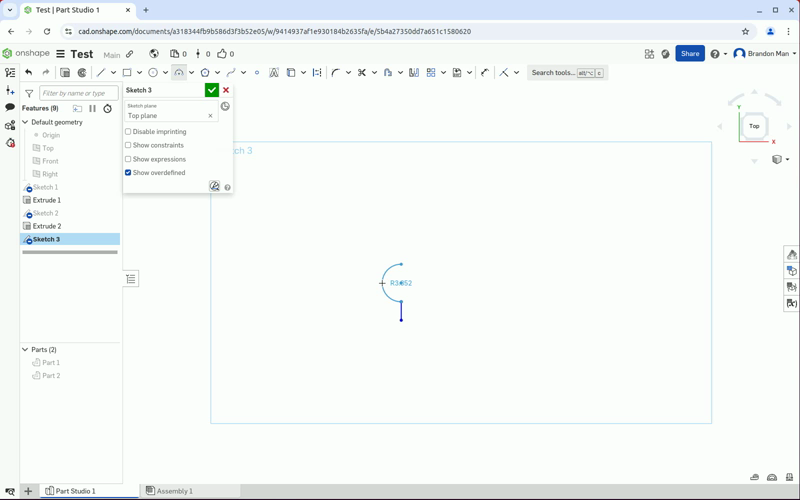
click(382, 282)
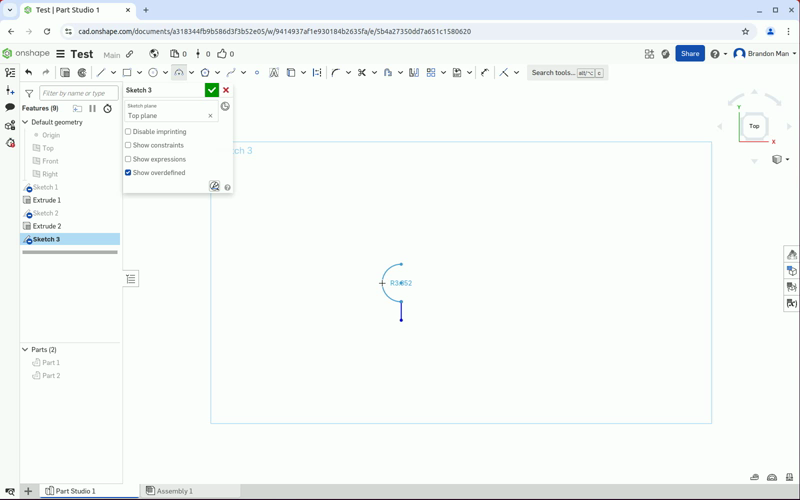
key_up(shift)
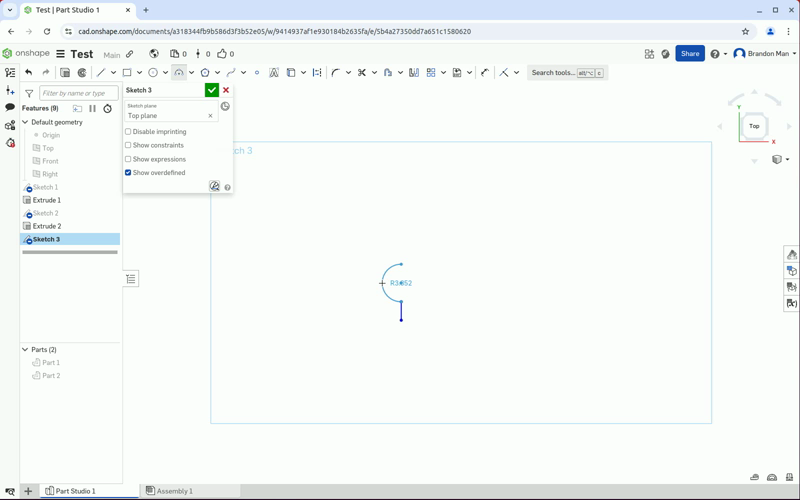
key(esc)
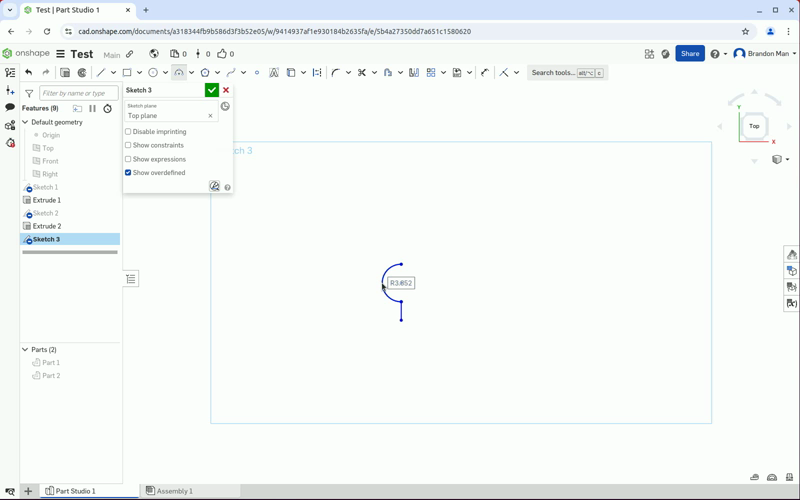
key(l)
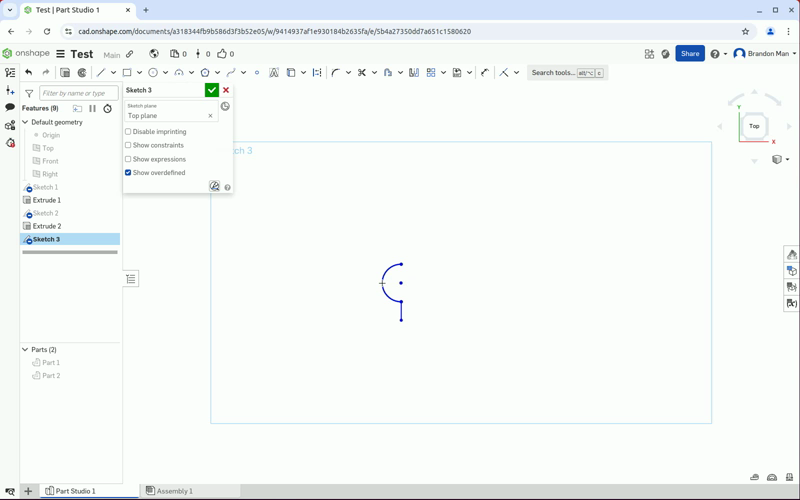
mouse_move(401, 264)
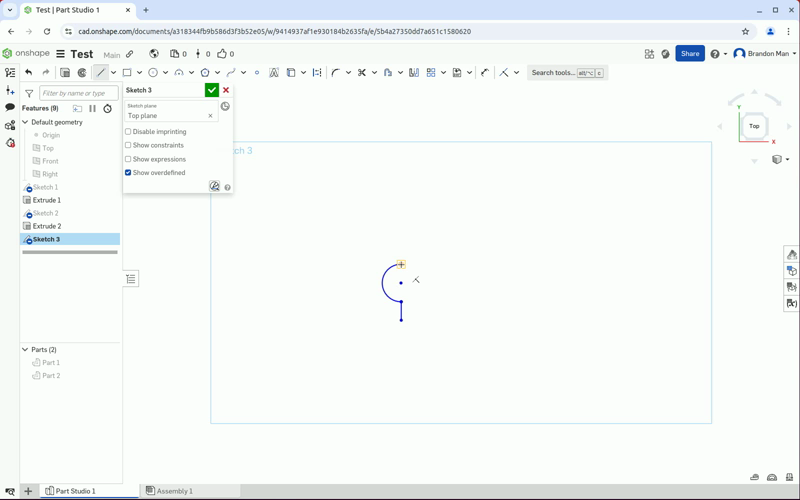
click(401, 264)
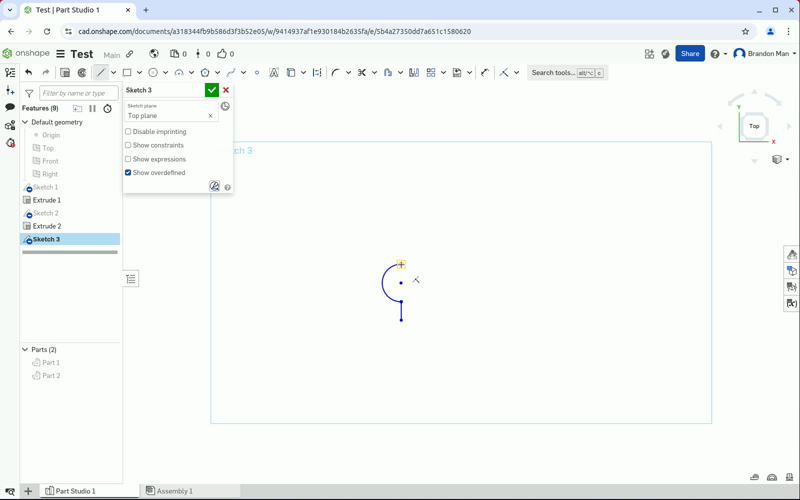
key_down(shift)
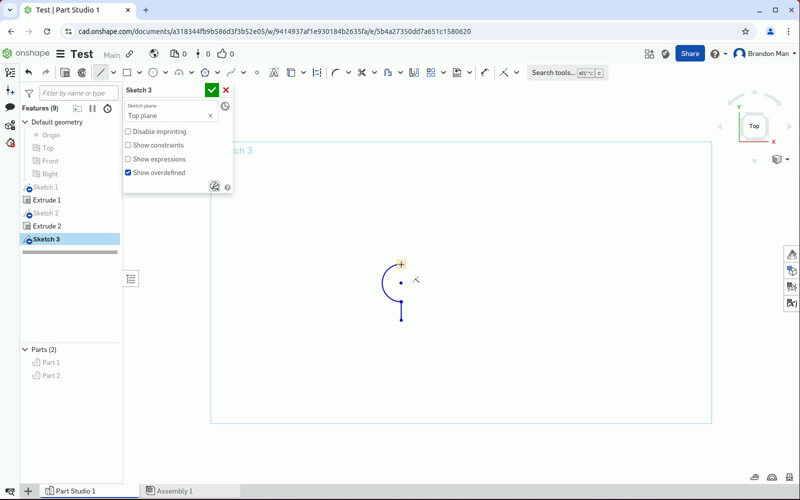
mouse_move(431, 264)
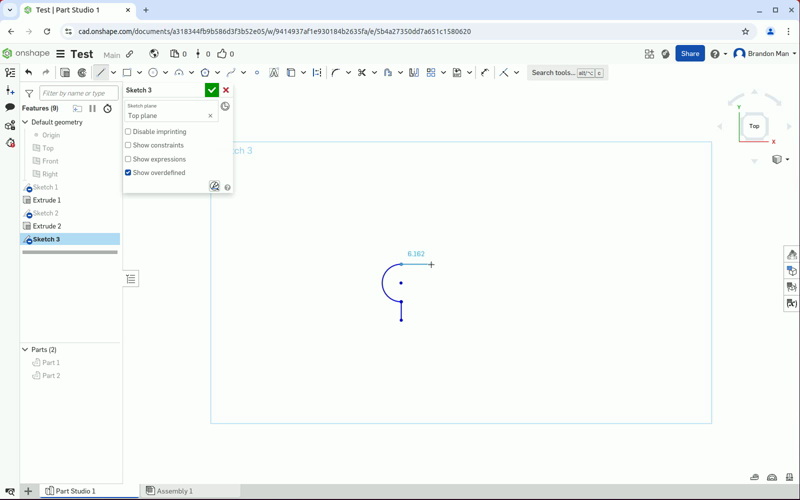
mouse_move(401, 245)
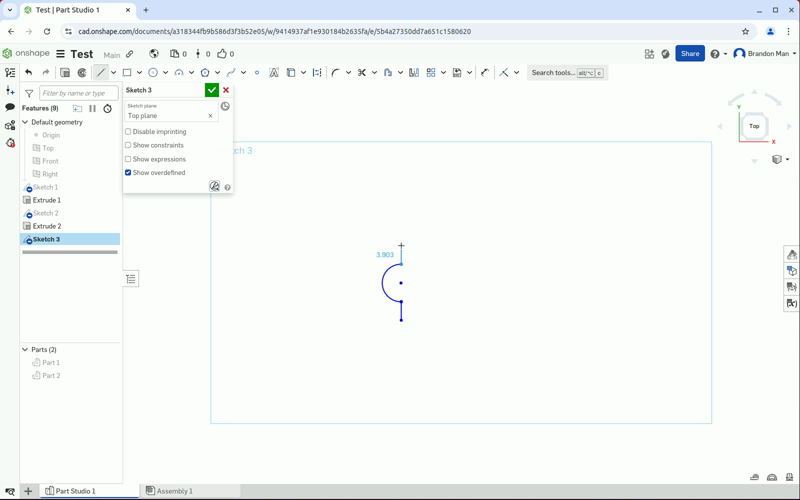
click(401, 245)
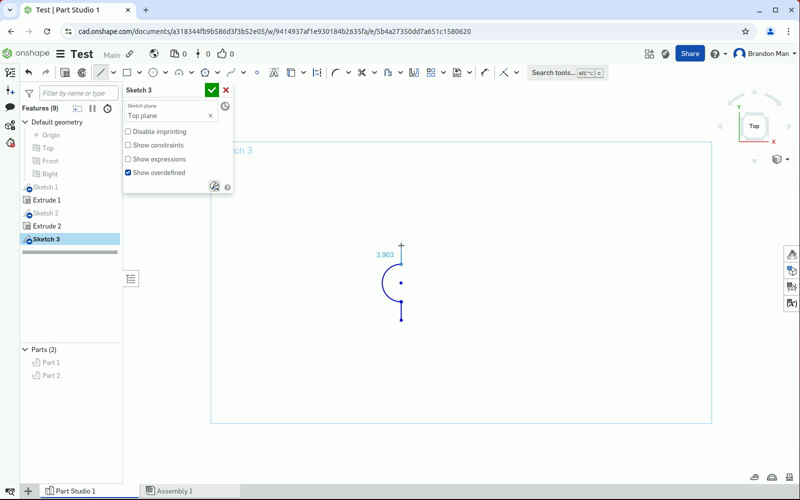
key_up(shift)
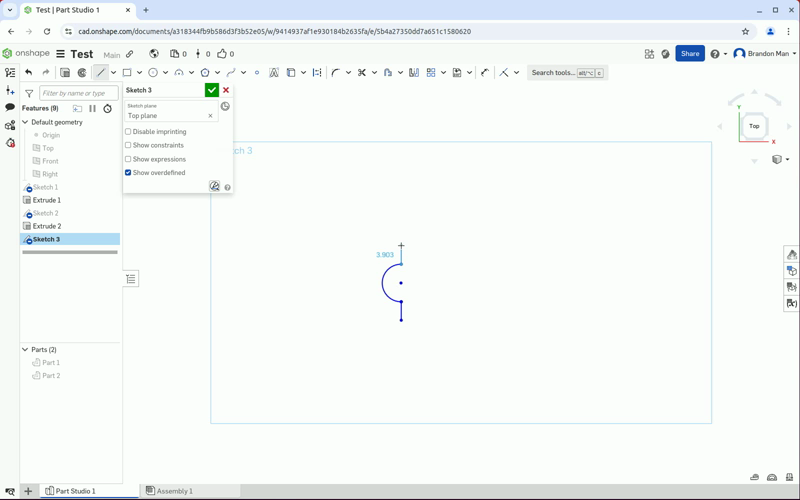
key(esc)
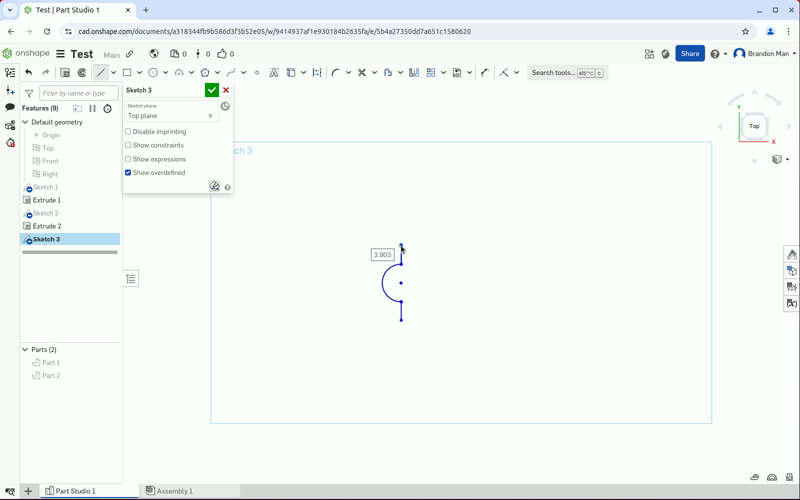
key(a)
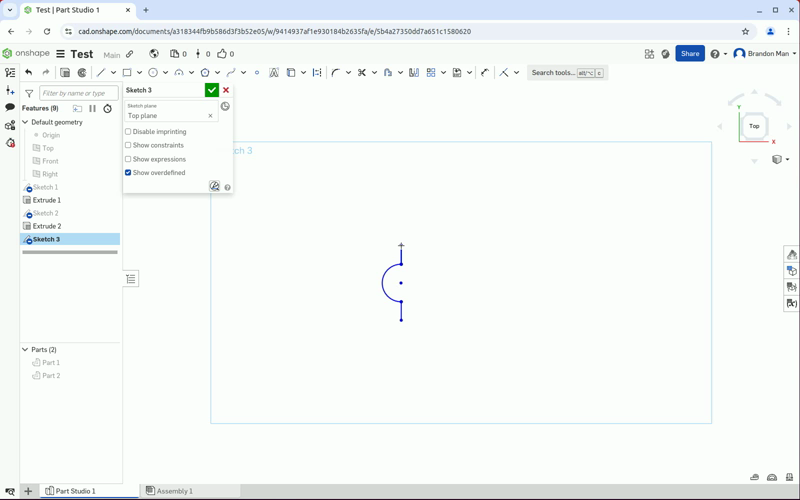
mouse_move(401, 245)
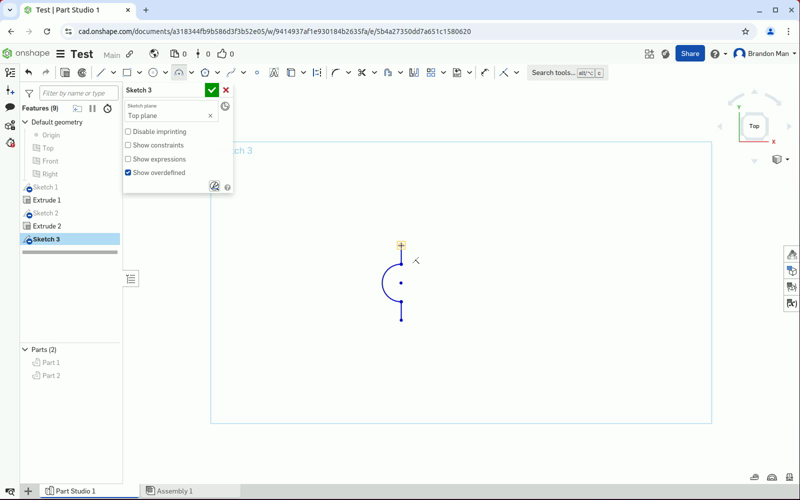
click(401, 245)
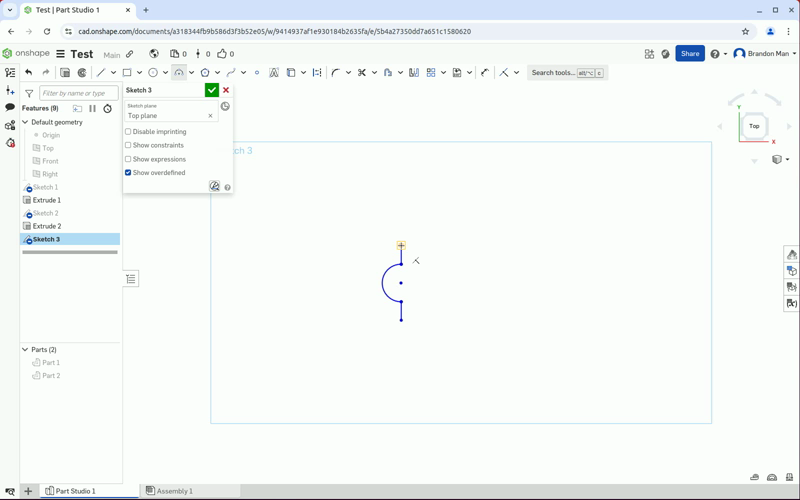
mouse_move(401, 320)
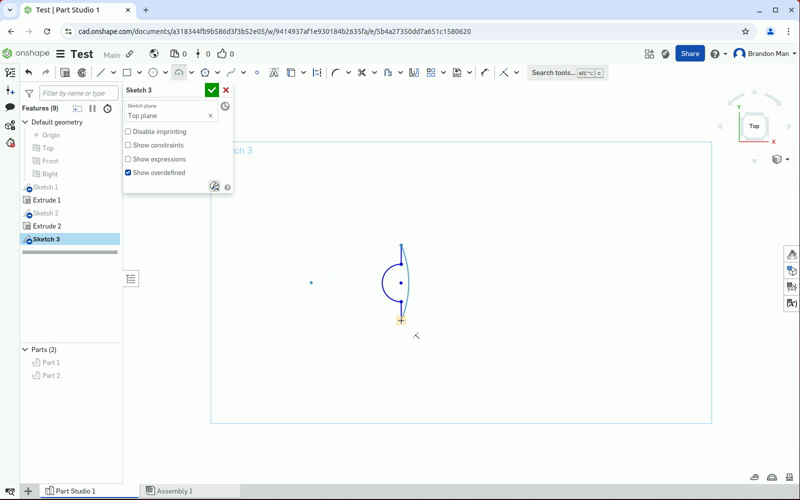
click(401, 320)
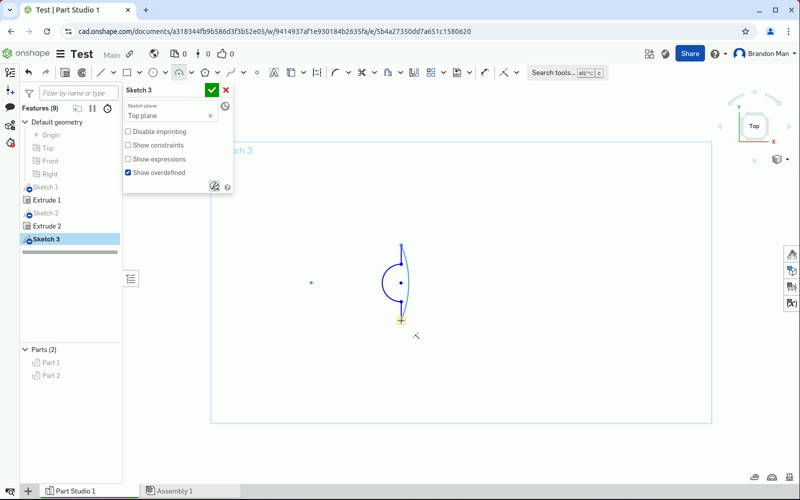
key_down(shift)
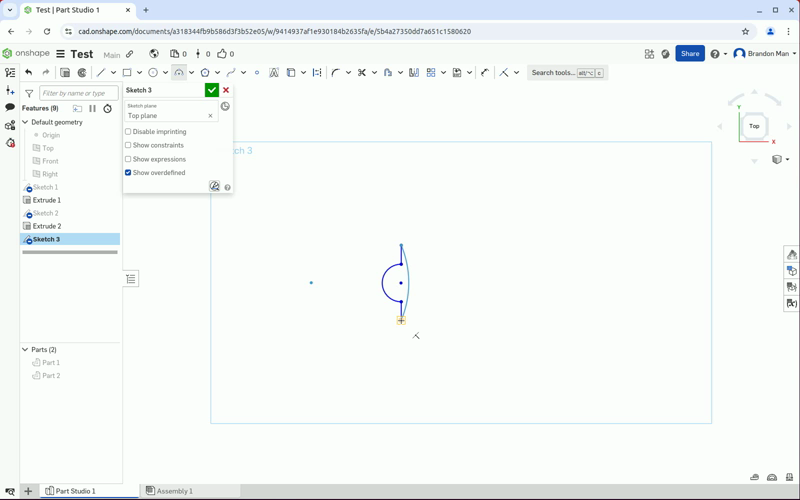
mouse_move(363, 282)
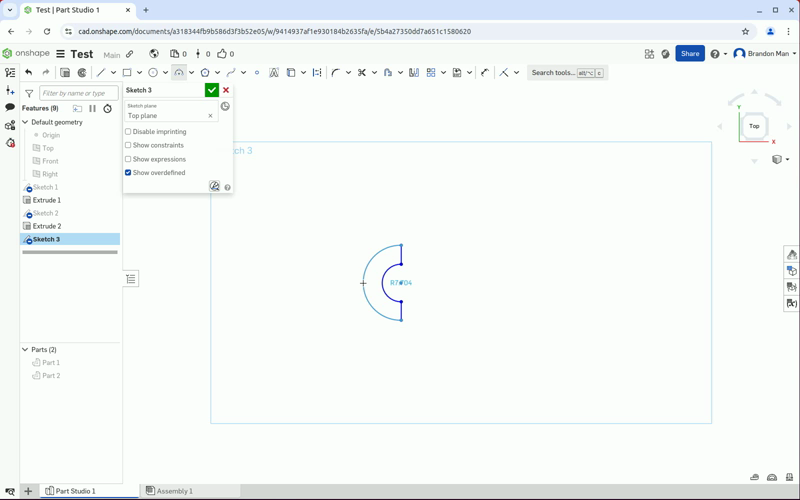
click(363, 282)
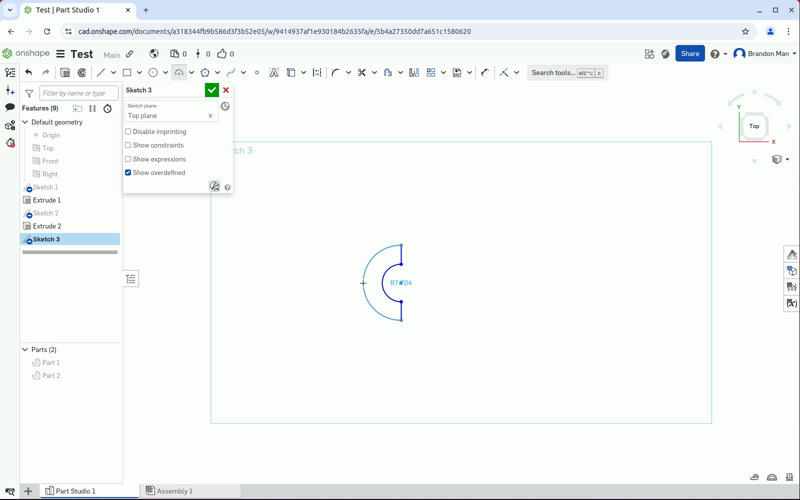
key_up(shift)
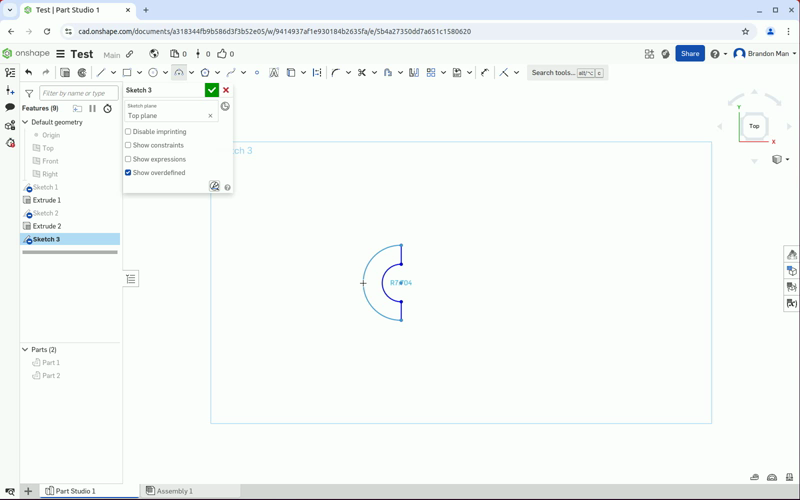
key(esc)
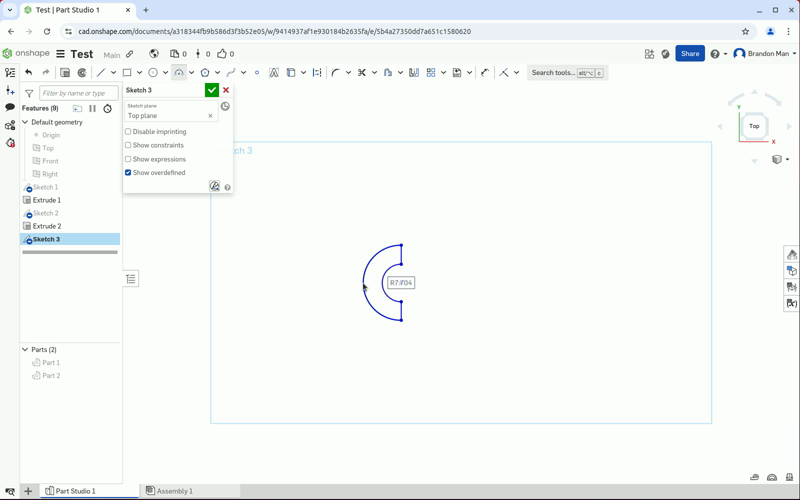
mouse_move(390, 252)
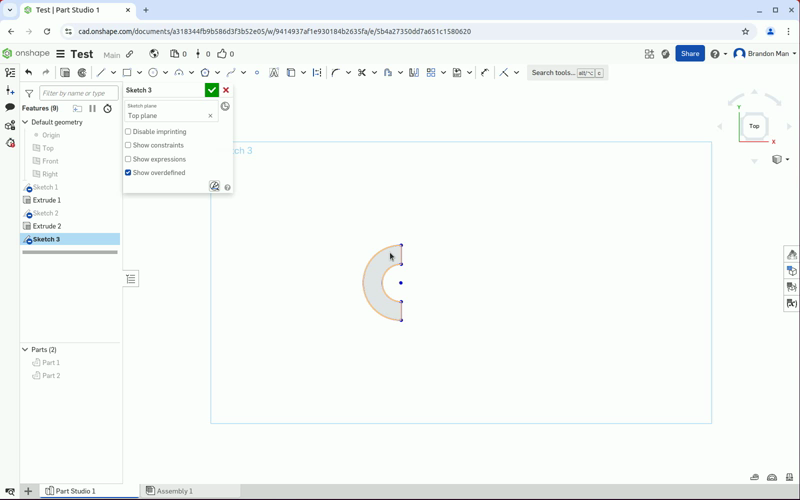
scroll(6)
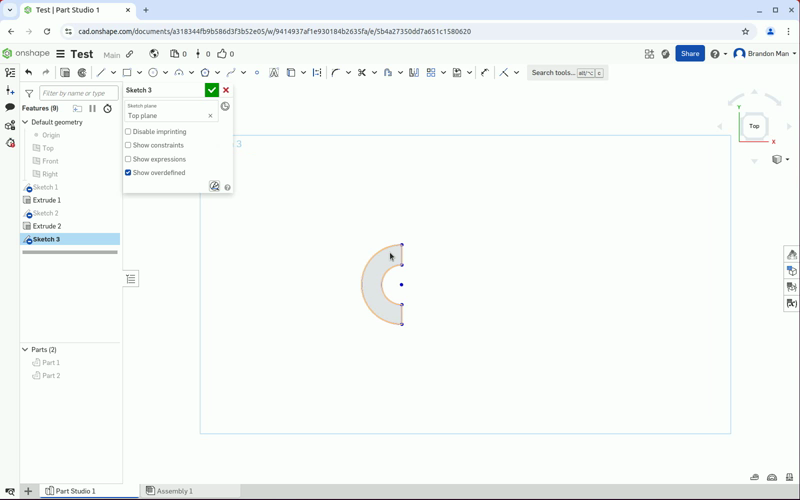
scroll(6)
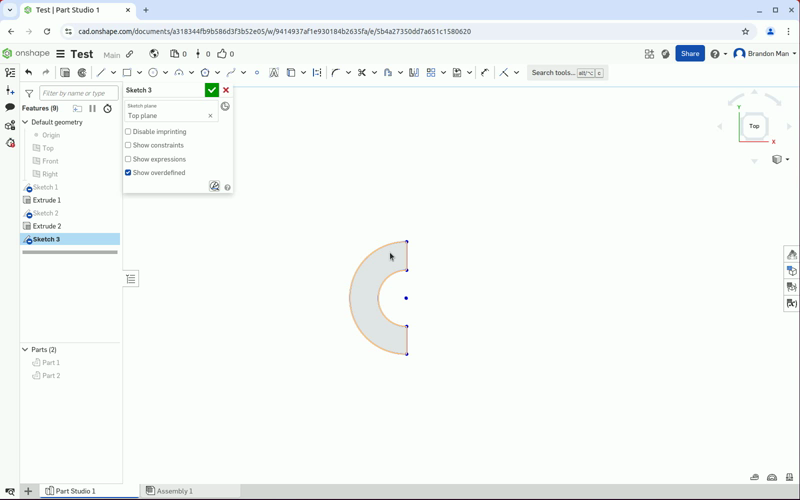
scroll(6)
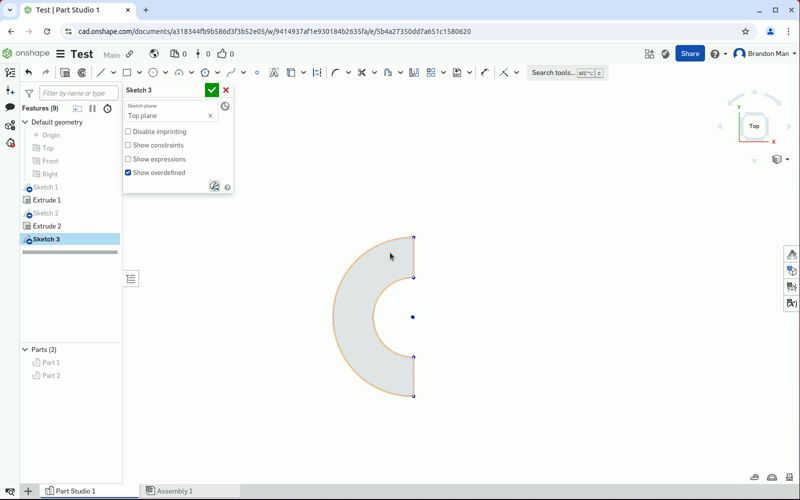
scroll(6)
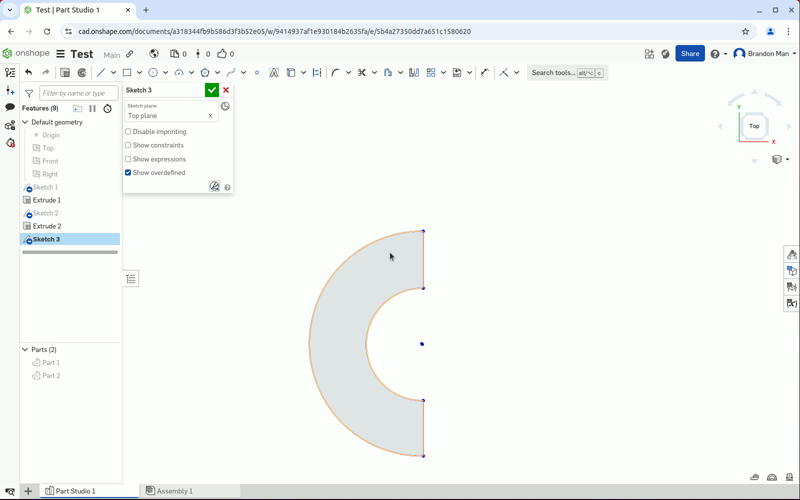
scroll(6)
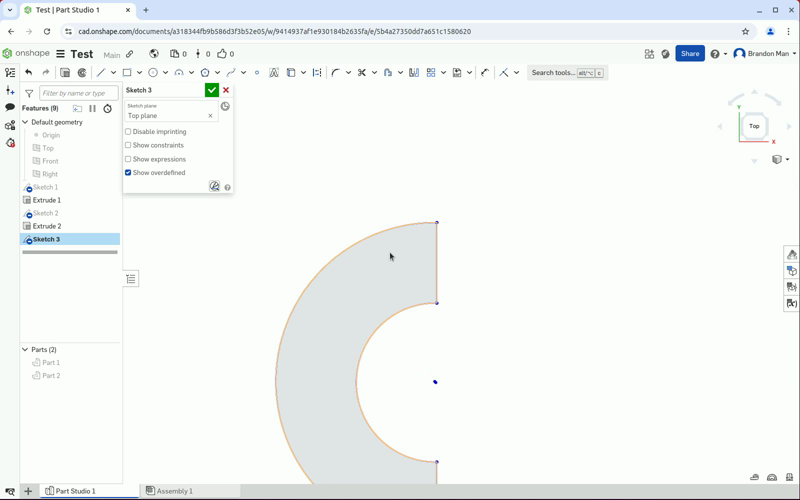
scroll(6)
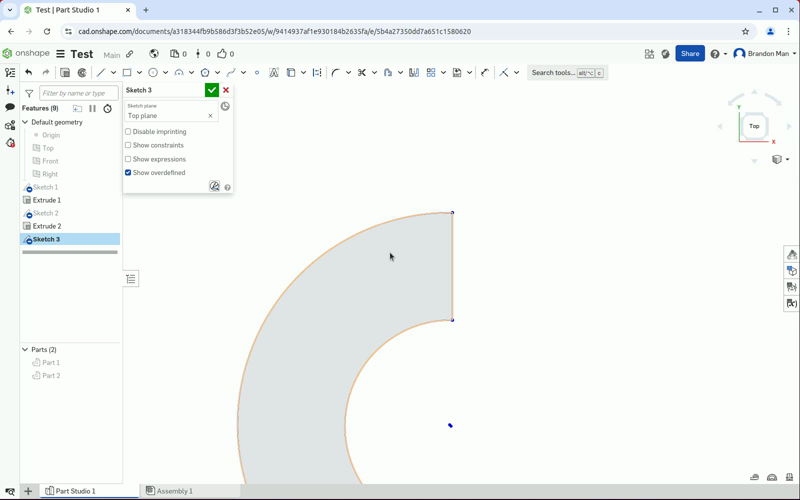
scroll(6)
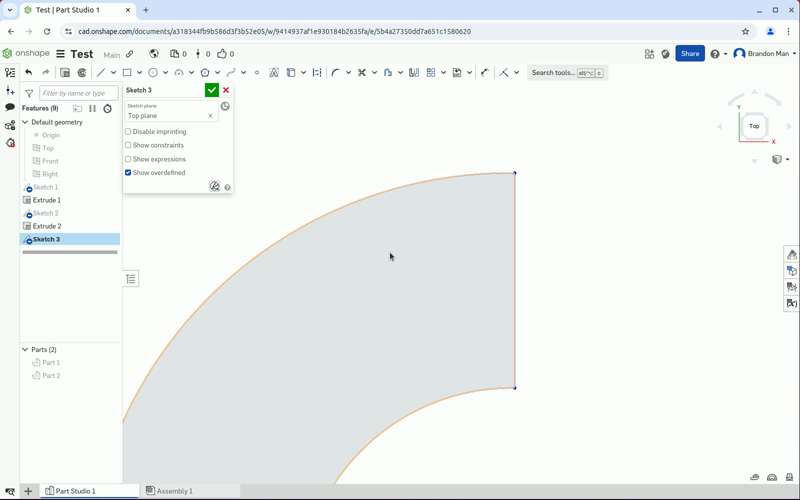
click(390, 252)
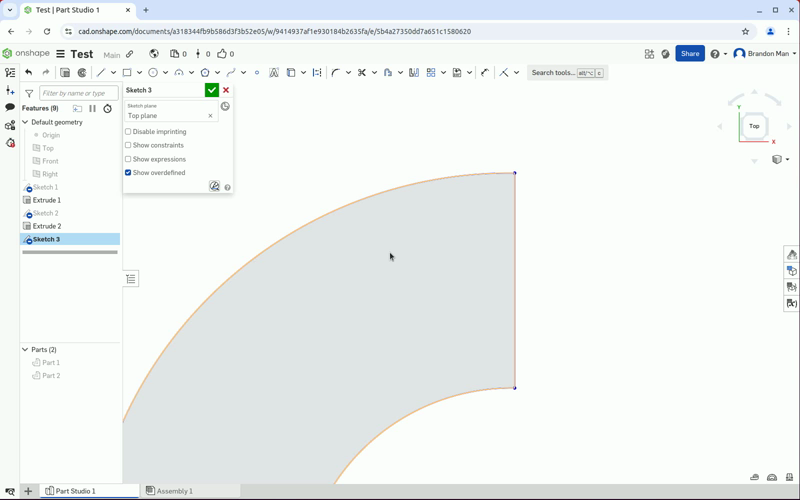
scroll(-6)
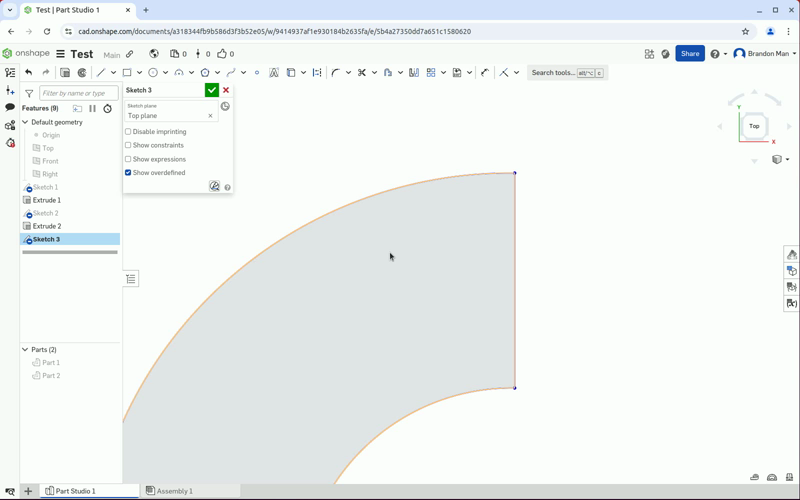
scroll(-6)
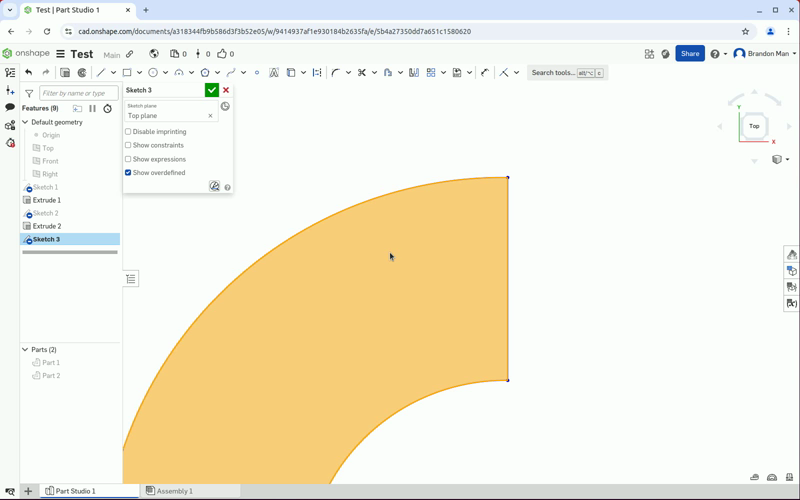
scroll(-6)
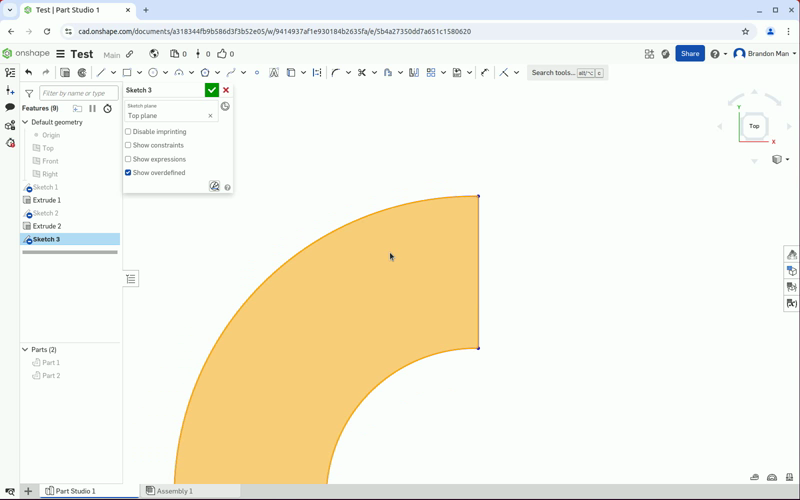
scroll(-6)
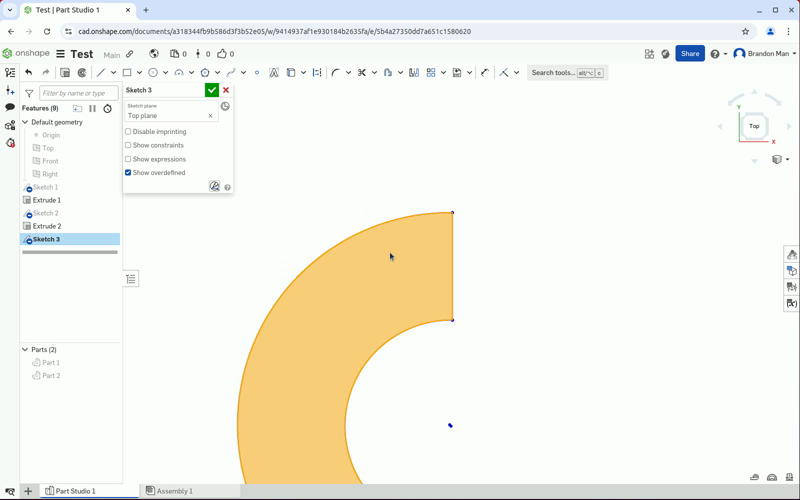
scroll(-6)
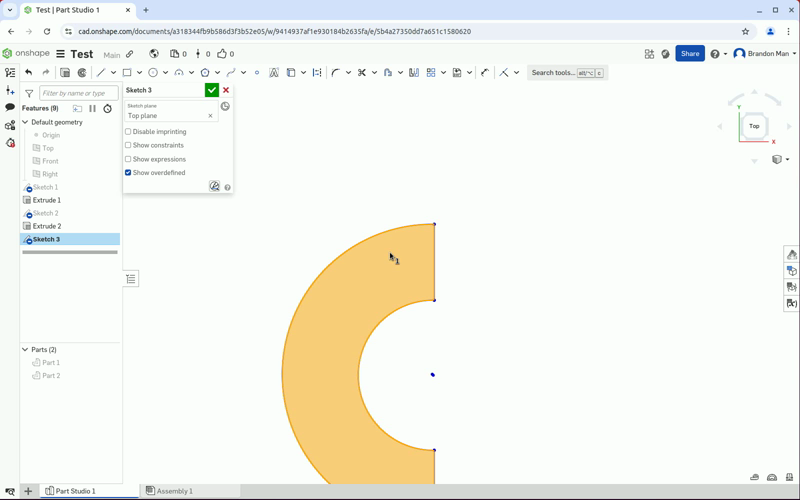
scroll(-6)
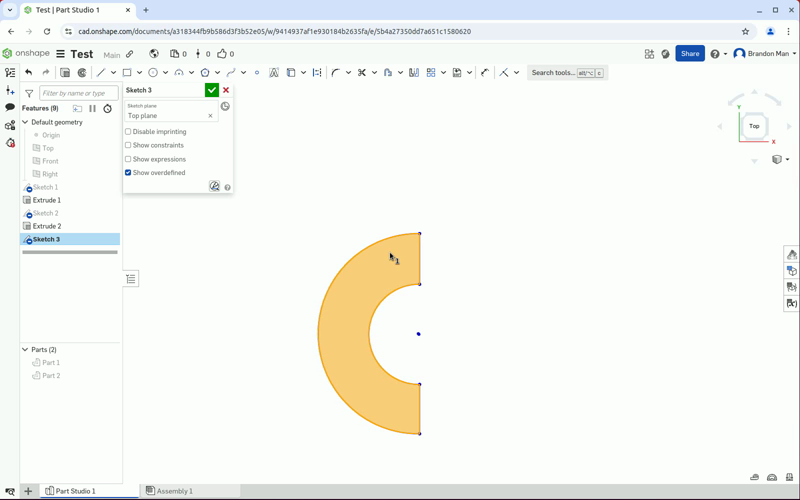
scroll(-6)
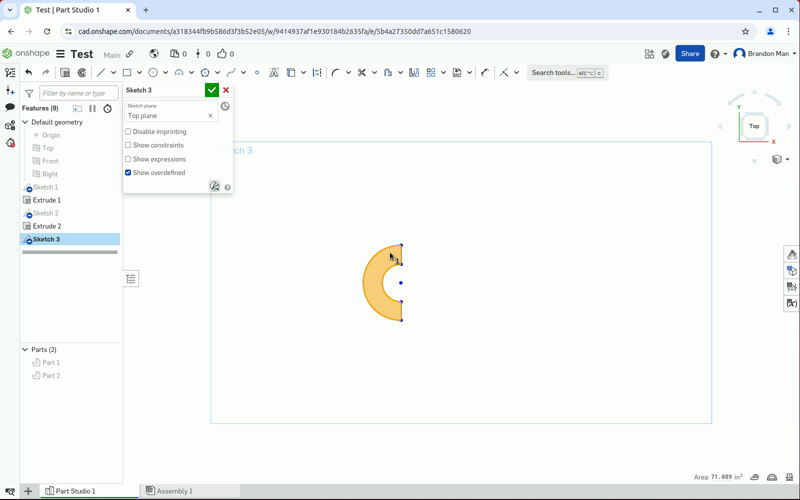
mouse_move(73, 352)
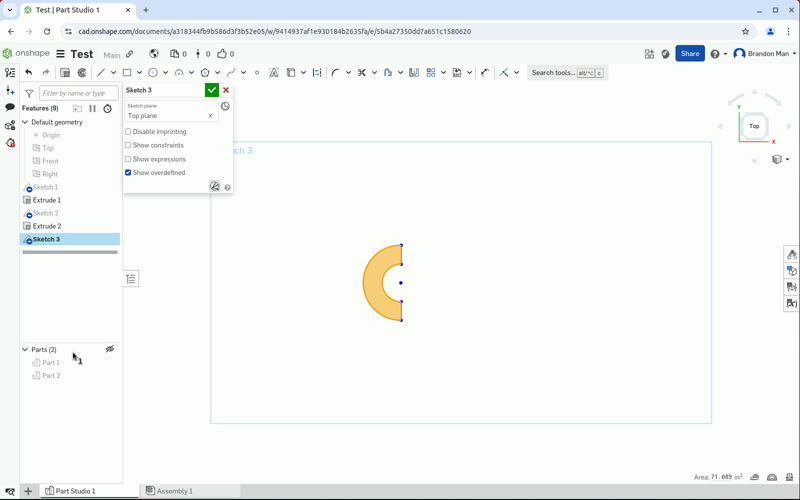
key(shift+y)
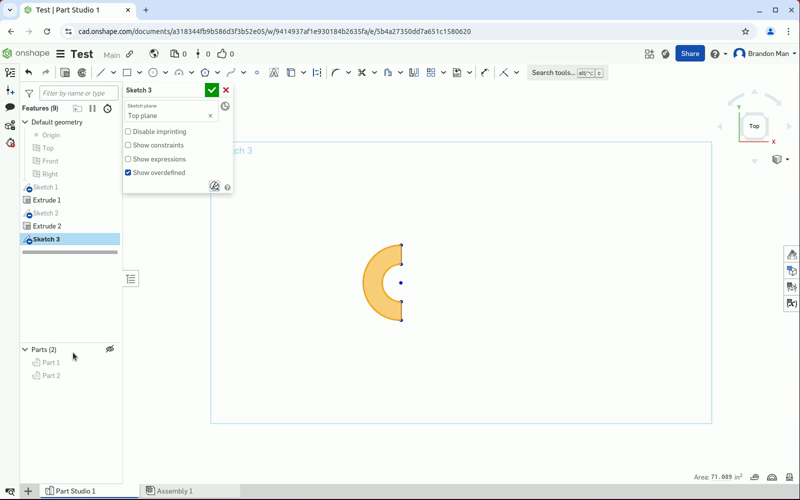
key(shift+e)
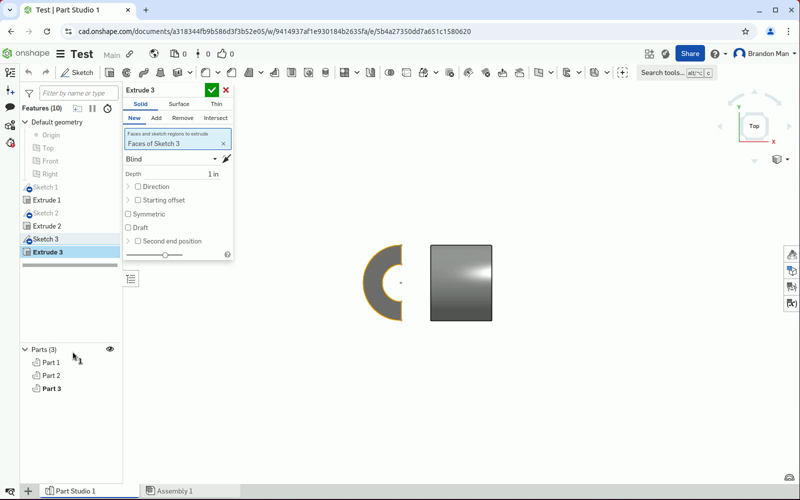
mouse_move(143, 106)
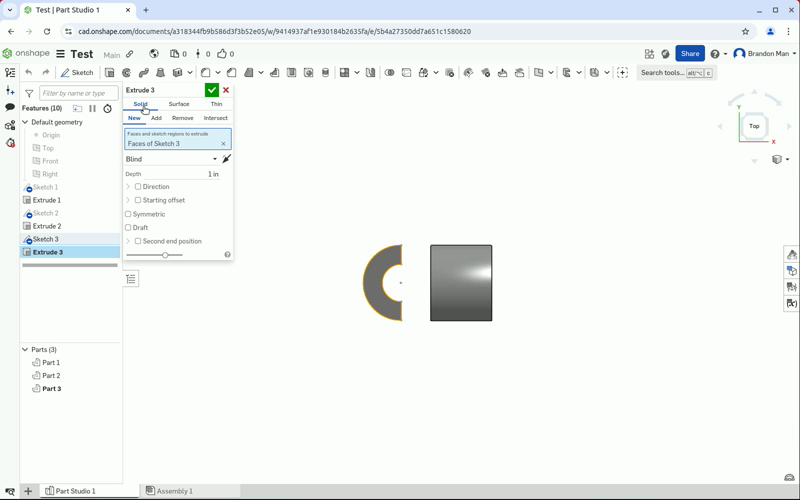
click(143, 106)
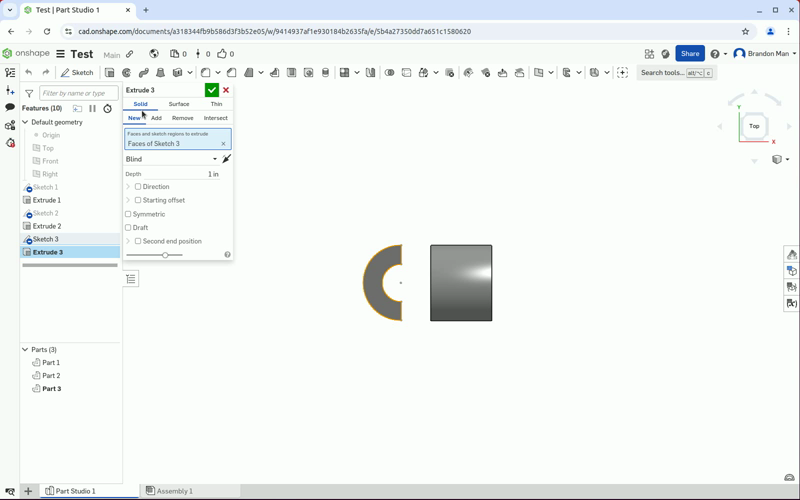
mouse_move(137, 120)
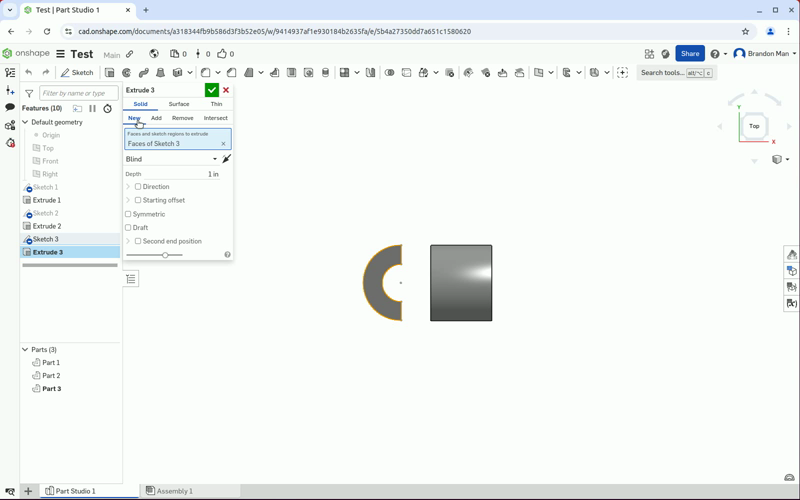
click(137, 120)
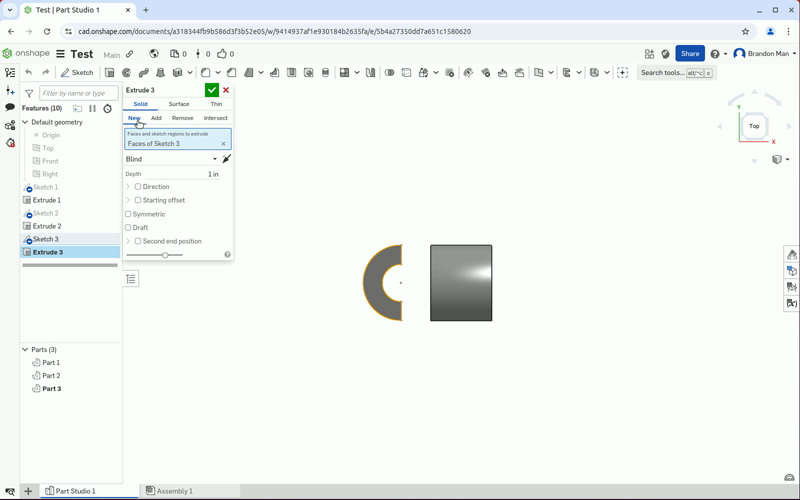
key(tab, 4)
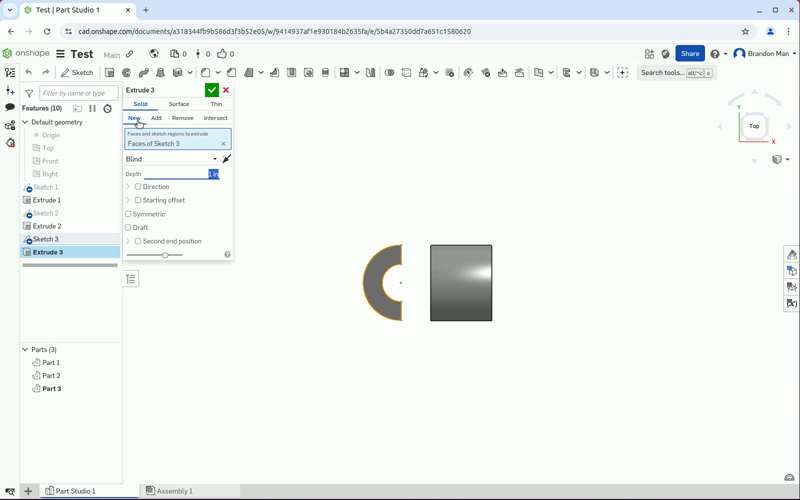
text(6.258)
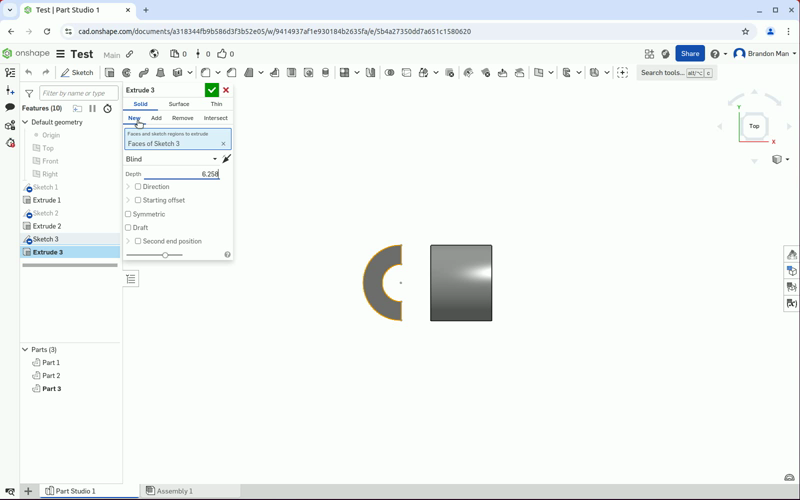
key(enter)
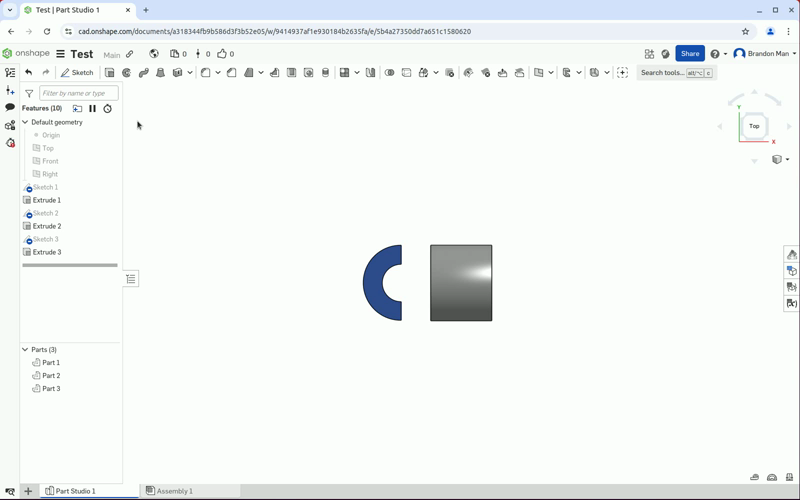
key(shift+h)
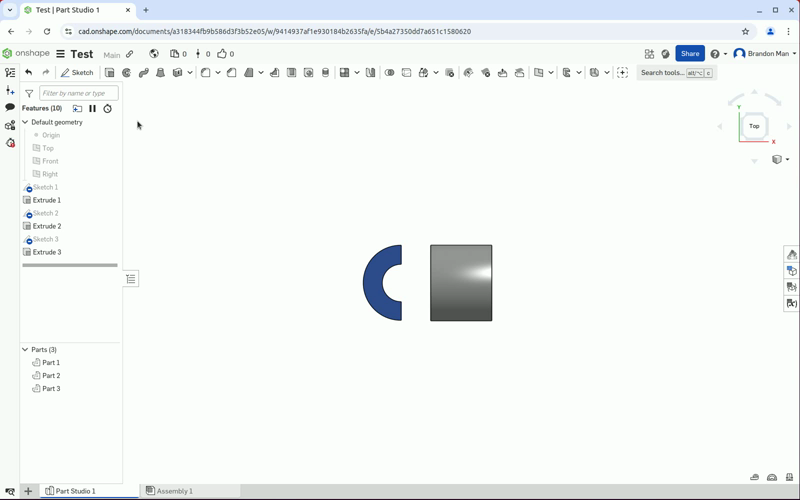
key(shift+h)
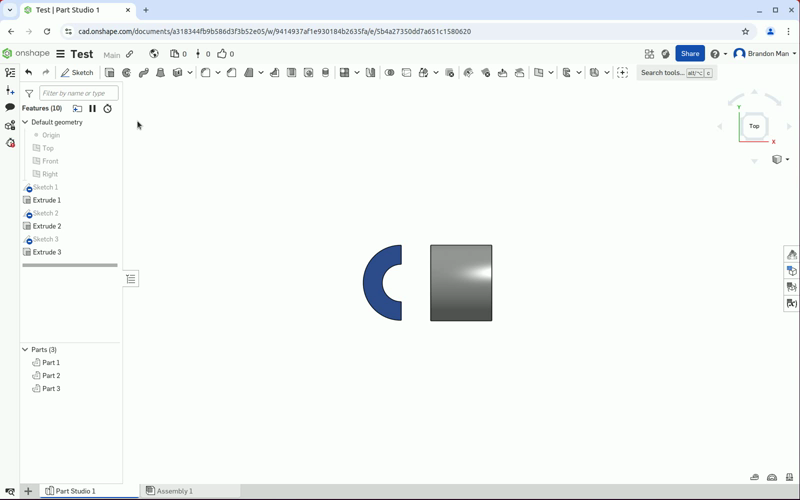
mouse_move(73, 189)
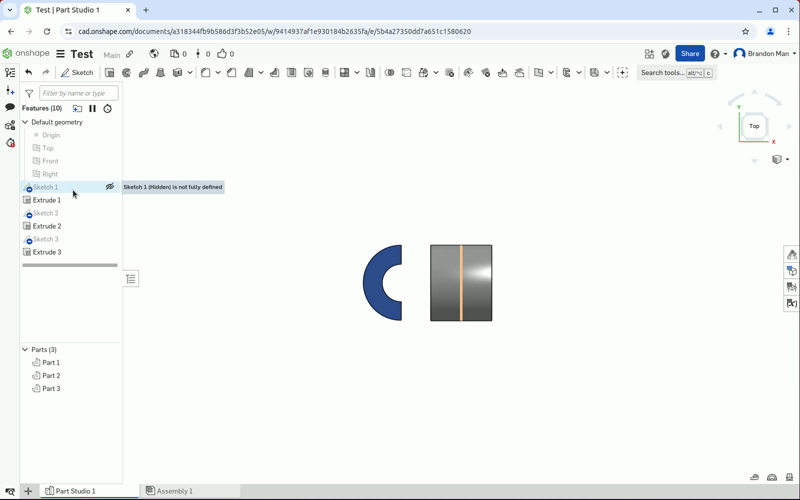
click(73, 189)
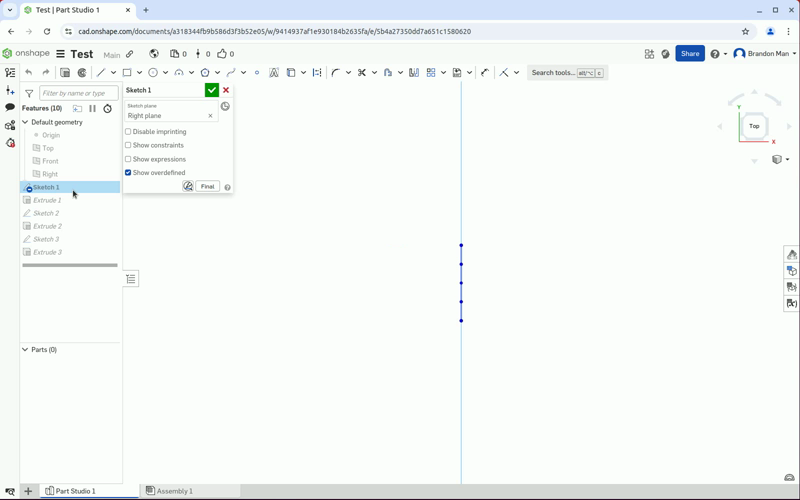
mouse_move(229, 92)
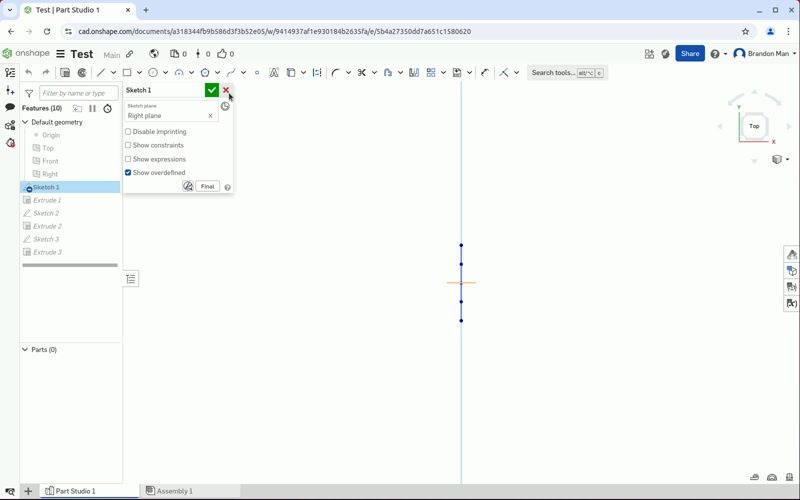
click(229, 92)
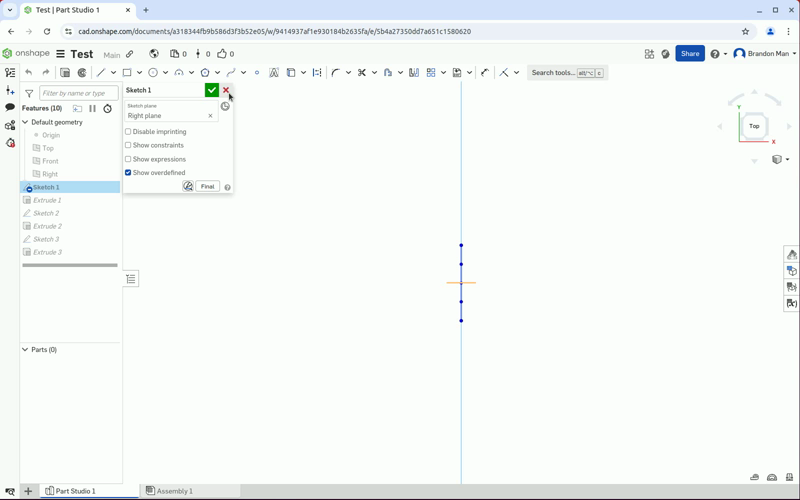
key(shift+s)
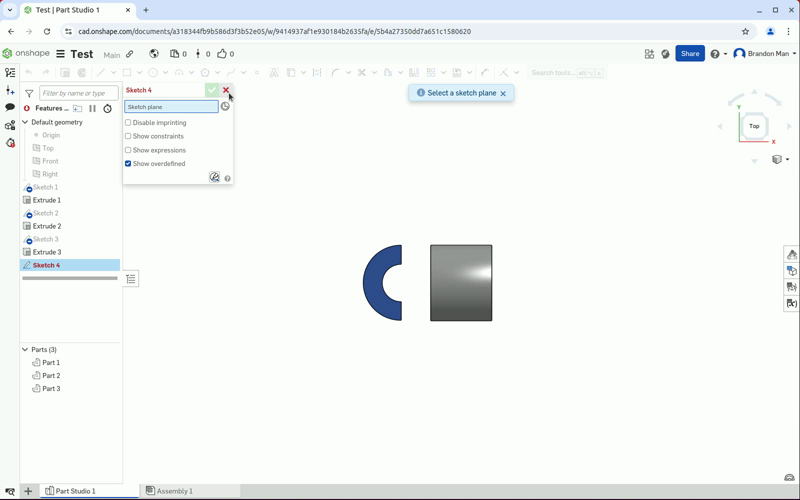
mouse_move(73, 150)
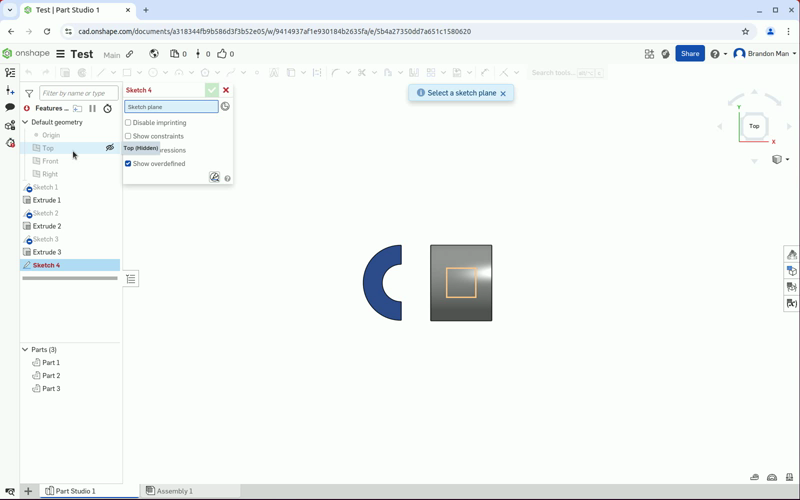
click(73, 150)
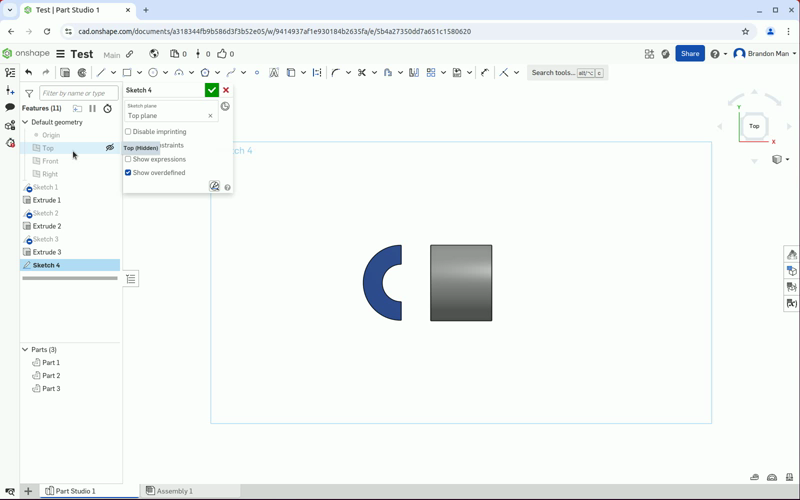
mouse_move(73, 352)
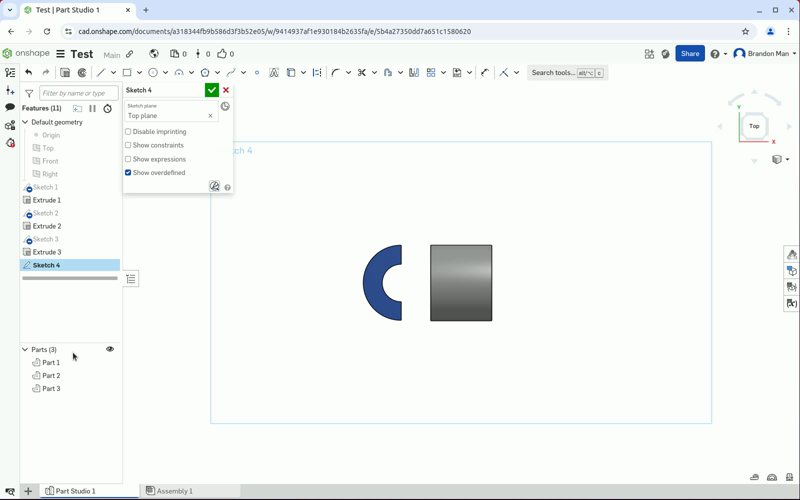
key(y)
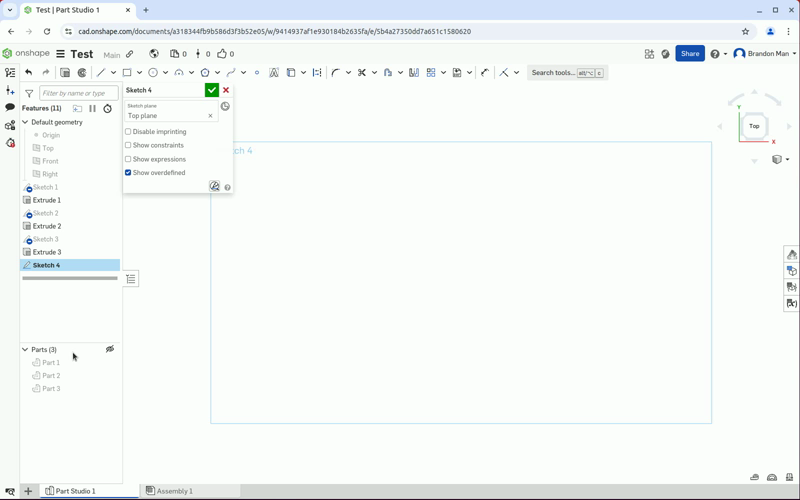
key(a)
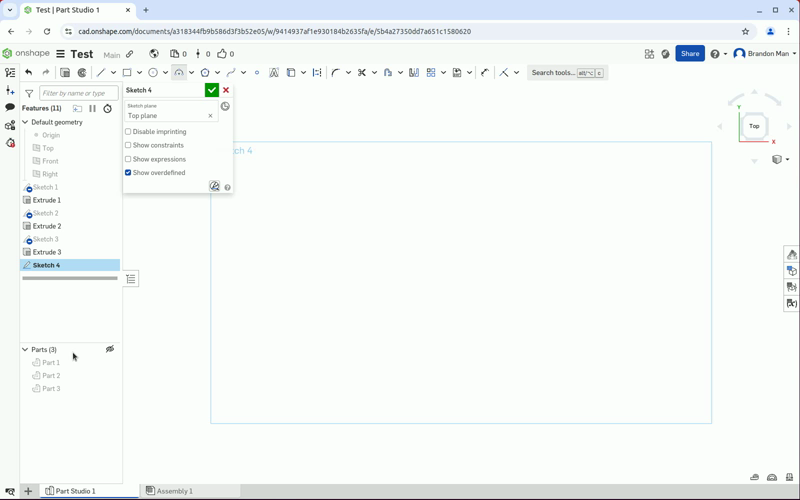
key_down(shift)
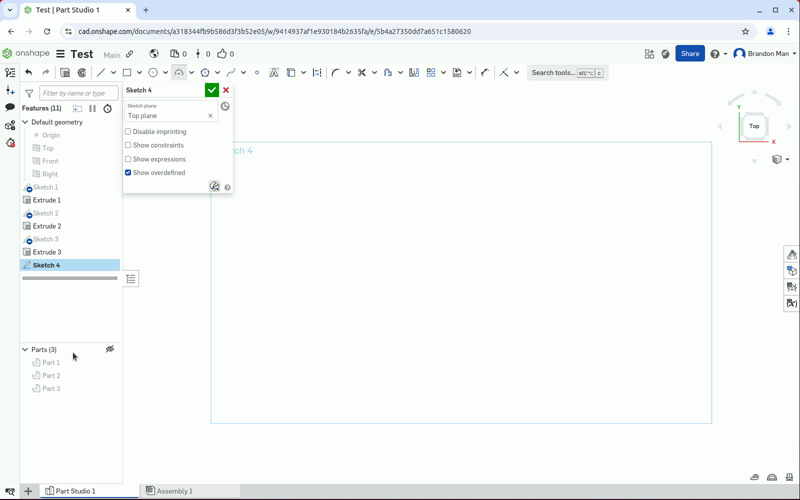
mouse_move(520, 320)
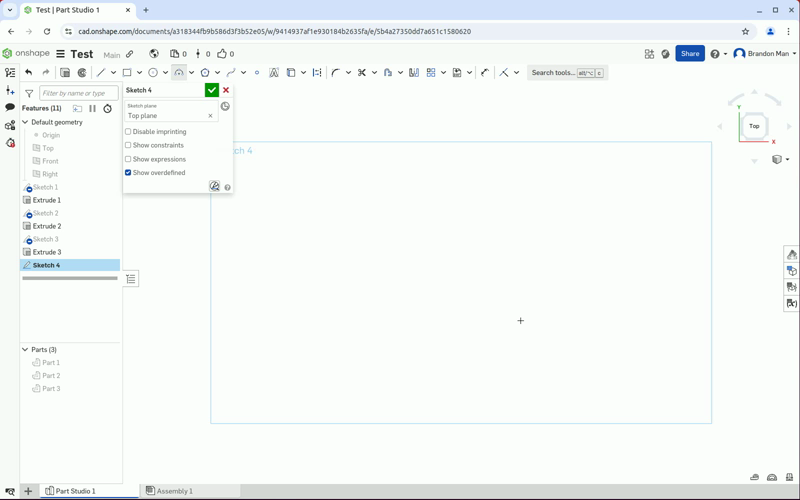
click(520, 320)
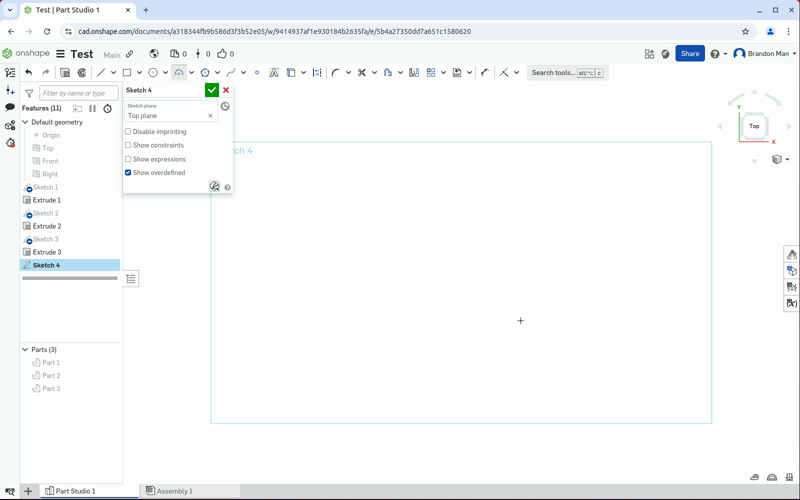
key_up(shift)
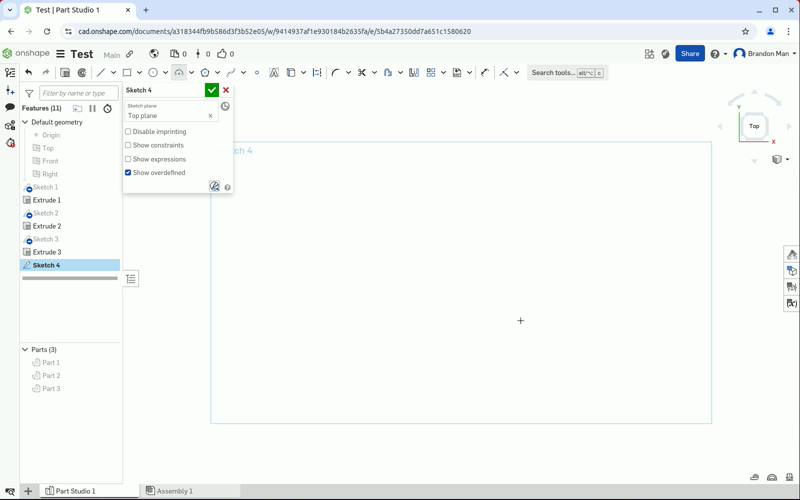
key_down(shift)
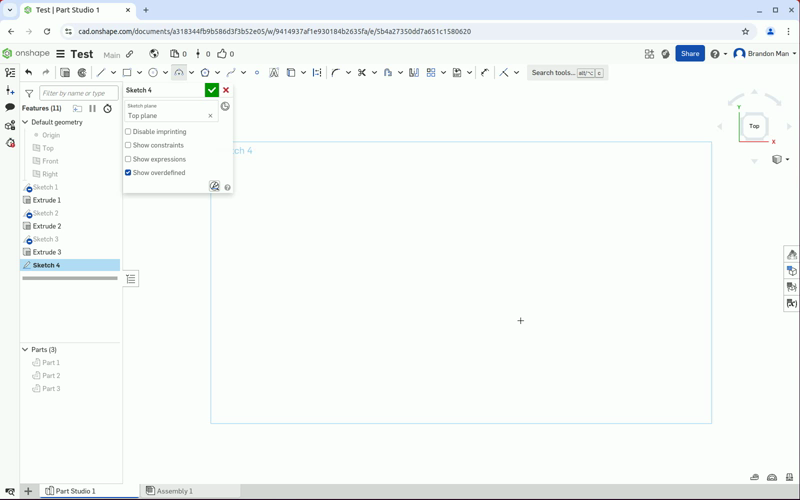
mouse_move(520, 245)
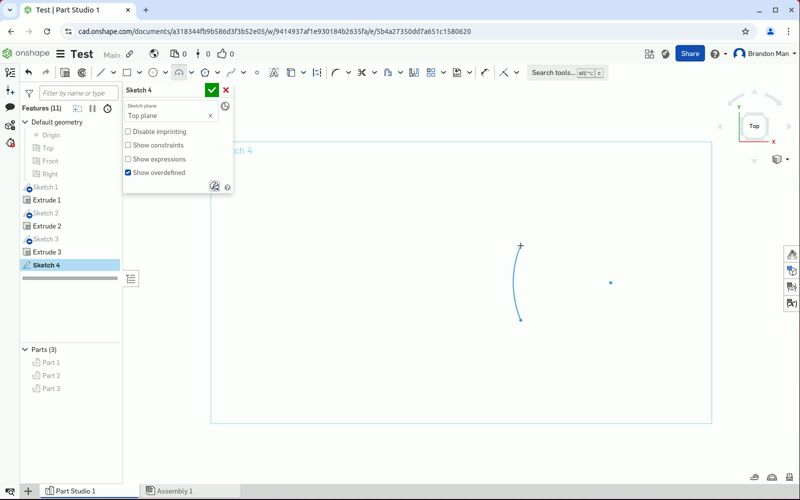
click(520, 245)
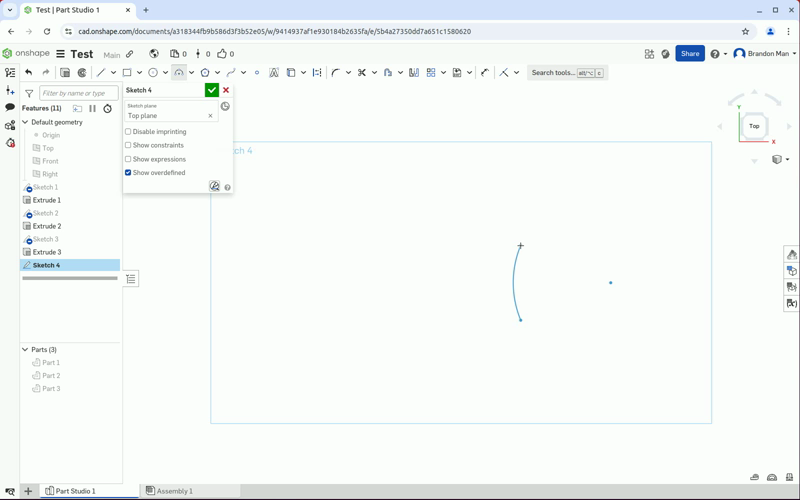
mouse_move(558, 282)
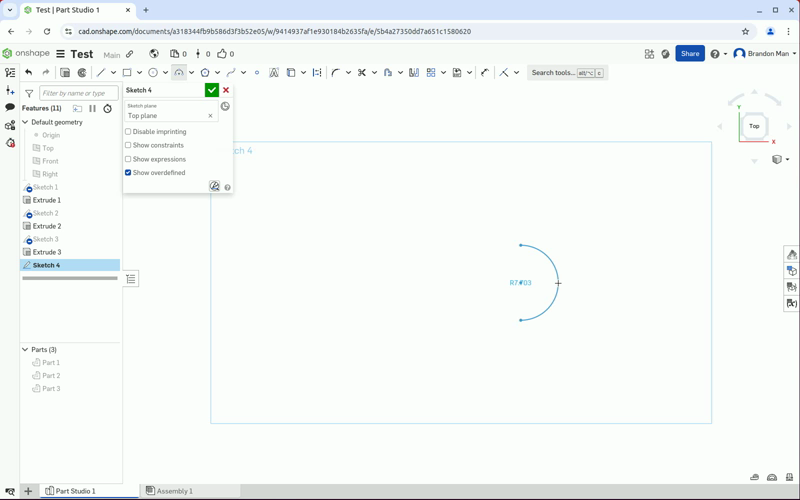
click(558, 282)
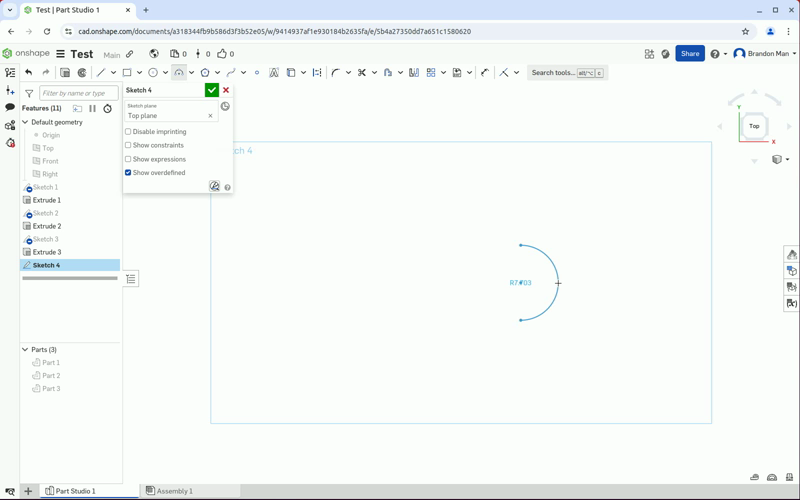
key_up(shift)
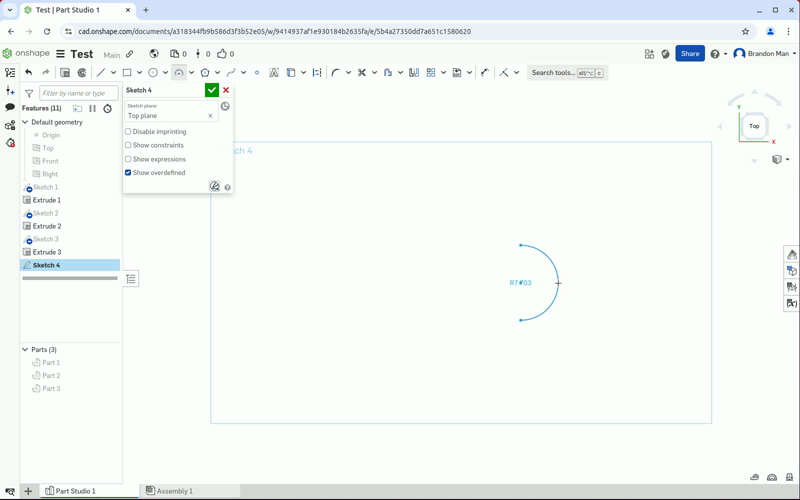
key(esc)
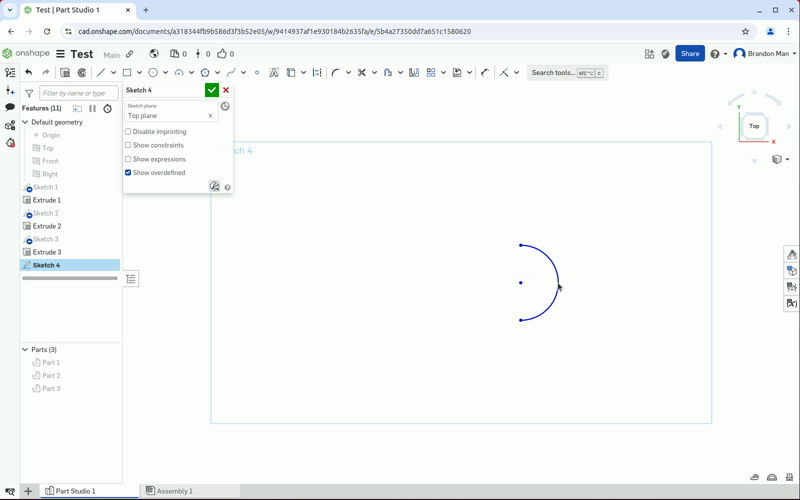
key(l)
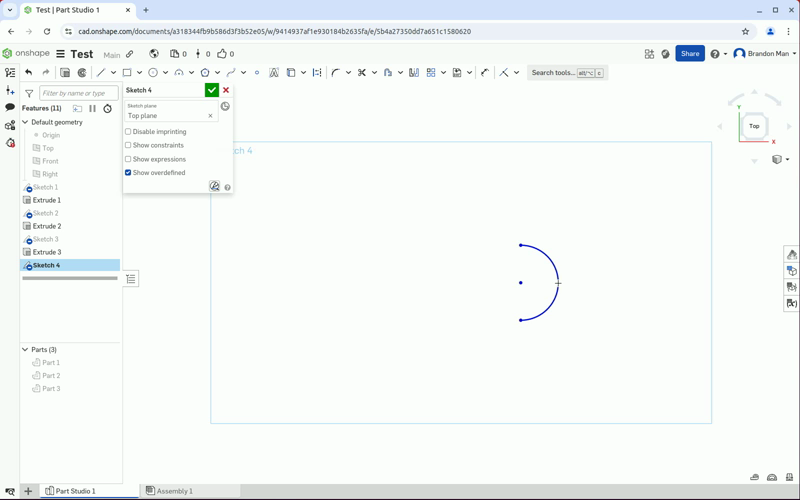
mouse_move(520, 245)
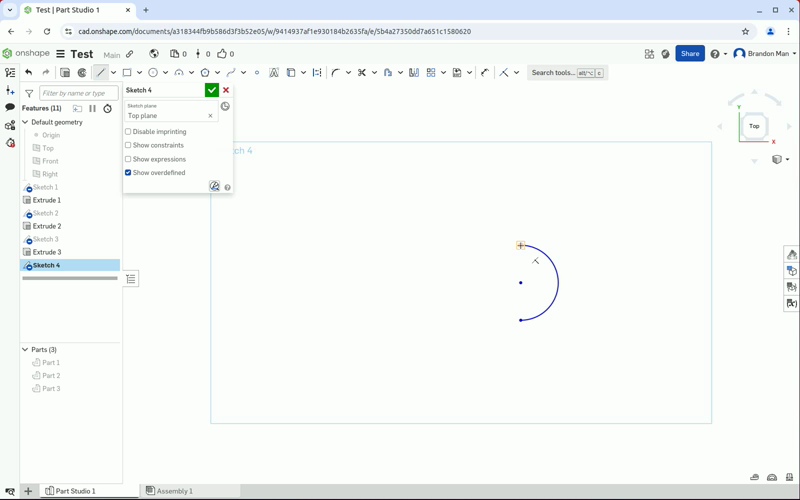
click(520, 245)
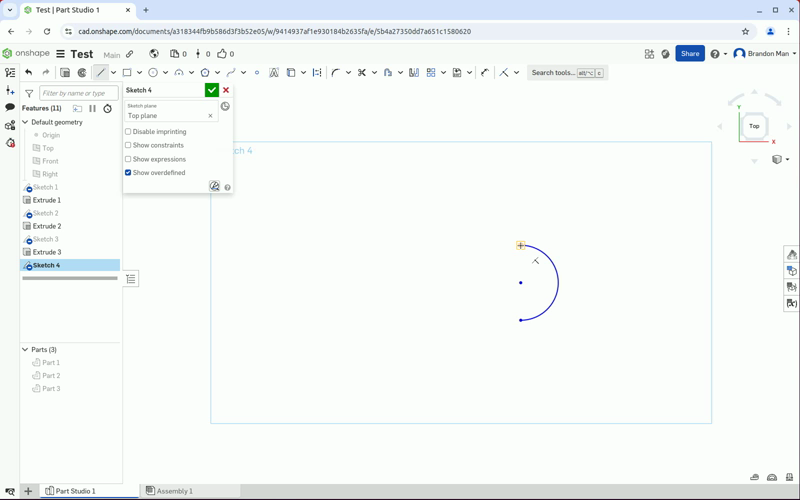
key_down(shift)
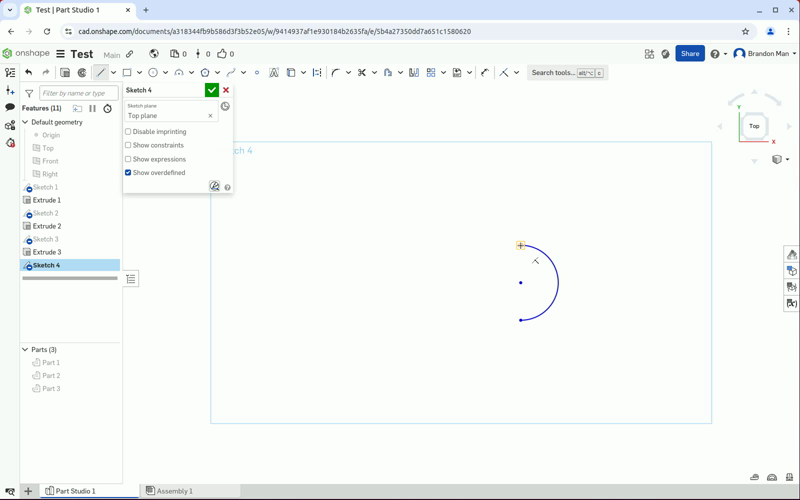
mouse_move(550, 245)
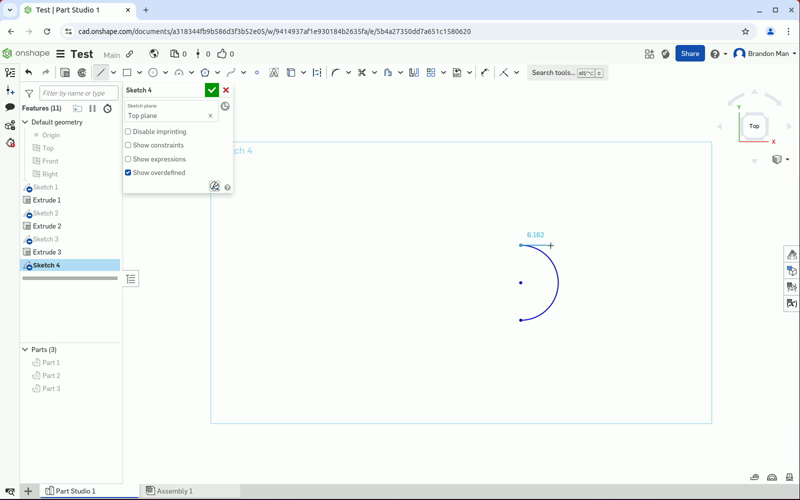
mouse_move(520, 264)
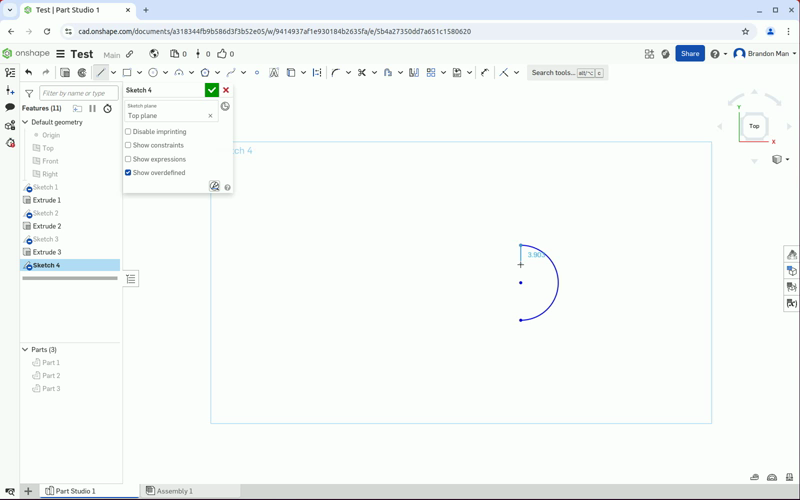
click(520, 264)
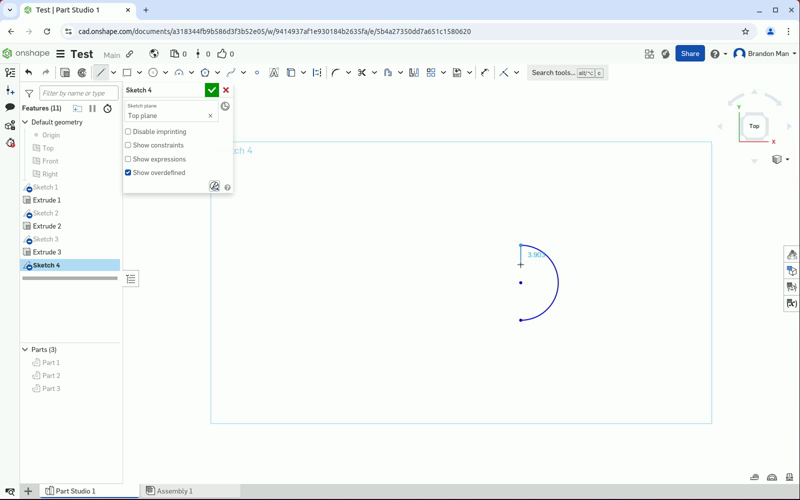
key_up(shift)
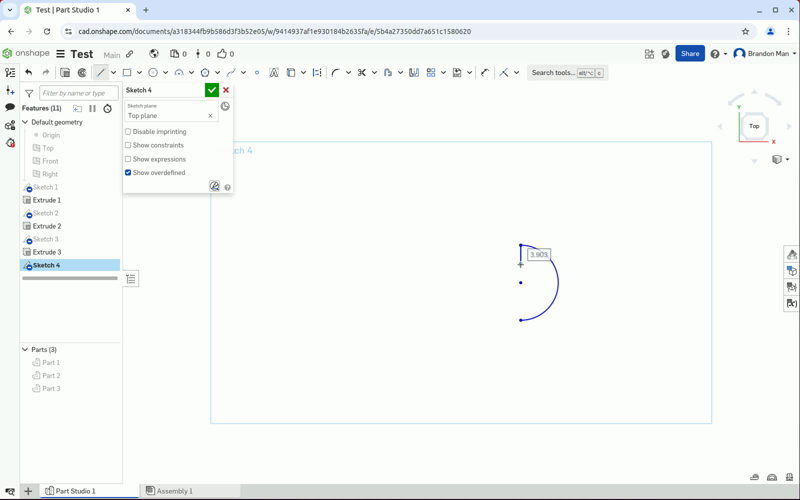
key(esc)
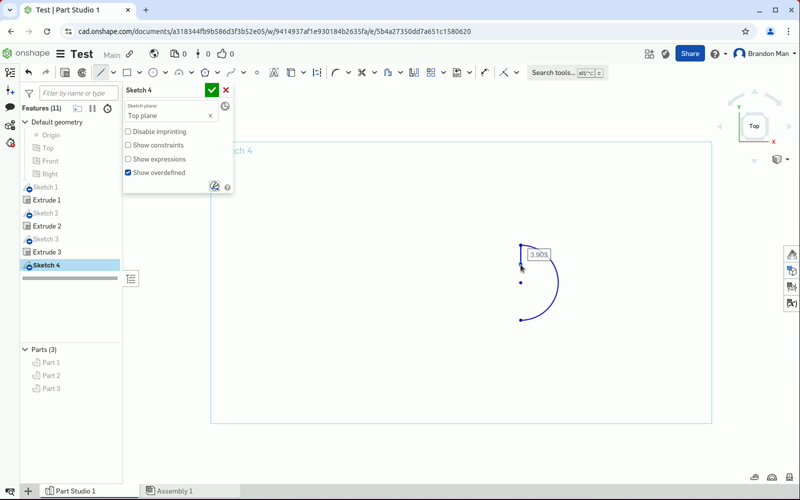
key(a)
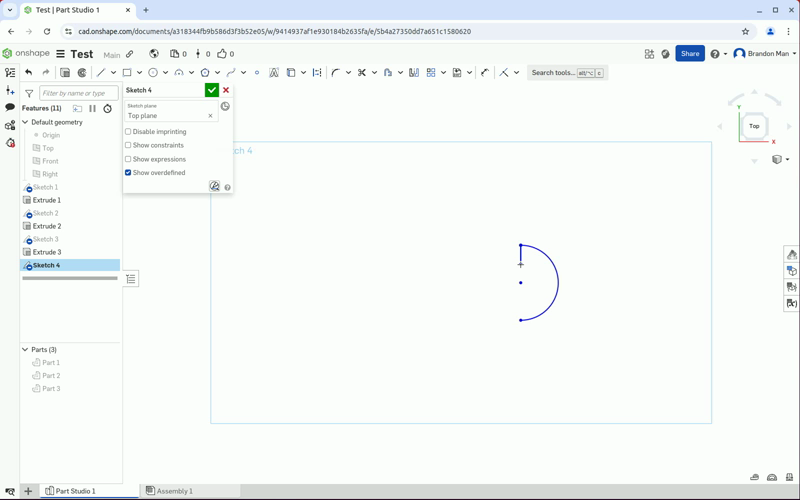
mouse_move(520, 264)
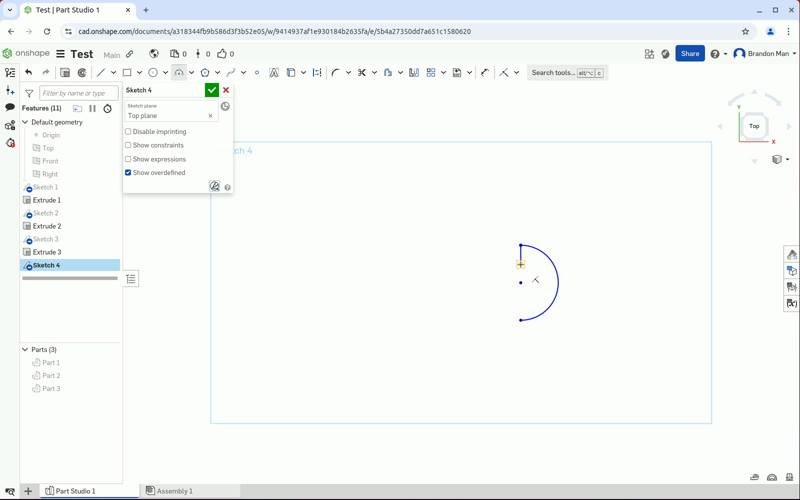
click(520, 264)
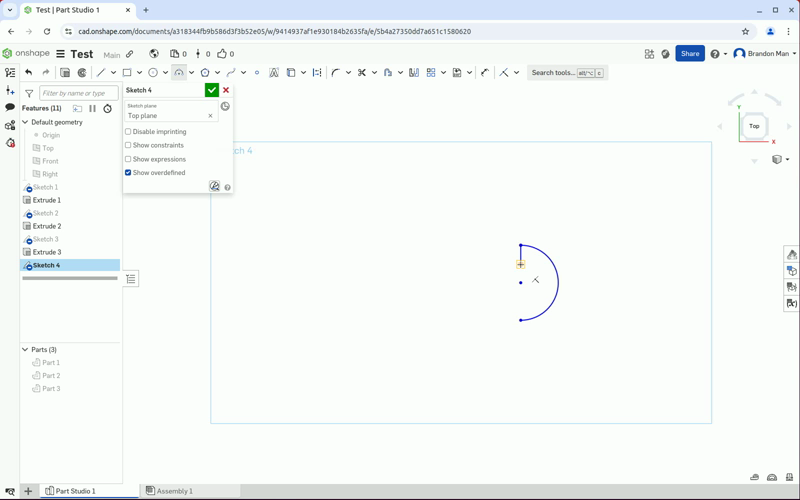
key_down(shift)
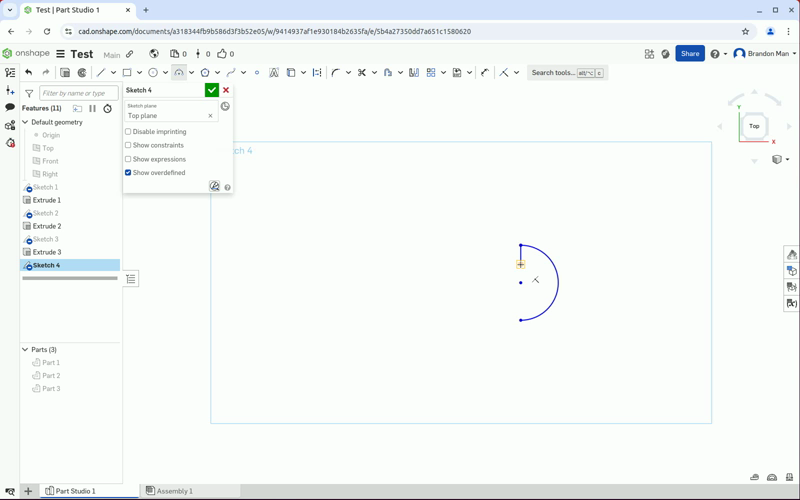
mouse_move(520, 301)
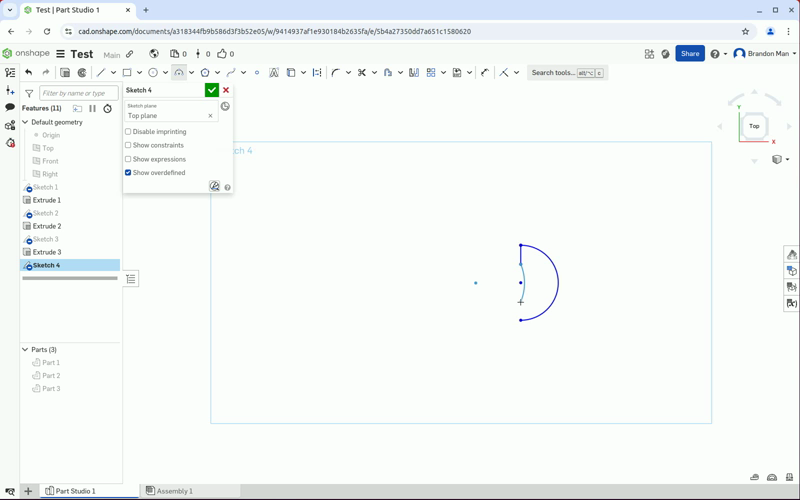
click(520, 301)
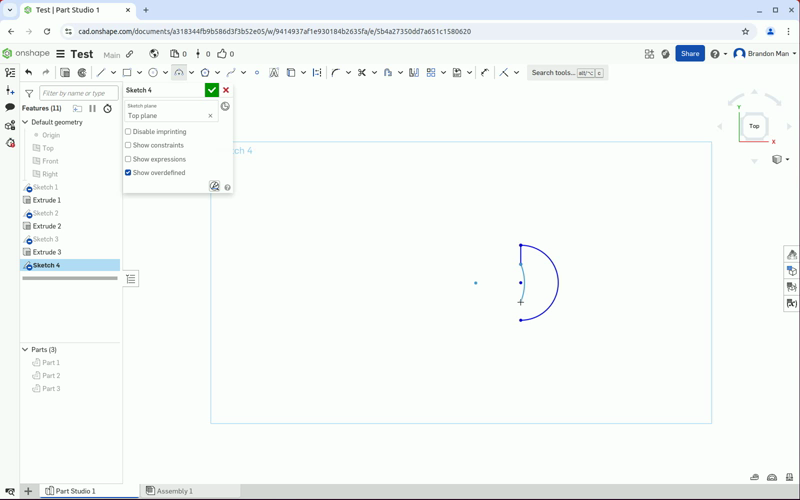
mouse_move(539, 282)
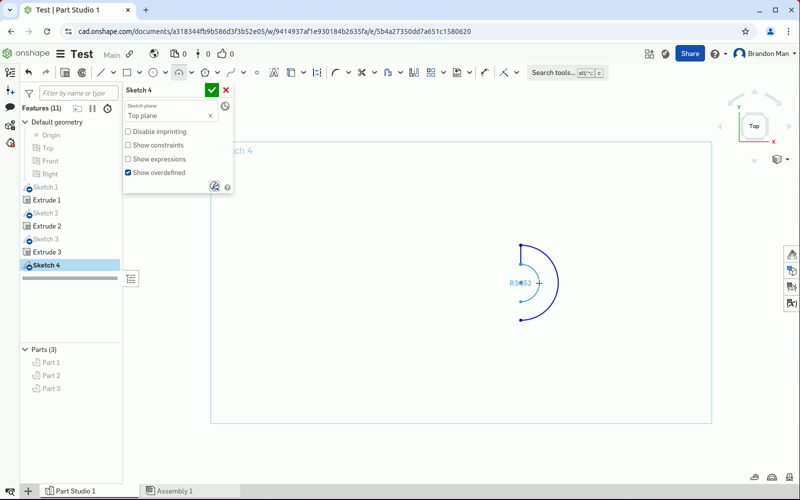
click(539, 282)
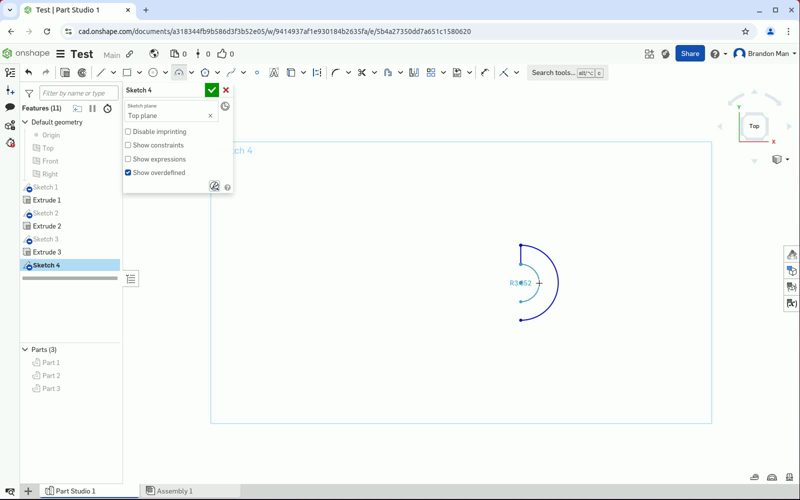
key_up(shift)
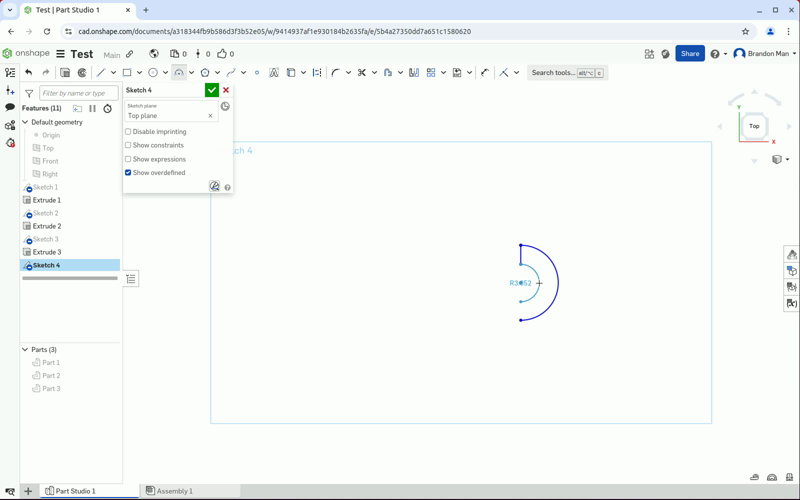
key(esc)
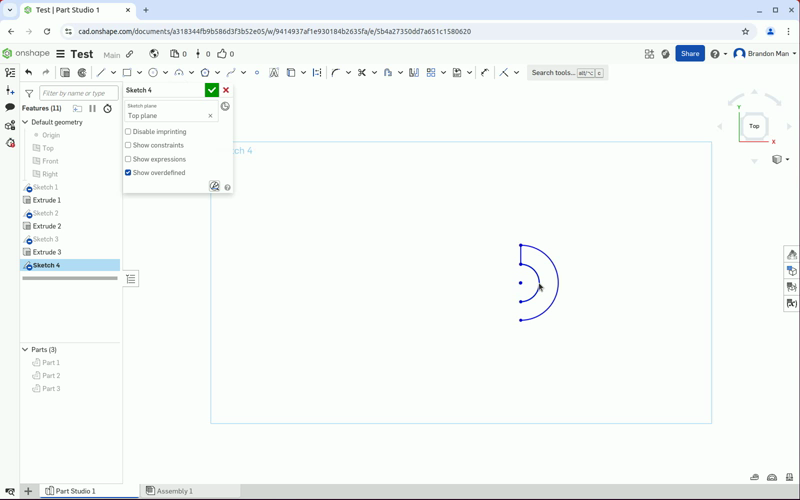
key(l)
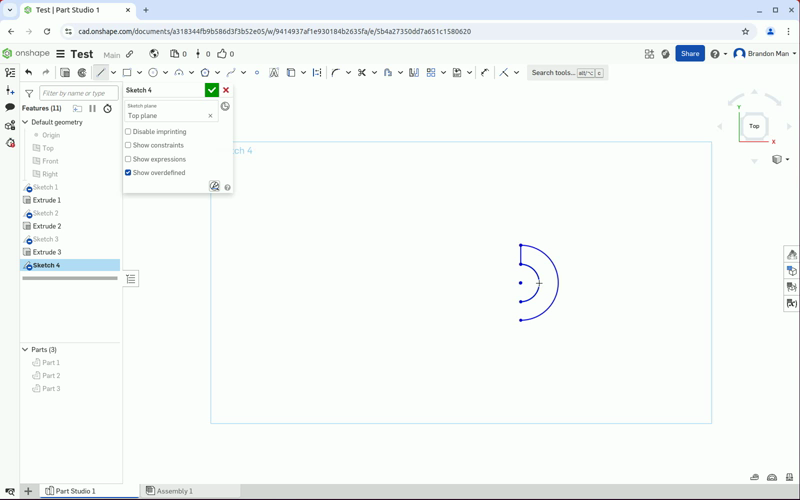
mouse_move(520, 301)
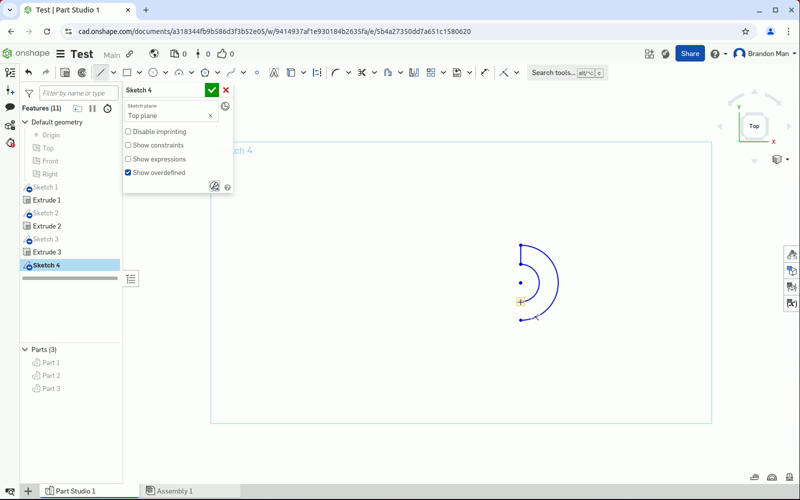
click(520, 301)
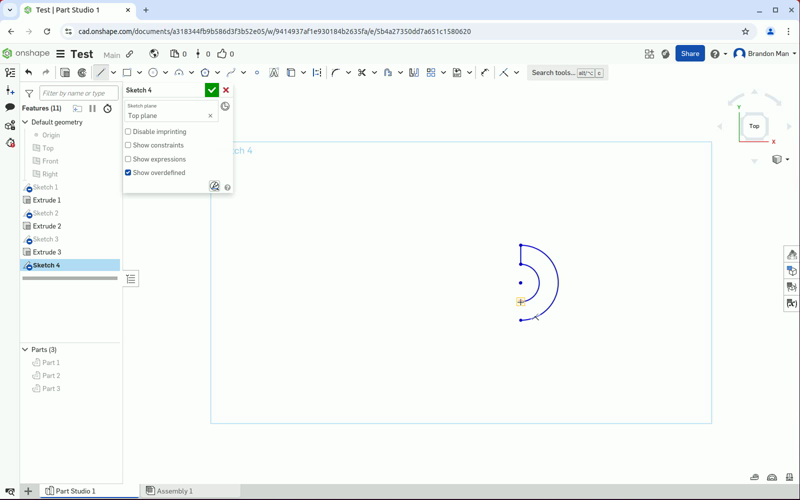
mouse_move(550, 301)
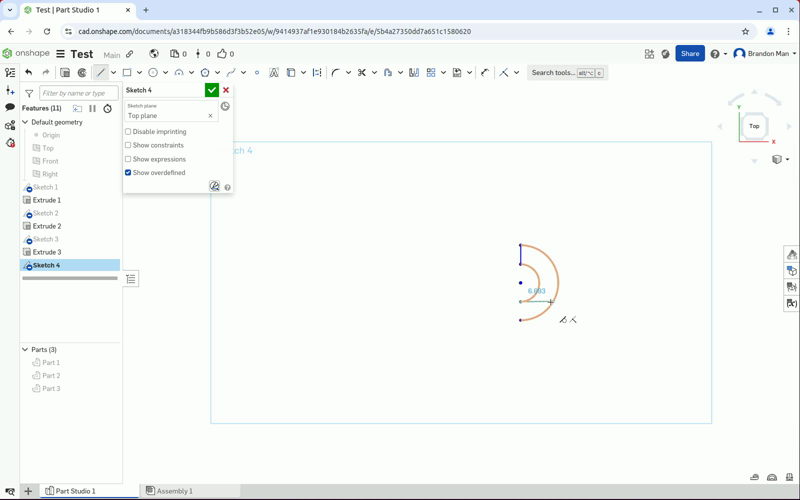
key_down(shift)
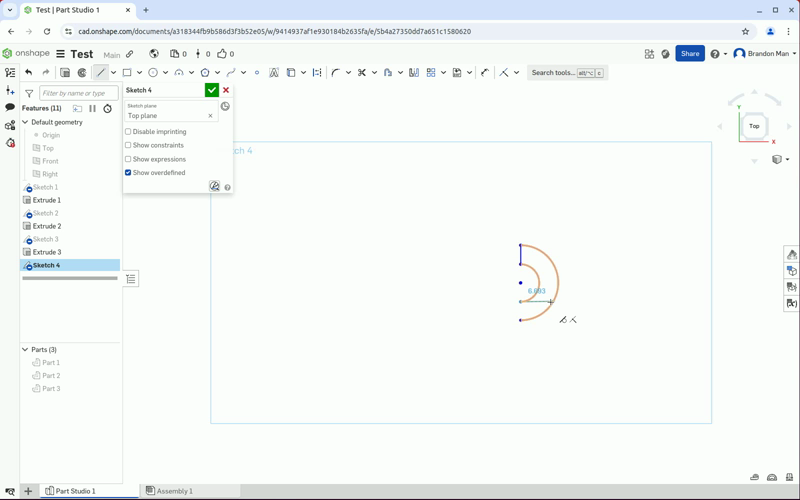
mouse_move(520, 320)
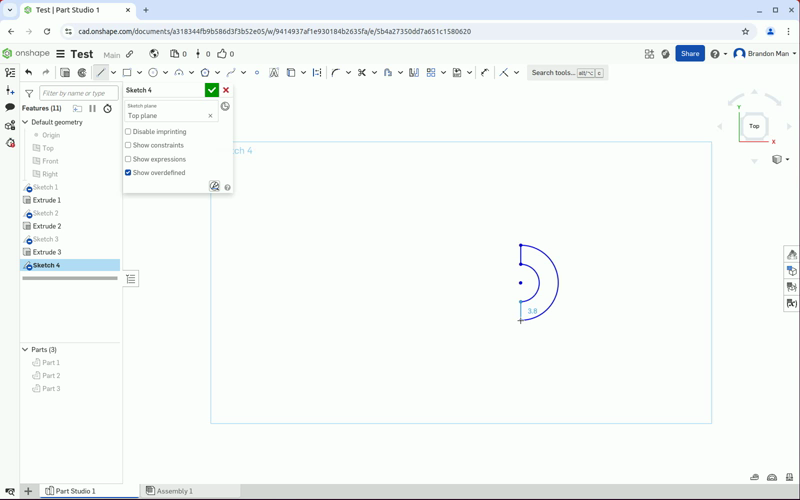
key_up(shift)
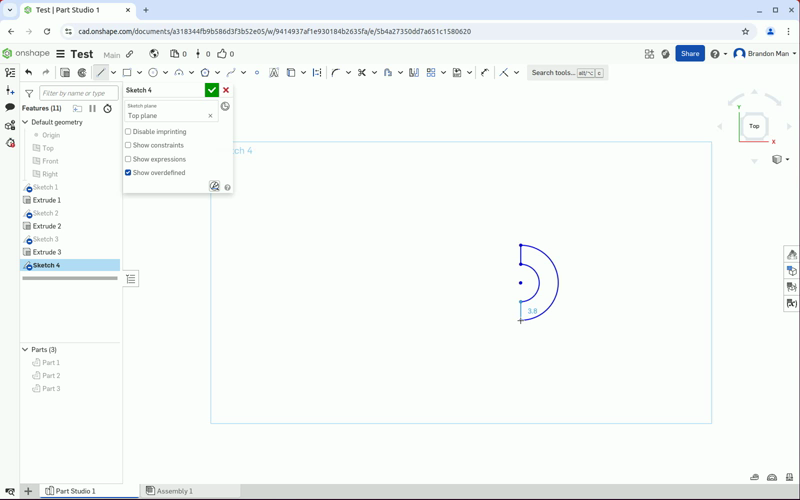
click(520, 320)
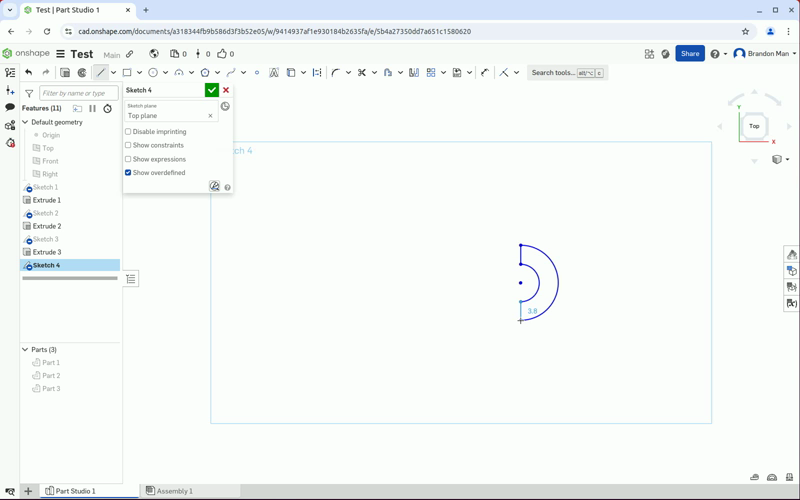
key(esc)
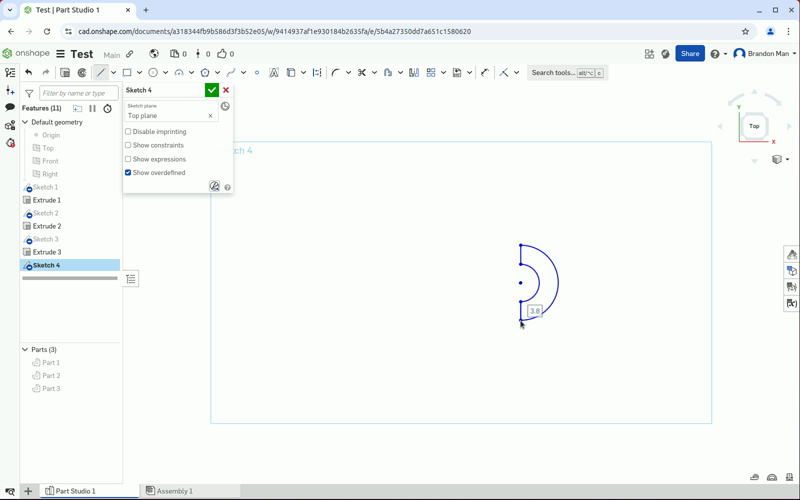
mouse_move(523, 251)
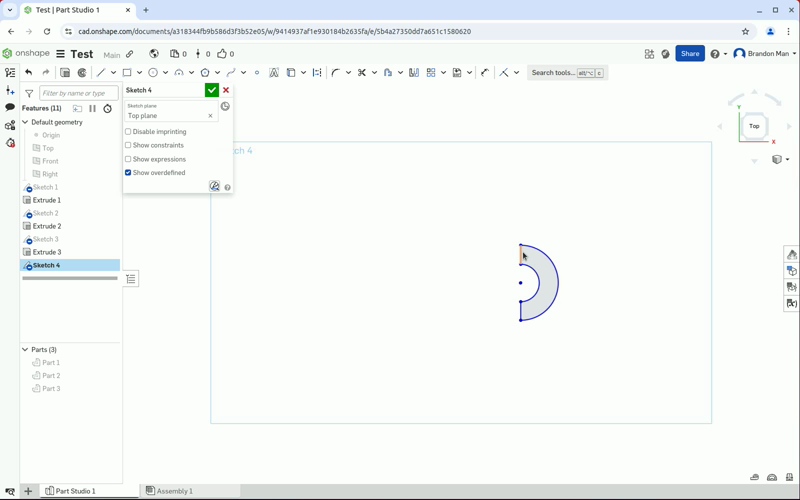
scroll(6)
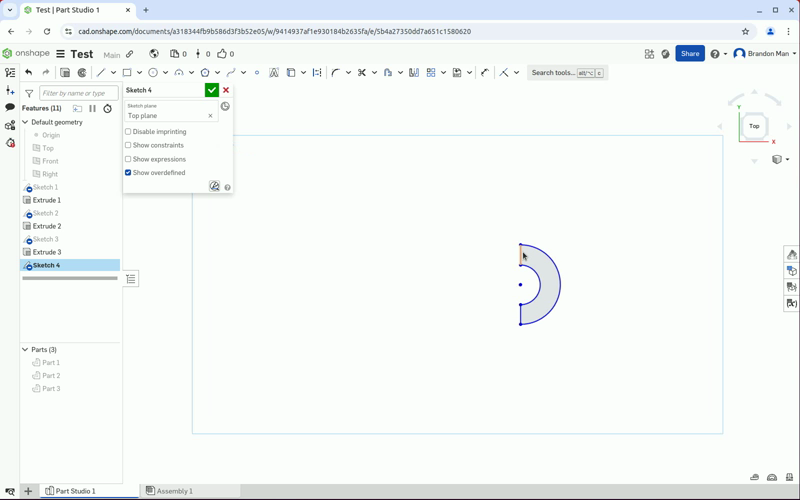
scroll(6)
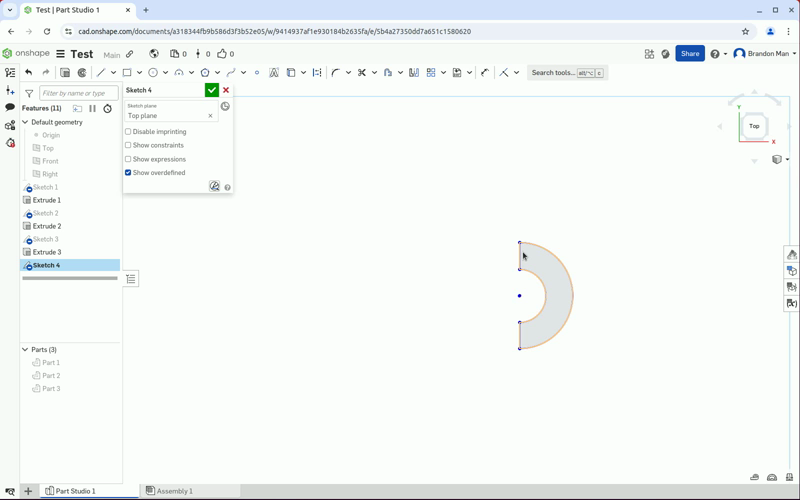
scroll(6)
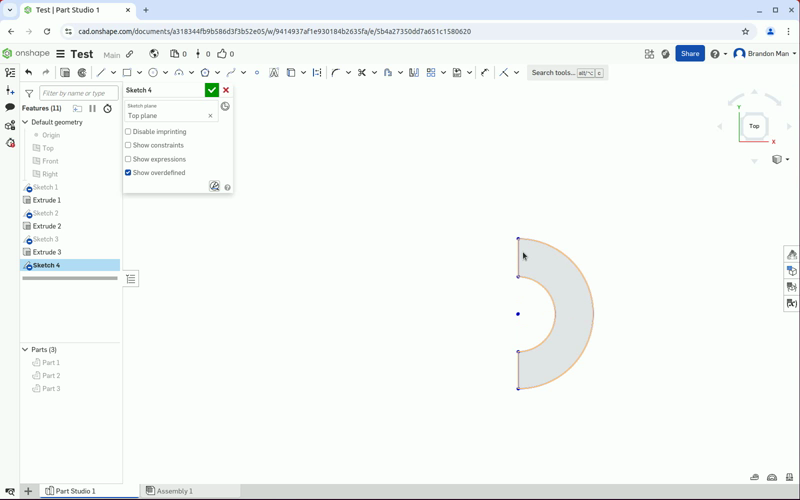
scroll(6)
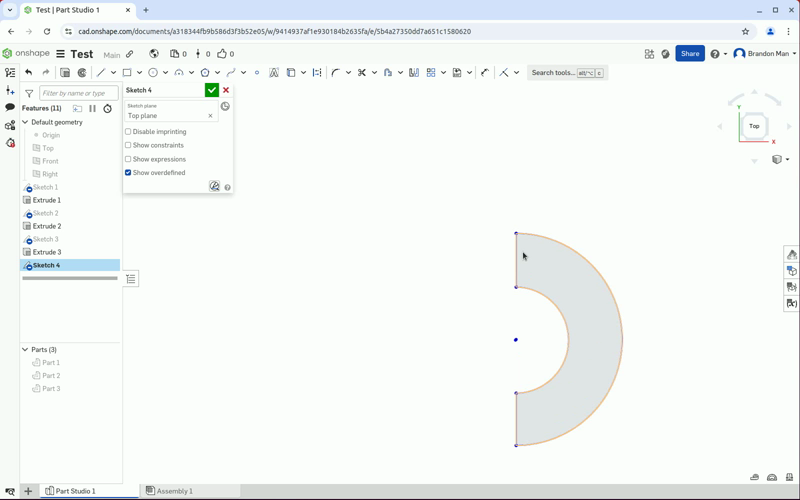
scroll(6)
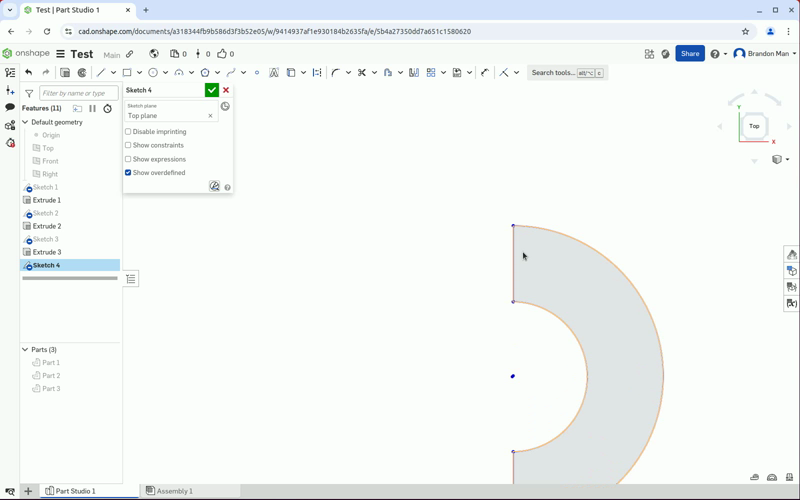
scroll(6)
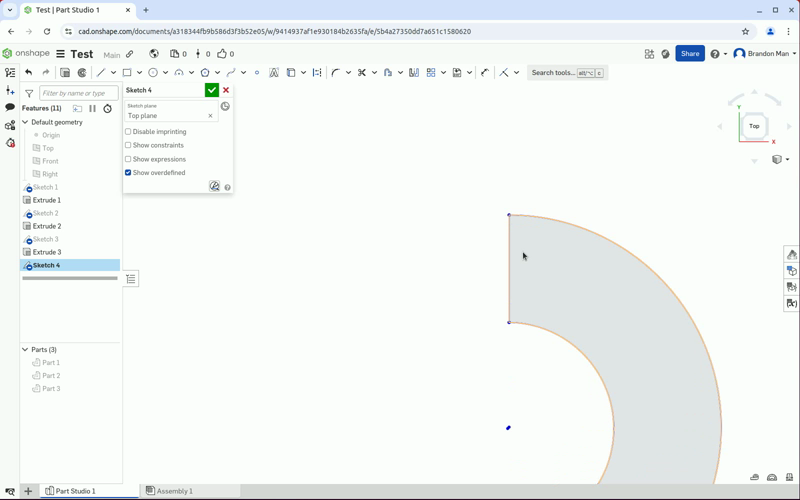
scroll(6)
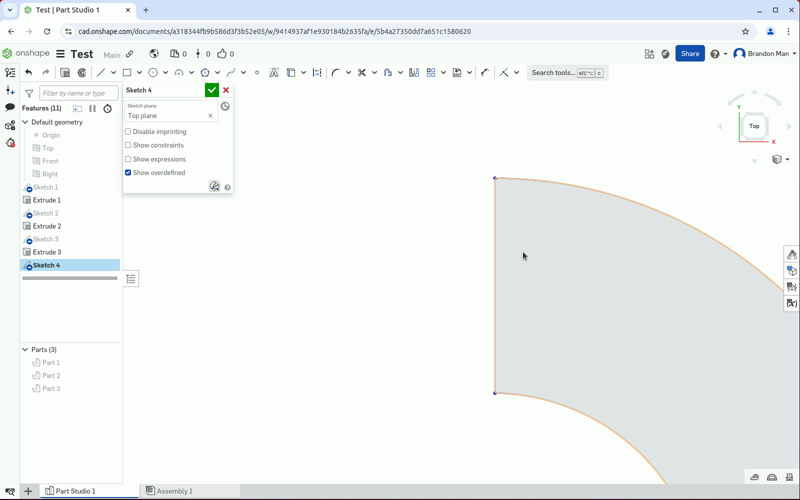
click(523, 251)
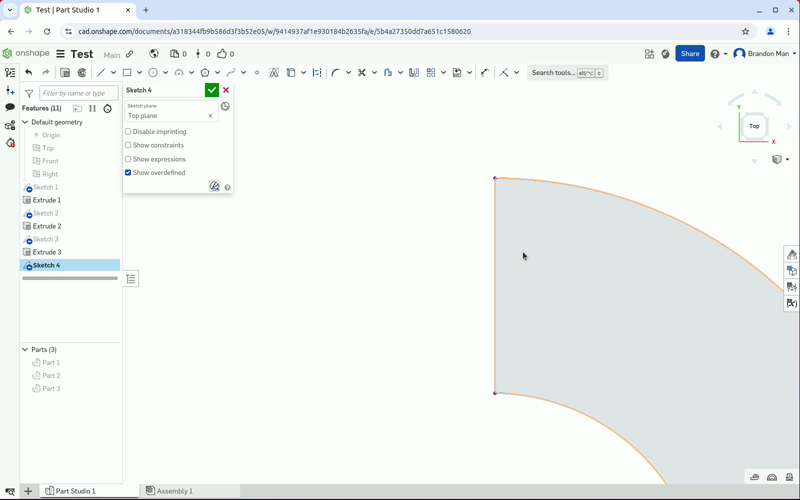
scroll(-6)
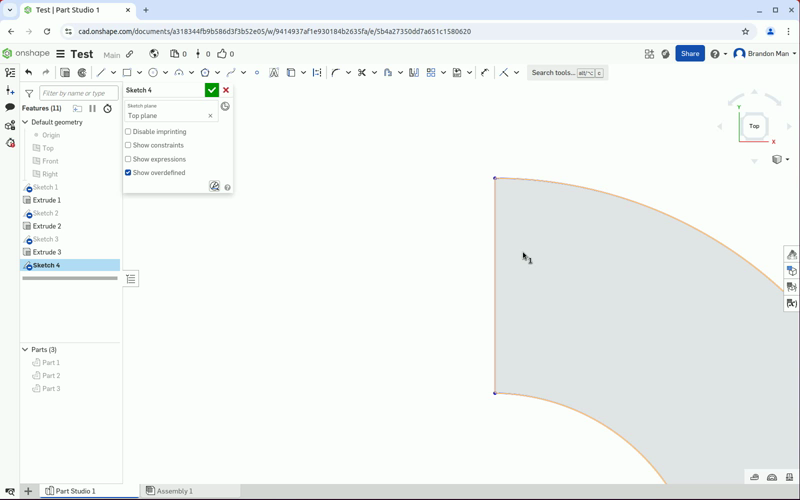
scroll(-6)
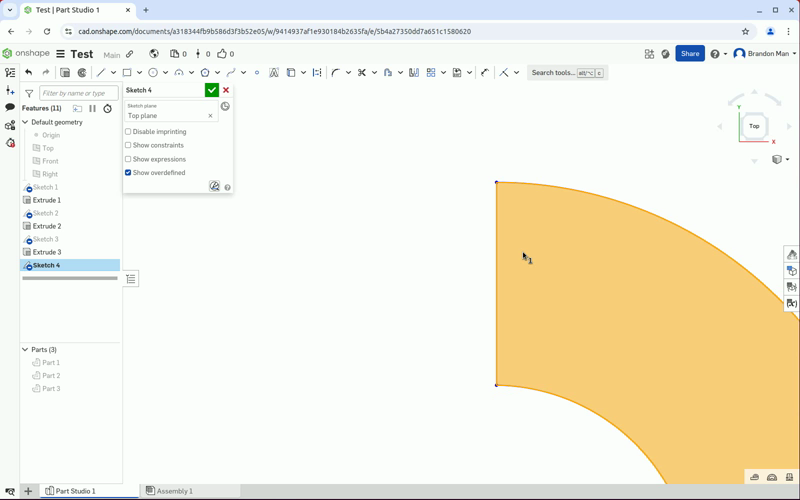
scroll(-6)
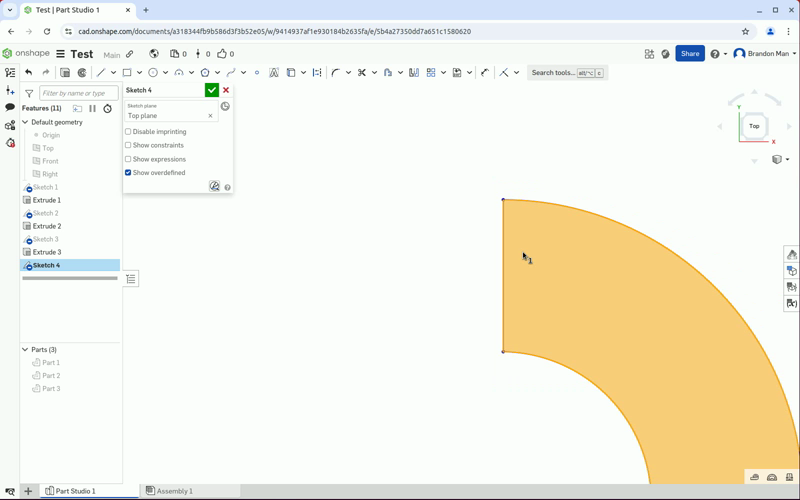
scroll(-6)
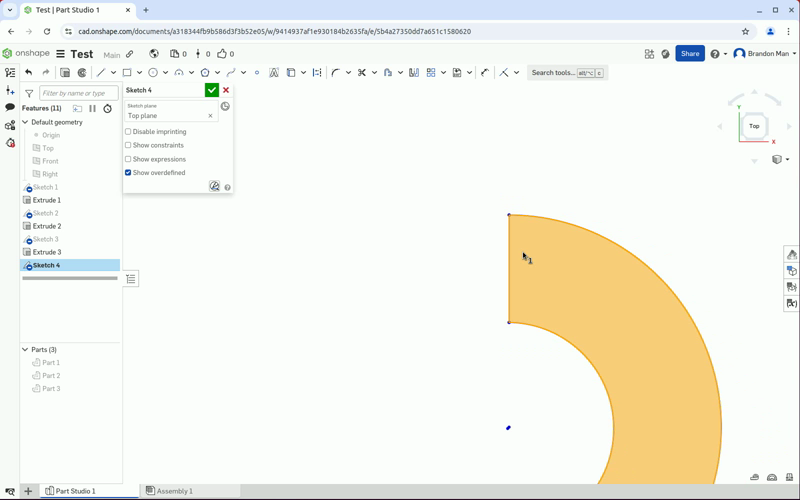
scroll(-6)
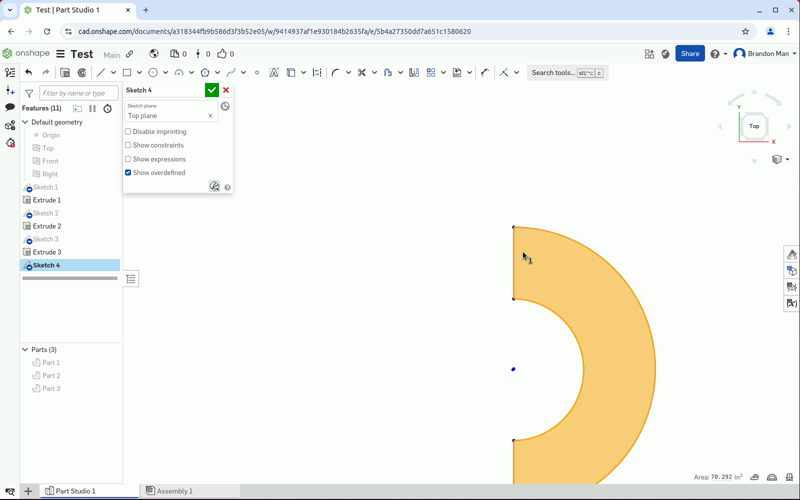
scroll(-6)
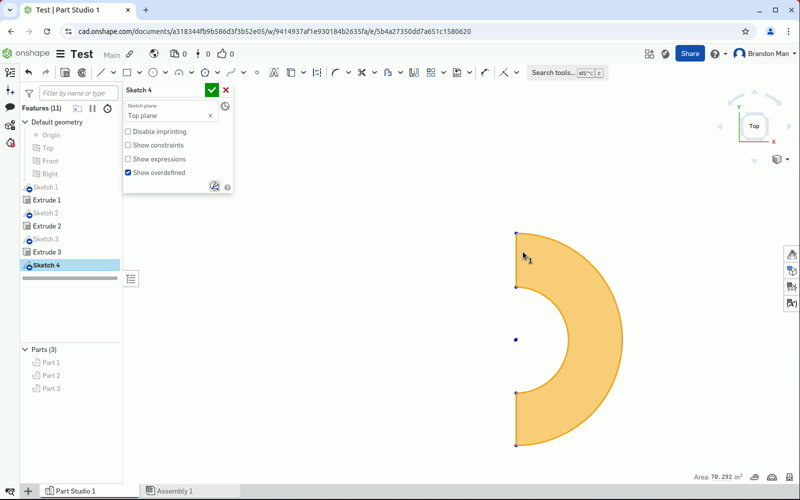
scroll(-6)
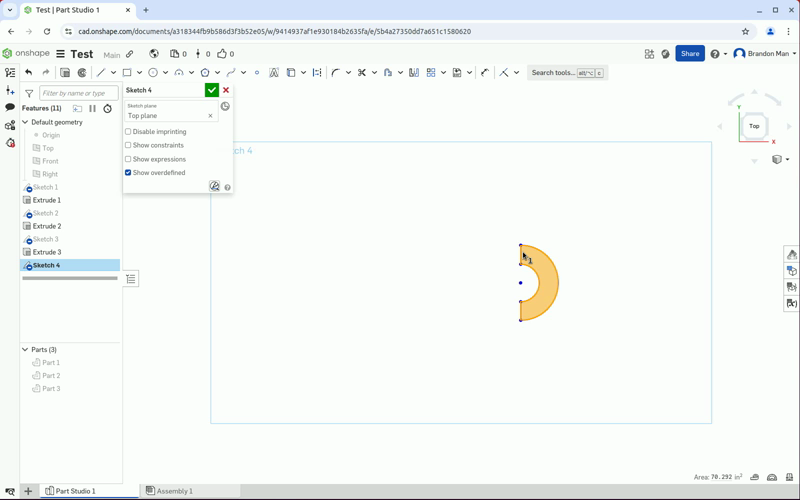
mouse_move(73, 352)
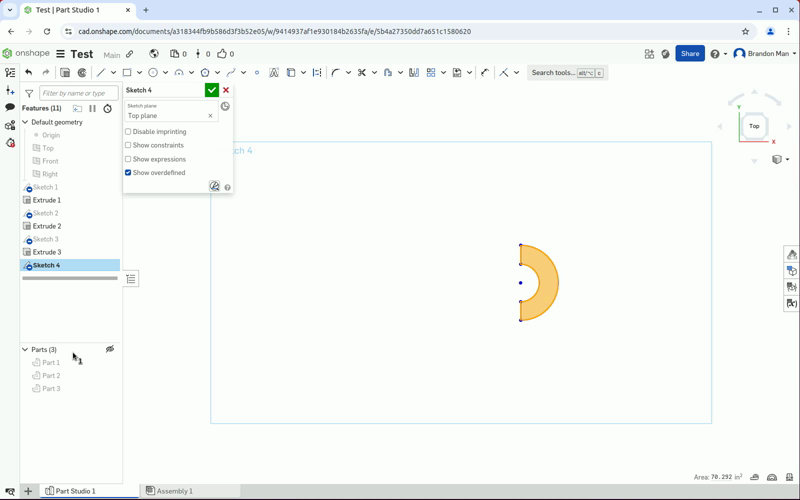
key(shift+y)
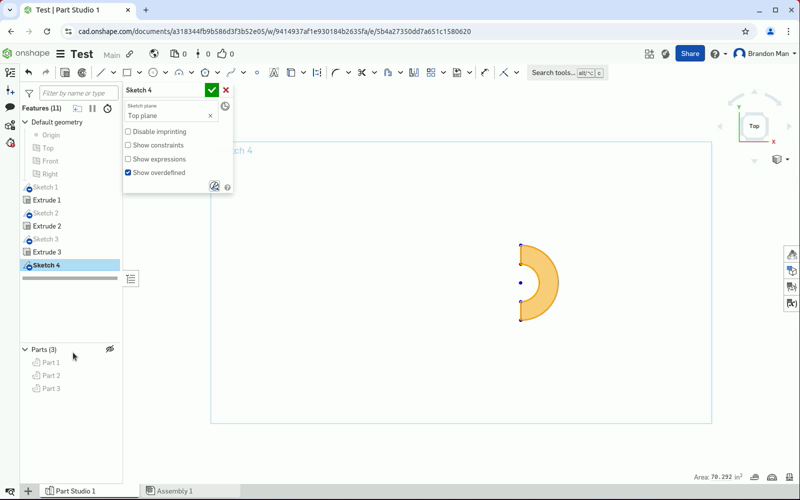
key(shift+e)
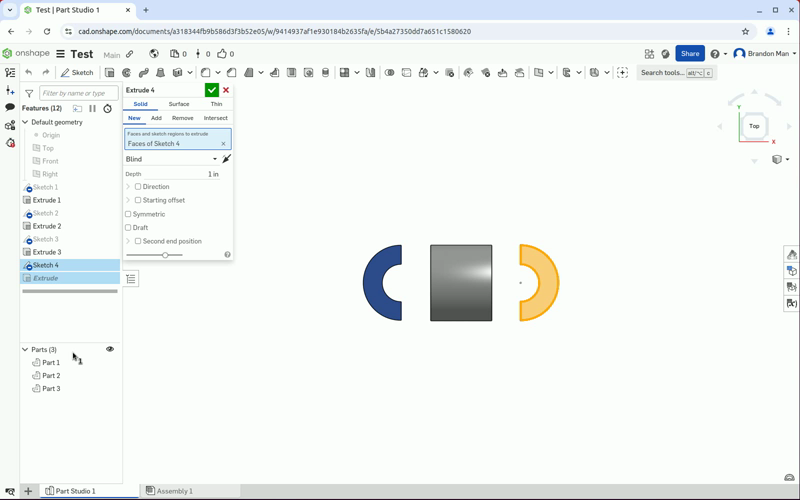
mouse_move(143, 106)
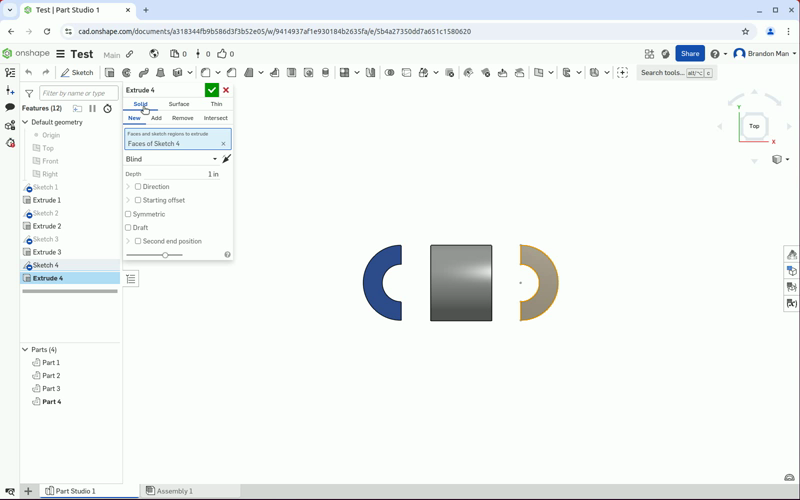
click(143, 106)
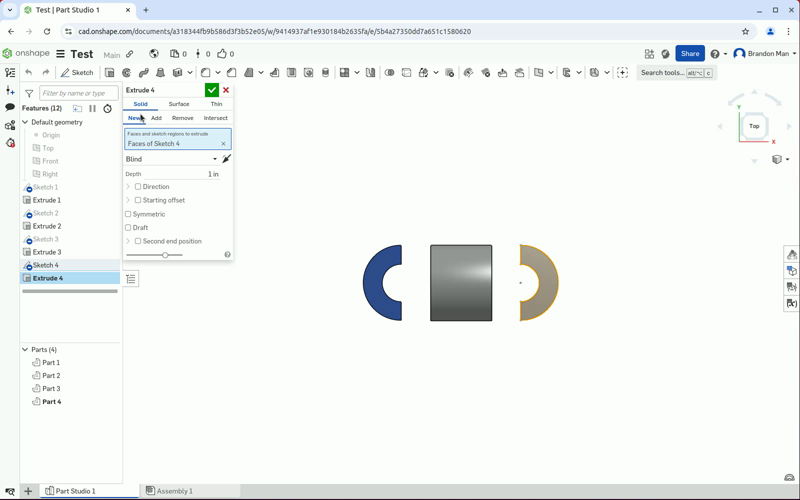
mouse_move(137, 120)
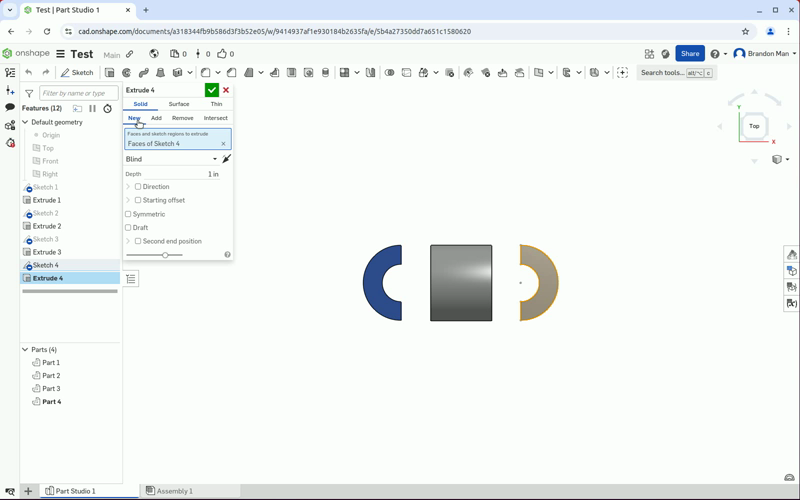
click(137, 120)
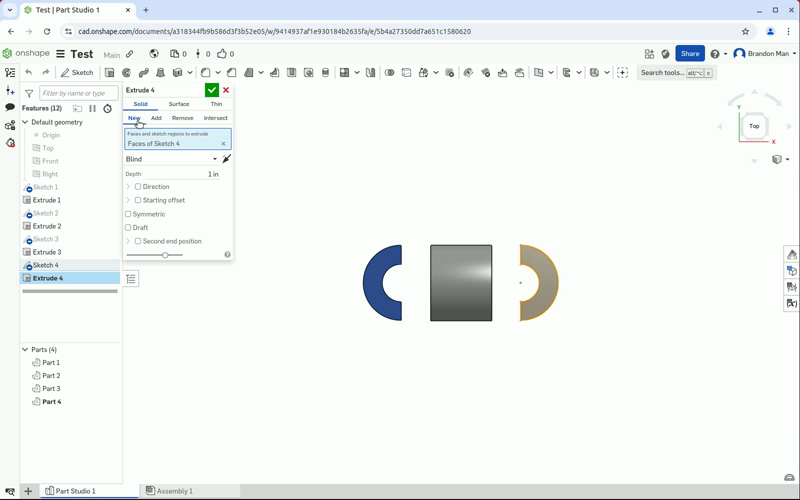
key(tab, 4)
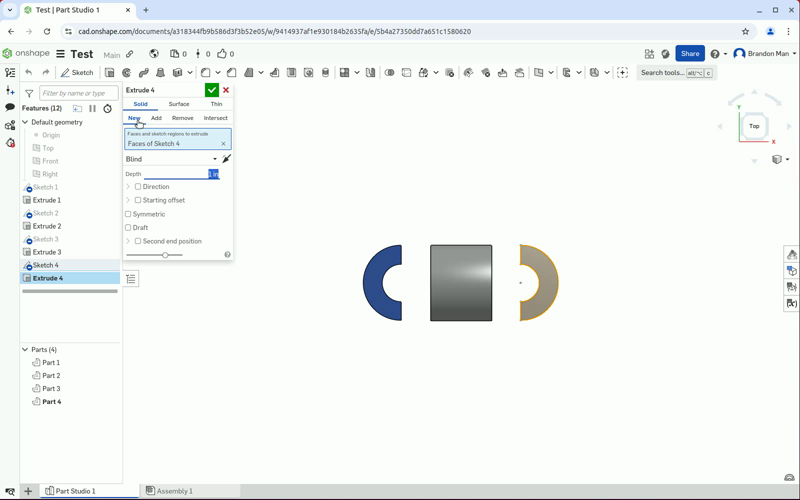
text(6.258)
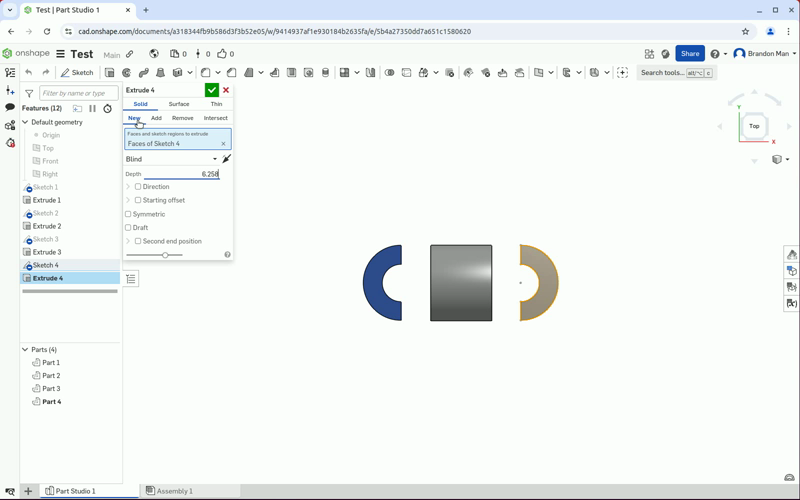
key(enter)
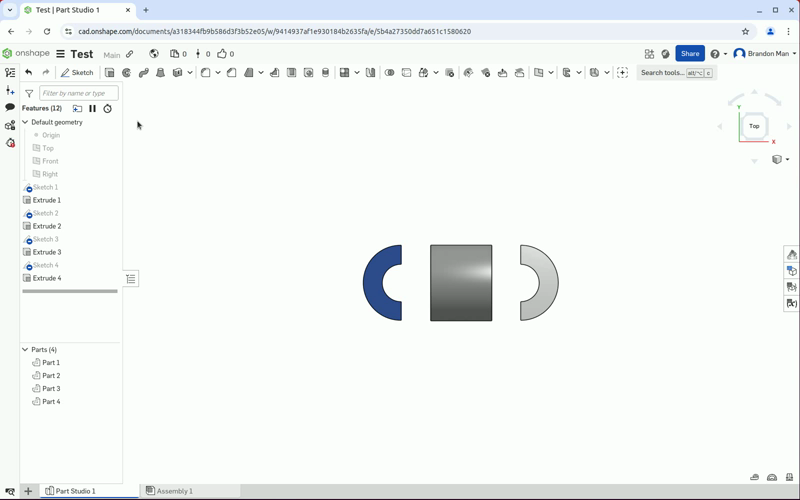
key(shift+h)
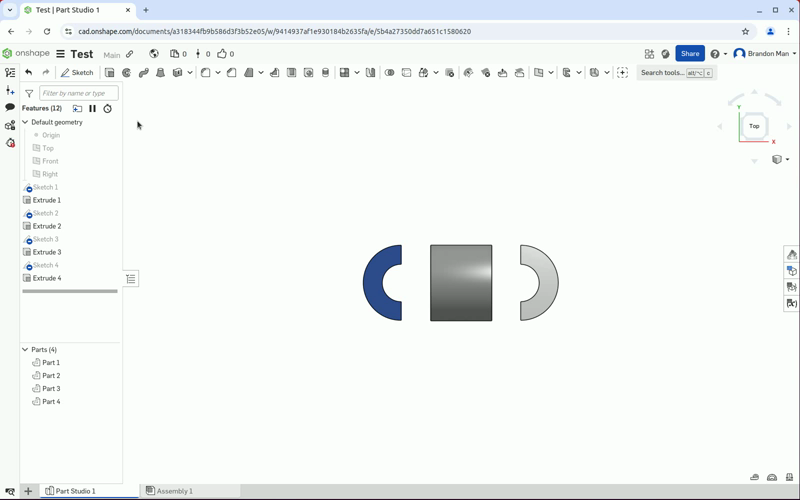
key(shift+h)
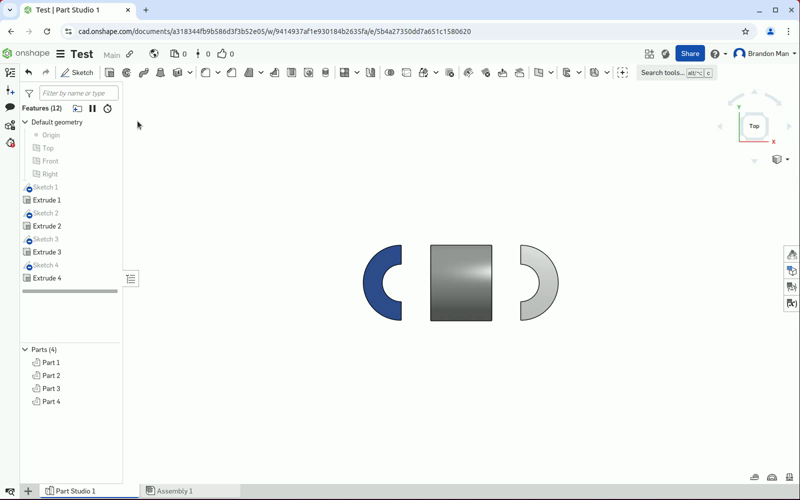
mouse_move(73, 189)
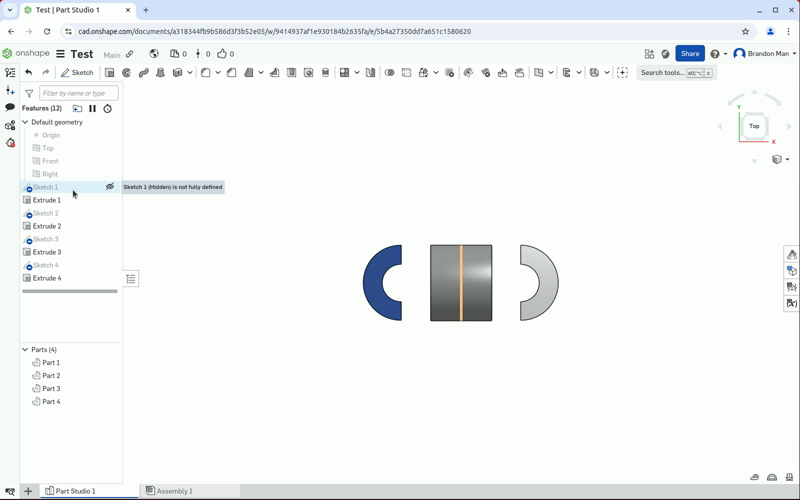
click(73, 189)
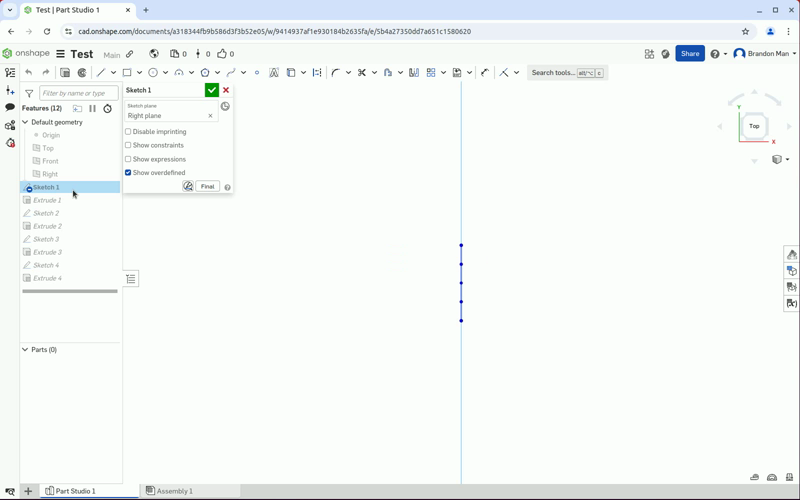
mouse_move(229, 92)
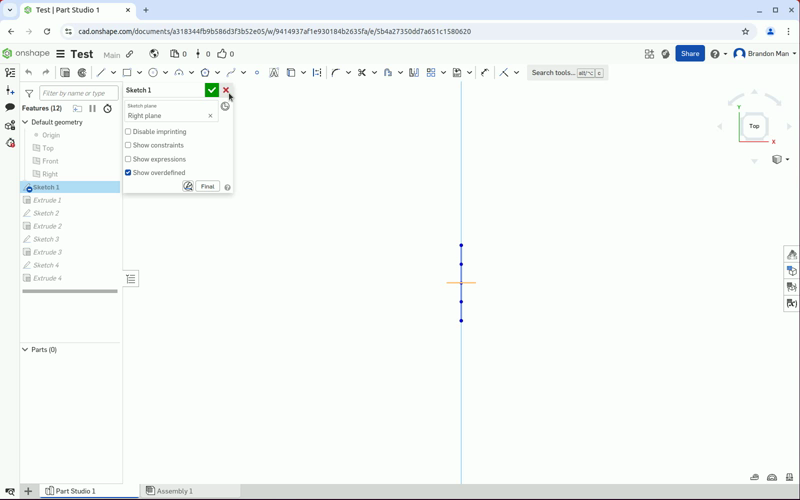
click(229, 92)
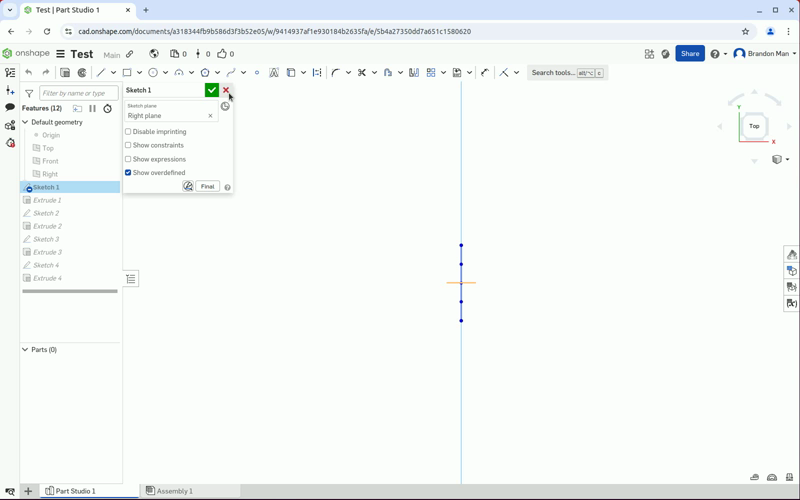
key(shift+s)
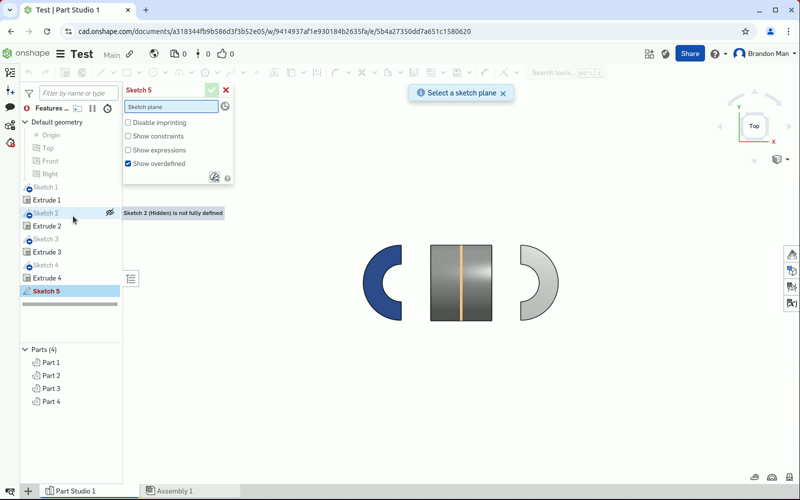
scroll(3)
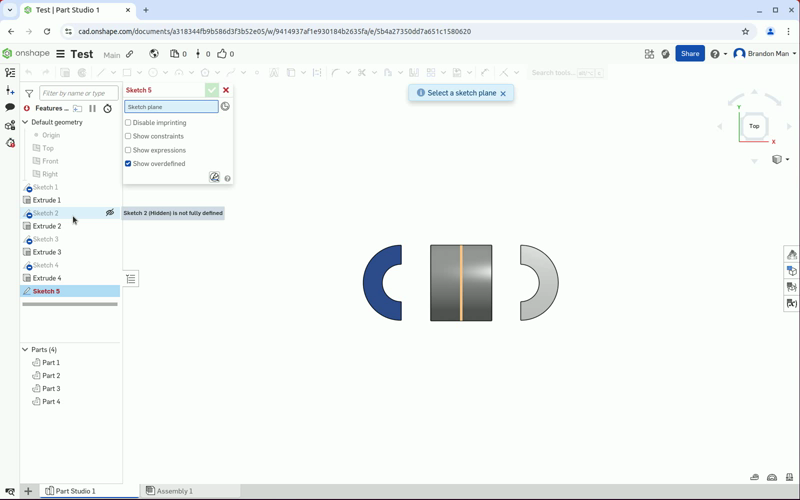
mouse_move(73, 150)
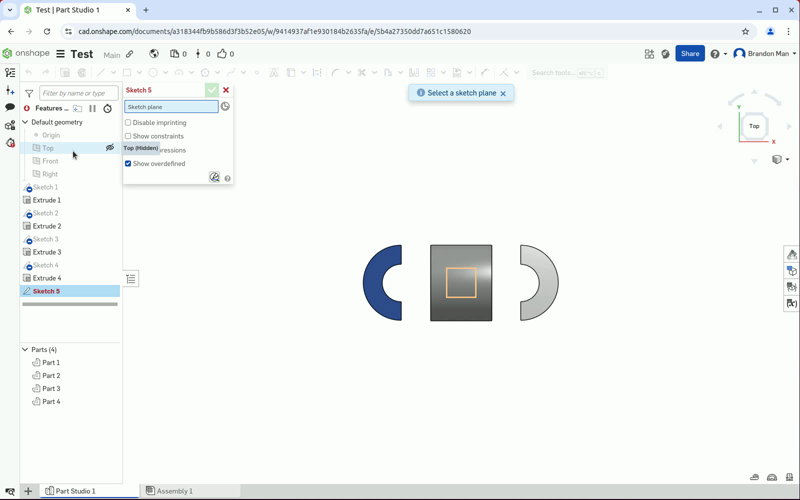
click(73, 150)
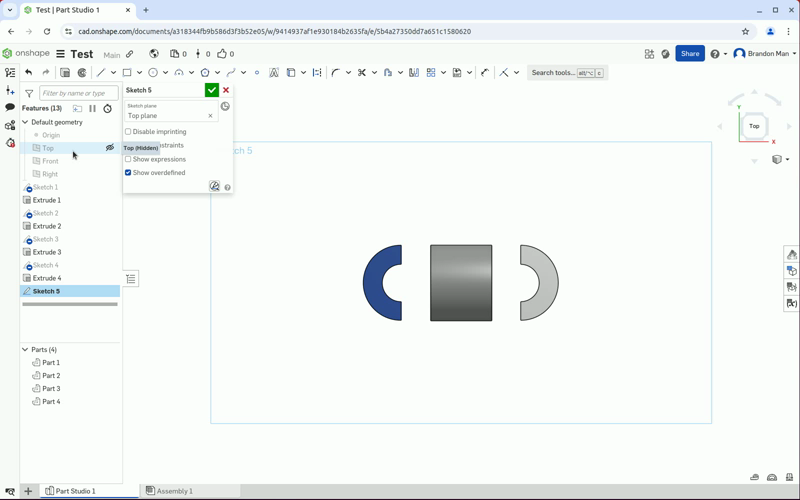
mouse_move(73, 352)
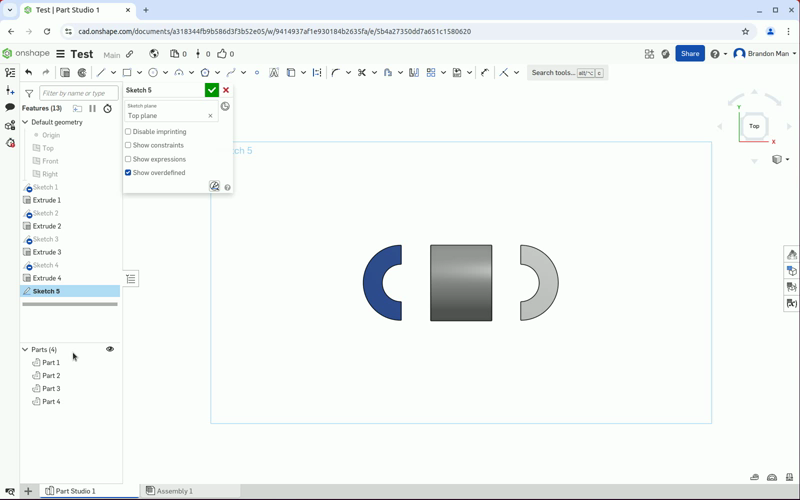
key(y)
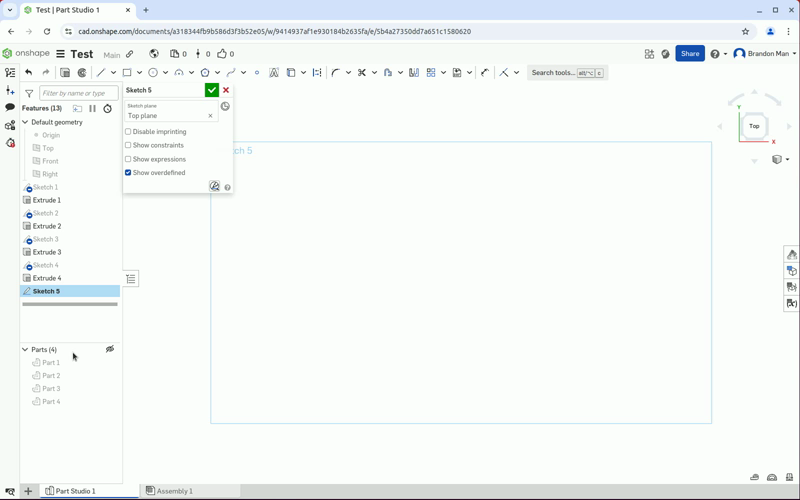
key(l)
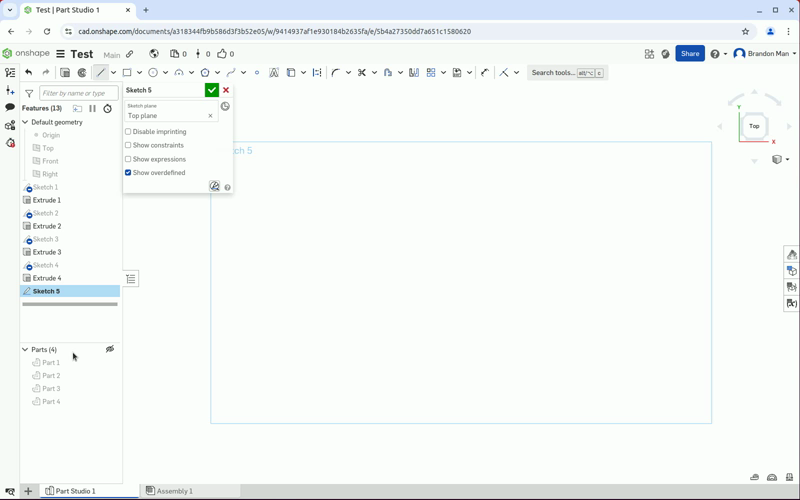
key_down(shift)
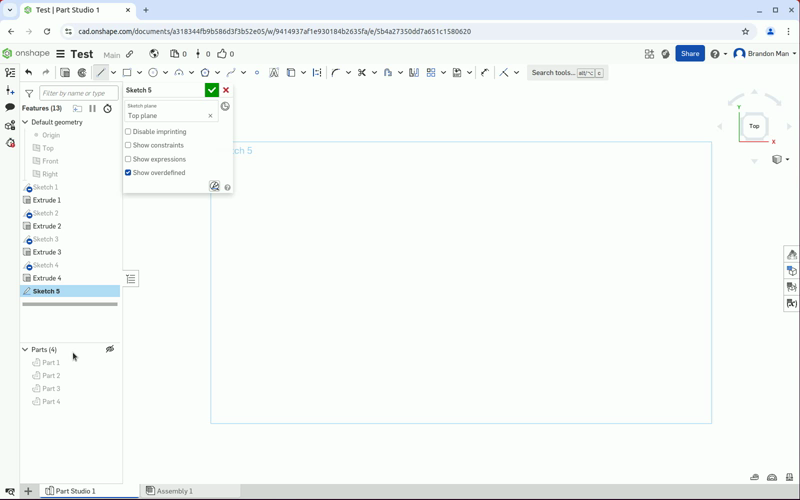
mouse_move(401, 320)
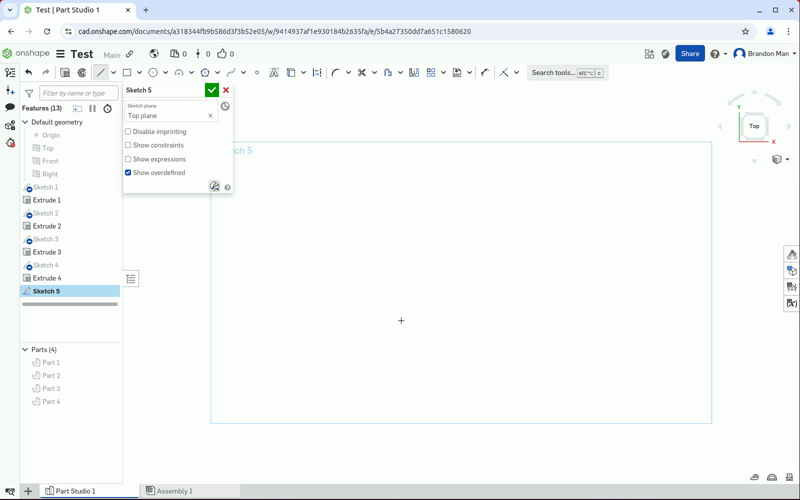
click(401, 320)
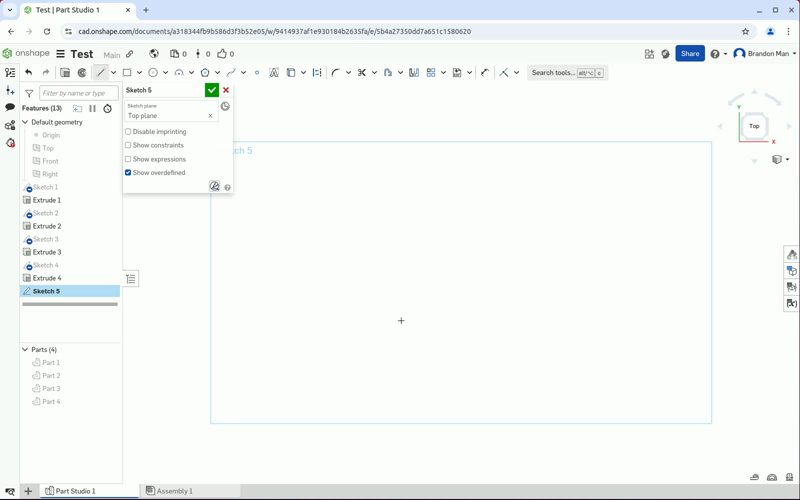
key_up(shift)
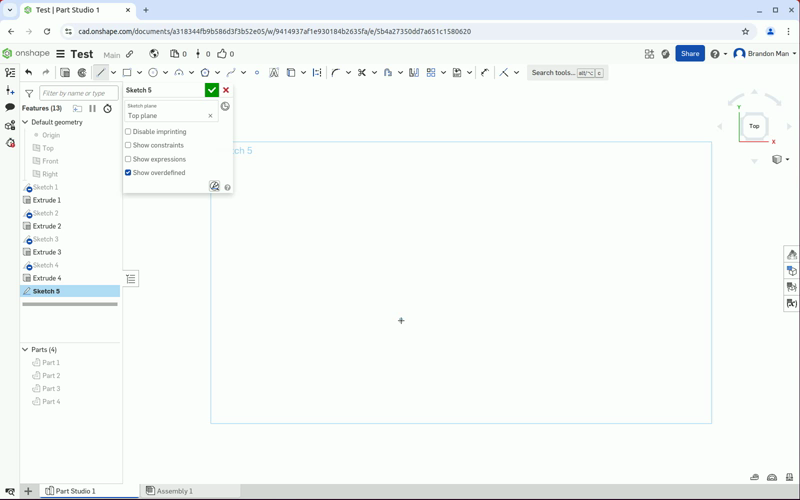
key_down(shift)
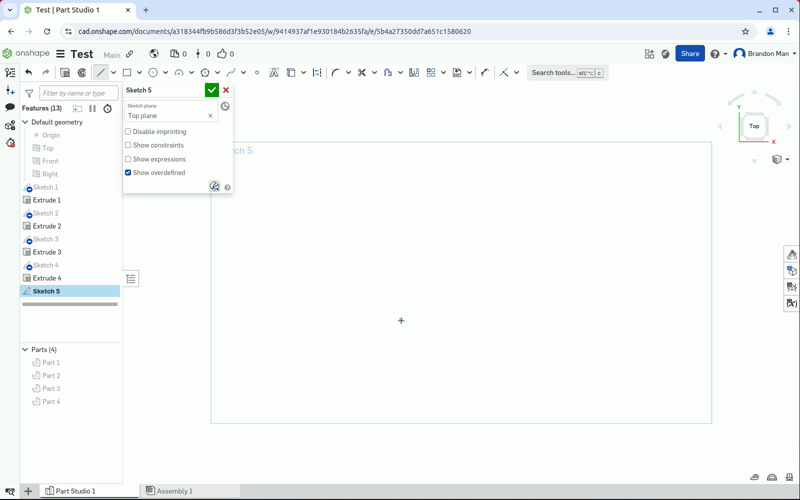
mouse_move(461, 320)
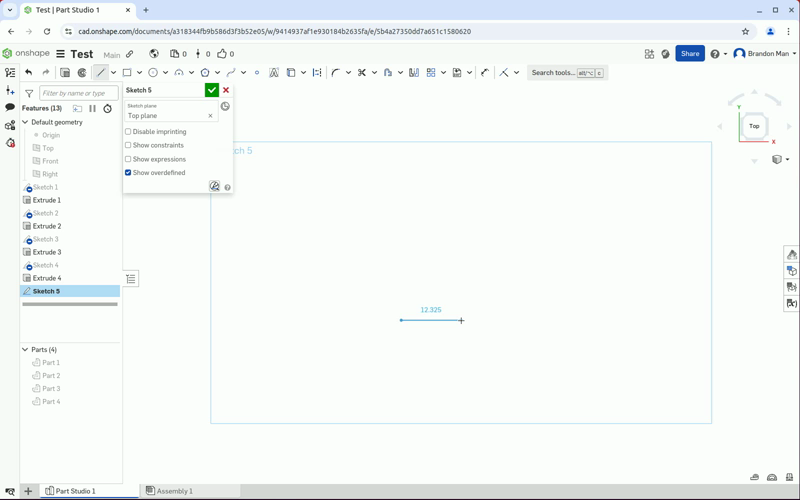
click(461, 320)
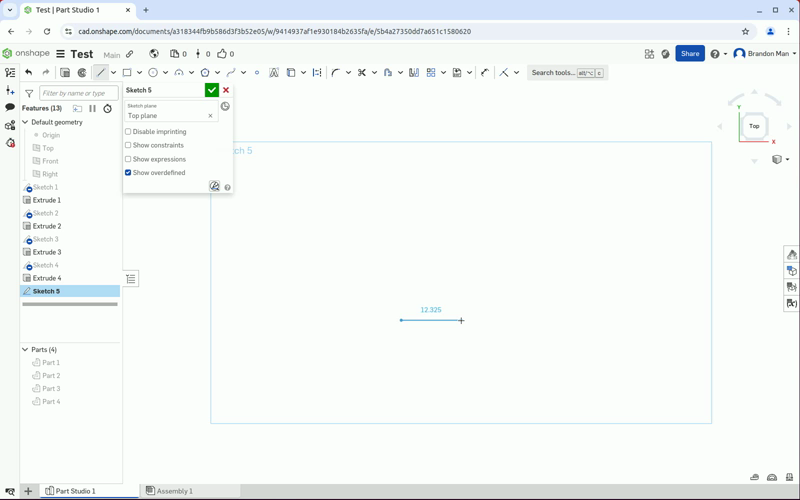
key_up(shift)
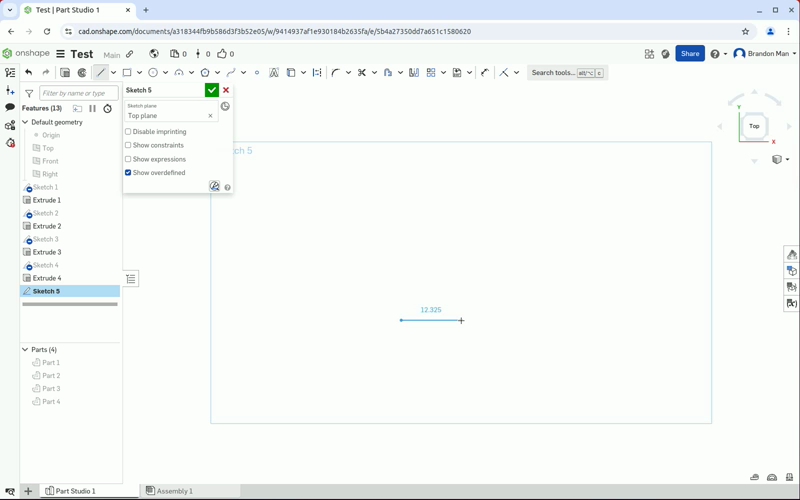
key_down(shift)
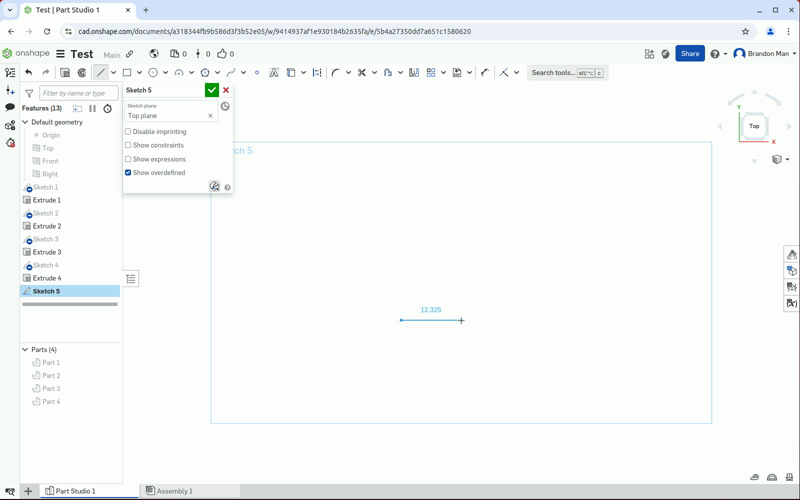
mouse_move(461, 245)
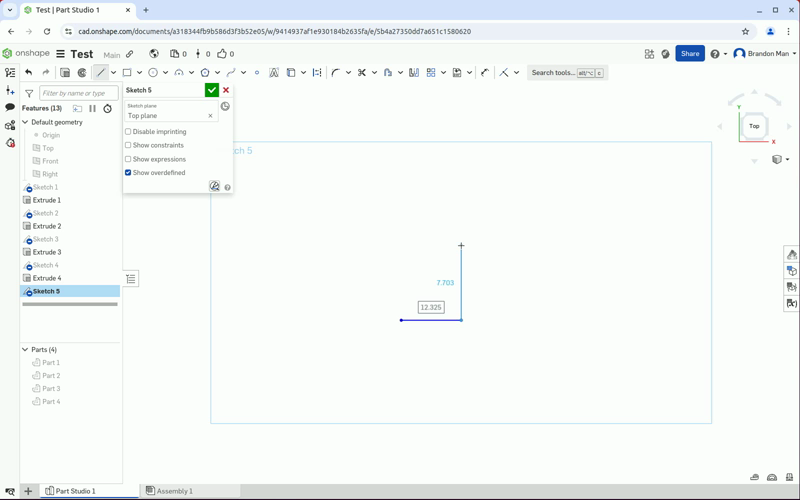
click(461, 245)
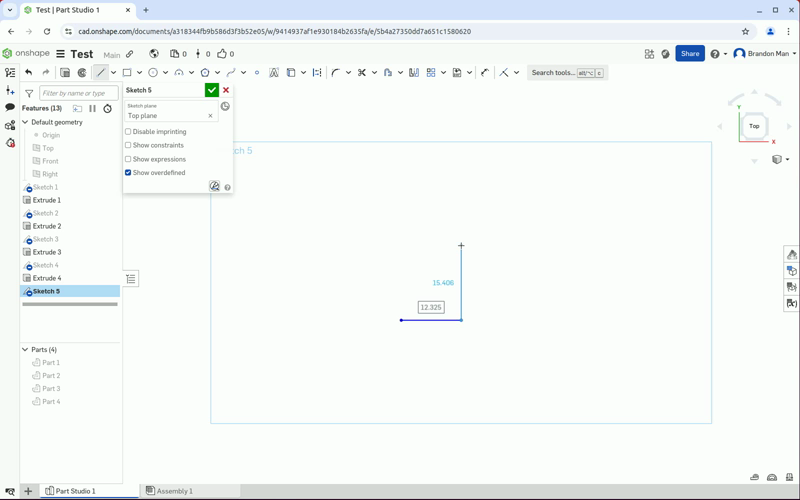
key_up(shift)
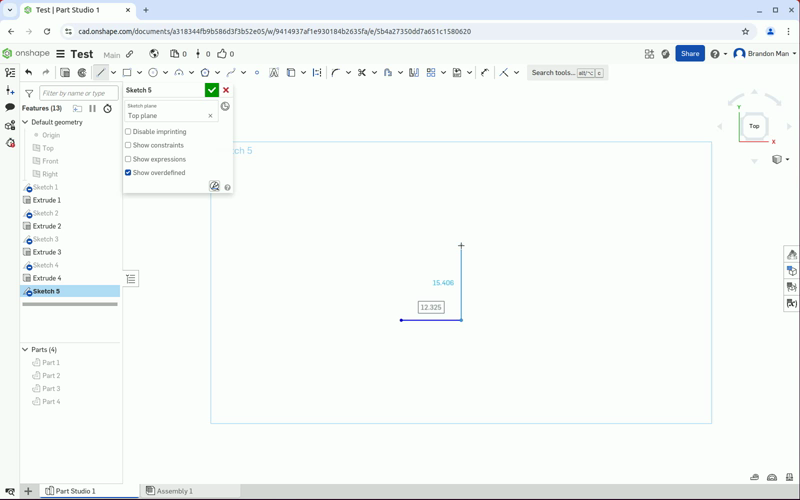
key_down(shift)
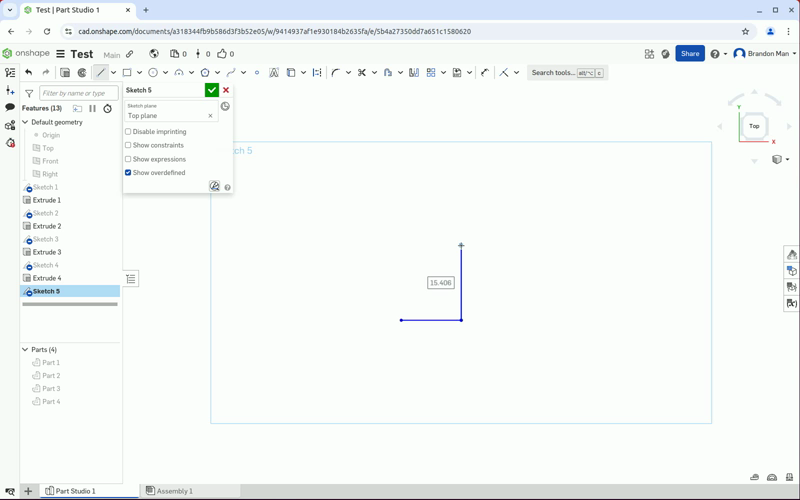
mouse_move(401, 245)
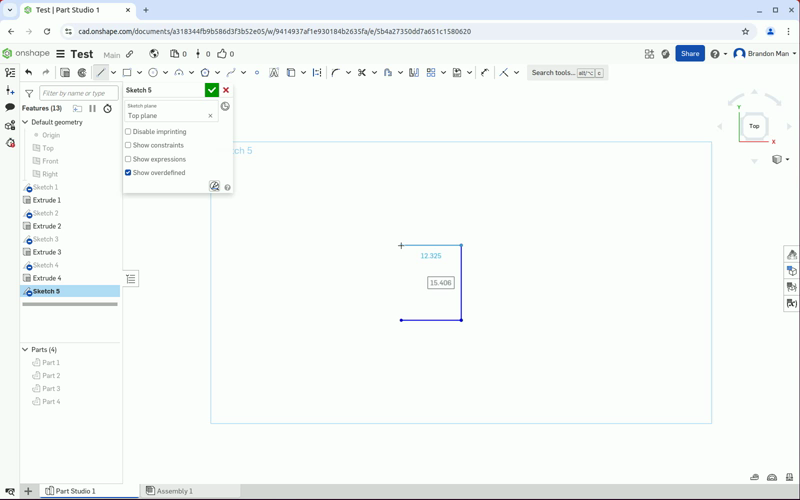
click(401, 245)
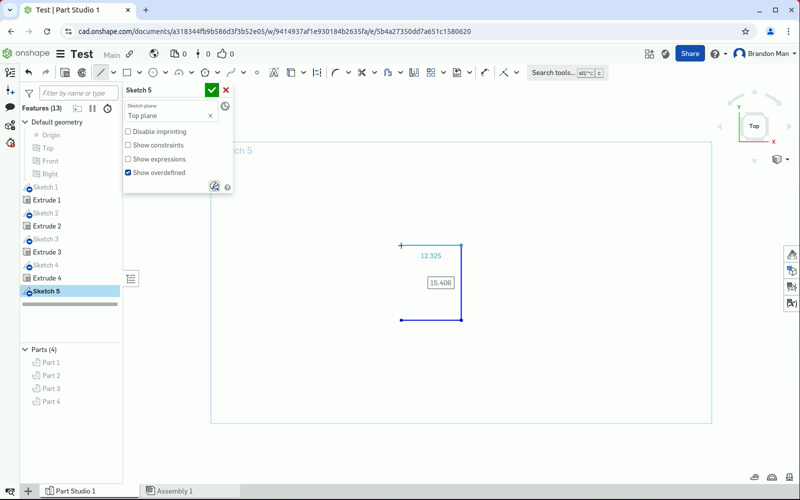
key_up(shift)
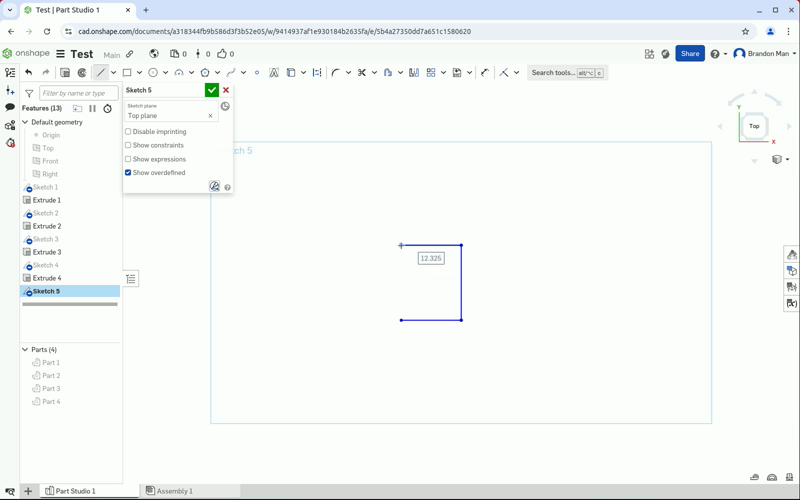
key_down(shift)
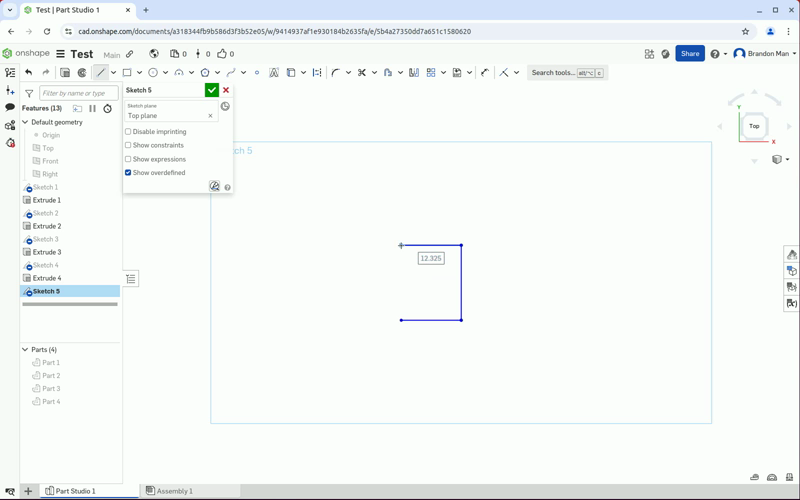
mouse_move(431, 245)
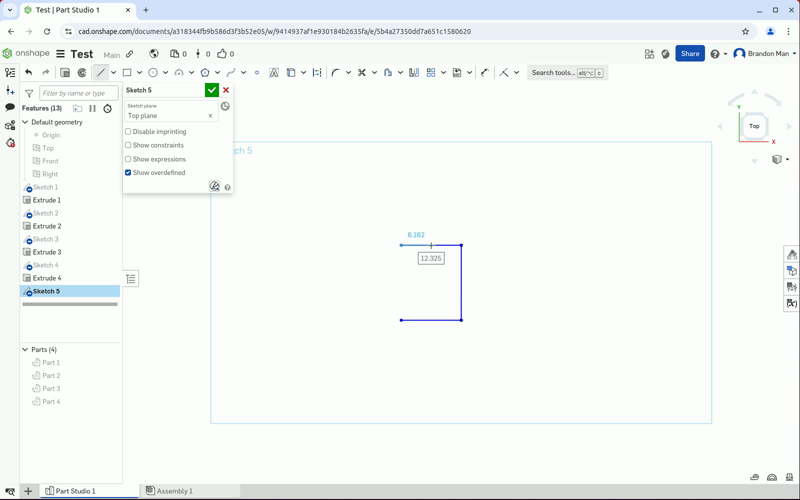
mouse_move(401, 264)
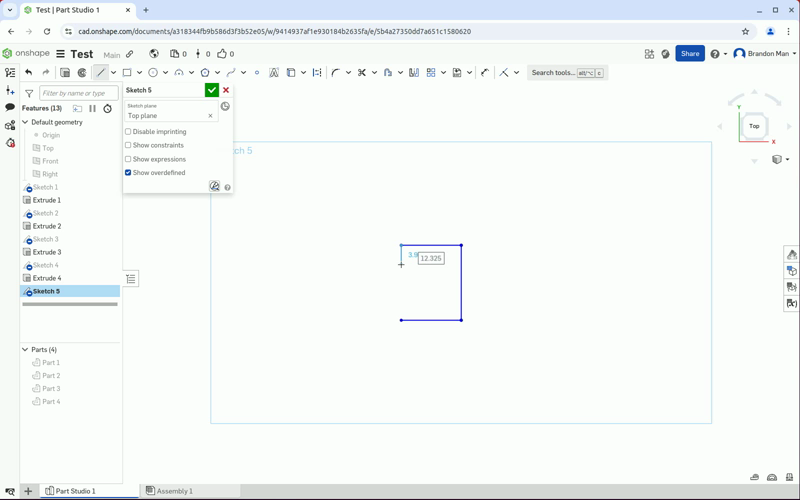
click(401, 264)
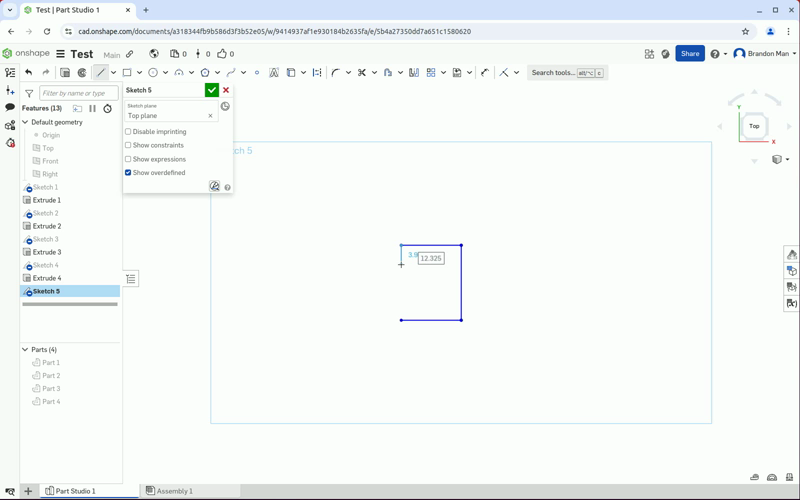
key_up(shift)
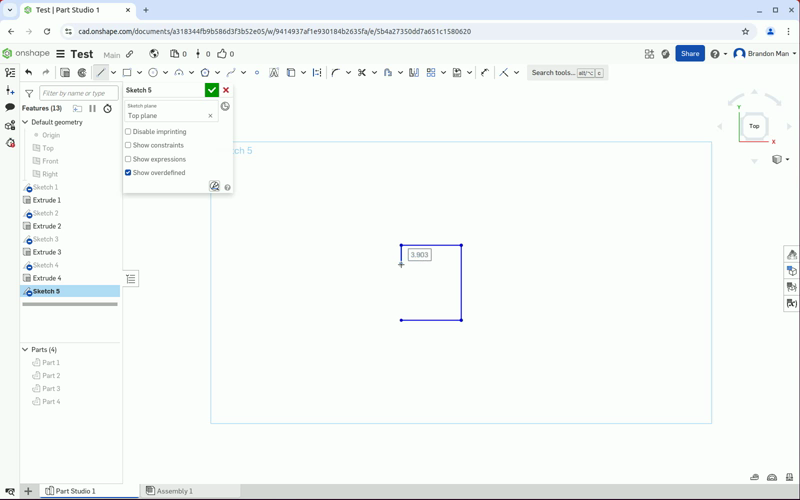
key(esc)
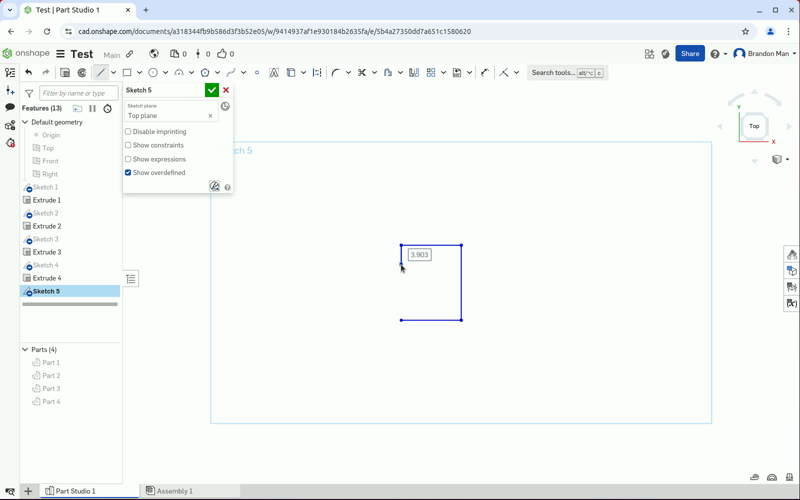
key(a)
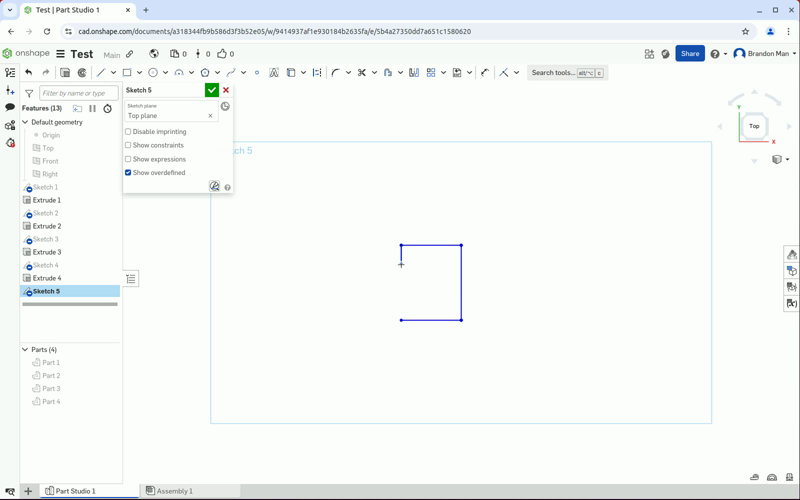
mouse_move(401, 264)
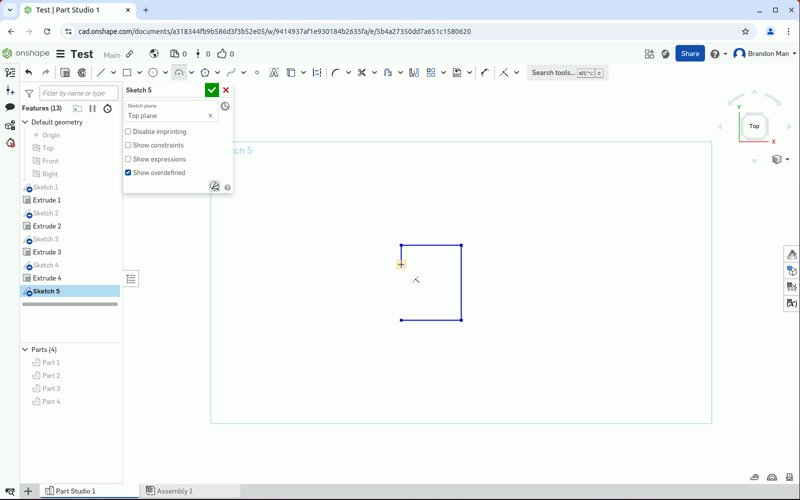
click(401, 264)
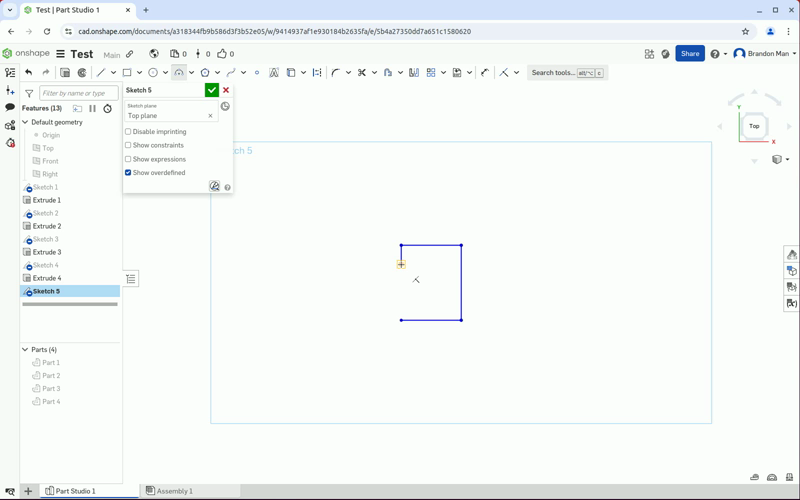
key_down(shift)
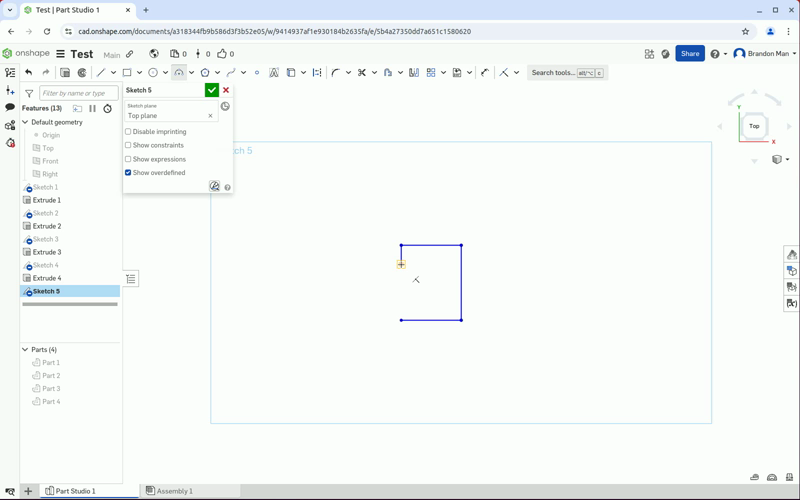
mouse_move(401, 301)
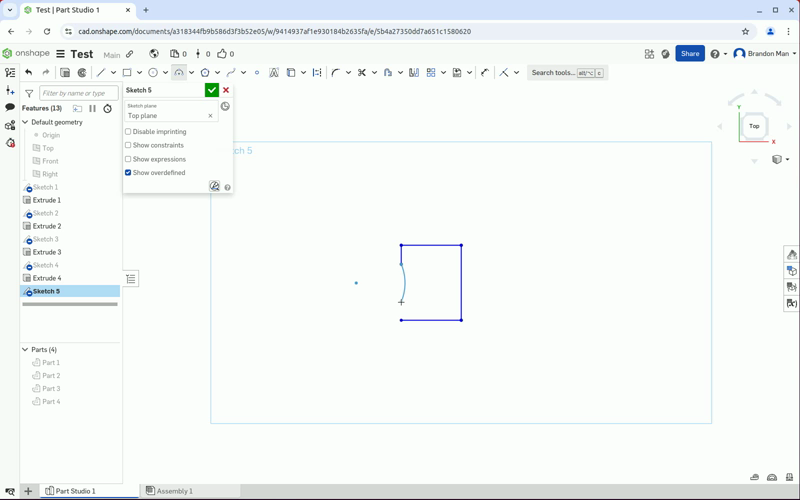
click(401, 301)
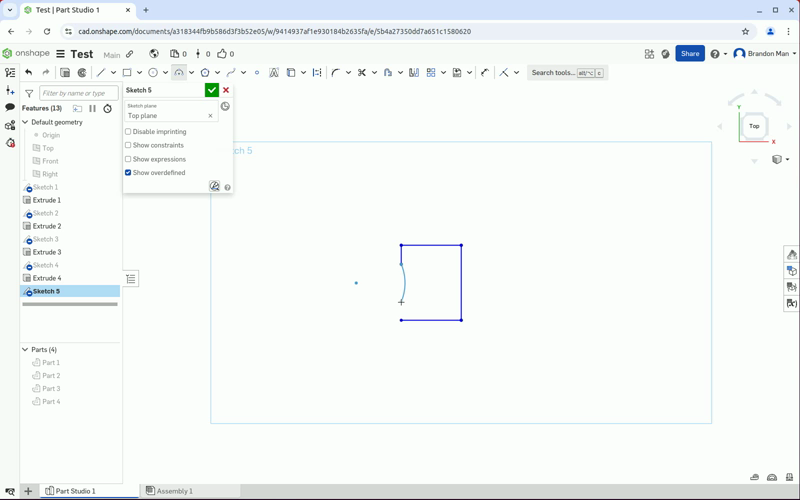
mouse_move(419, 282)
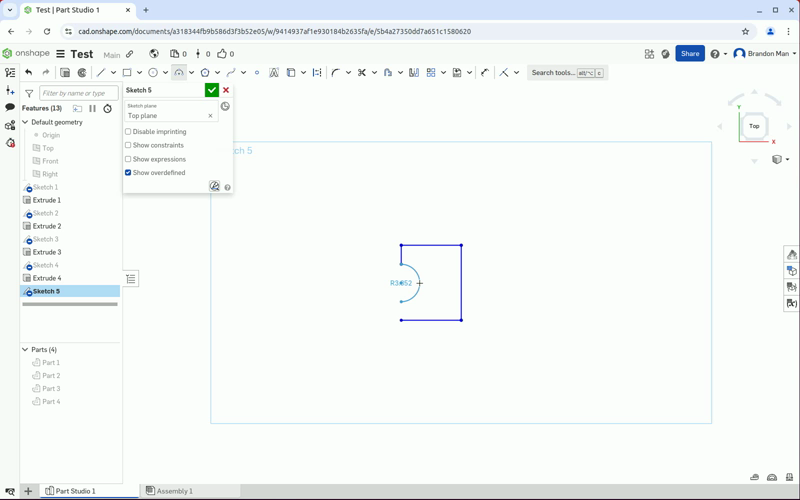
click(419, 282)
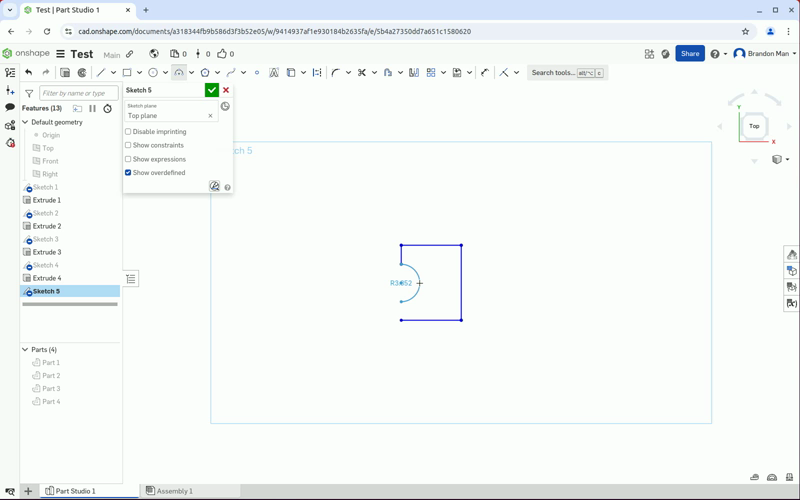
key_up(shift)
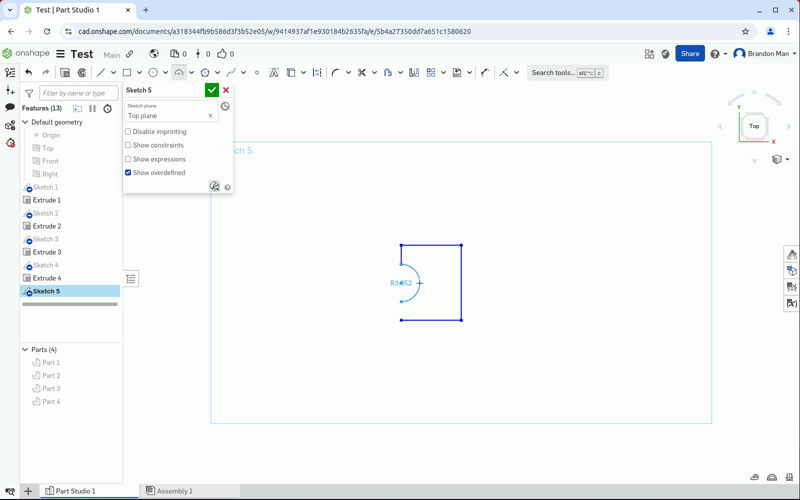
key(esc)
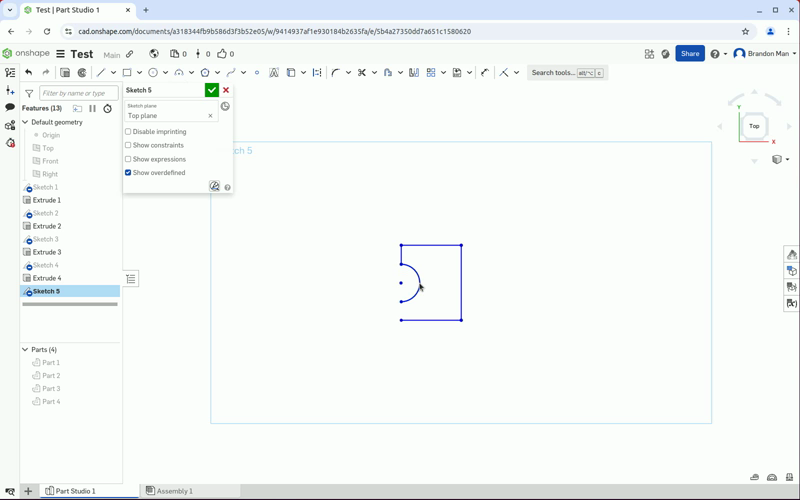
key(l)
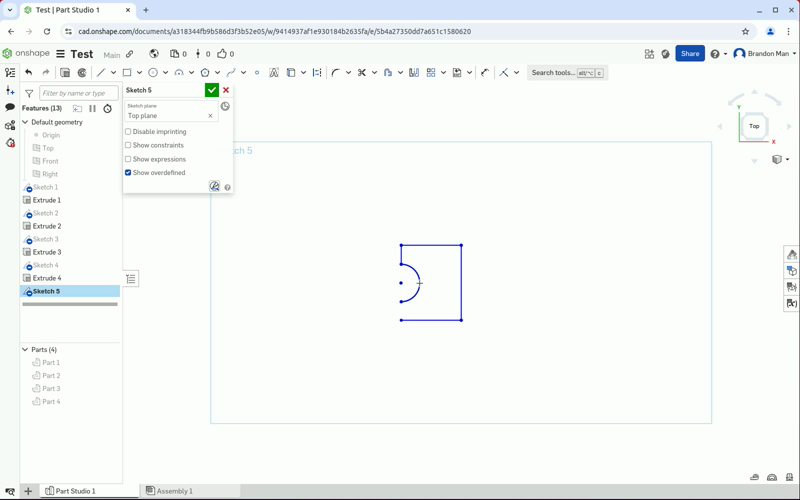
mouse_move(401, 301)
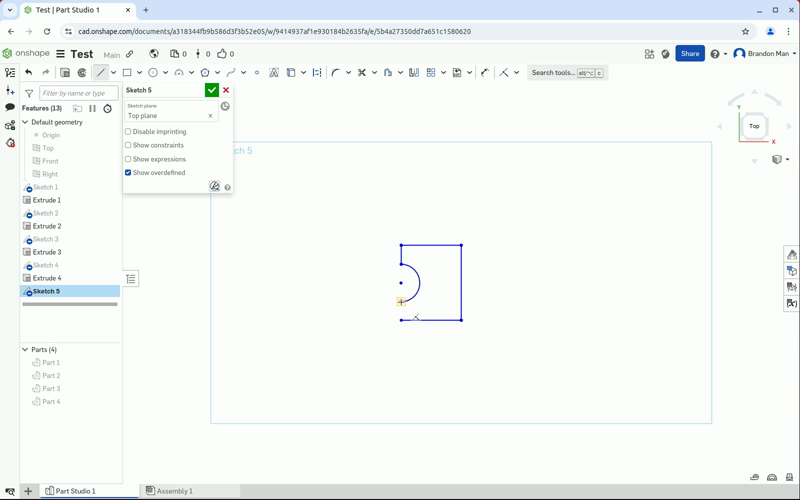
click(401, 301)
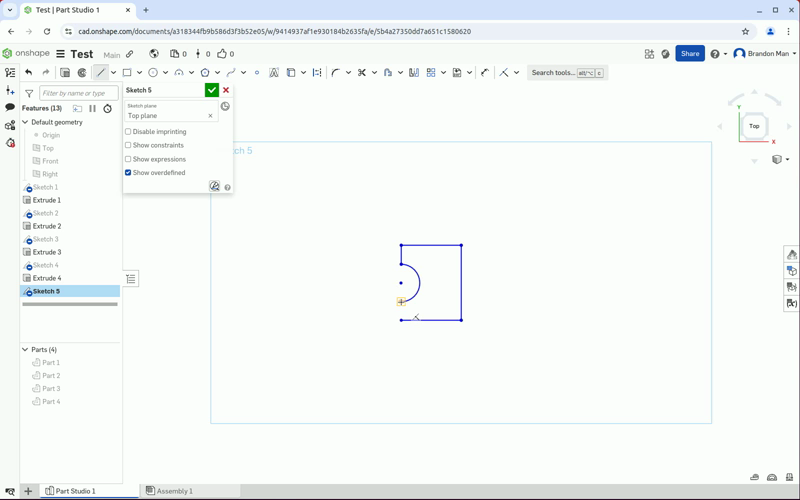
mouse_move(431, 301)
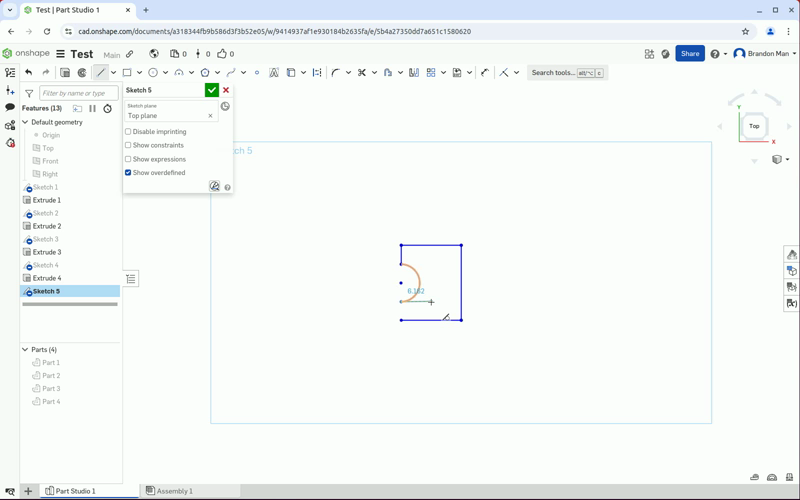
key_down(shift)
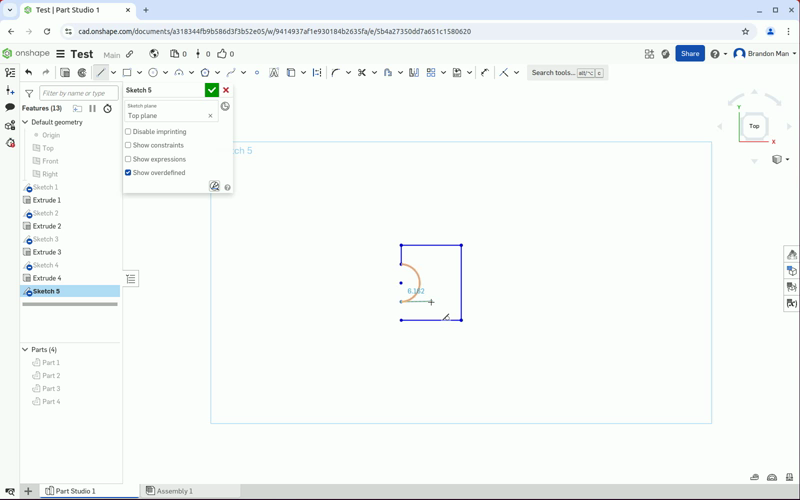
mouse_move(401, 320)
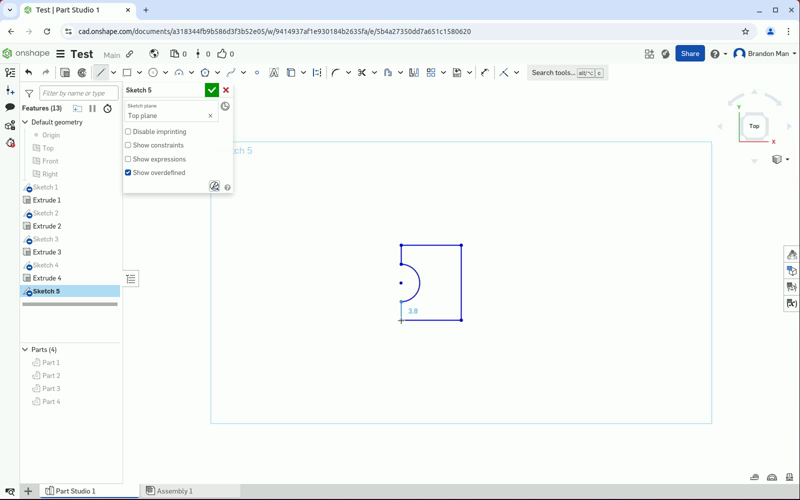
key_up(shift)
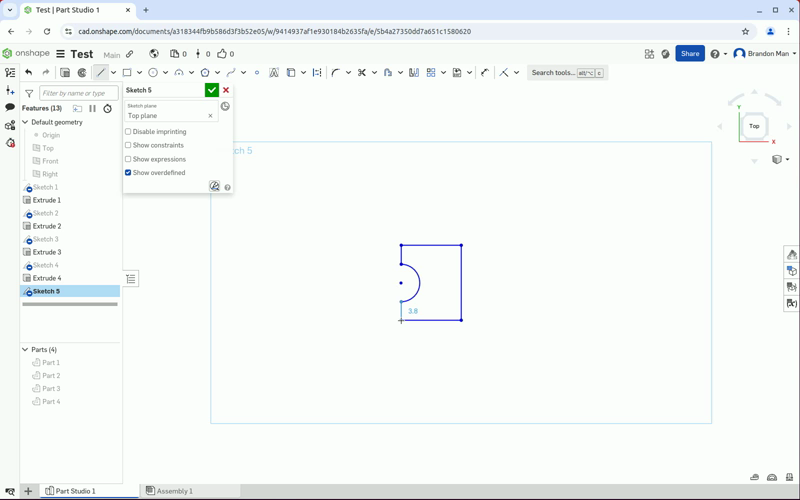
click(401, 320)
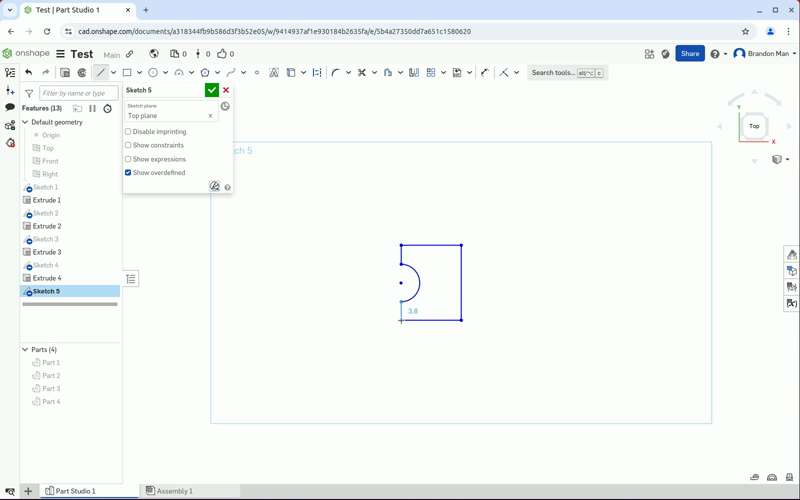
key(esc)
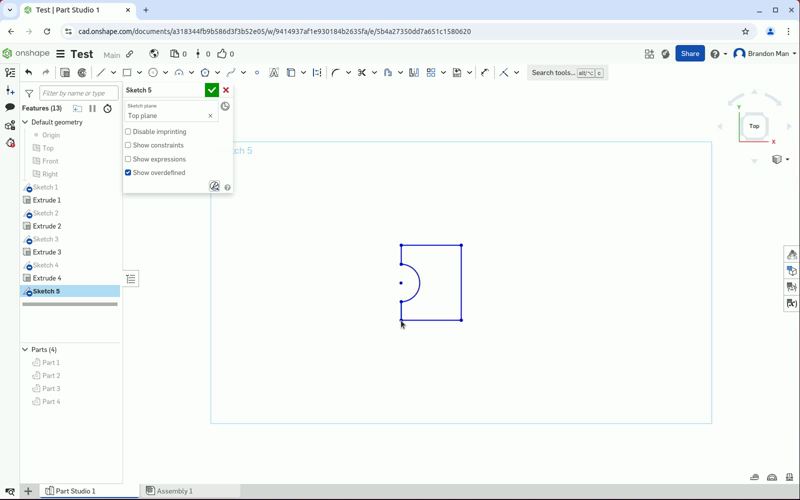
mouse_move(441, 297)
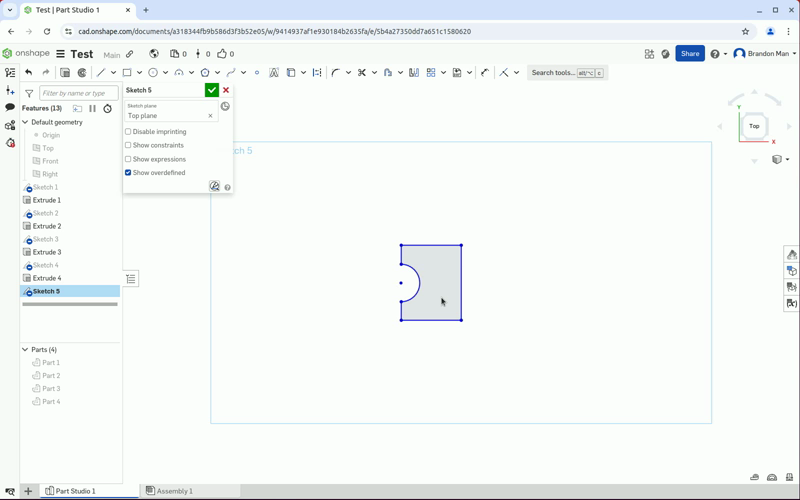
scroll(6)
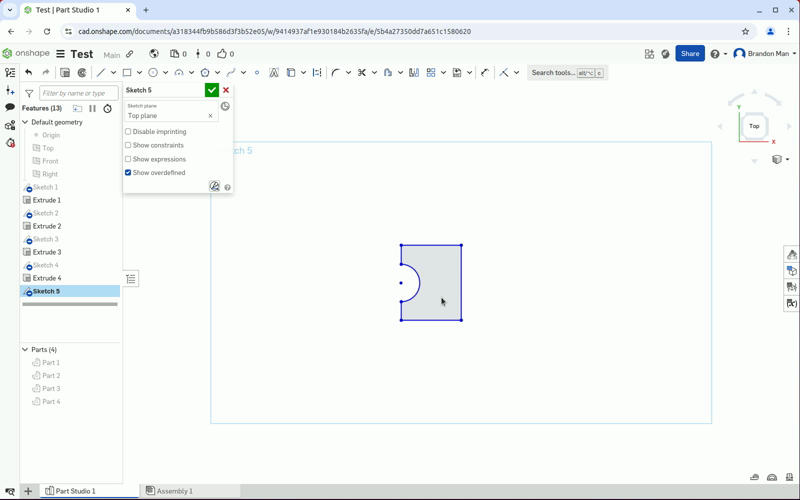
scroll(6)
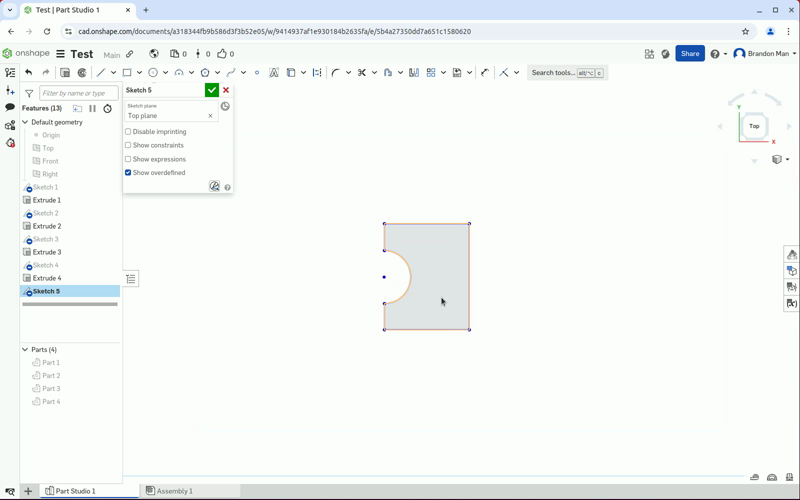
scroll(6)
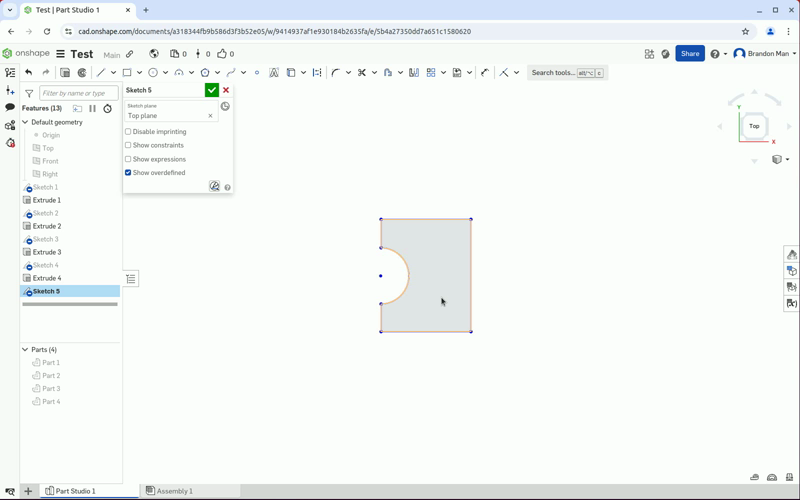
scroll(6)
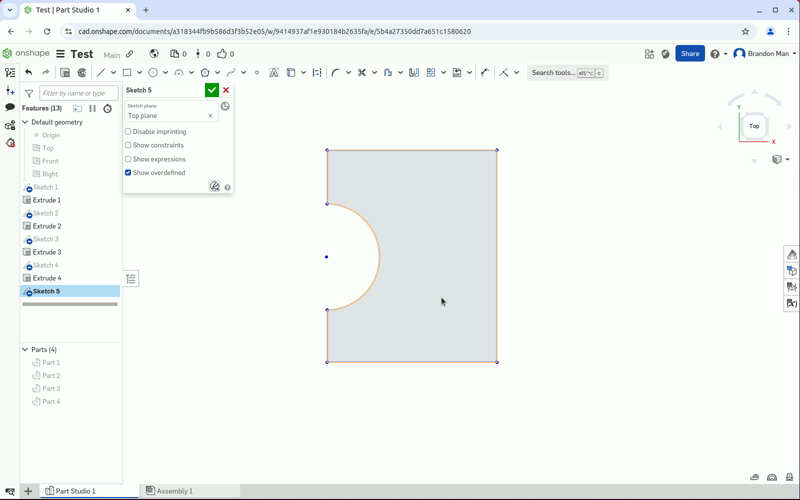
scroll(6)
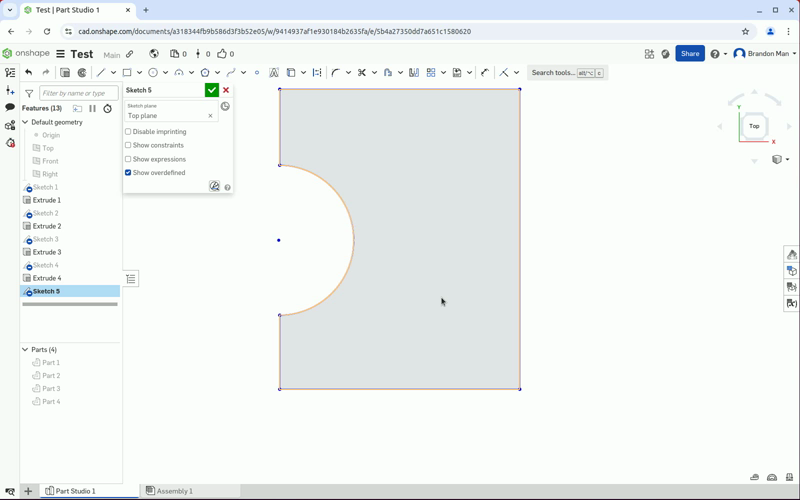
scroll(6)
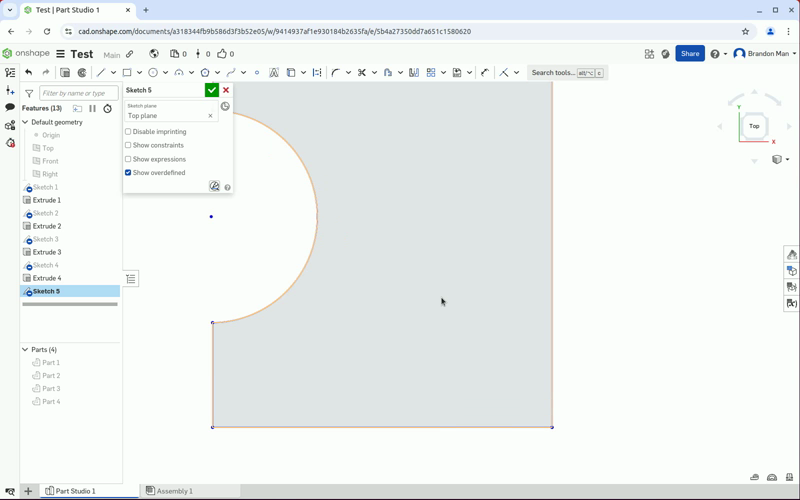
scroll(6)
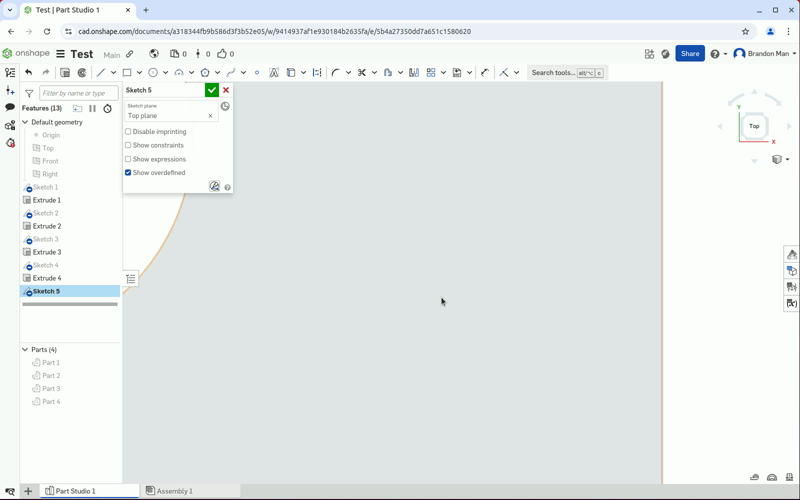
click(441, 297)
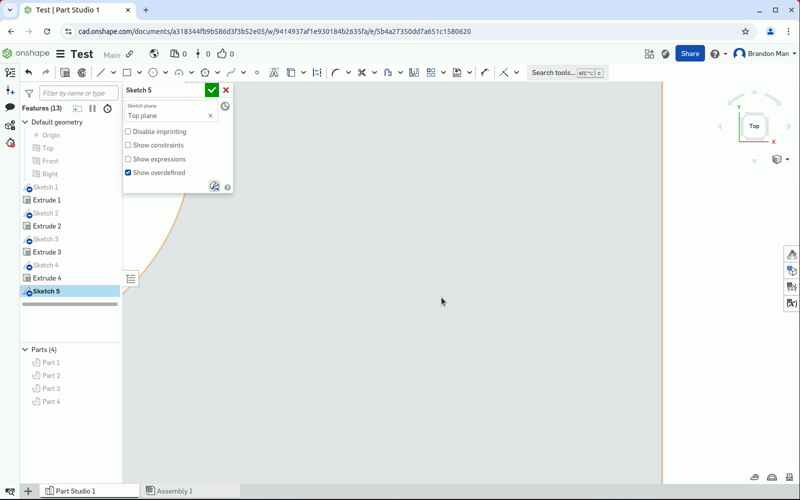
scroll(-6)
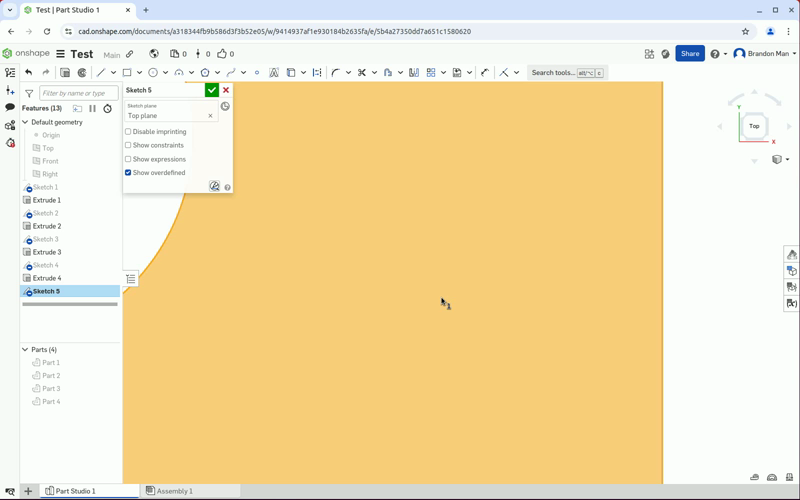
scroll(-6)
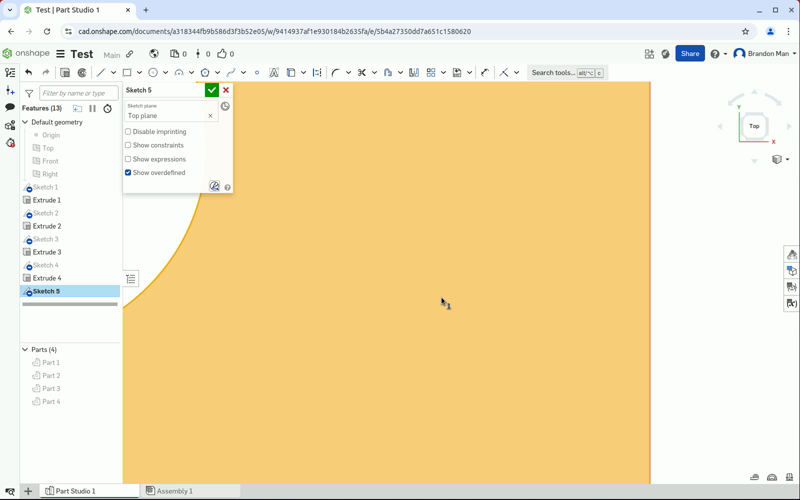
scroll(-6)
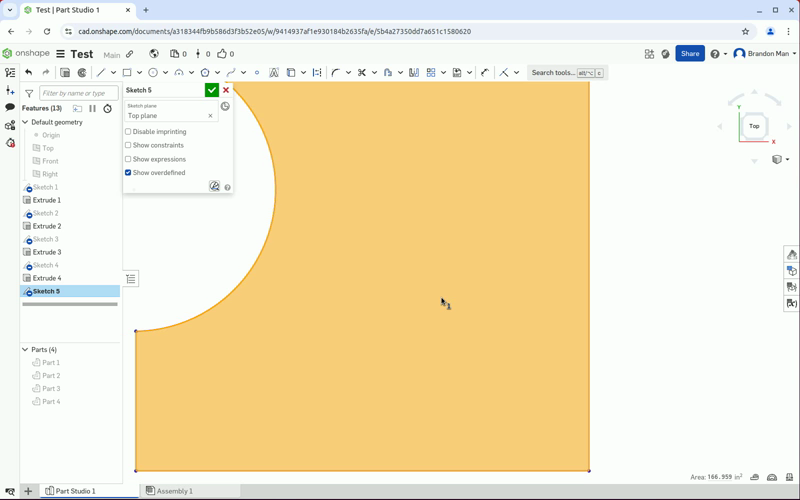
scroll(-6)
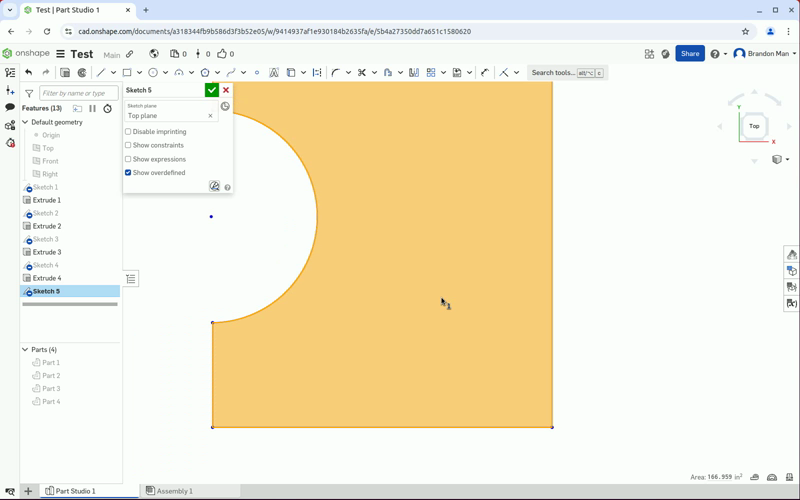
scroll(-6)
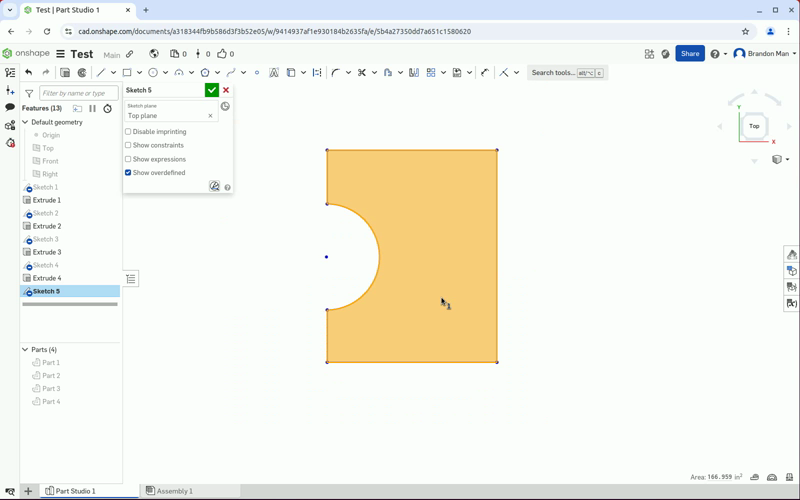
scroll(-6)
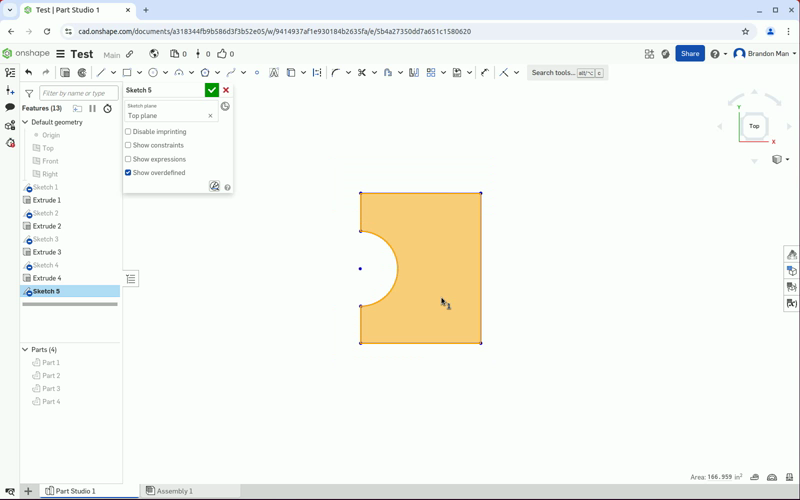
scroll(-6)
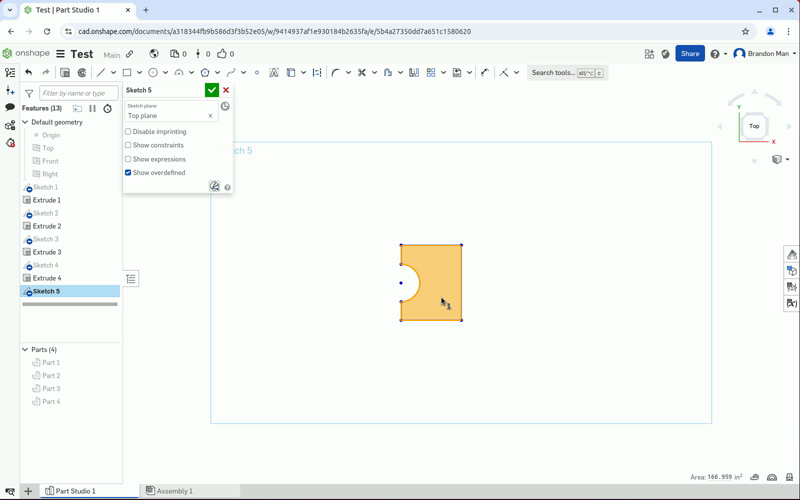
mouse_move(73, 352)
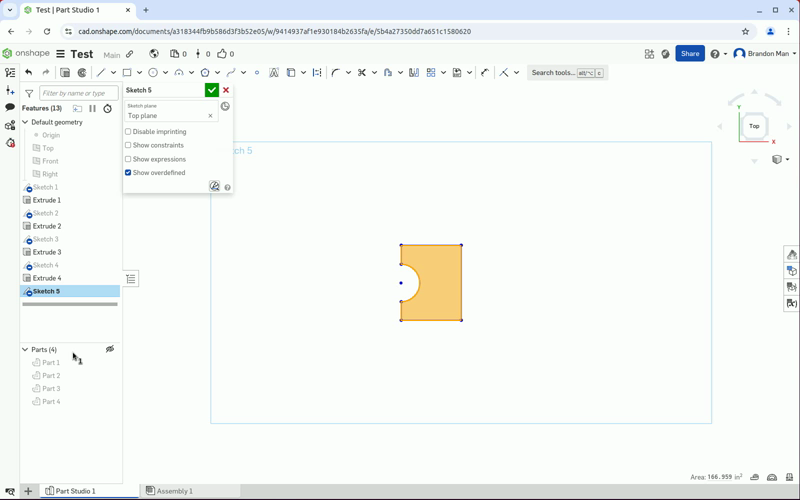
key(shift+y)
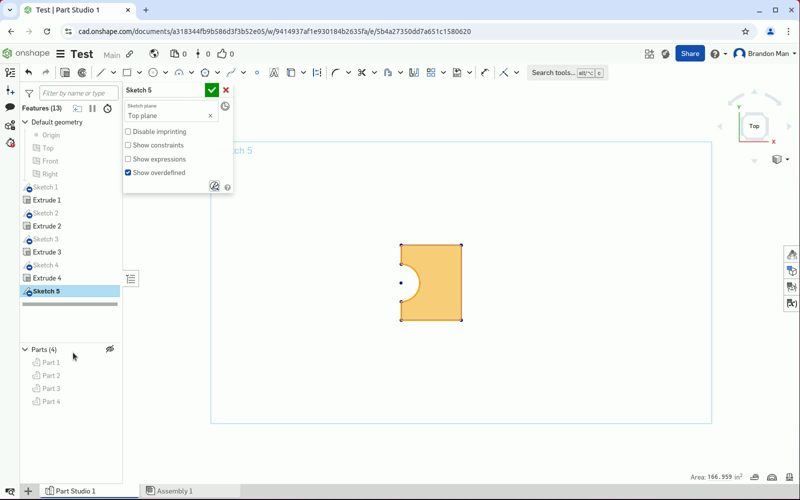
key(shift+e)
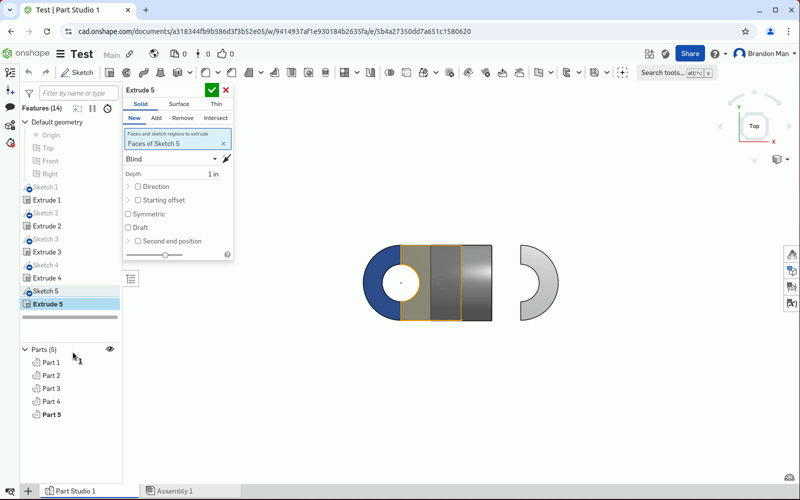
mouse_move(143, 106)
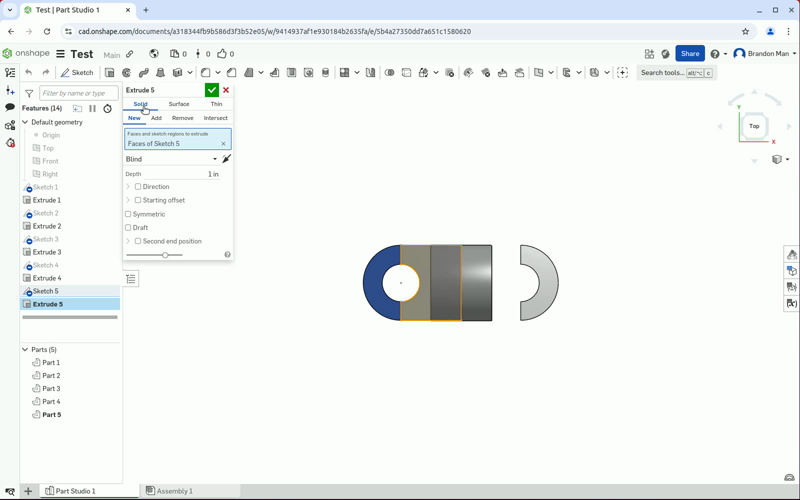
click(143, 106)
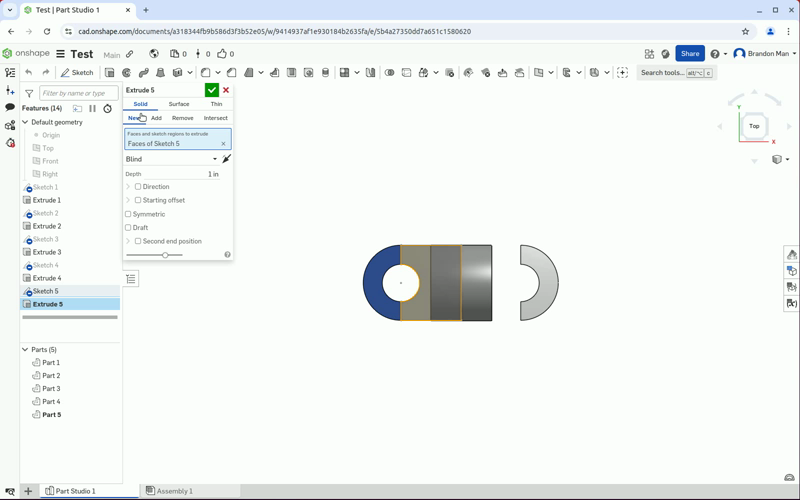
mouse_move(137, 120)
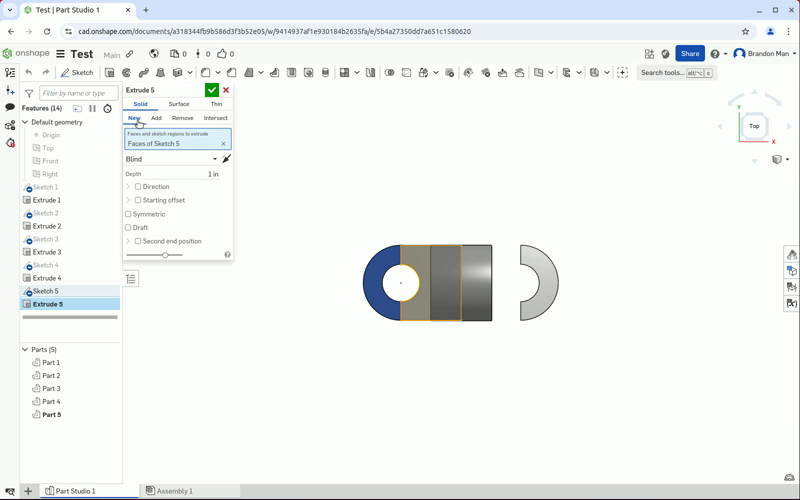
click(137, 120)
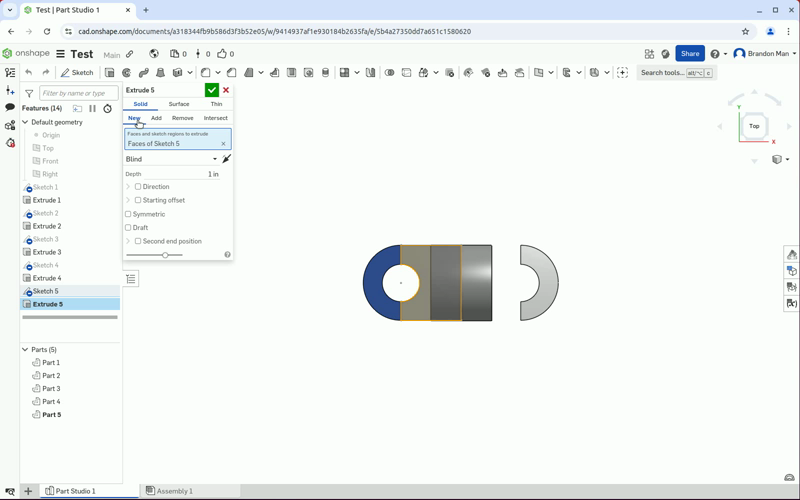
key(tab, 4)
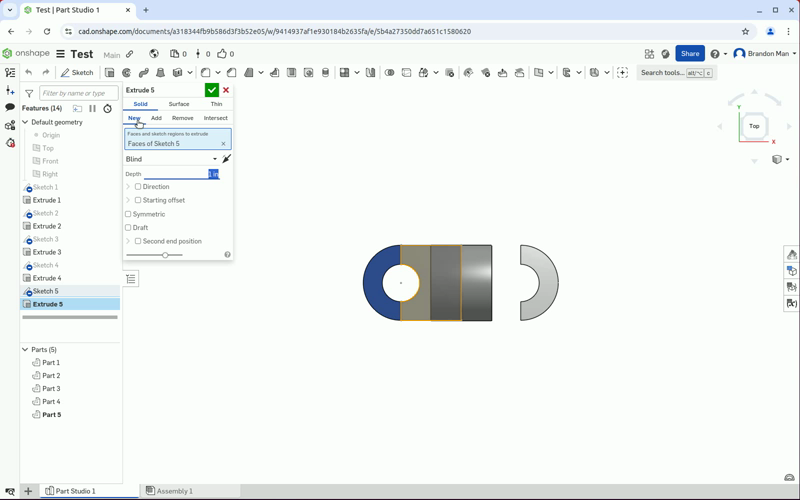
text(6.258)
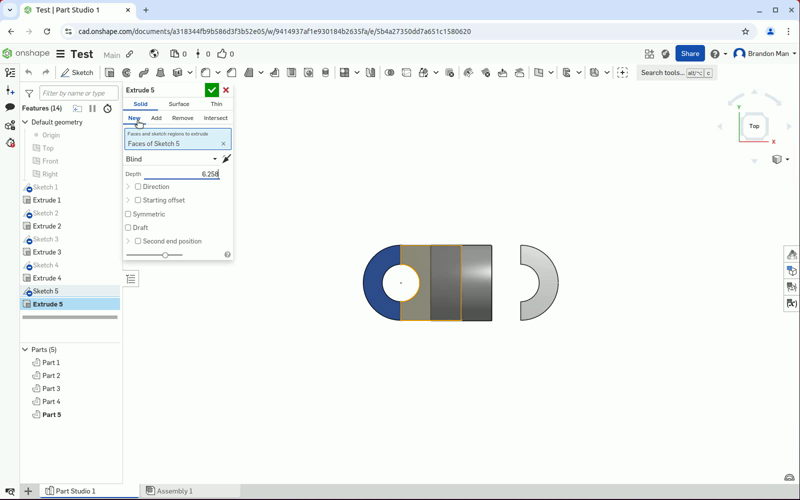
key(enter)
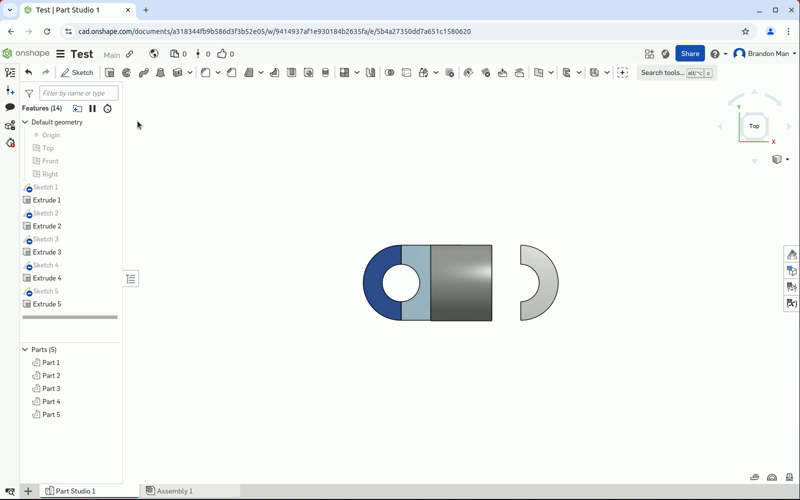
key(shift+h)
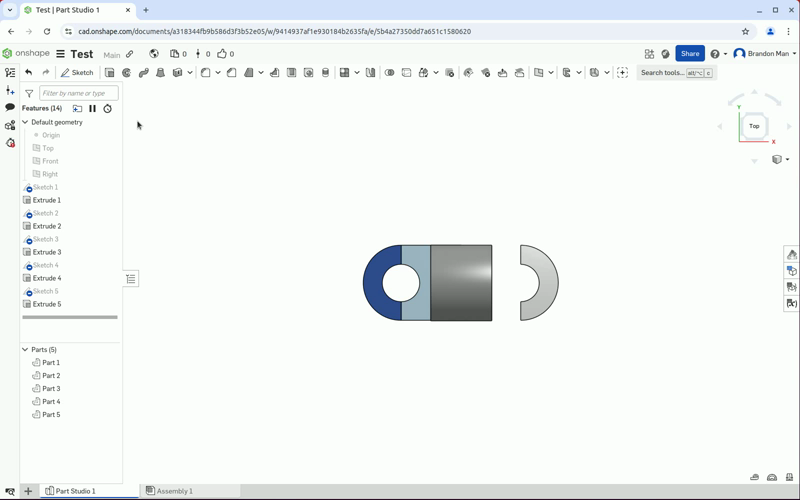
key(shift+h)
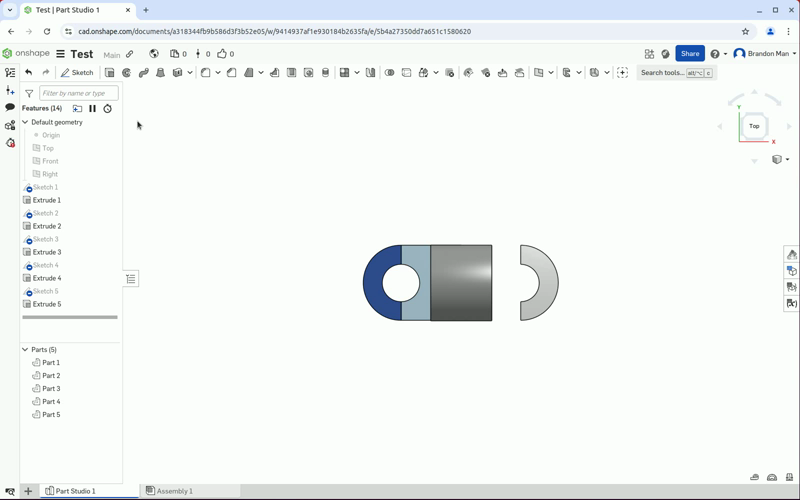
mouse_move(73, 189)
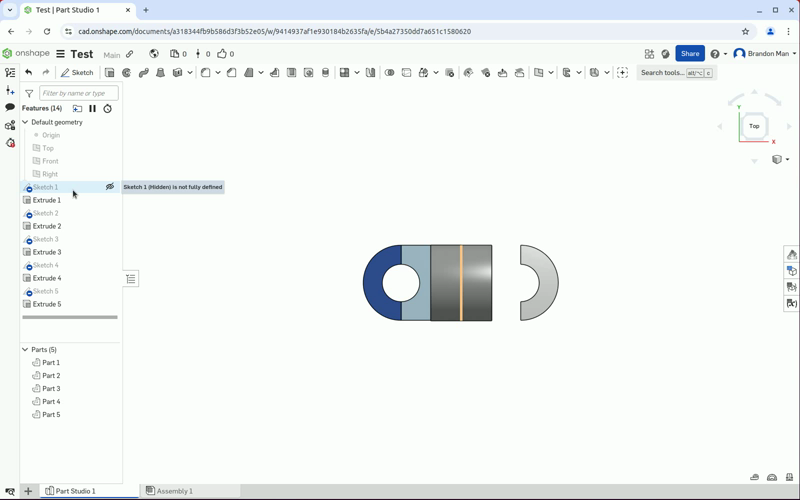
click(73, 189)
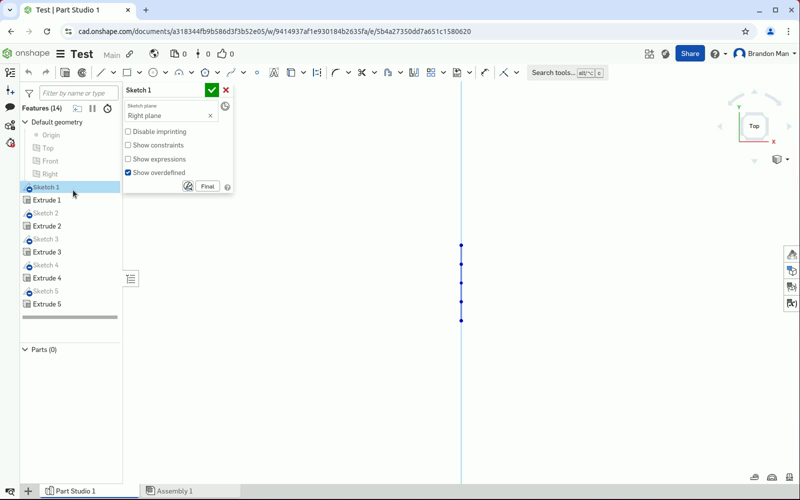
mouse_move(229, 92)
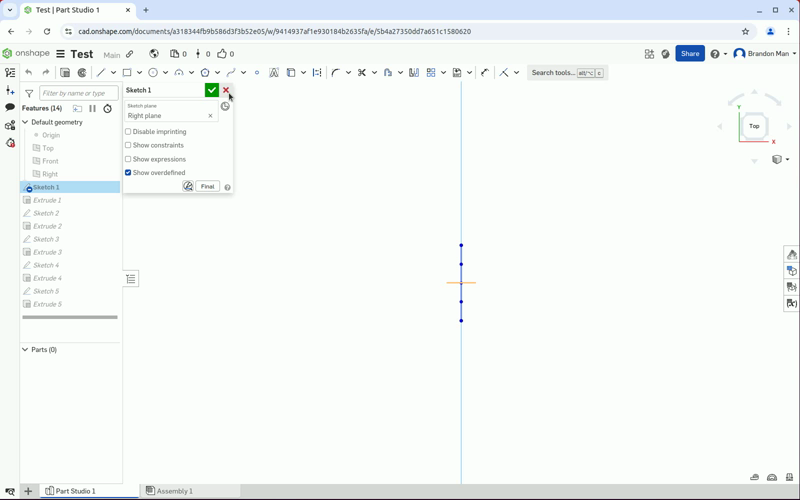
click(229, 92)
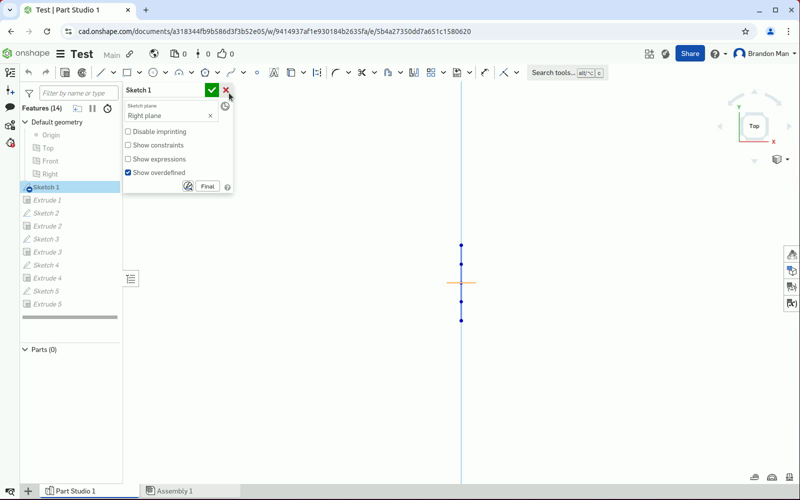
key(shift+s)
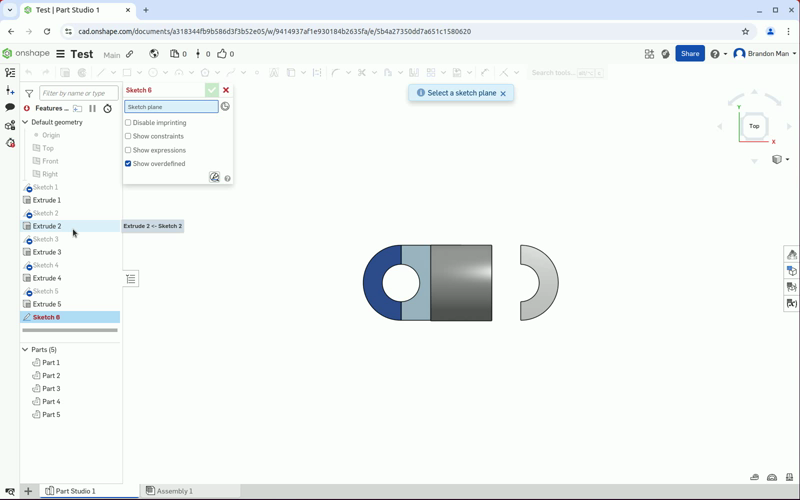
scroll(3)
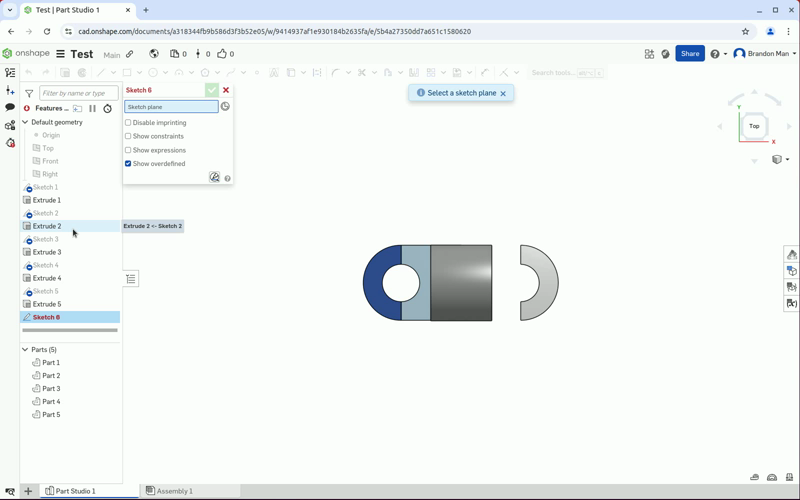
mouse_move(73, 150)
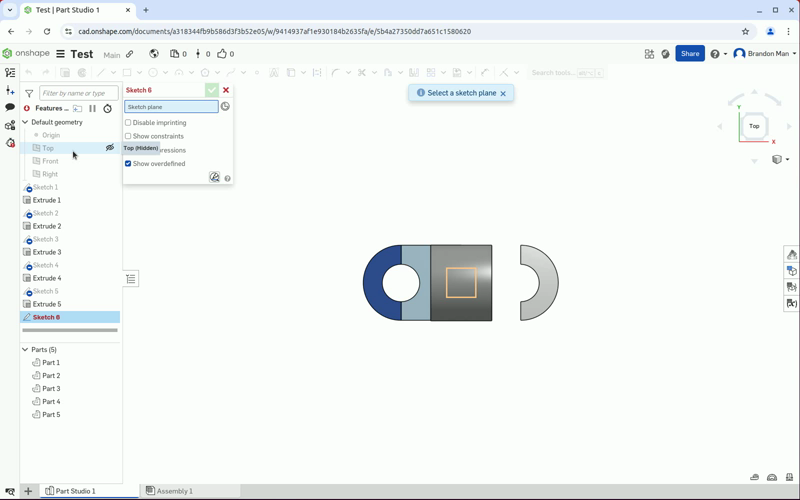
click(73, 150)
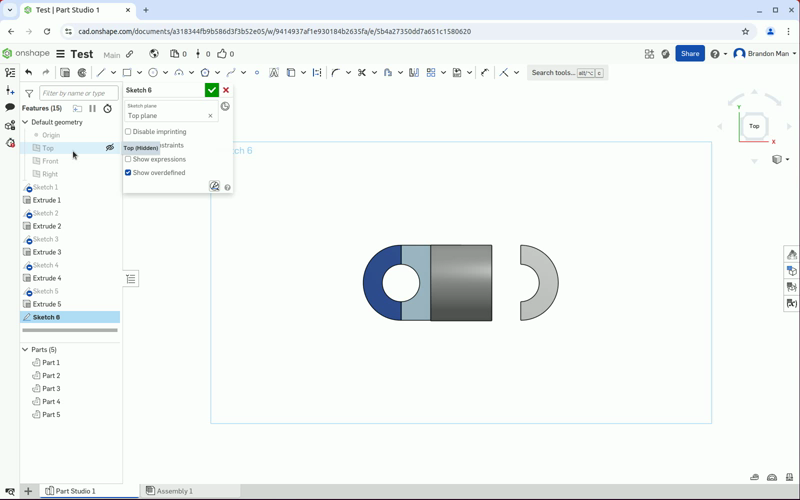
mouse_move(73, 352)
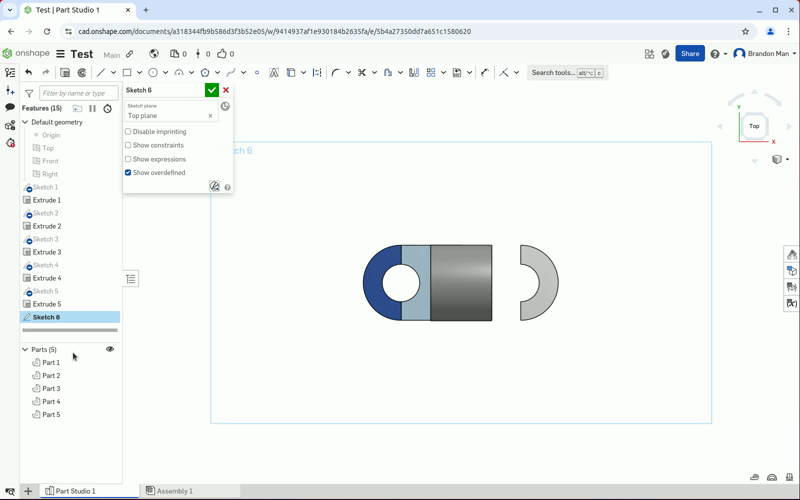
key(y)
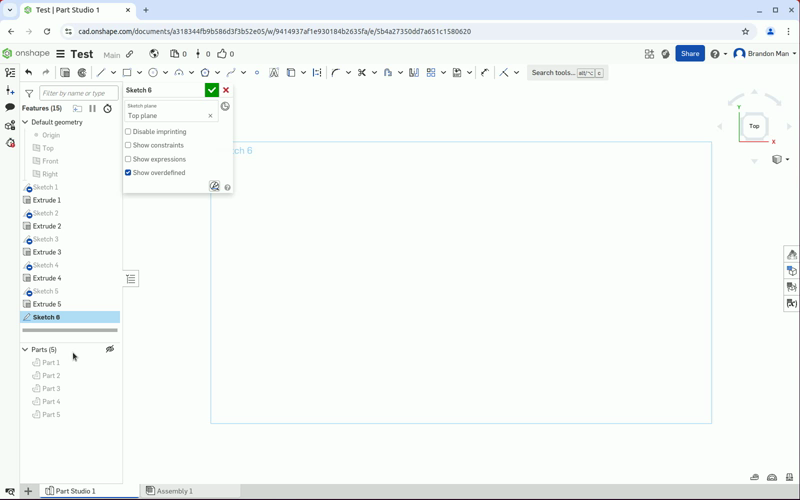
key(l)
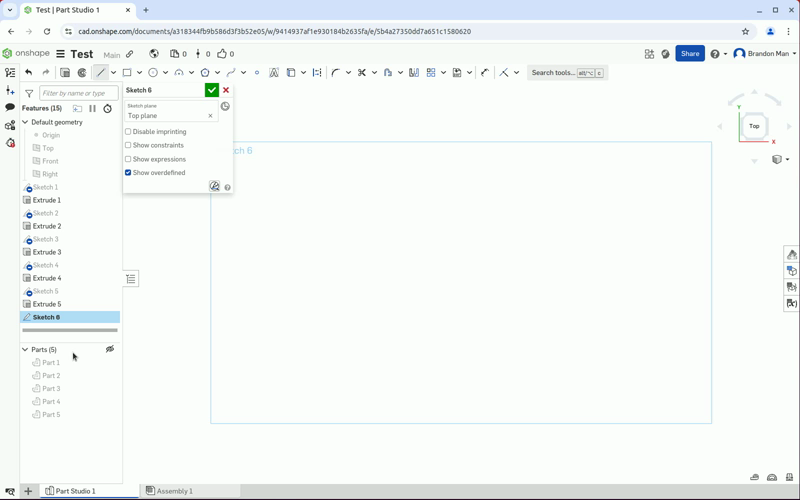
key_down(shift)
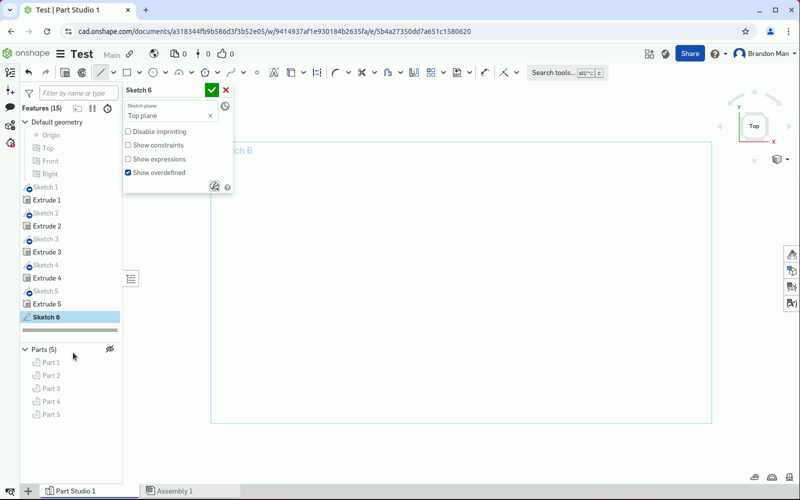
mouse_move(460, 320)
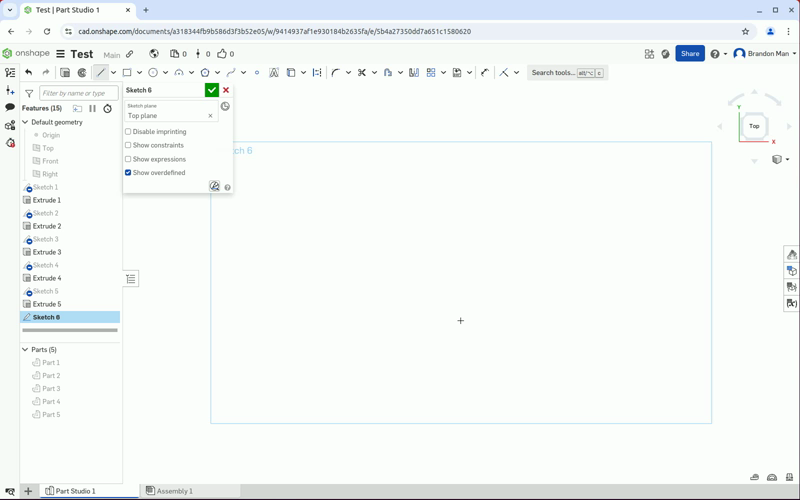
click(460, 320)
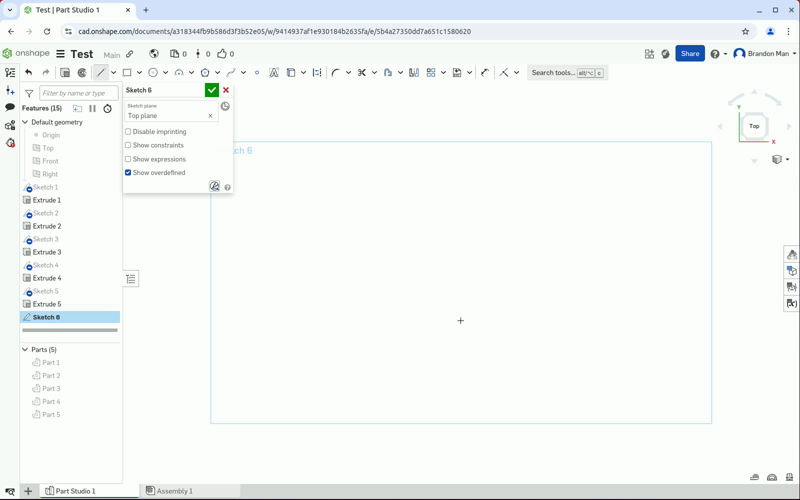
key_up(shift)
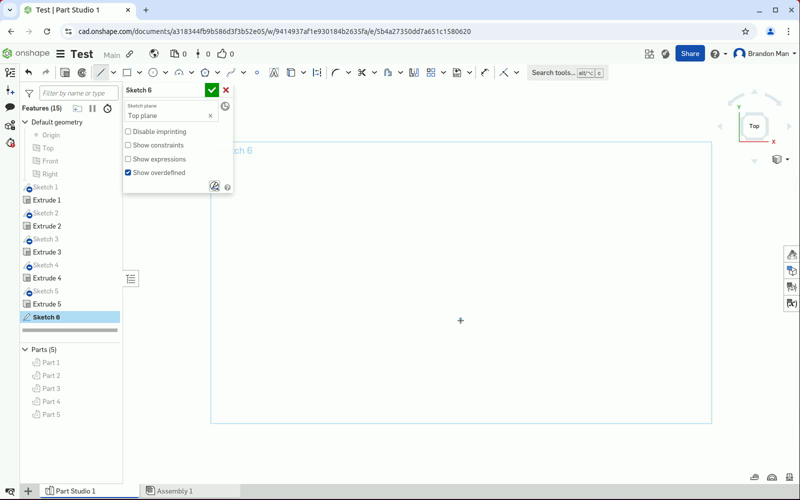
key_down(shift)
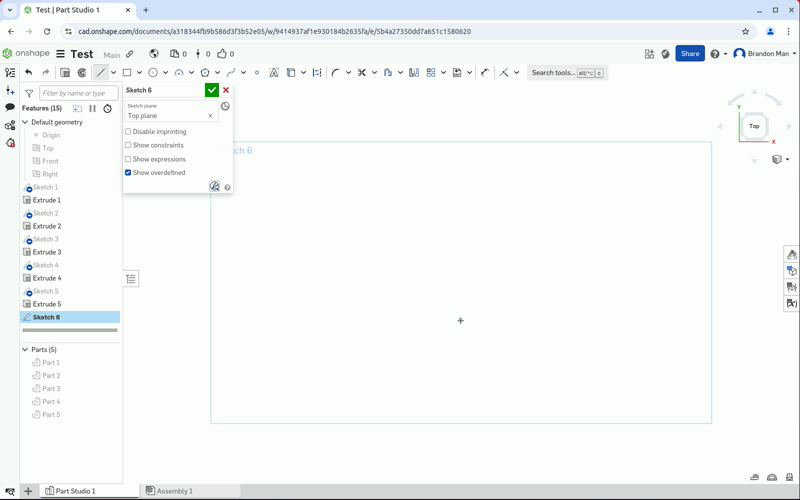
mouse_move(521, 320)
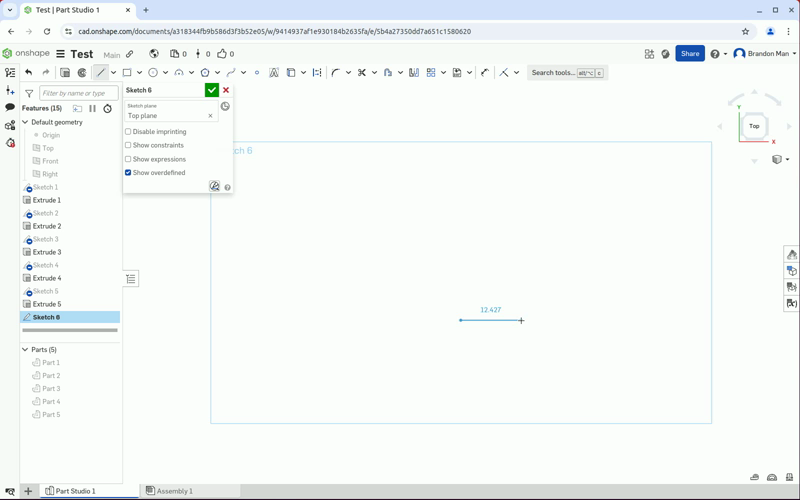
click(521, 320)
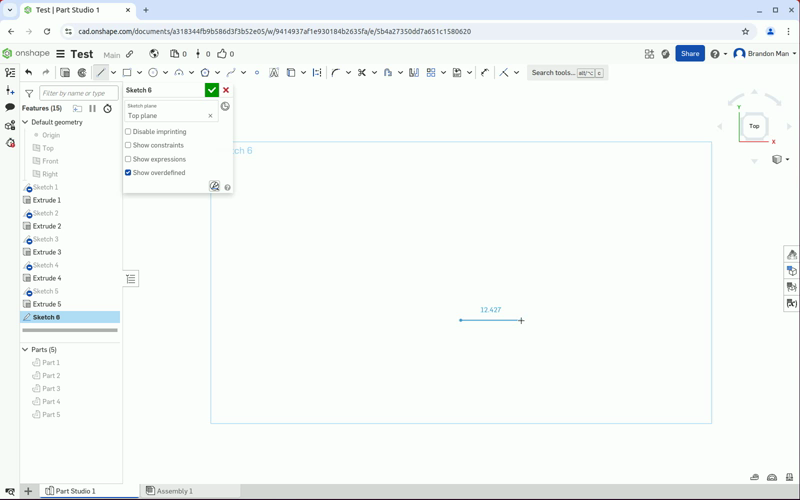
key_up(shift)
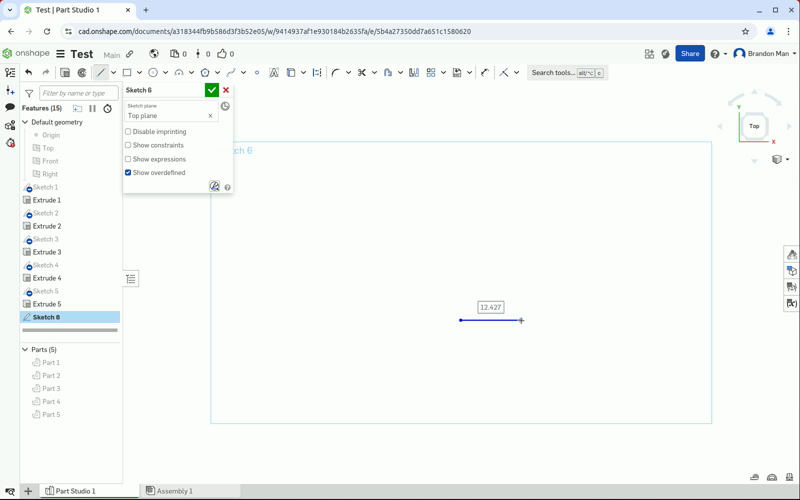
key_down(shift)
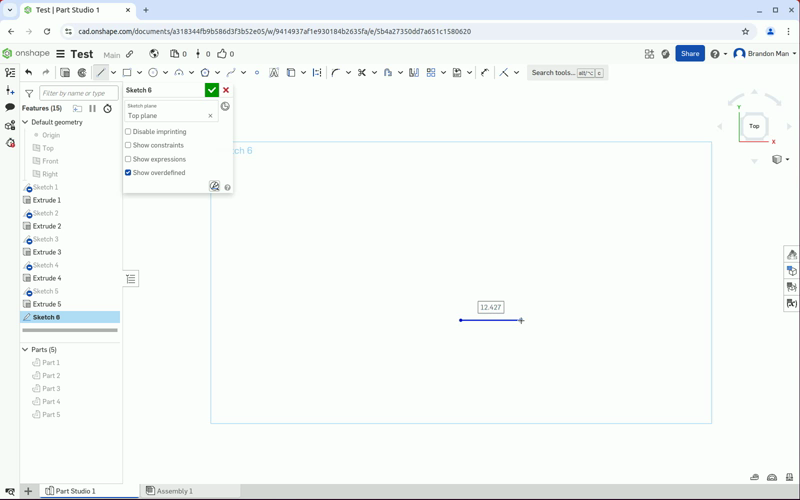
mouse_move(551, 320)
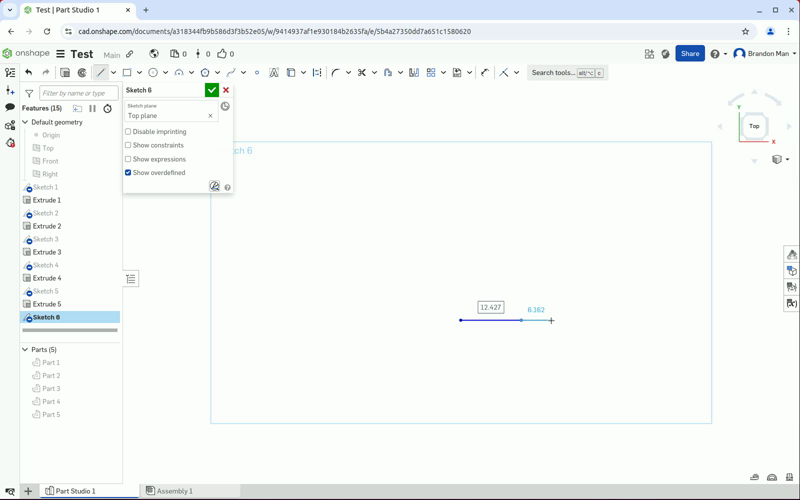
mouse_move(521, 301)
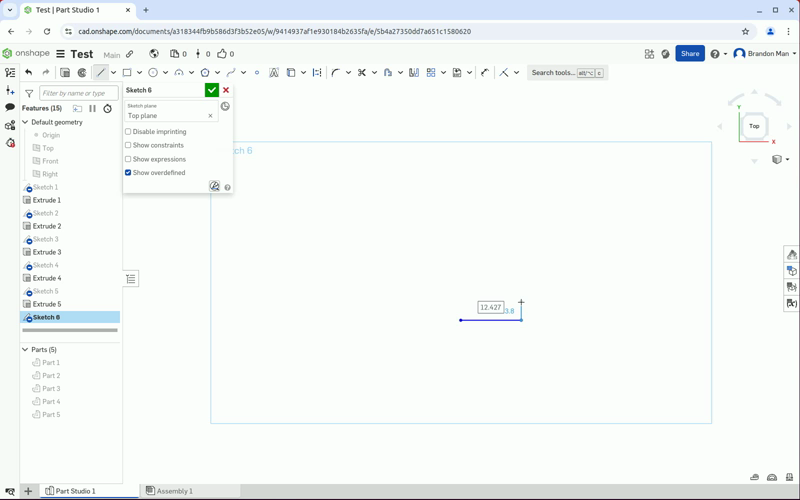
click(521, 301)
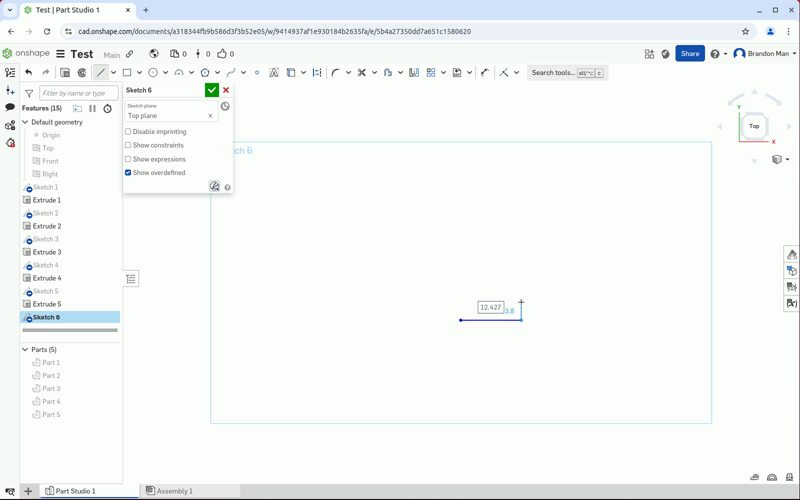
key_up(shift)
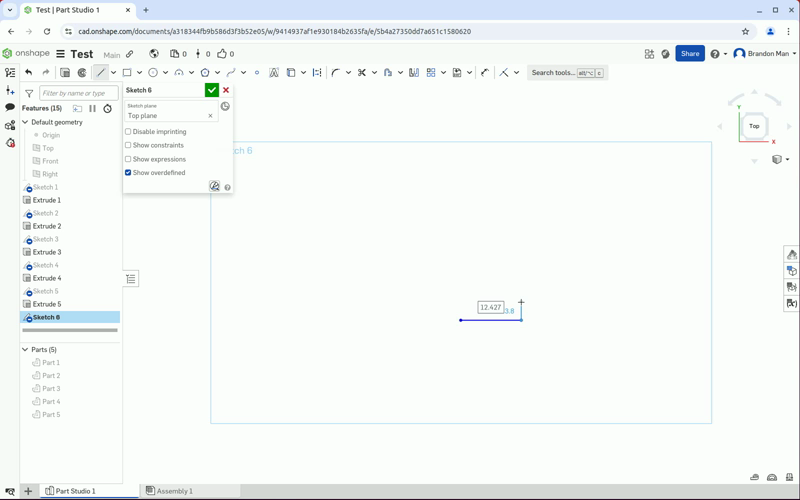
key(esc)
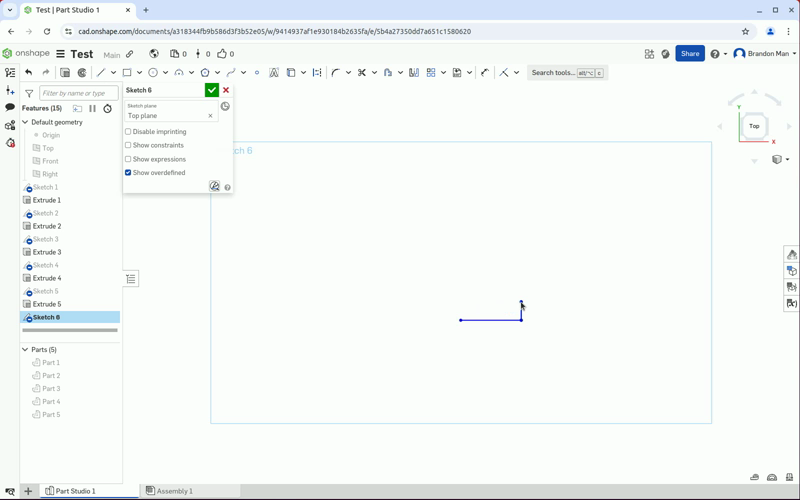
key(a)
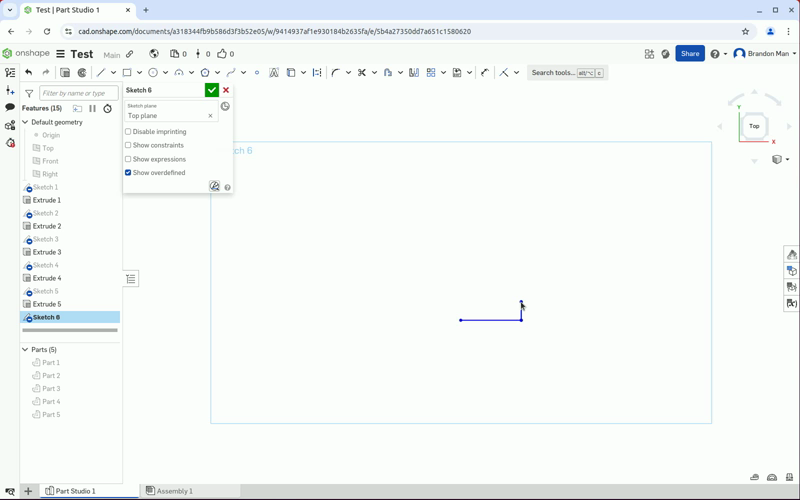
mouse_move(521, 301)
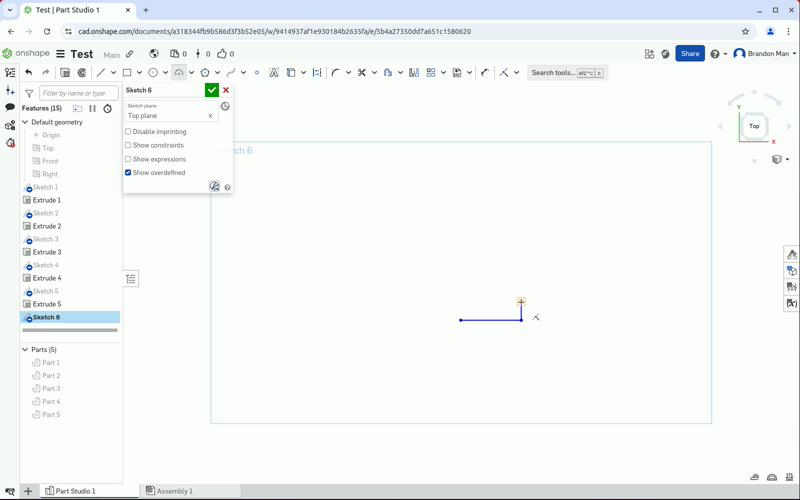
click(521, 301)
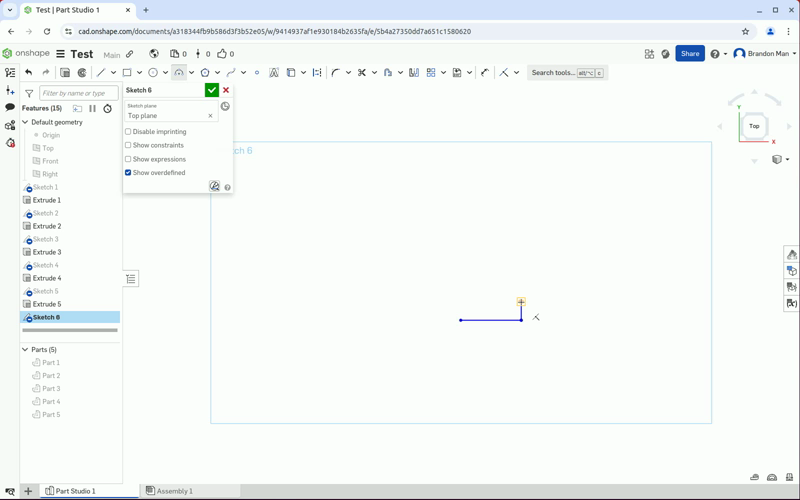
key_down(shift)
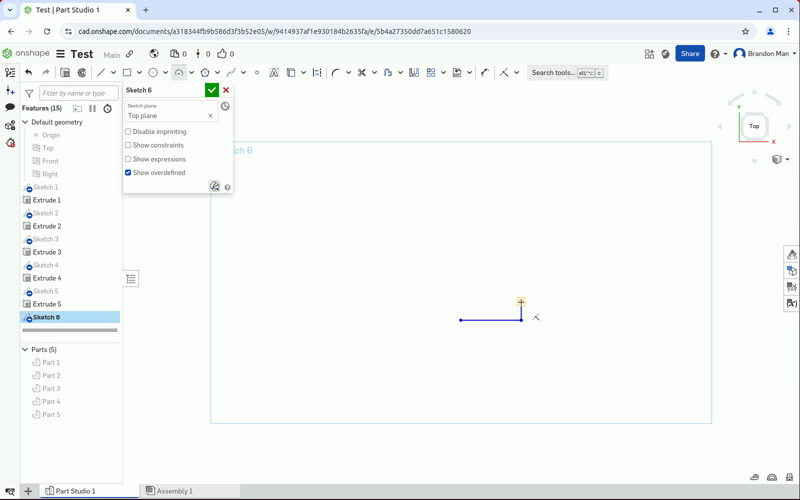
mouse_move(521, 264)
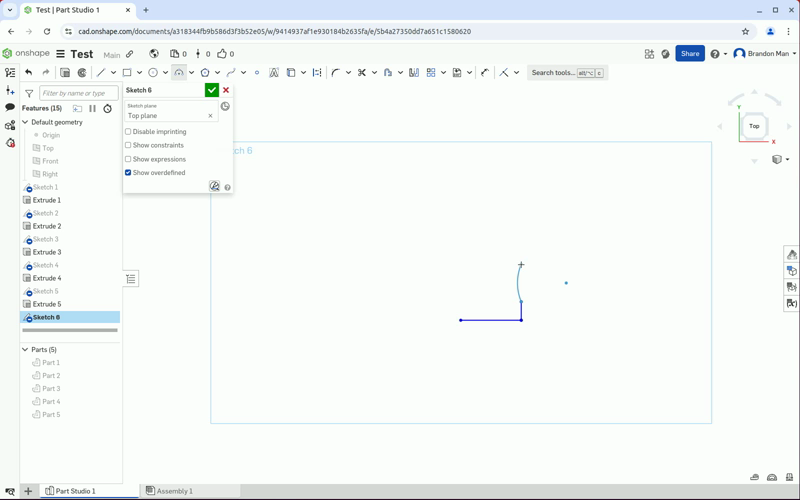
click(521, 264)
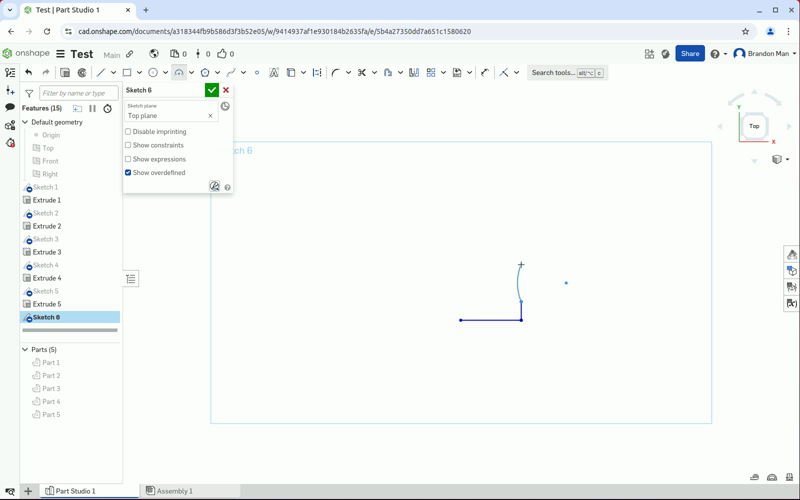
mouse_move(502, 282)
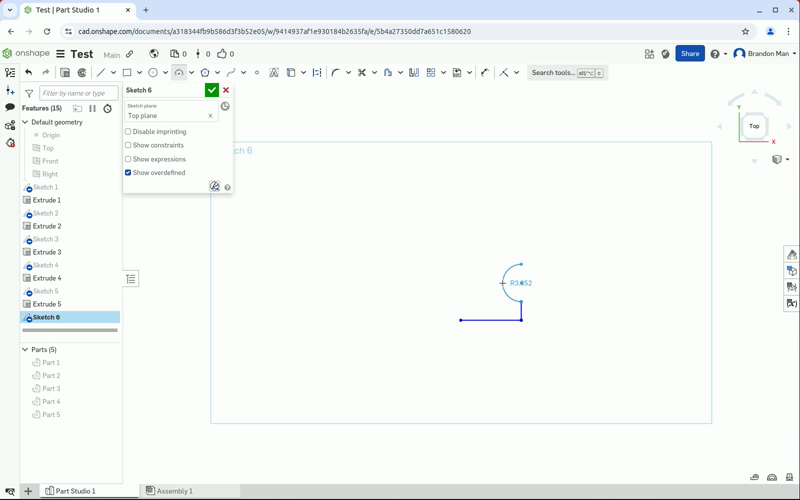
click(502, 282)
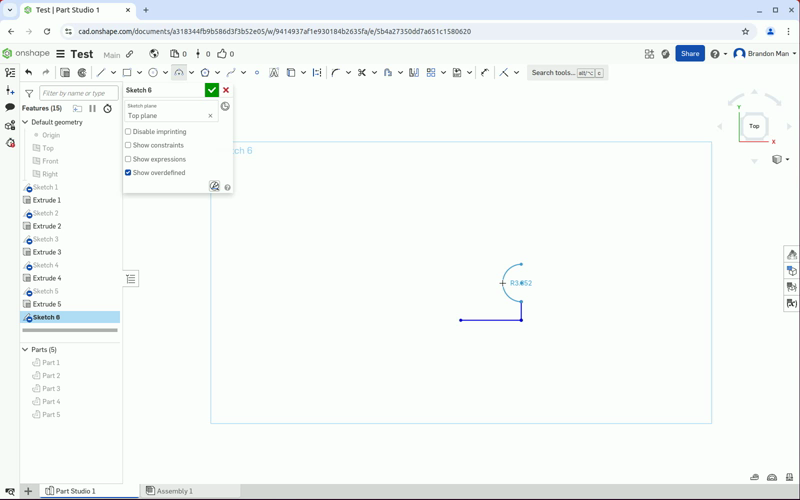
key_up(shift)
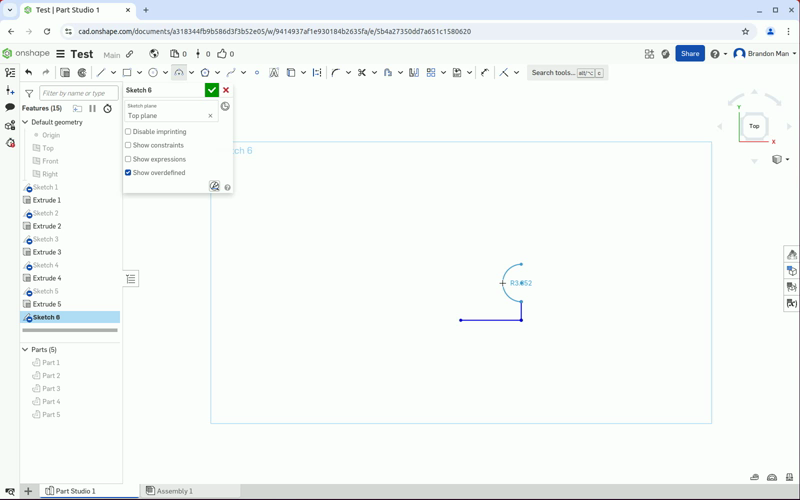
key(esc)
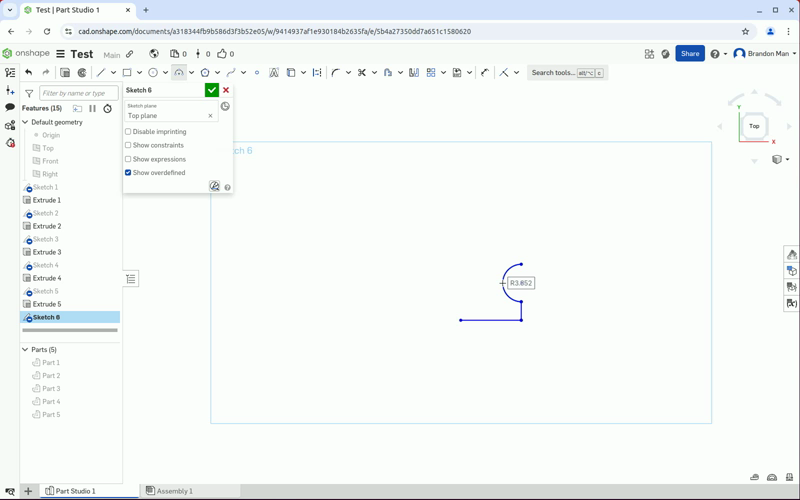
key(l)
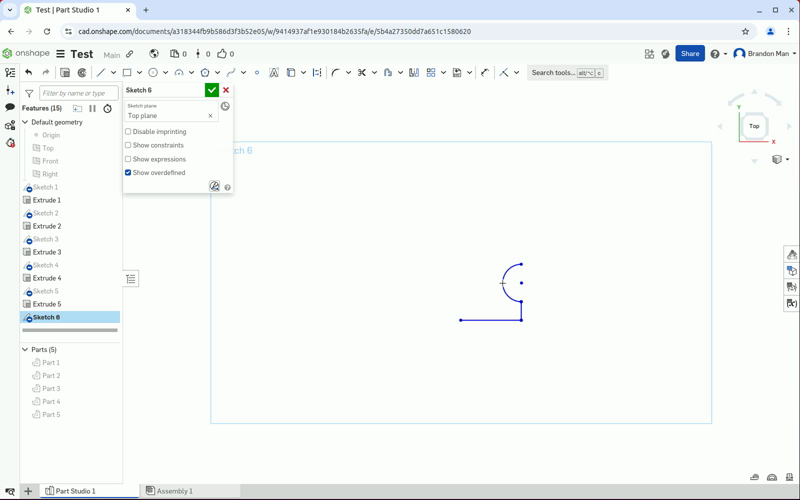
mouse_move(521, 264)
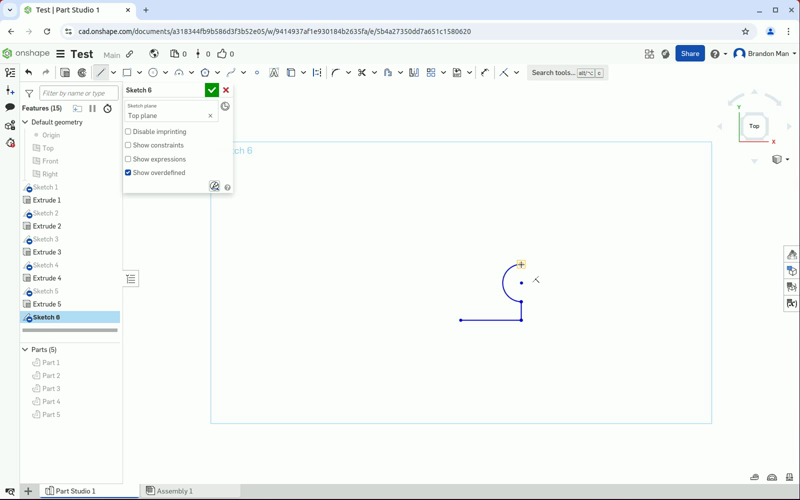
click(521, 264)
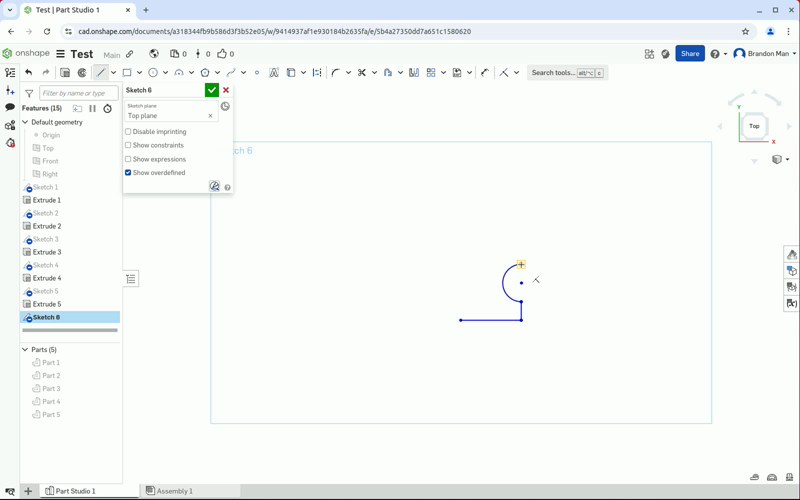
key_down(shift)
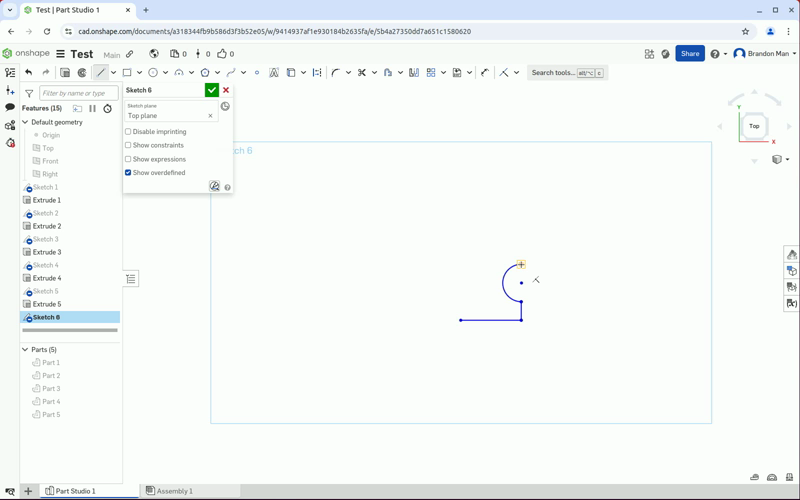
mouse_move(551, 264)
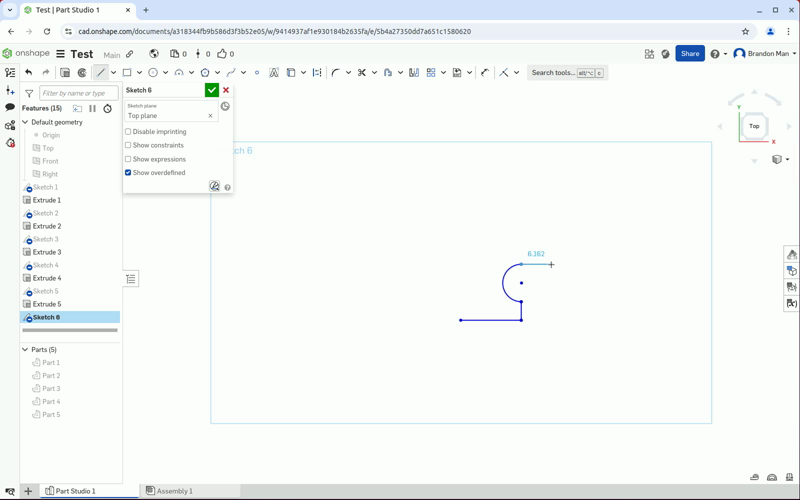
mouse_move(521, 245)
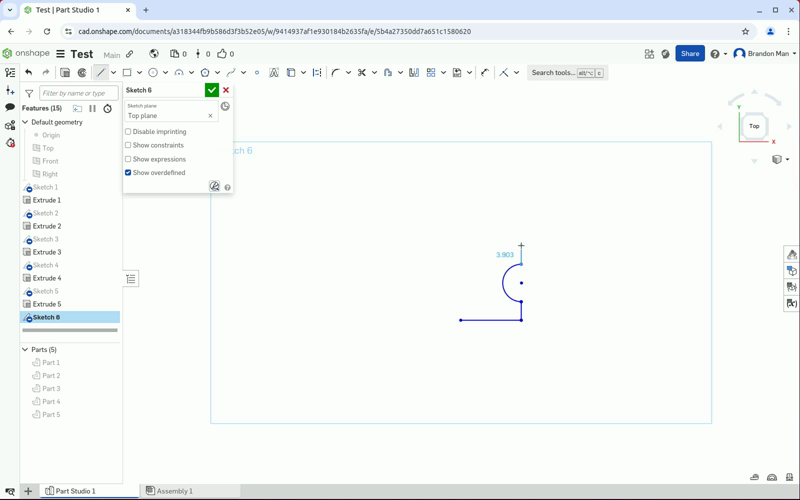
click(521, 245)
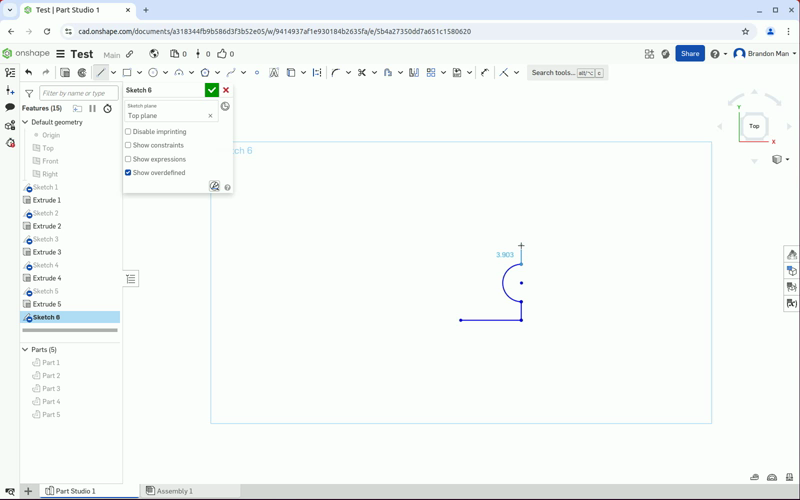
key_up(shift)
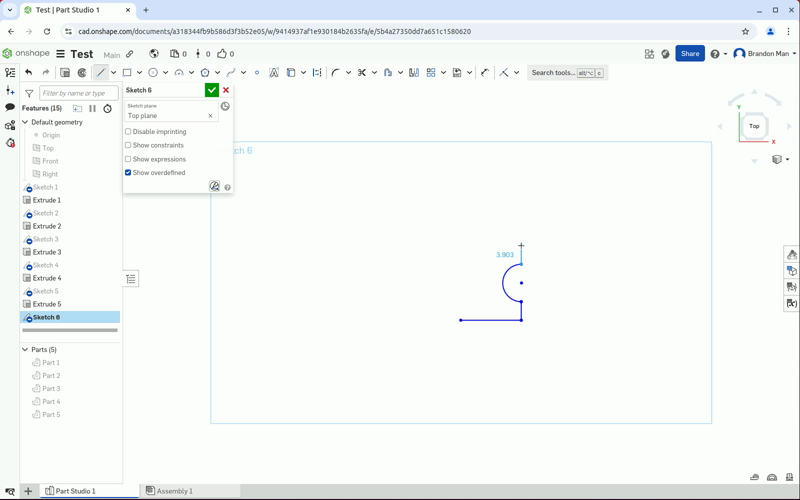
key_down(shift)
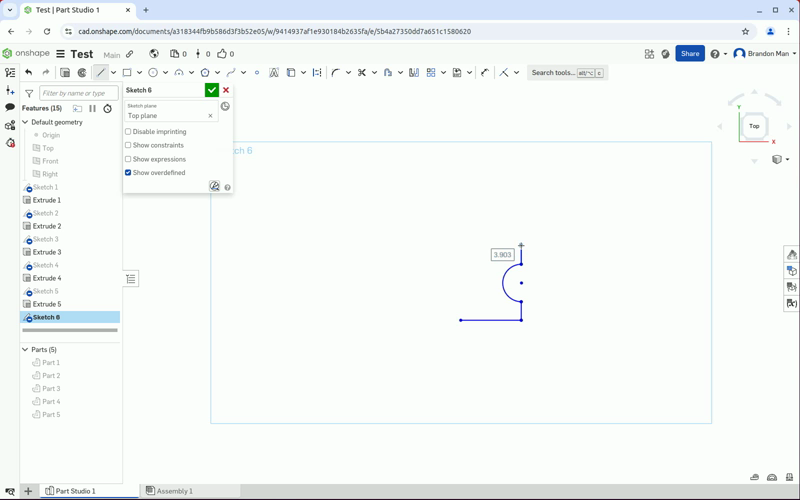
mouse_move(460, 245)
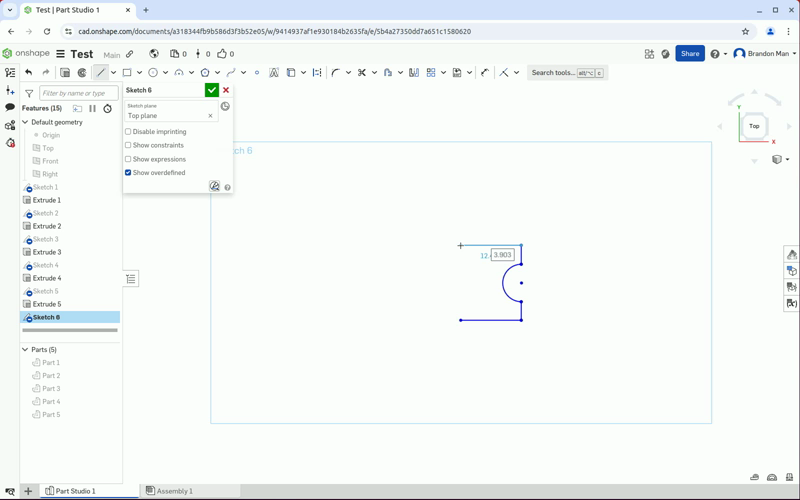
click(460, 245)
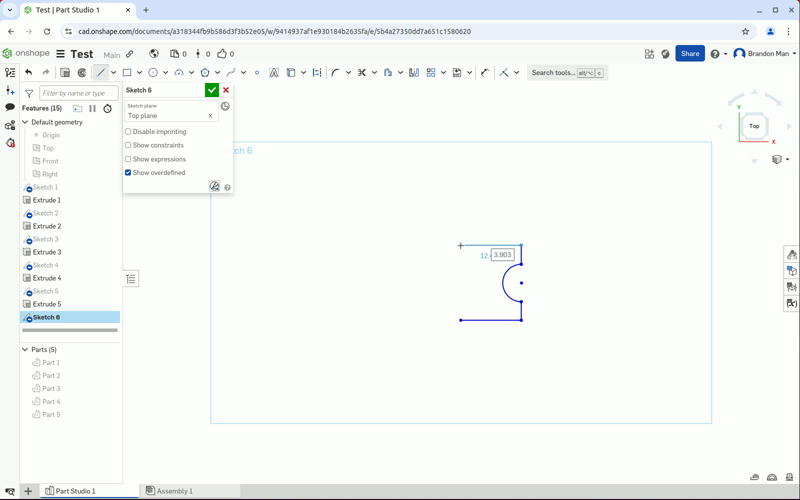
key_up(shift)
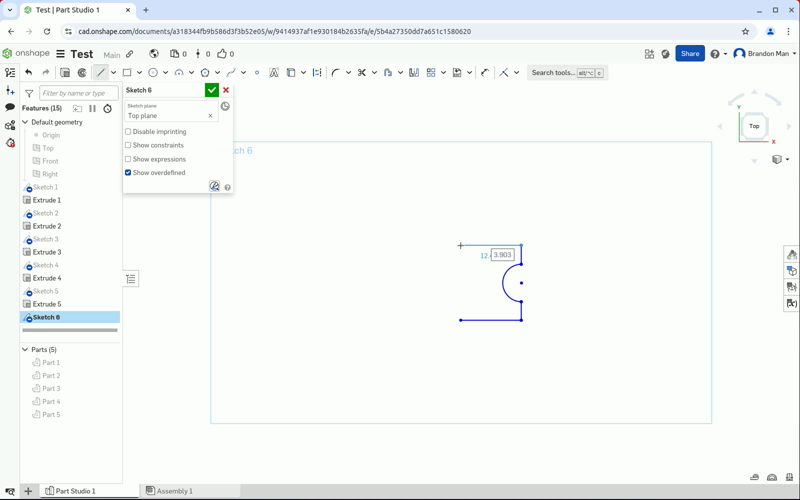
key_down(shift)
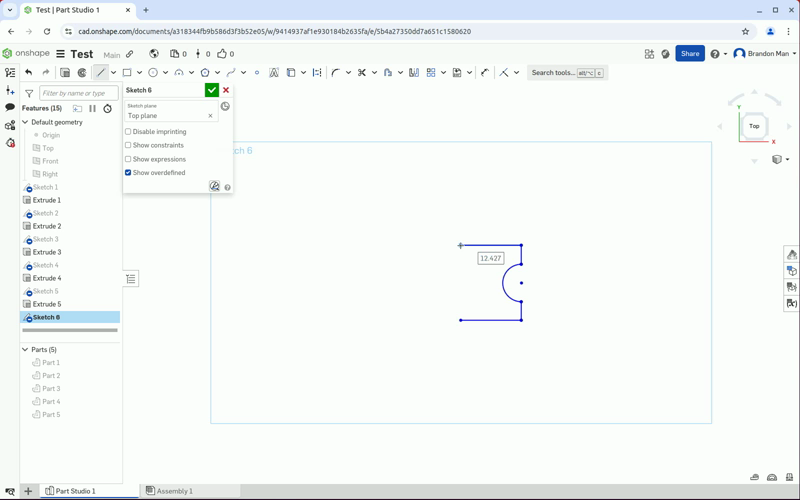
mouse_move(460, 320)
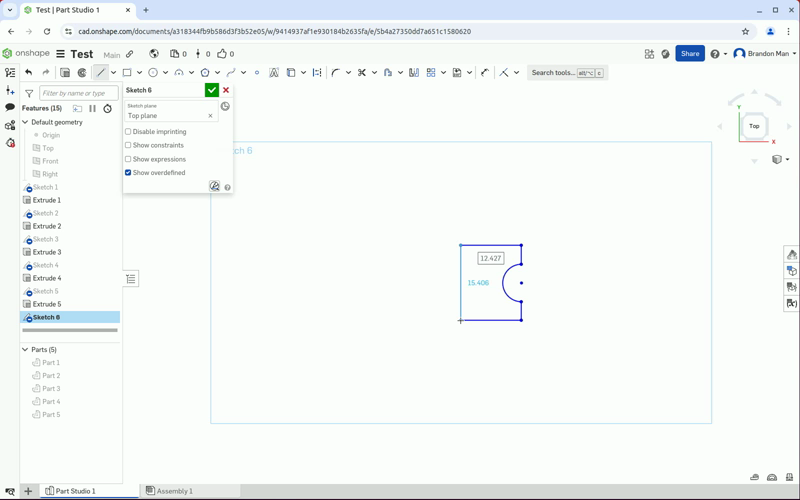
key_up(shift)
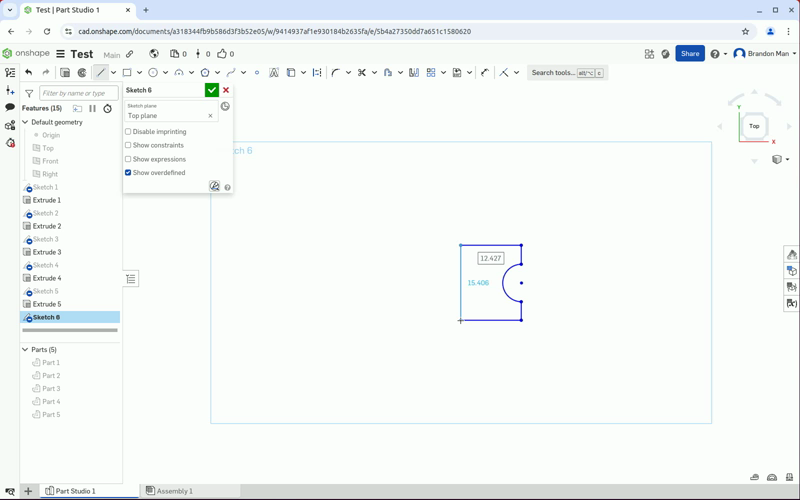
click(460, 320)
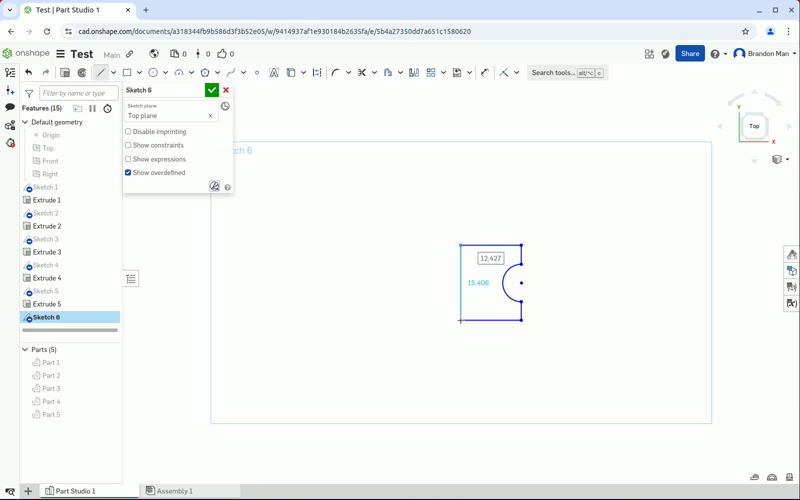
key(esc)
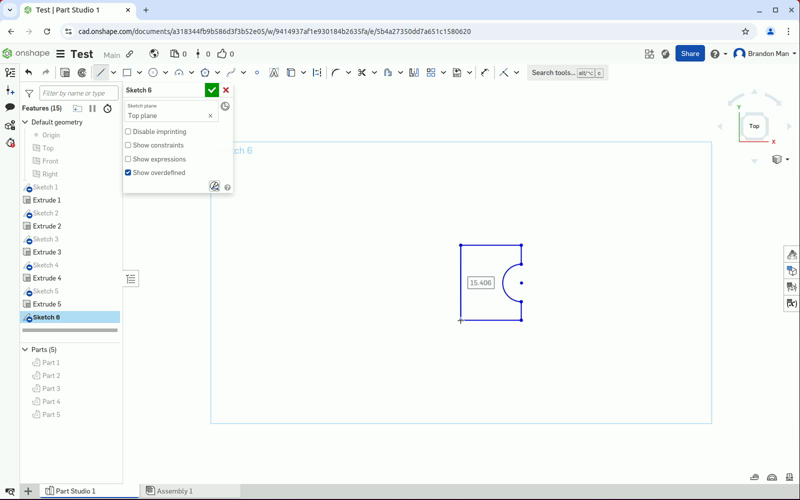
mouse_move(497, 317)
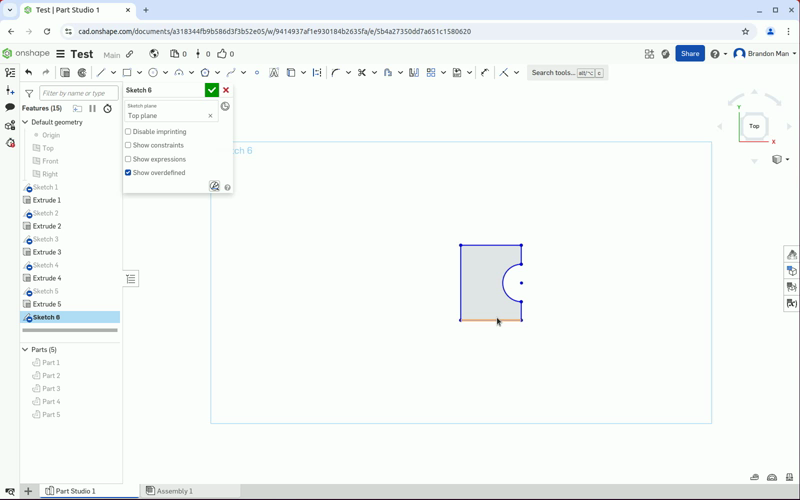
scroll(6)
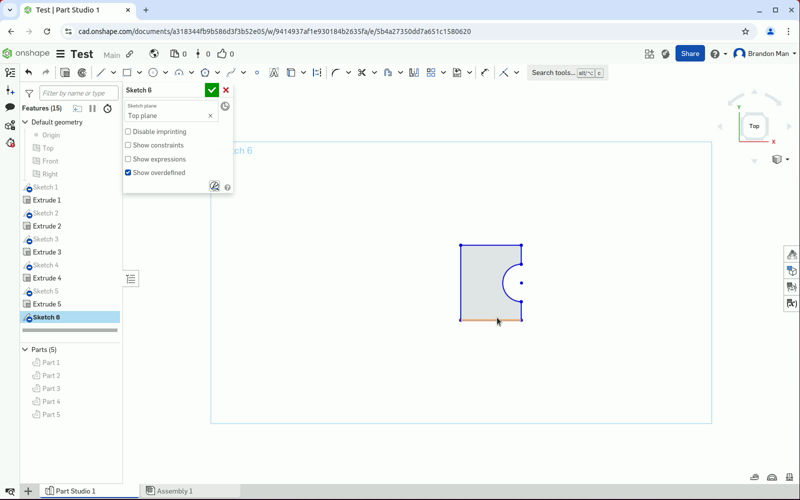
scroll(6)
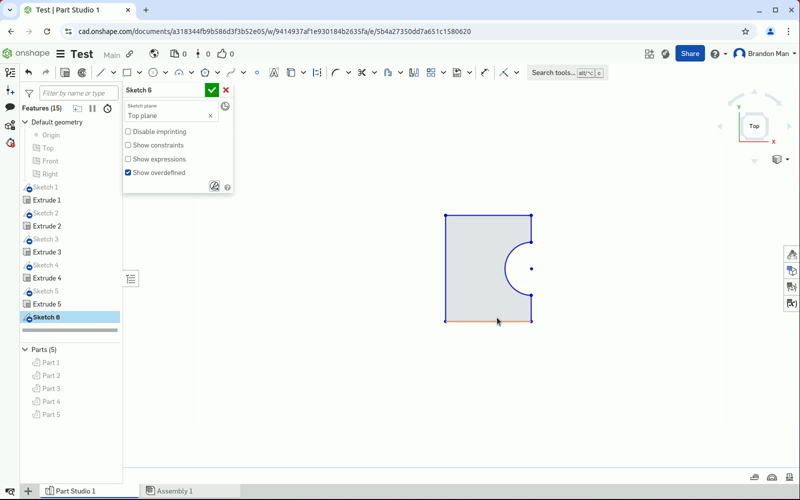
scroll(6)
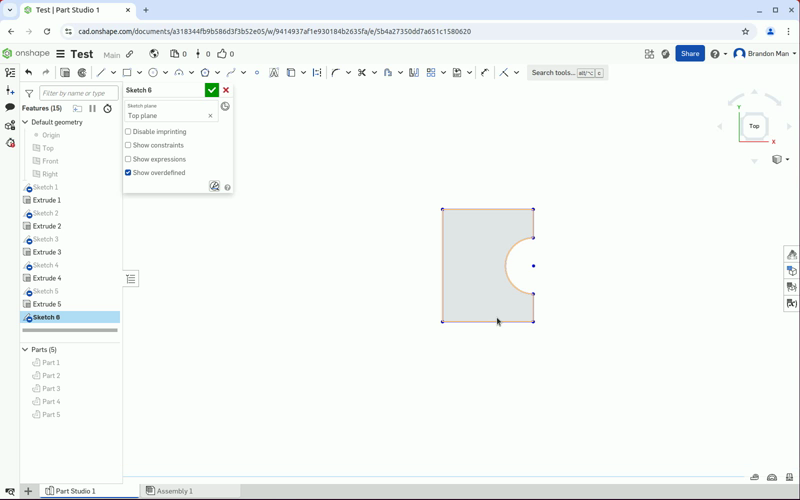
scroll(6)
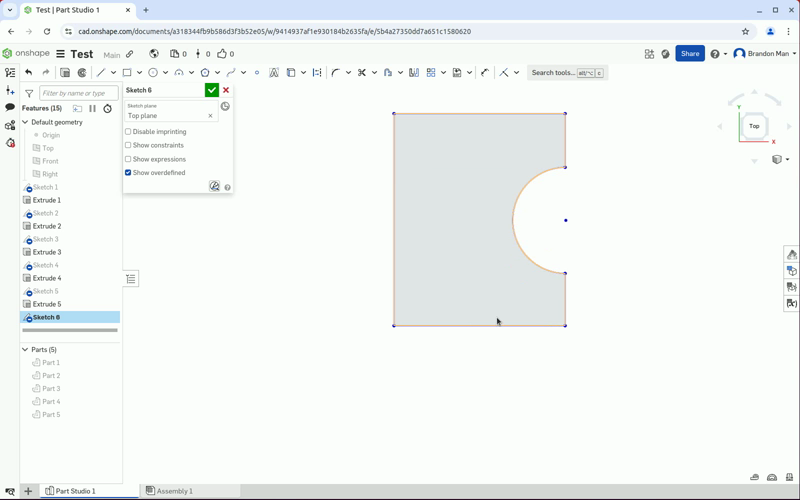
scroll(6)
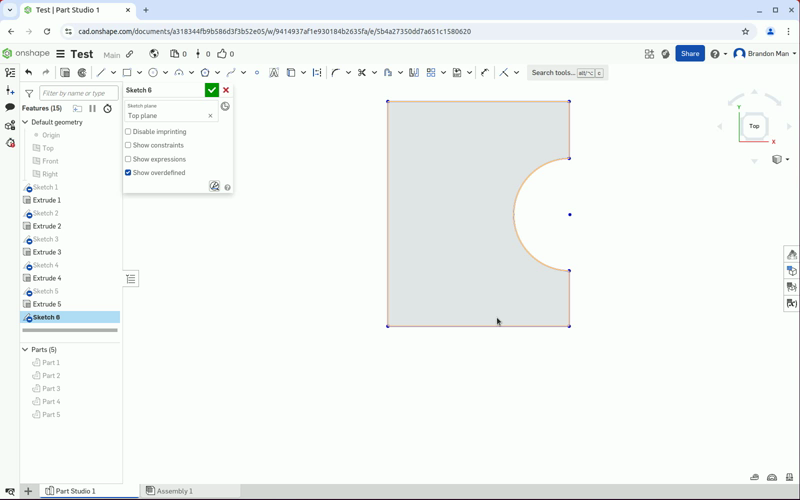
scroll(6)
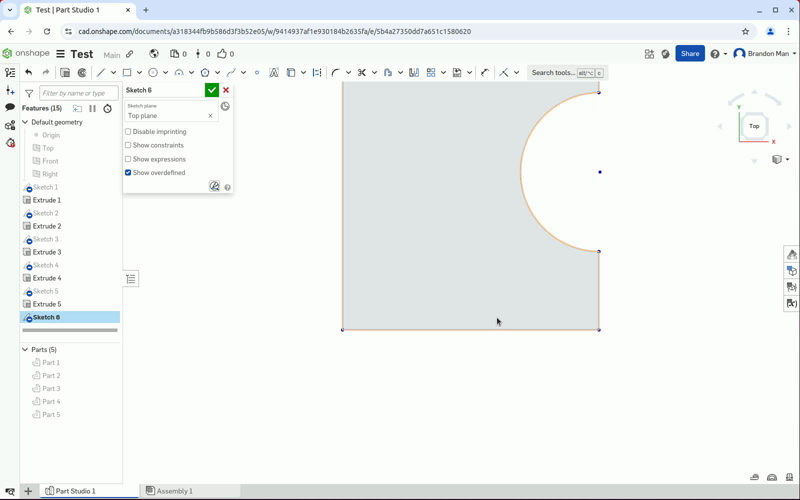
scroll(6)
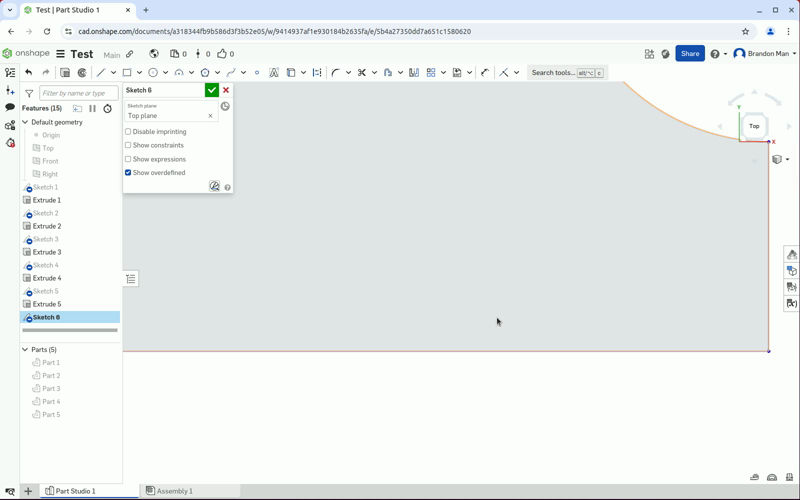
click(497, 317)
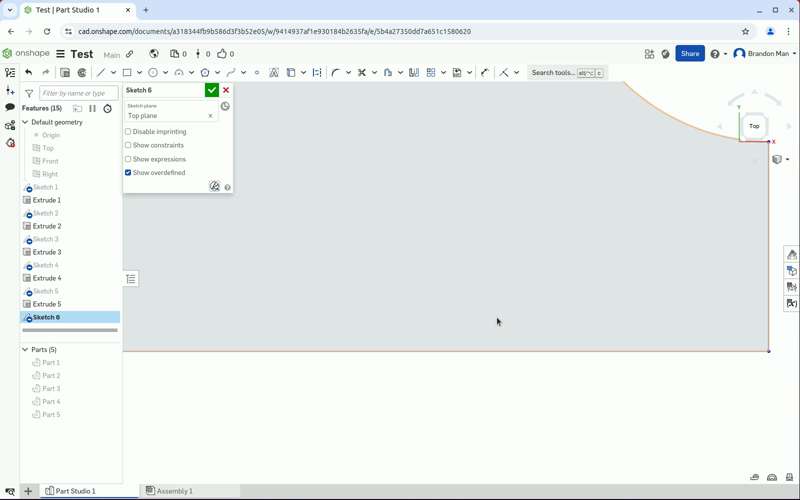
scroll(-6)
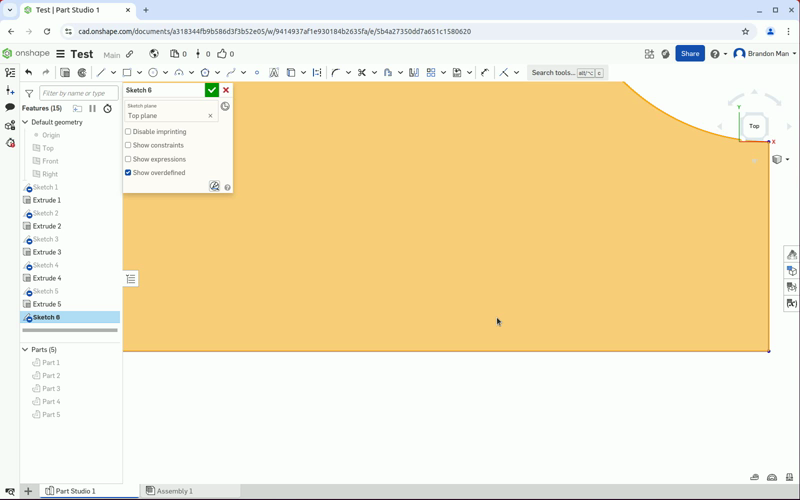
scroll(-6)
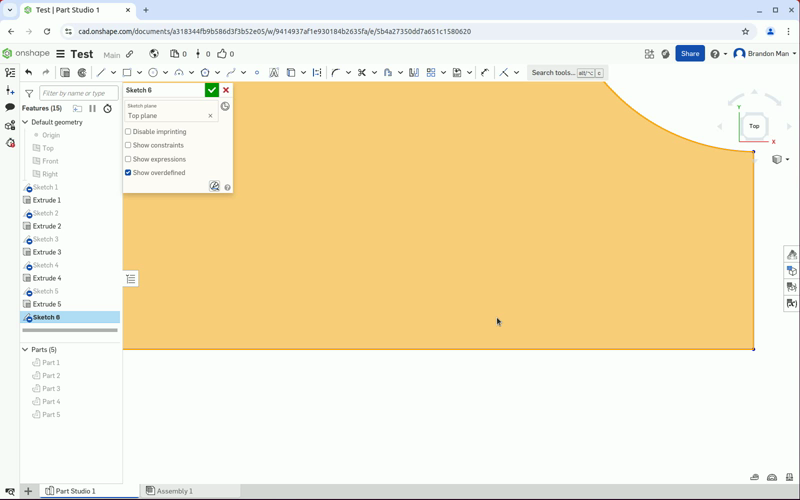
scroll(-6)
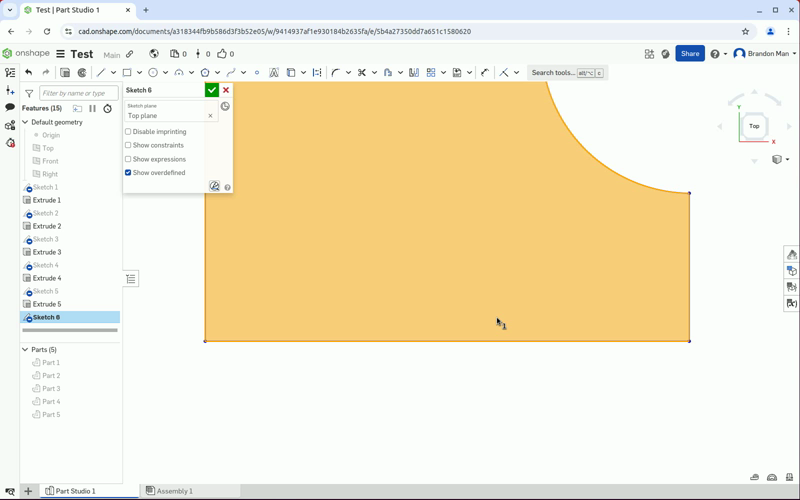
scroll(-6)
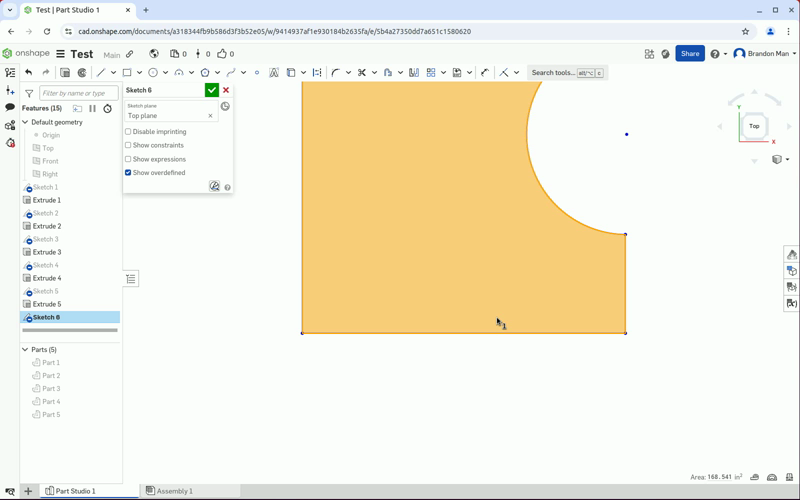
scroll(-6)
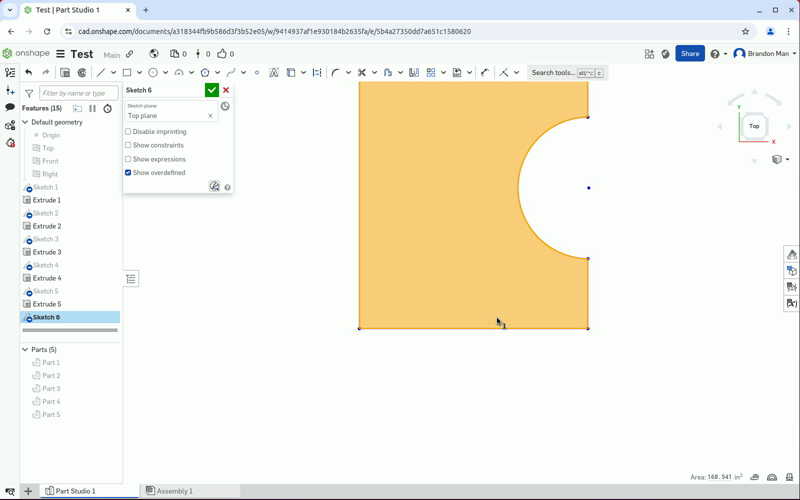
scroll(-6)
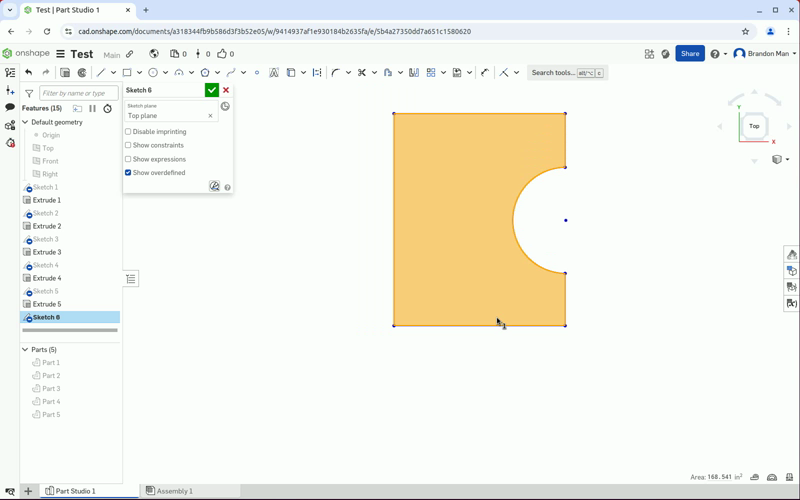
scroll(-6)
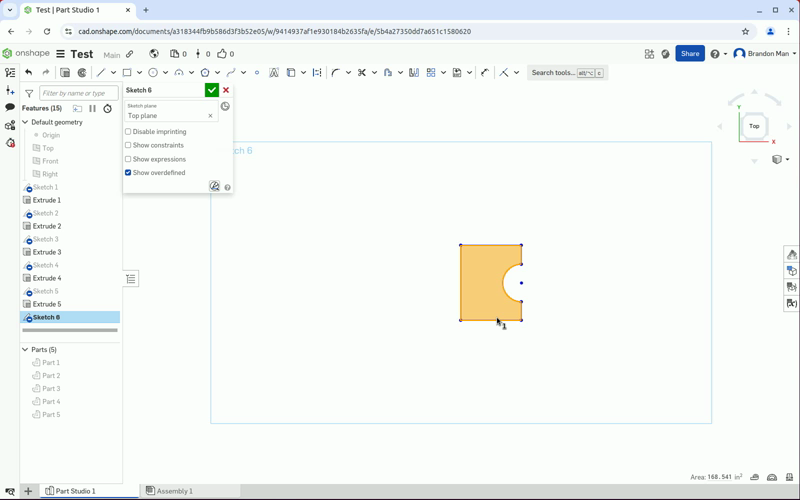
mouse_move(73, 352)
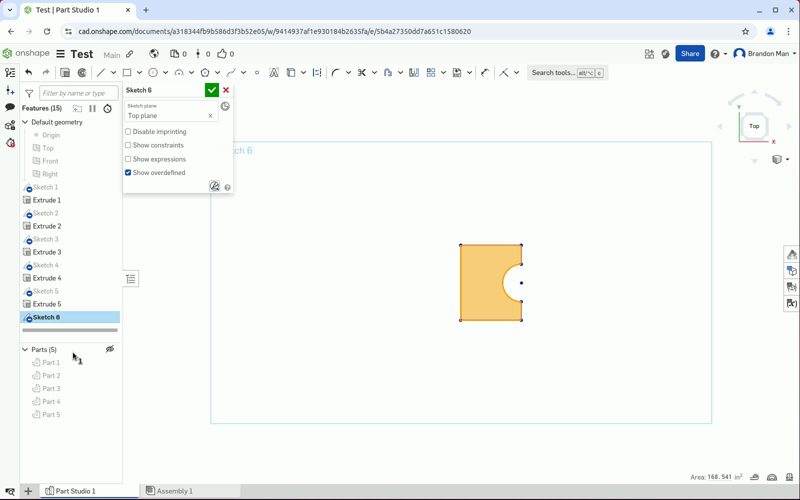
key(shift+y)
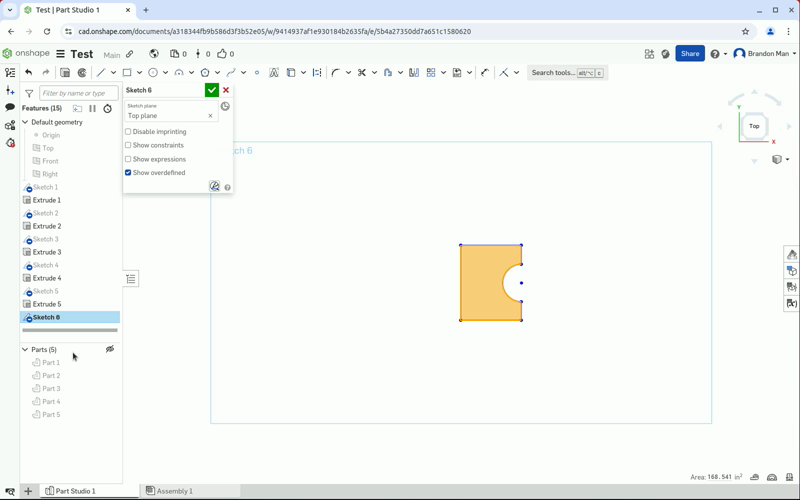
key(shift+e)
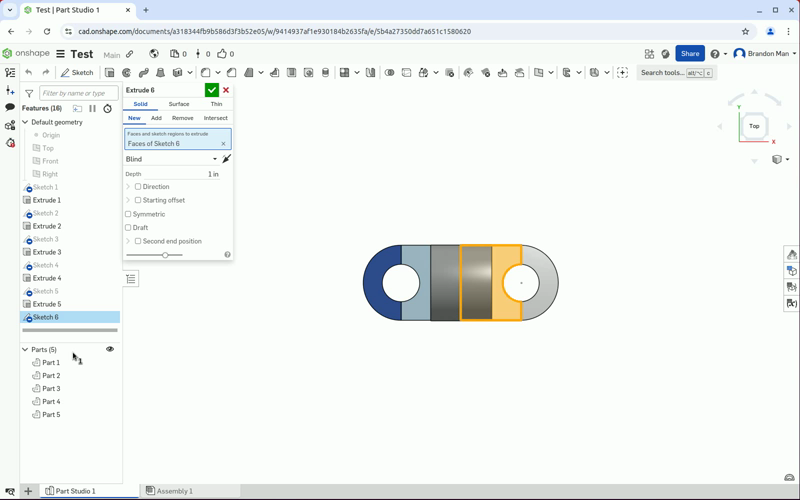
mouse_move(143, 106)
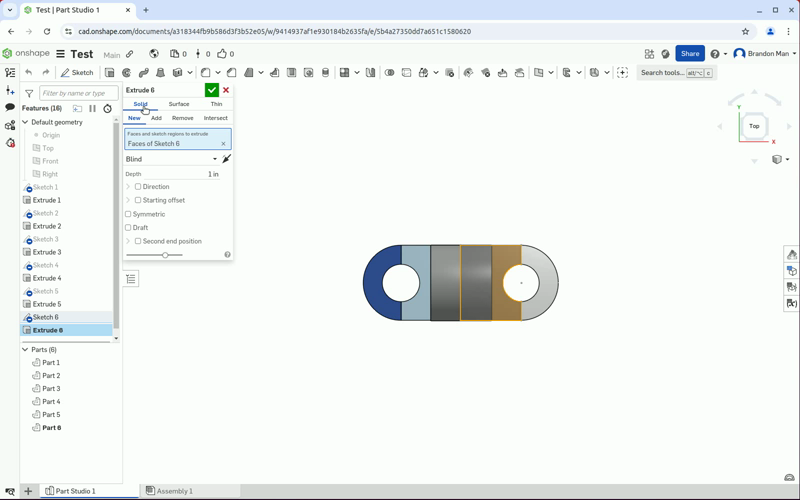
click(143, 106)
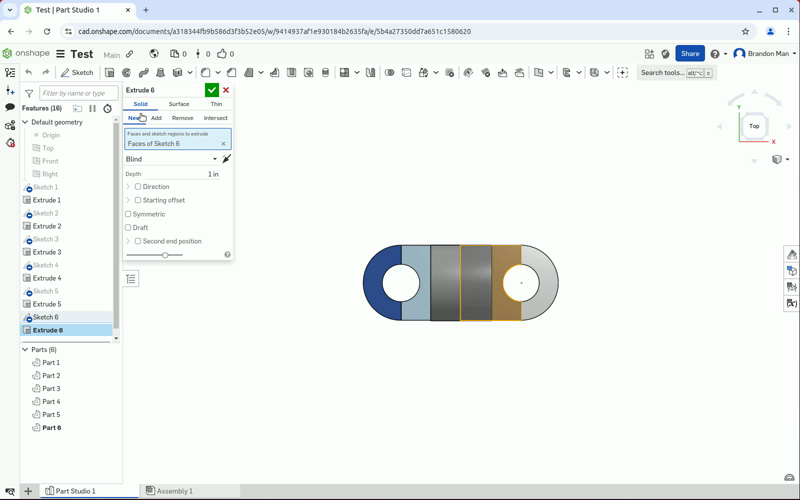
mouse_move(137, 120)
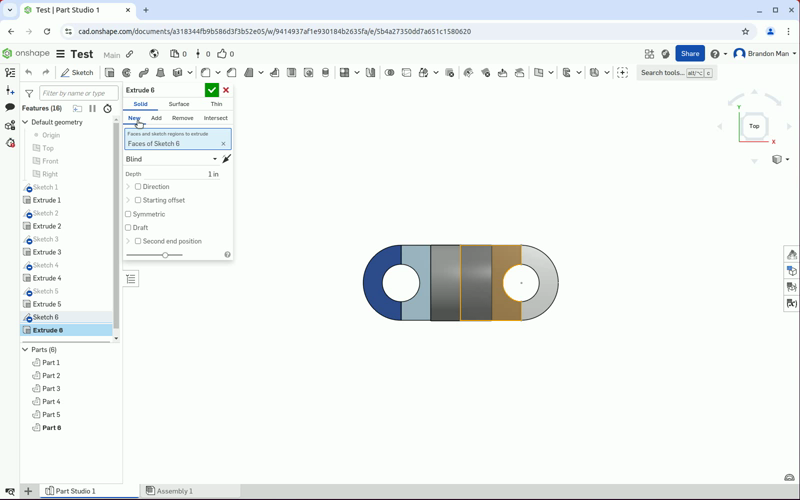
click(137, 120)
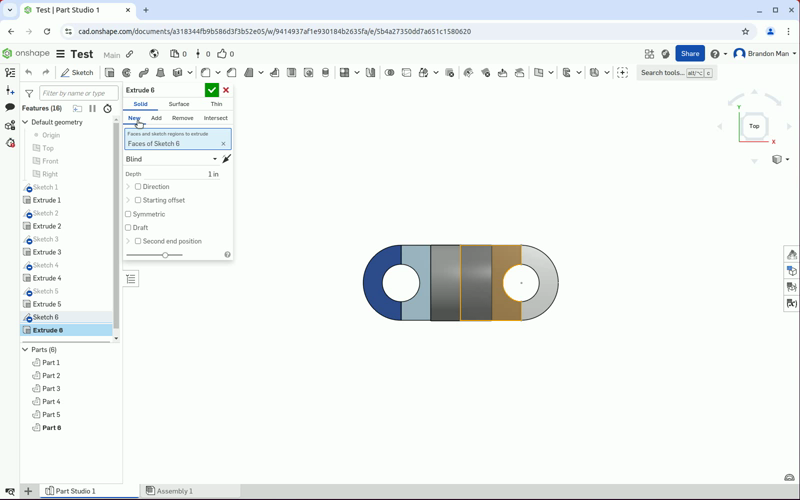
key(tab, 4)
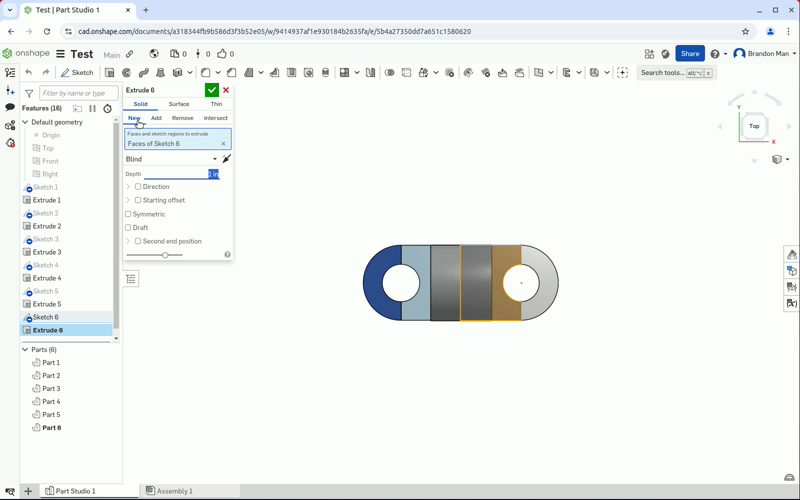
text(6.258)
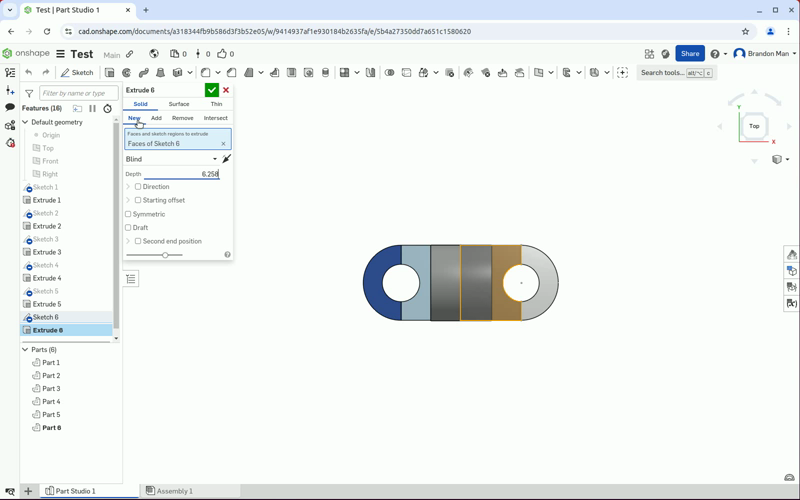
key(enter)
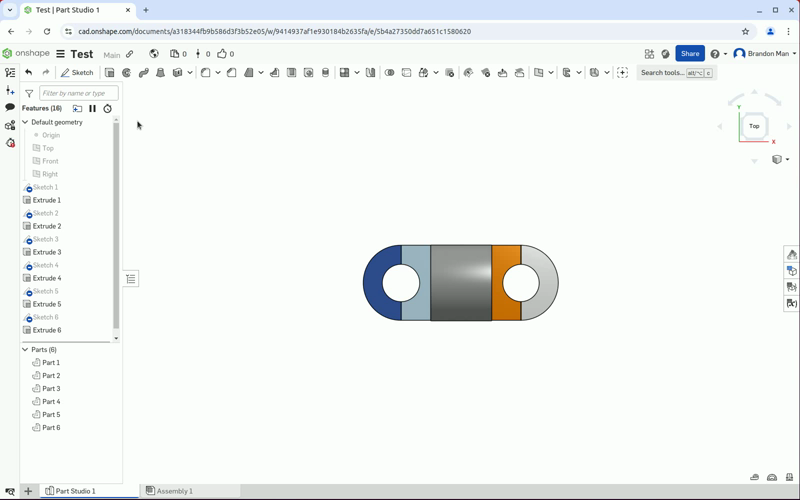
key(shift+h)
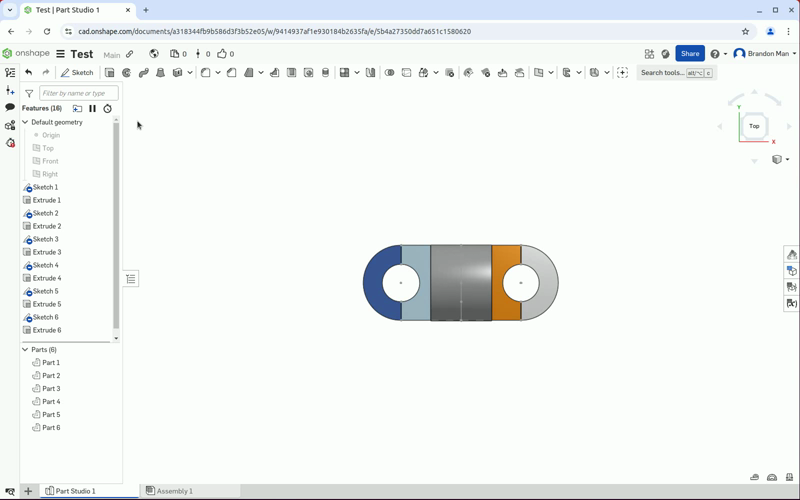
key(shift+h)
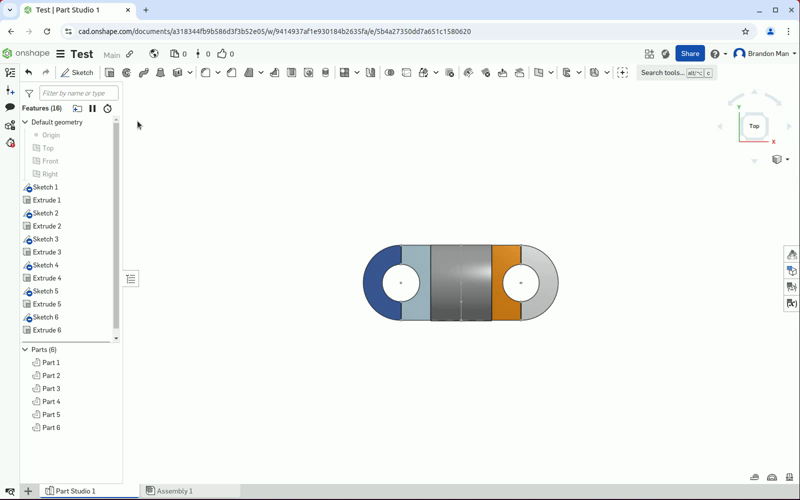
key(shift+7)
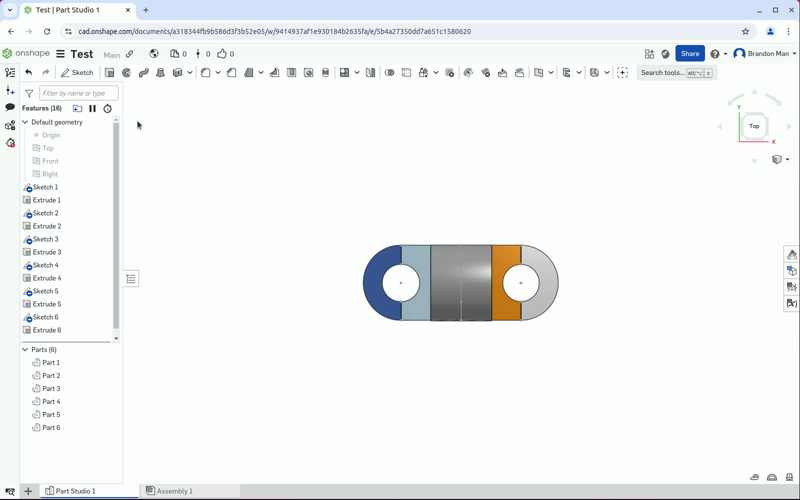
key(up, 3)
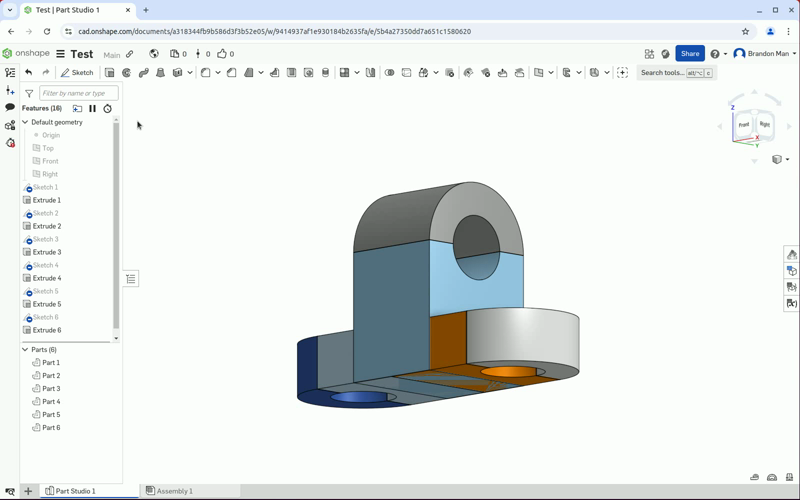
key(left, 3)
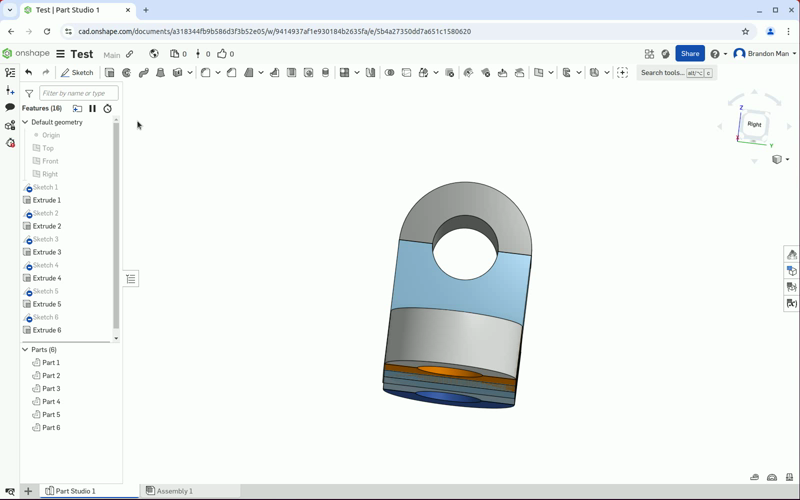
key(right, 3)
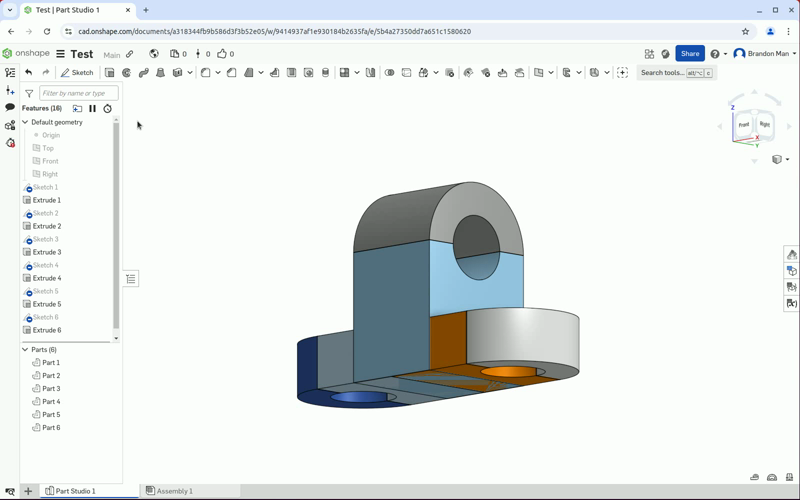
key(down, 3)
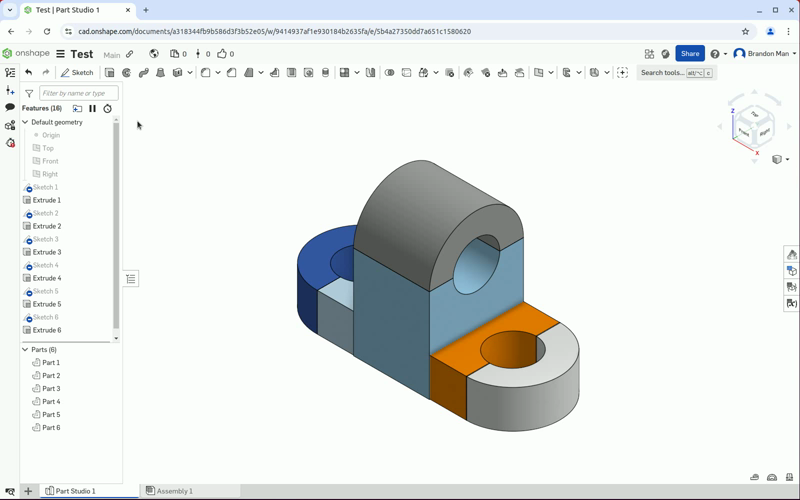
mouse_move(69, 189)
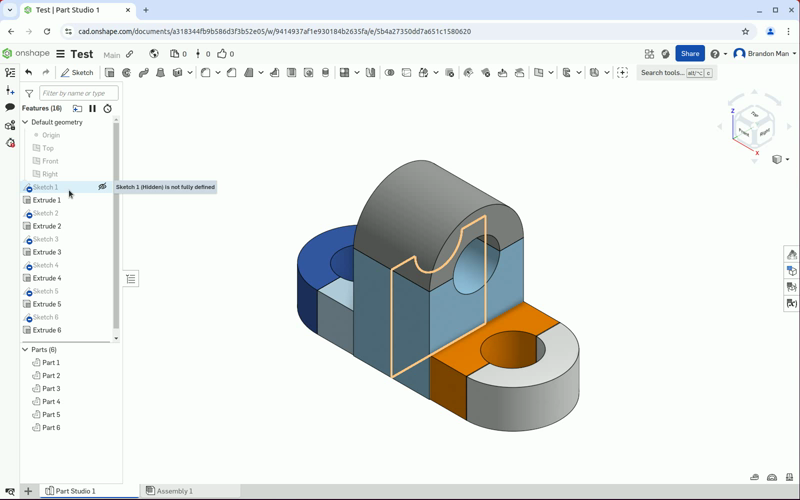
click(69, 189)